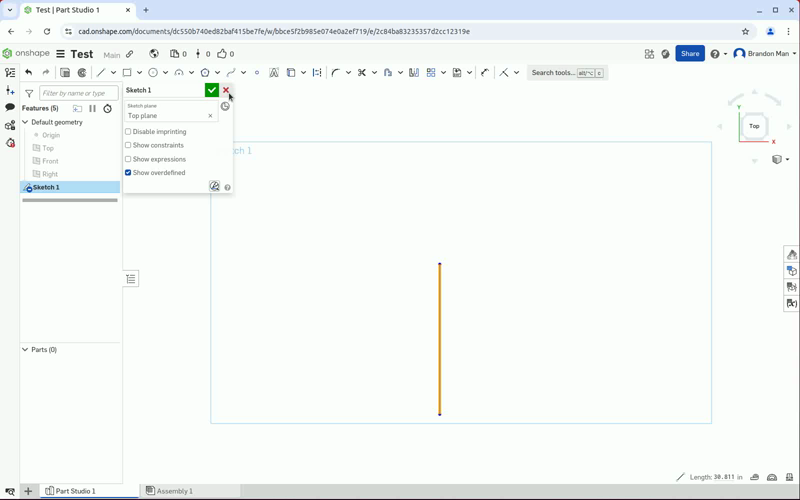
key(shift+h)
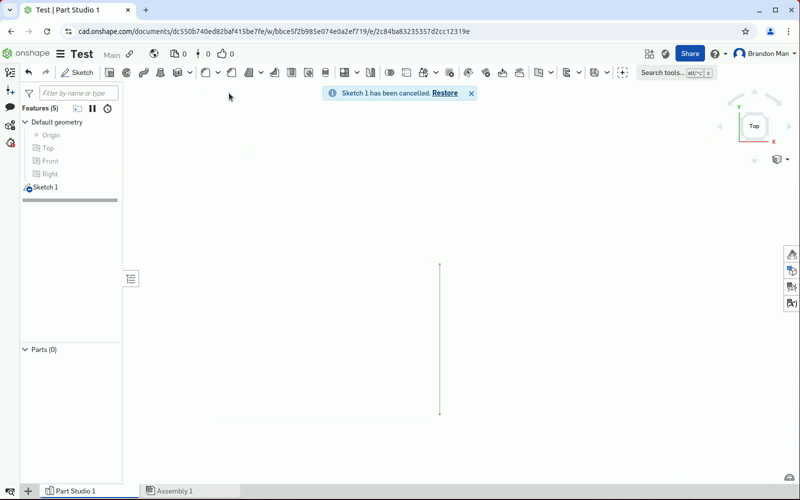
key(shift+s)
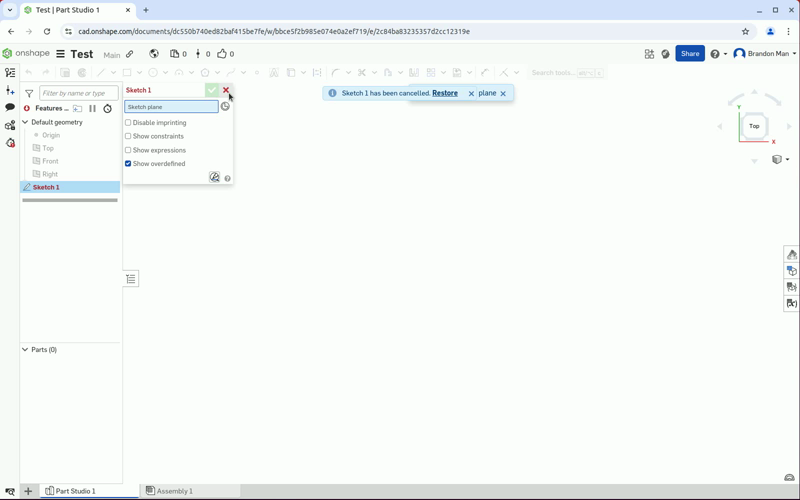
mouse_move(73, 150)
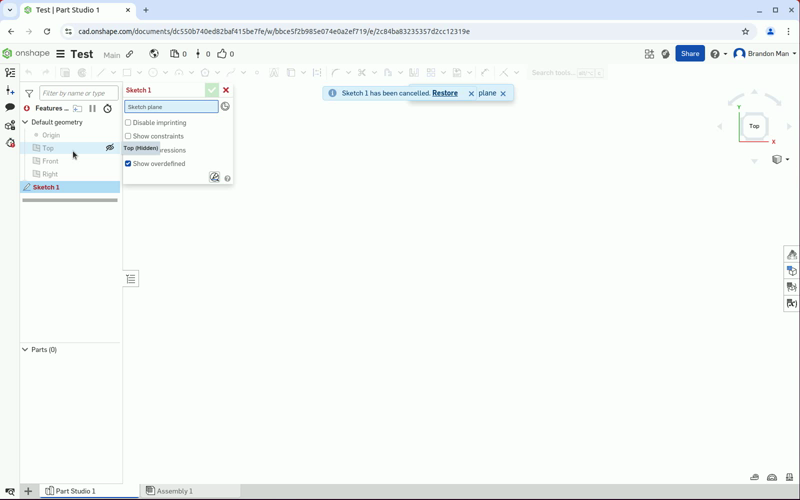
click(73, 150)
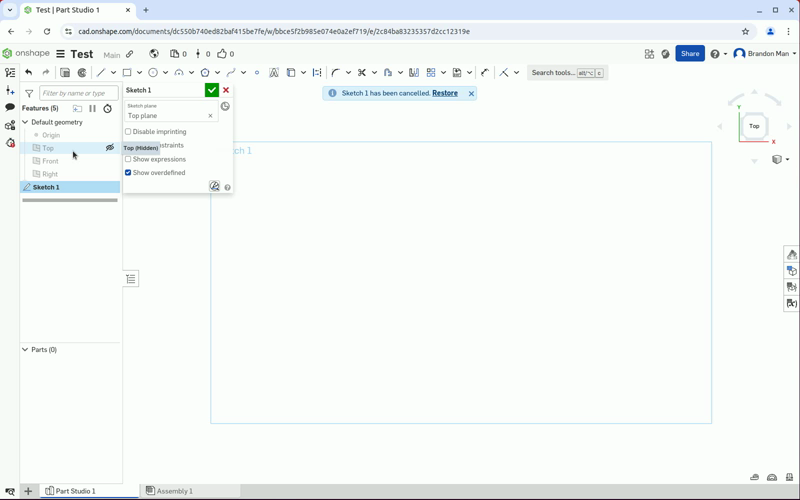
mouse_move(73, 352)
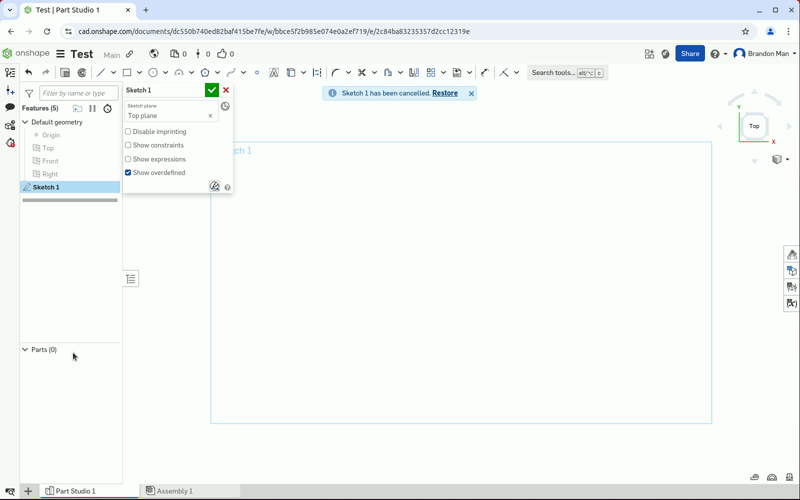
key(y)
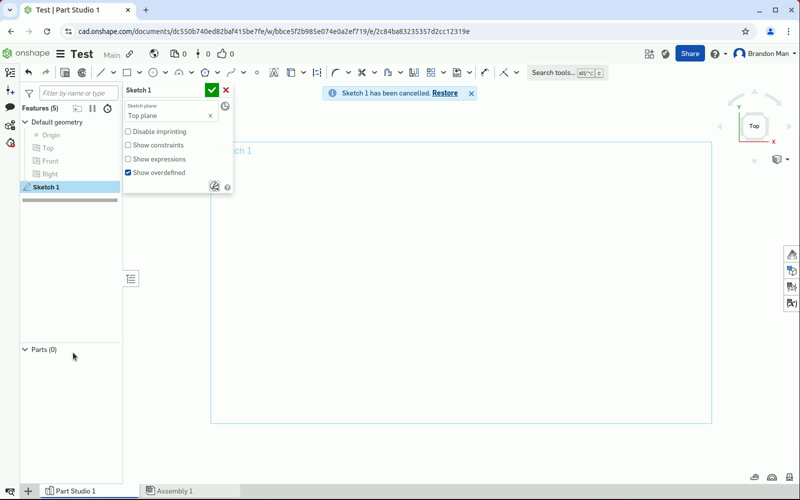
key(l)
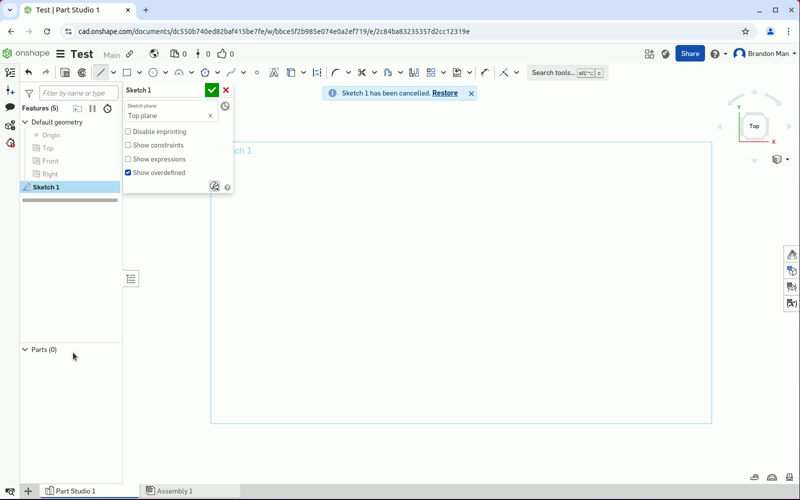
key_down(shift)
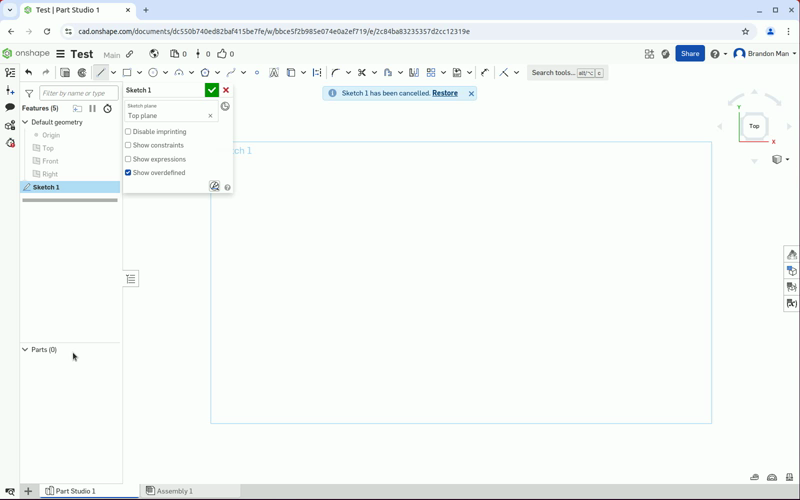
mouse_move(404, 259)
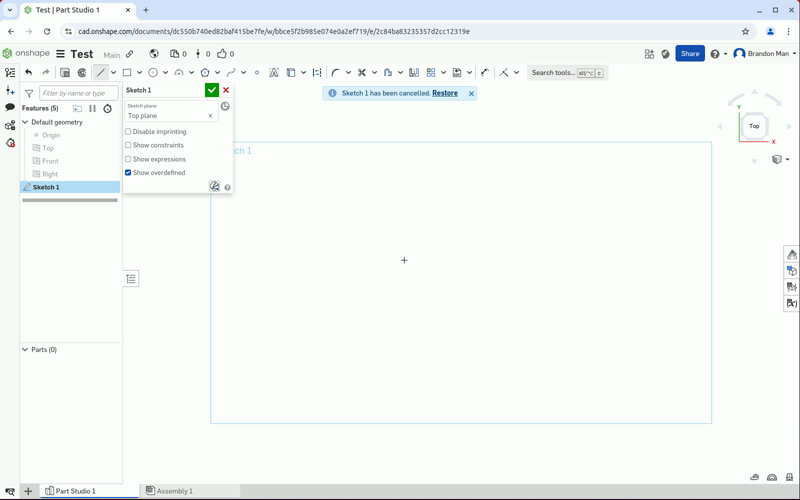
click(404, 259)
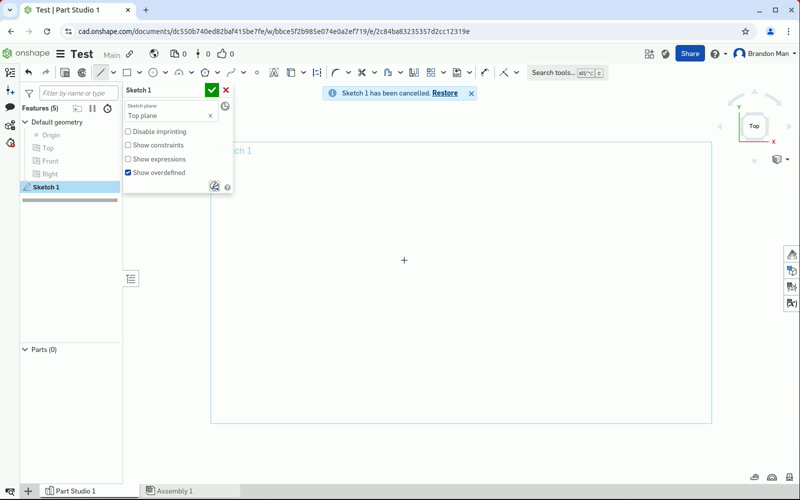
key_up(shift)
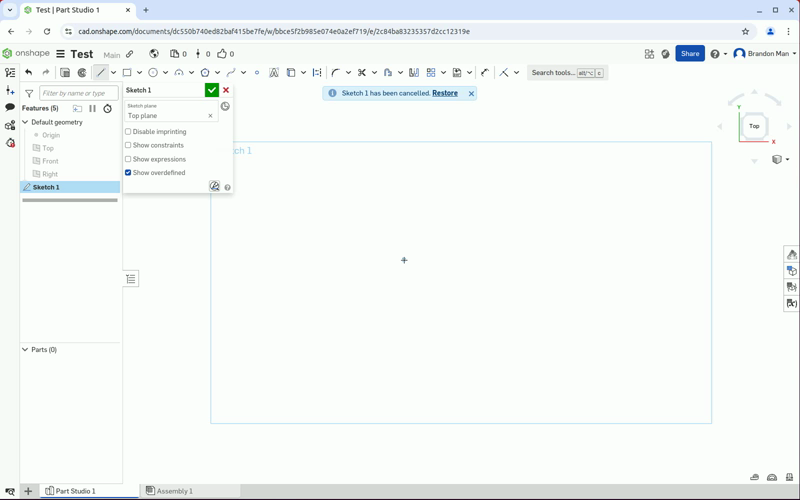
key_down(shift)
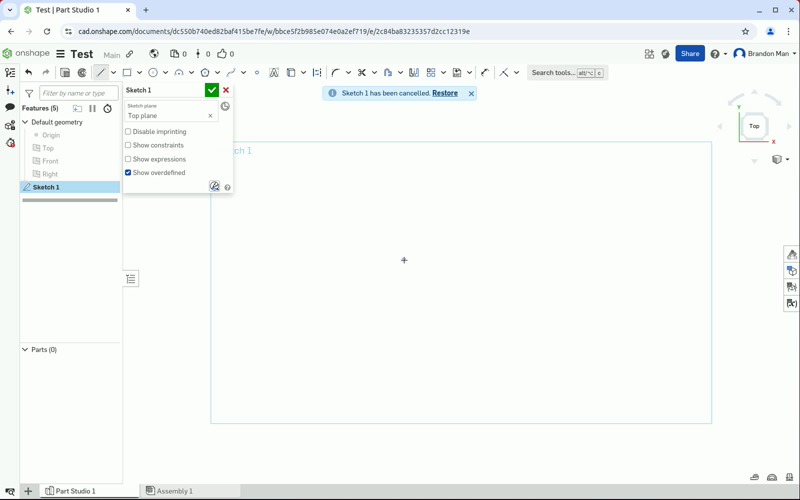
mouse_move(434, 259)
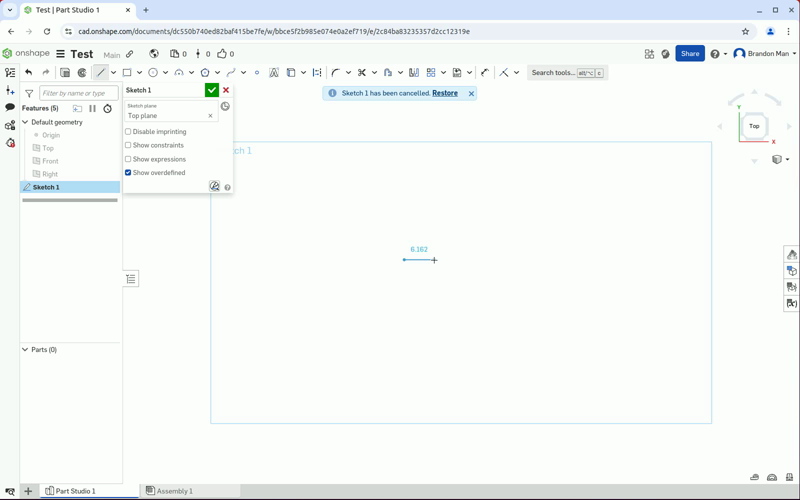
mouse_move(407, 259)
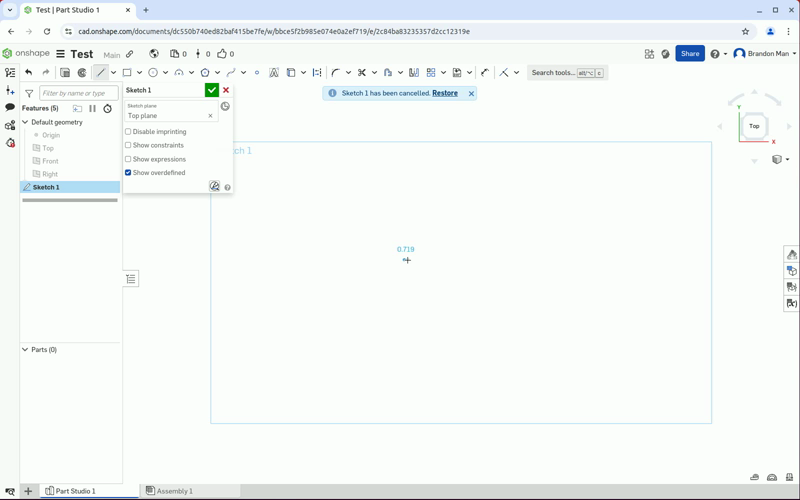
scroll(6)
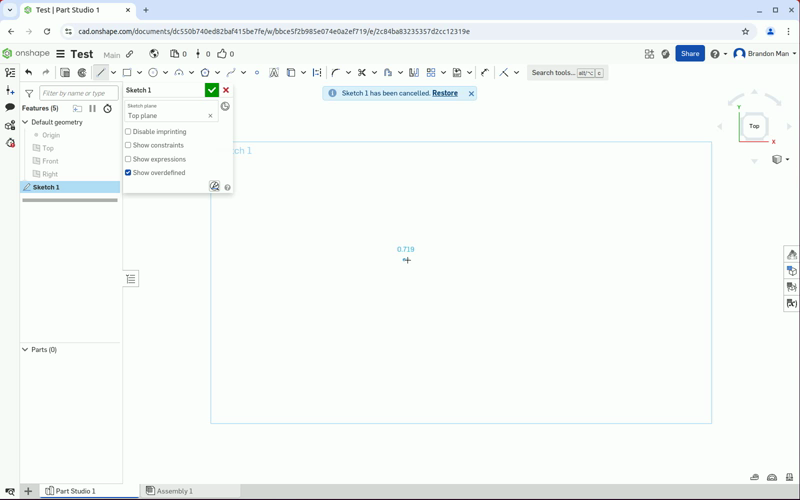
scroll(6)
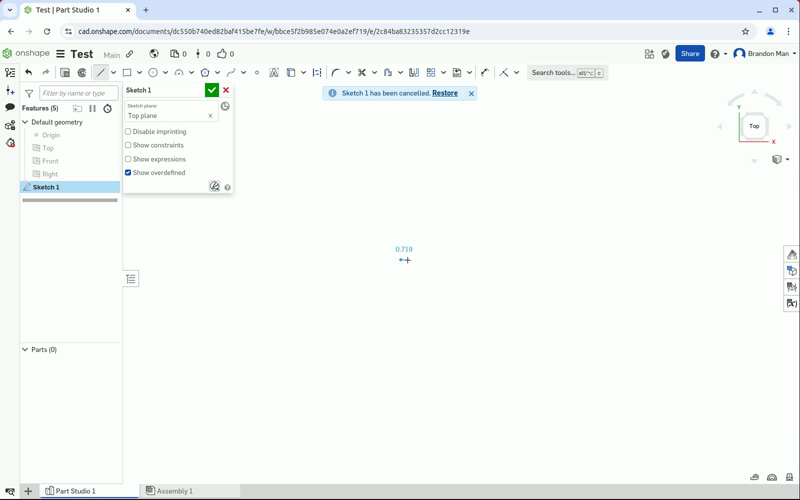
scroll(6)
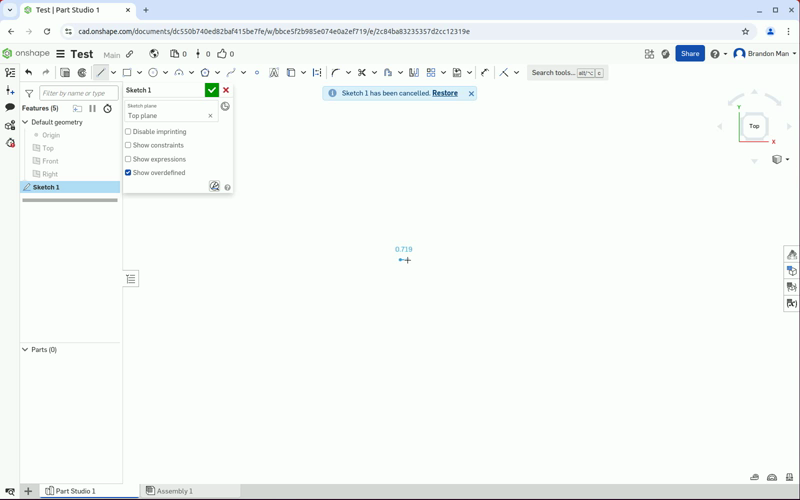
scroll(6)
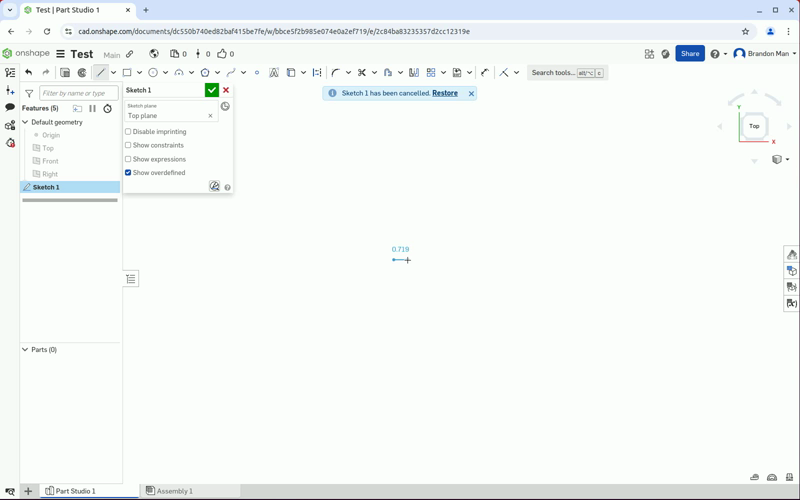
scroll(6)
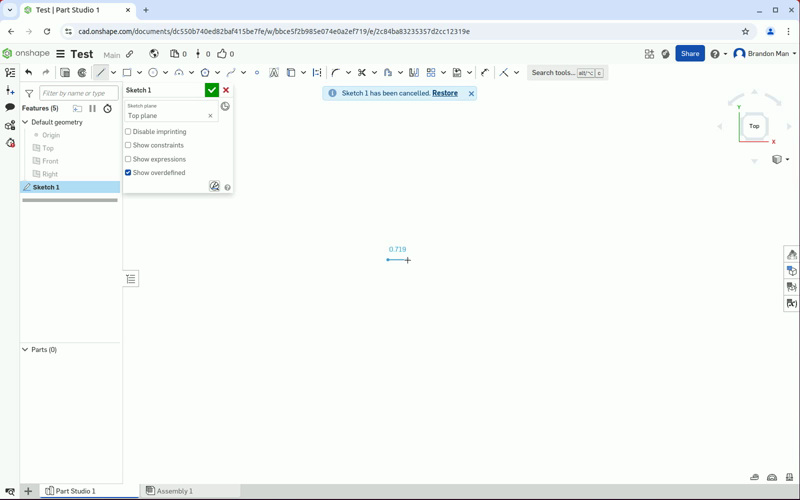
scroll(6)
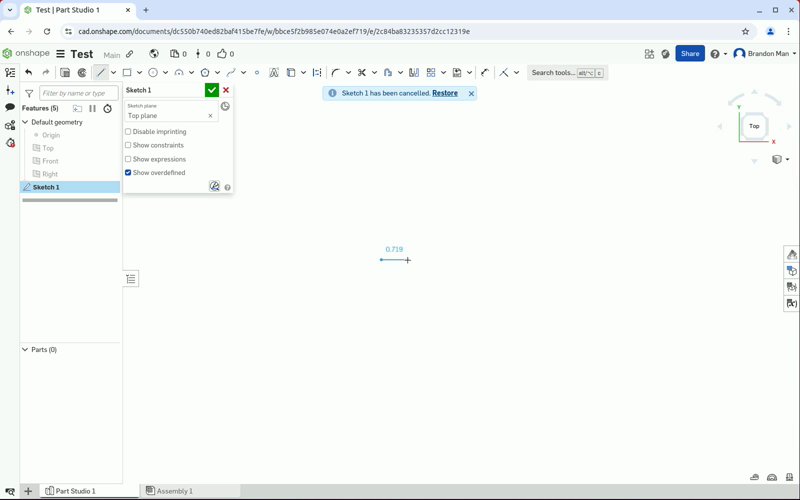
scroll(6)
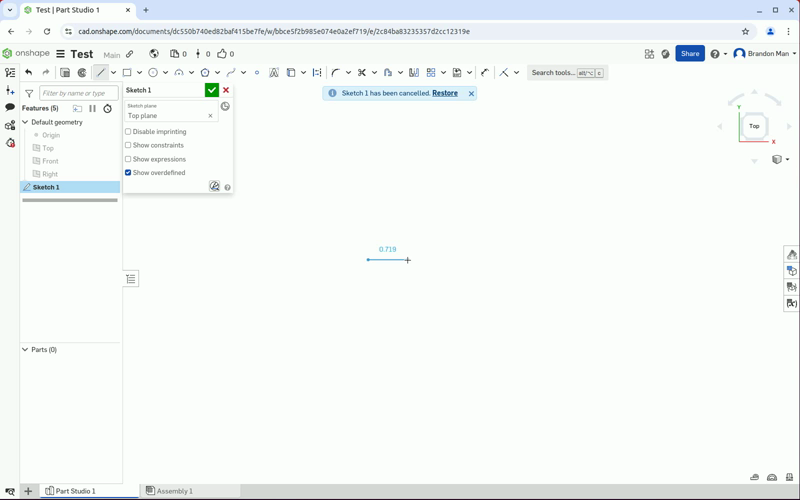
click(407, 259)
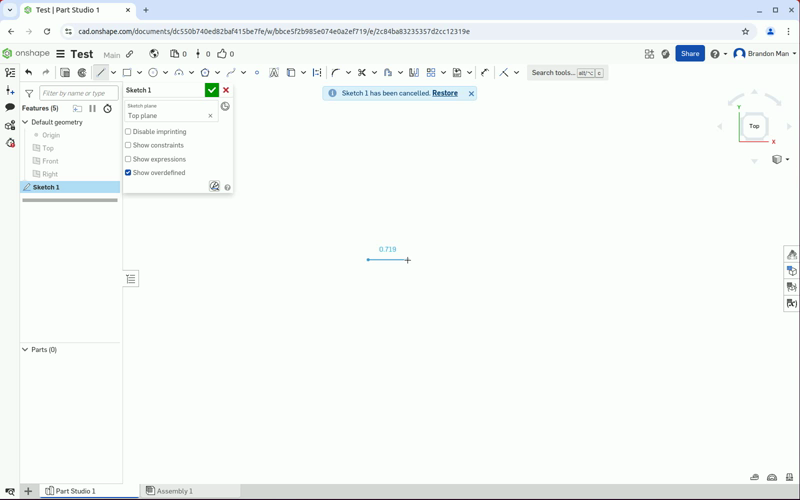
scroll(-6)
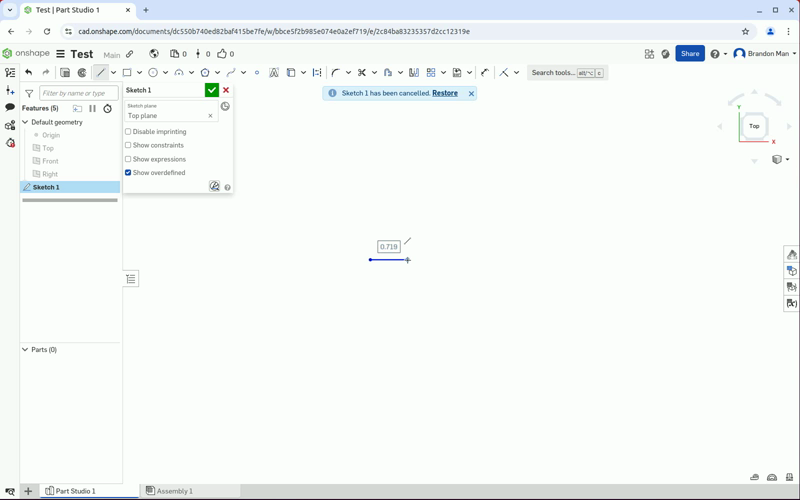
scroll(-6)
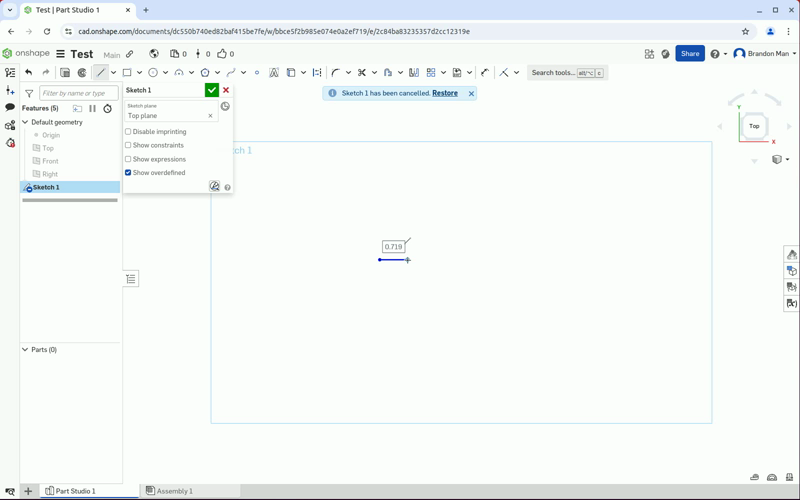
scroll(-6)
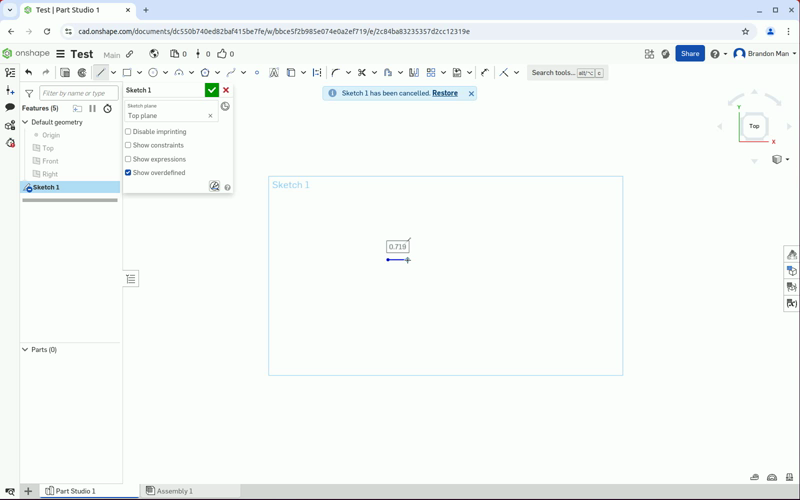
scroll(-6)
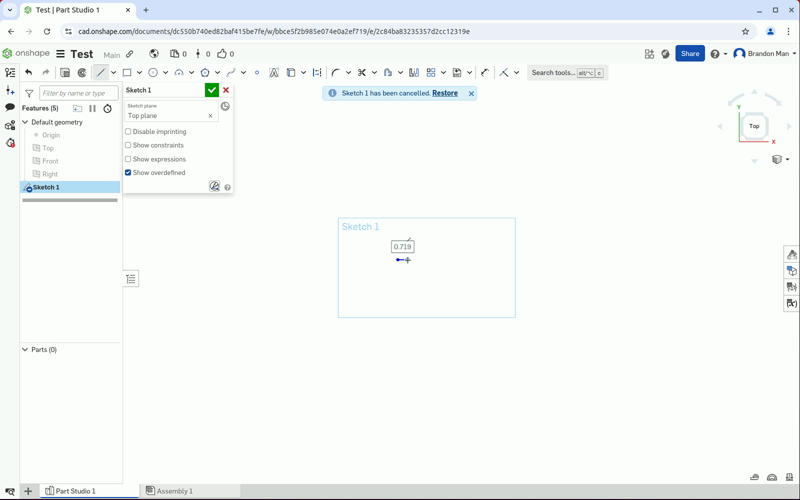
scroll(-6)
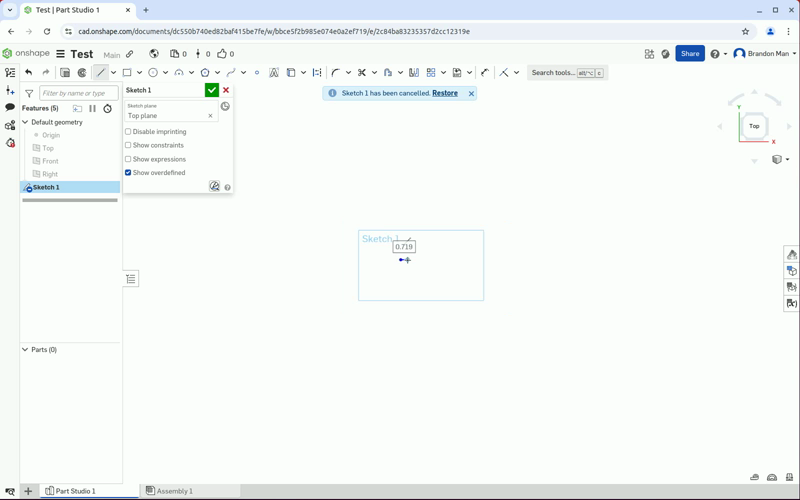
scroll(-6)
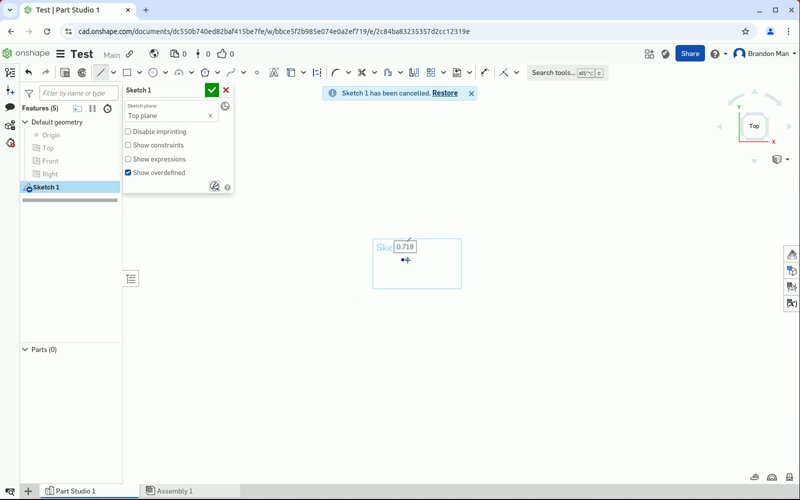
scroll(-6)
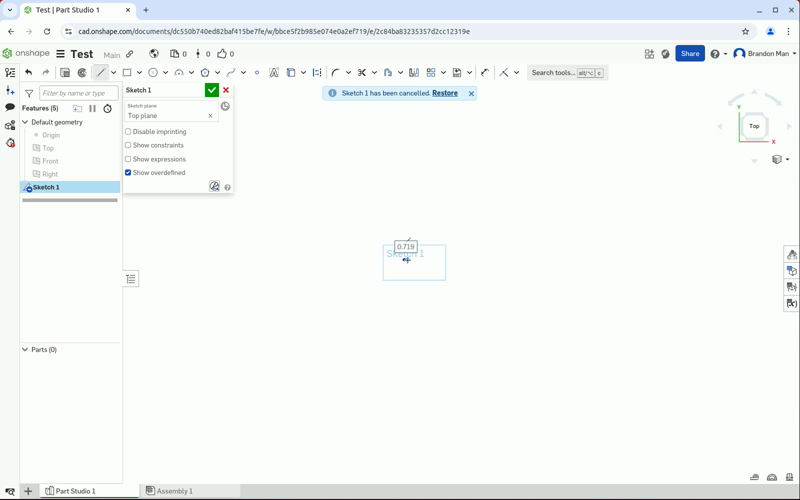
key_up(shift)
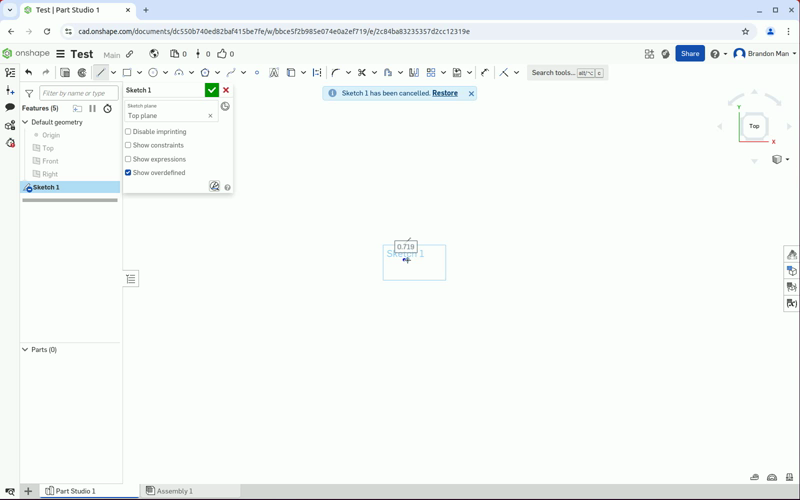
key_down(shift)
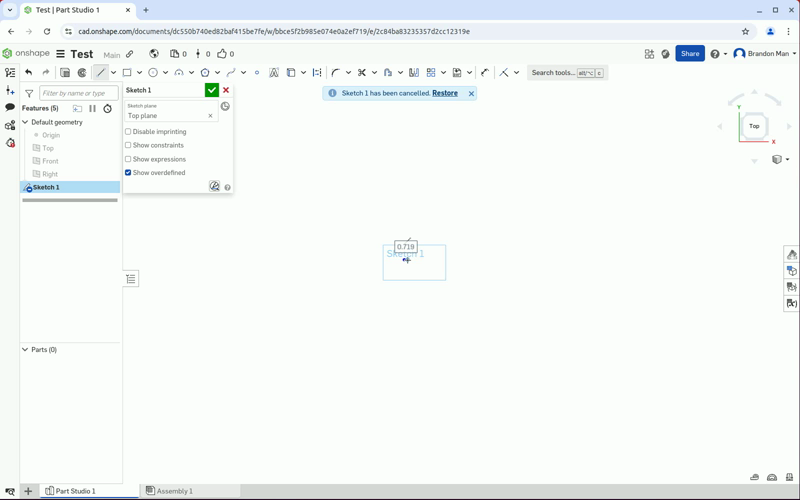
mouse_move(437, 259)
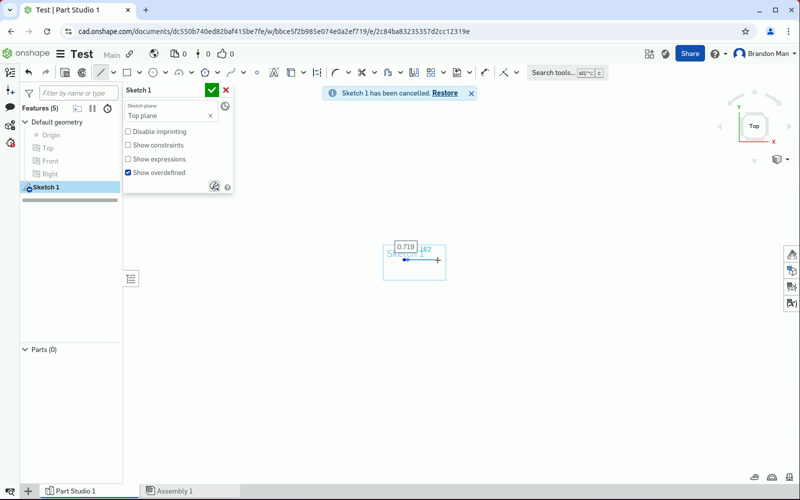
mouse_move(407, 255)
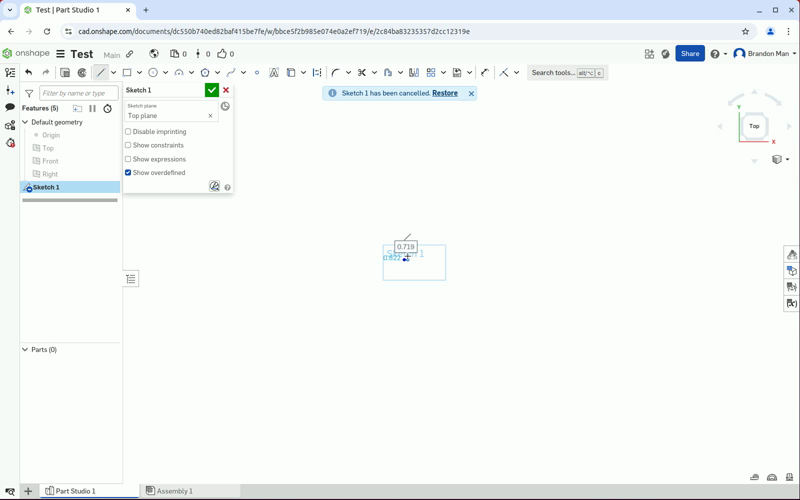
scroll(6)
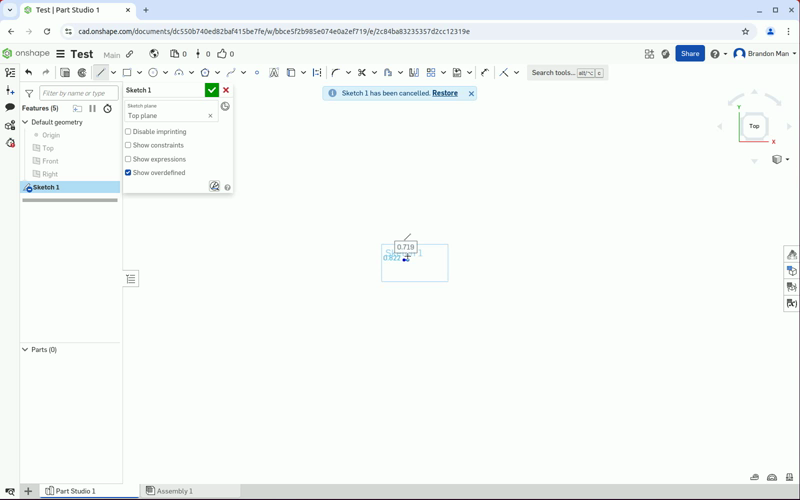
scroll(6)
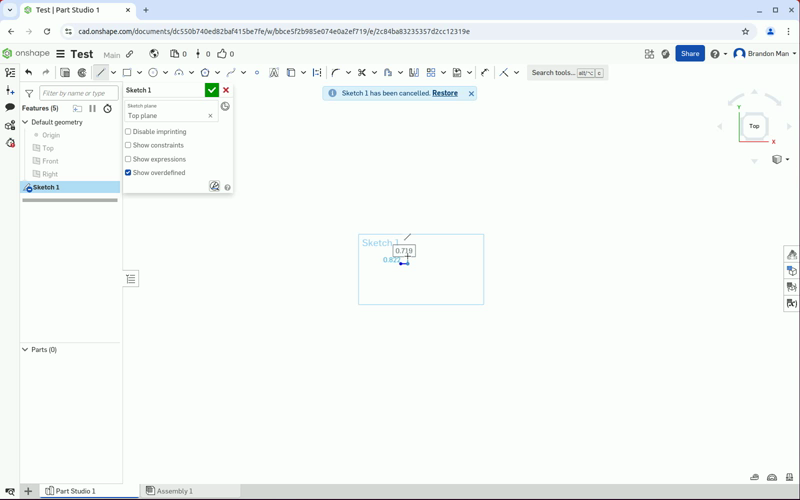
scroll(6)
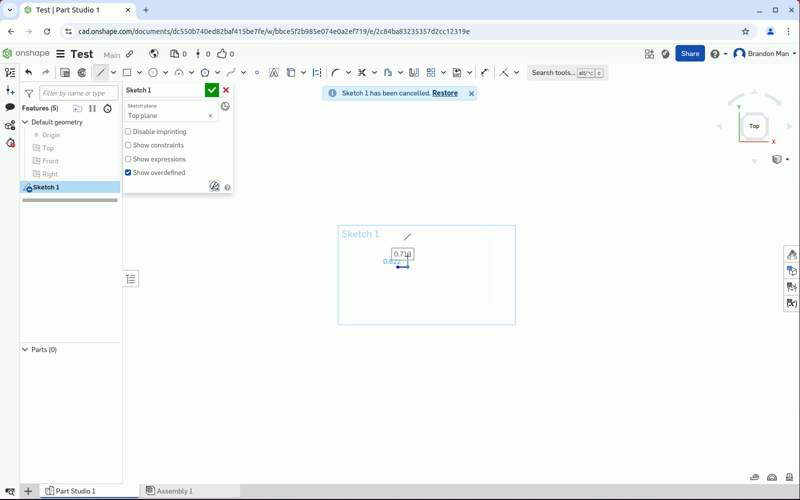
scroll(6)
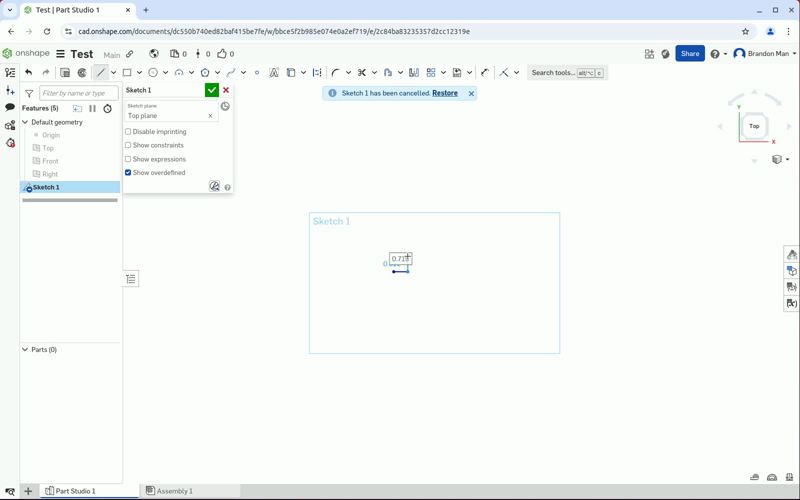
scroll(6)
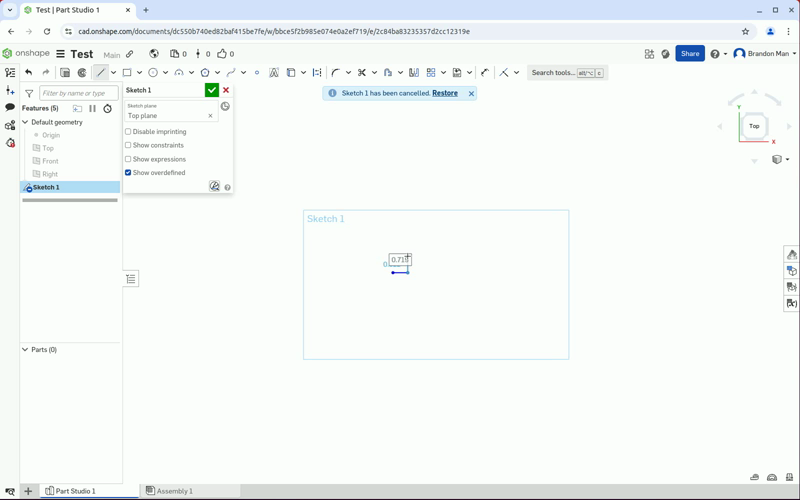
scroll(6)
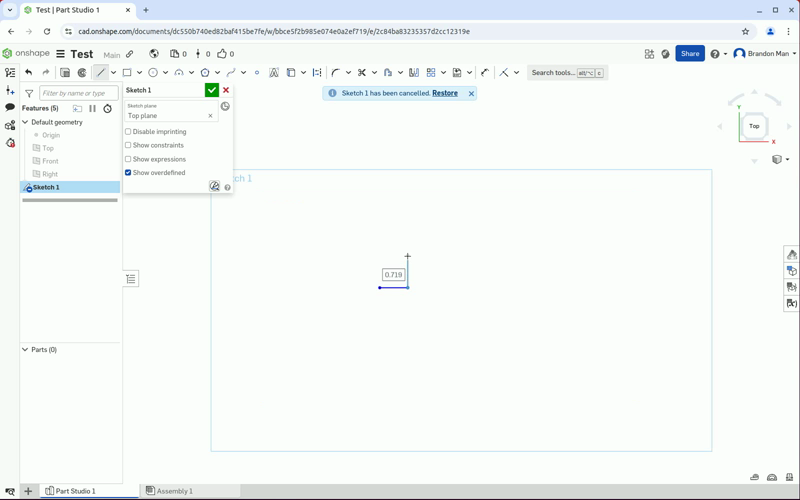
scroll(6)
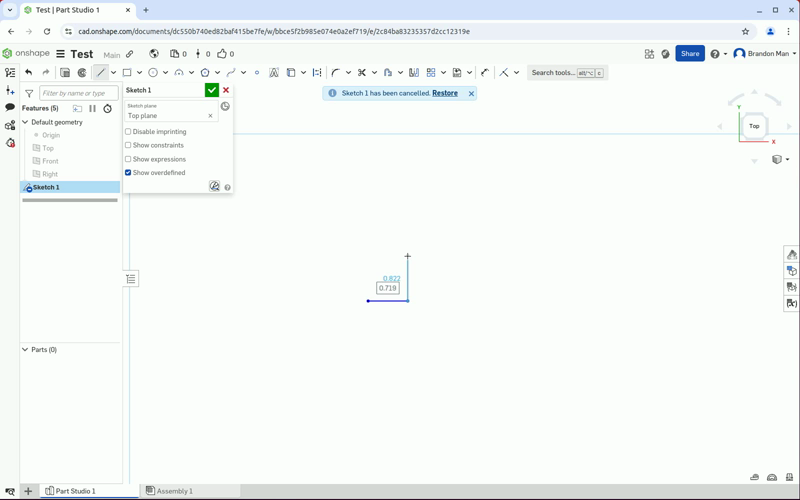
click(407, 255)
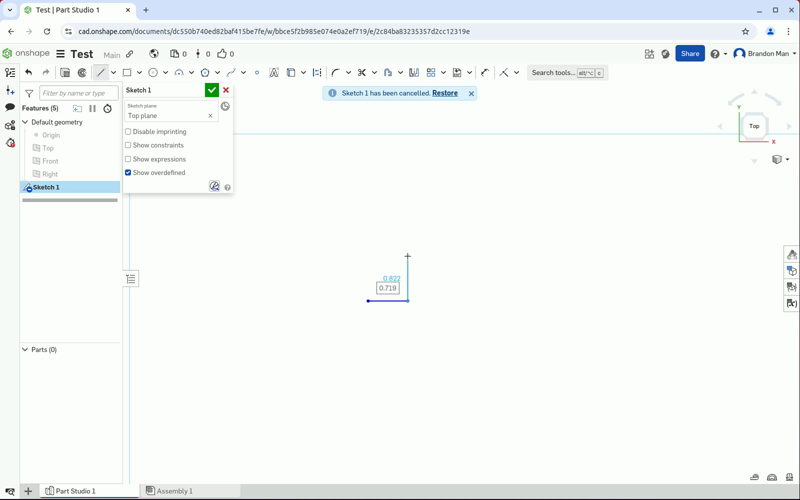
scroll(-6)
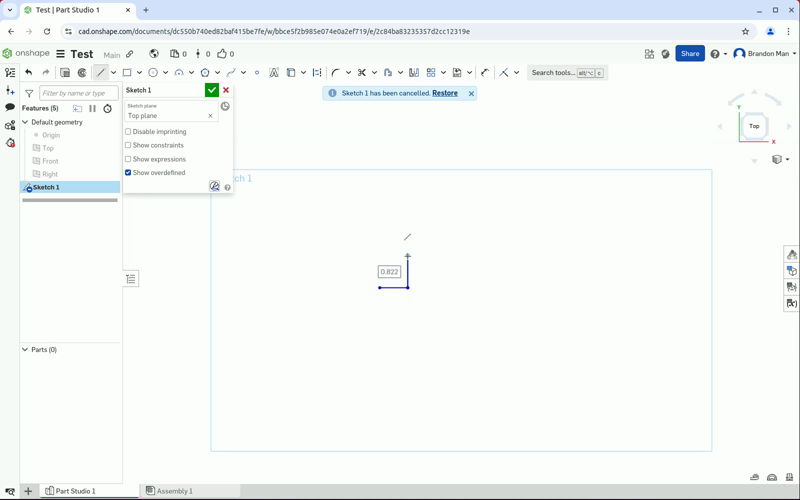
scroll(-6)
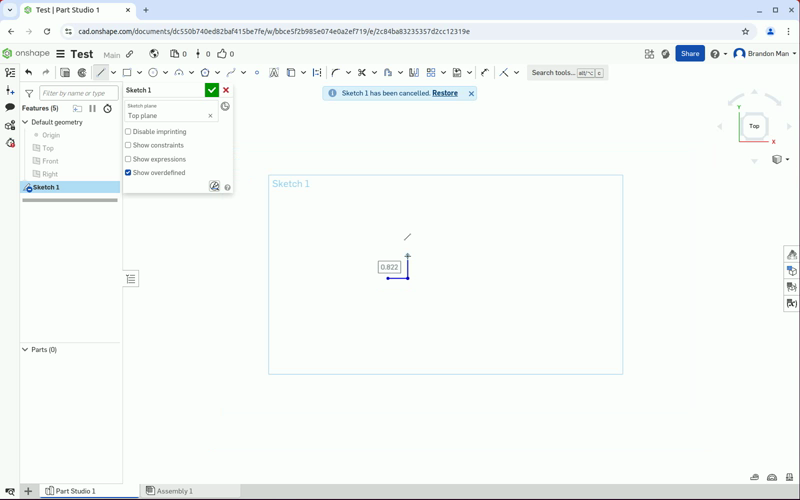
scroll(-6)
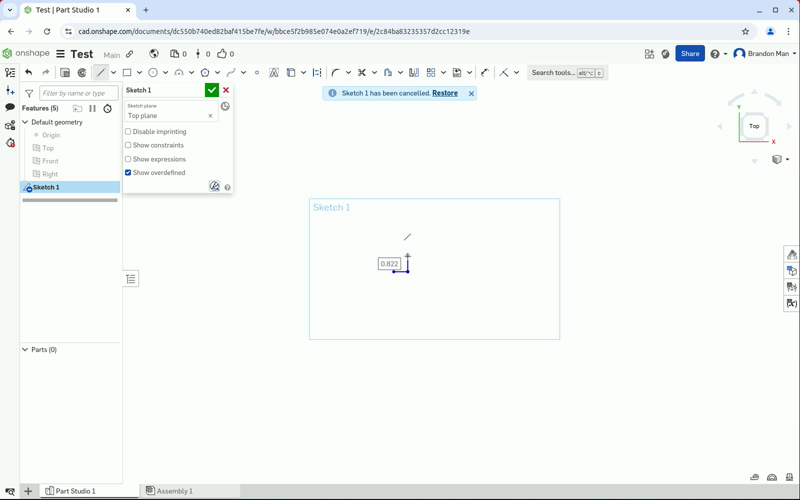
scroll(-6)
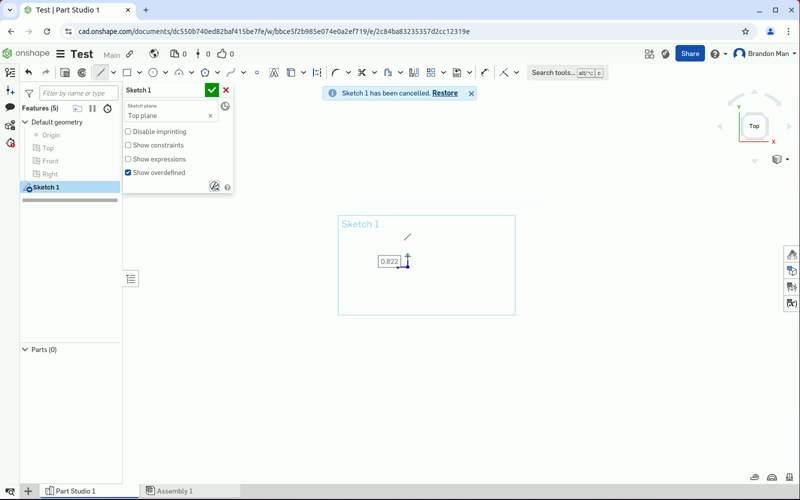
scroll(-6)
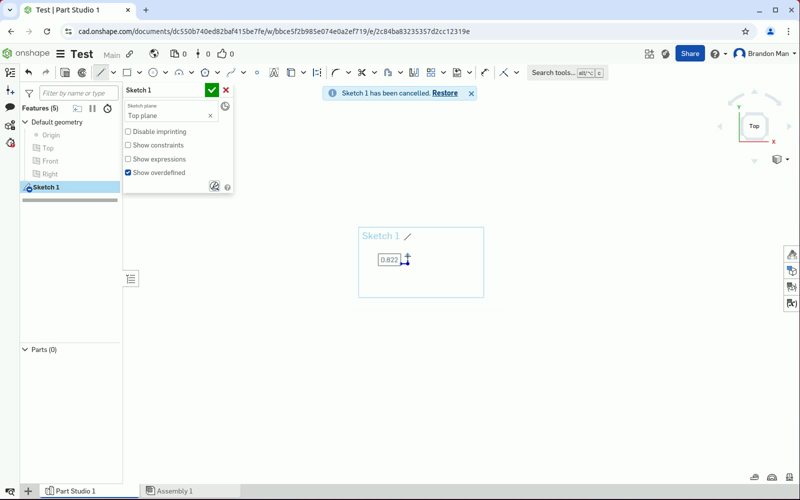
scroll(-6)
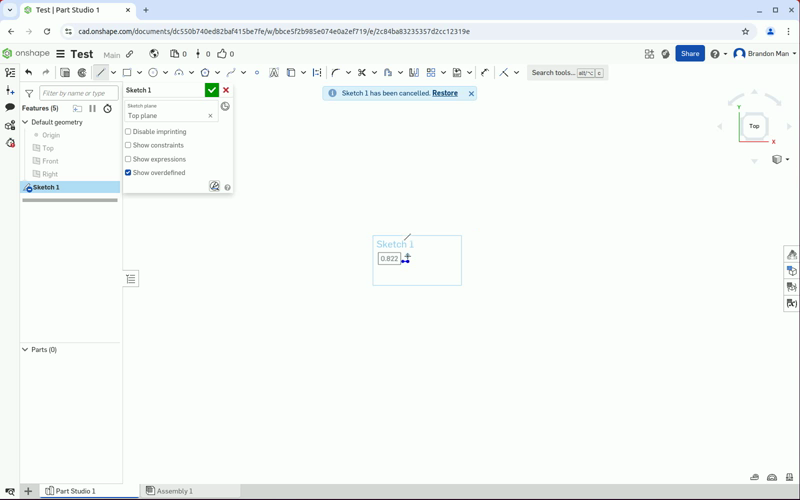
scroll(-6)
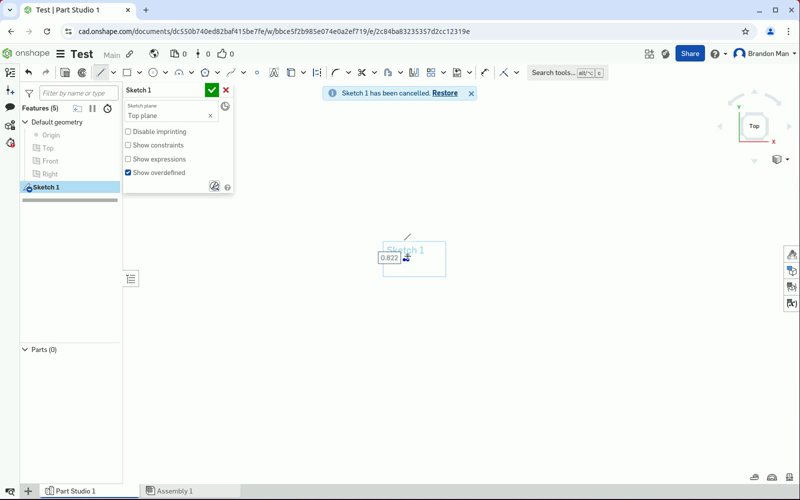
key_up(shift)
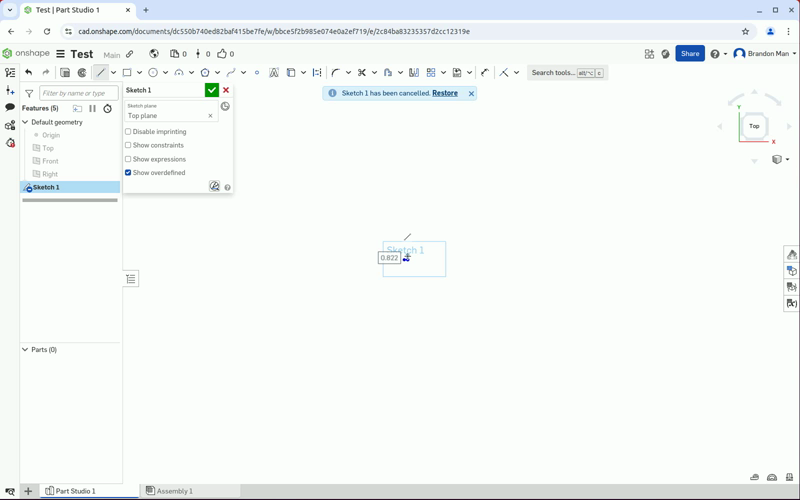
key_down(shift)
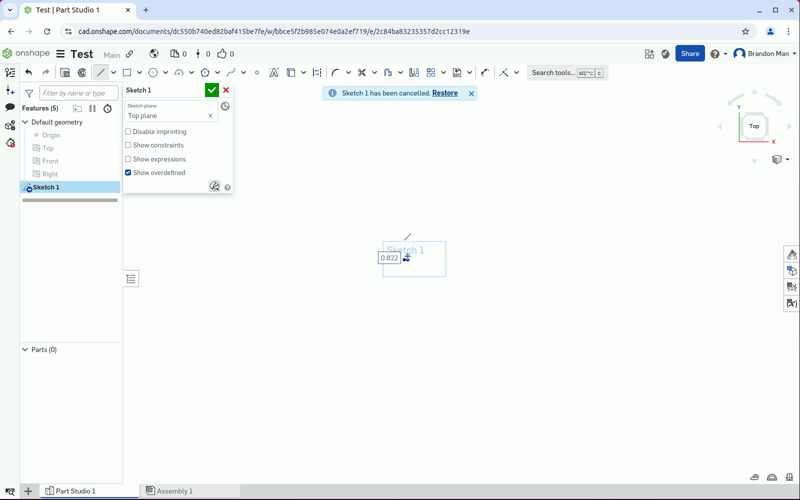
mouse_move(437, 255)
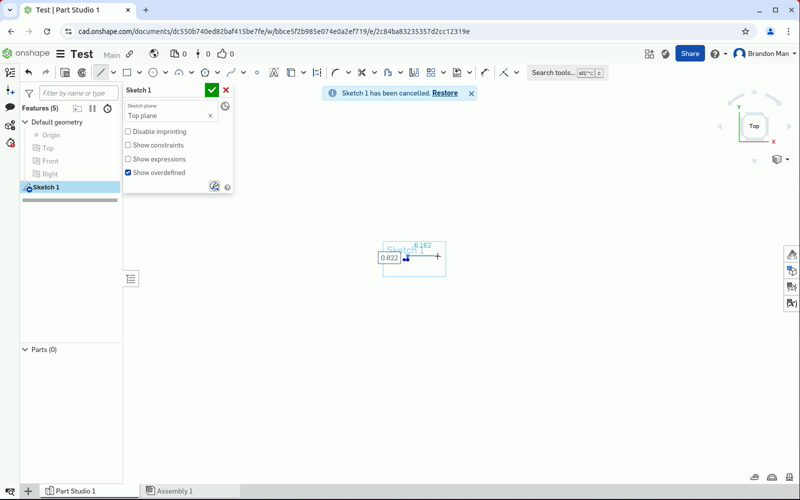
mouse_move(404, 255)
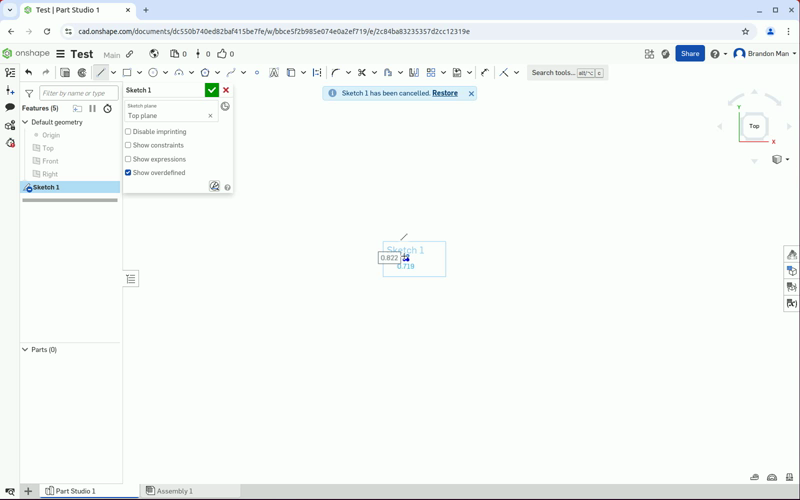
scroll(6)
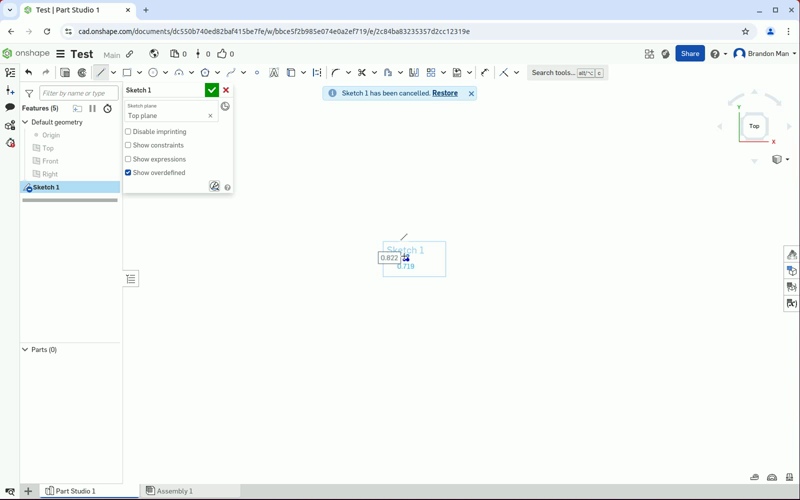
scroll(6)
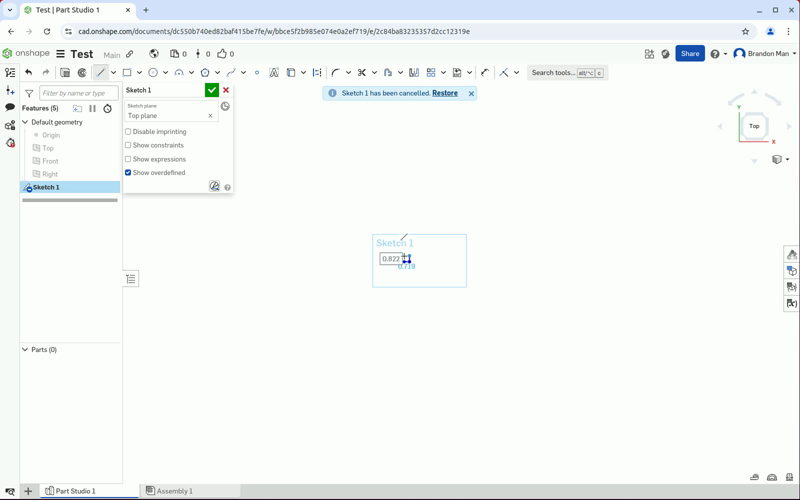
scroll(6)
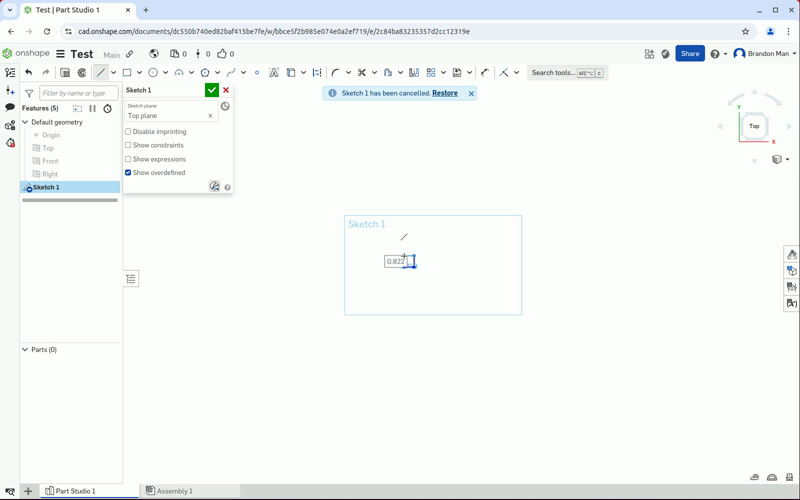
scroll(6)
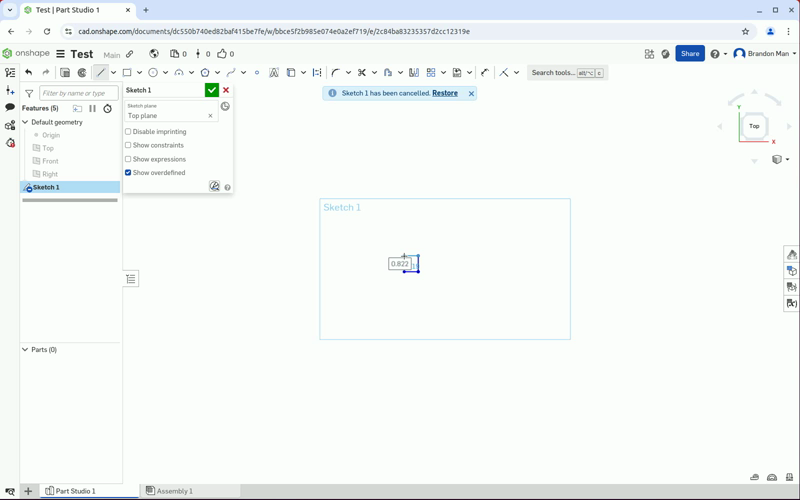
scroll(6)
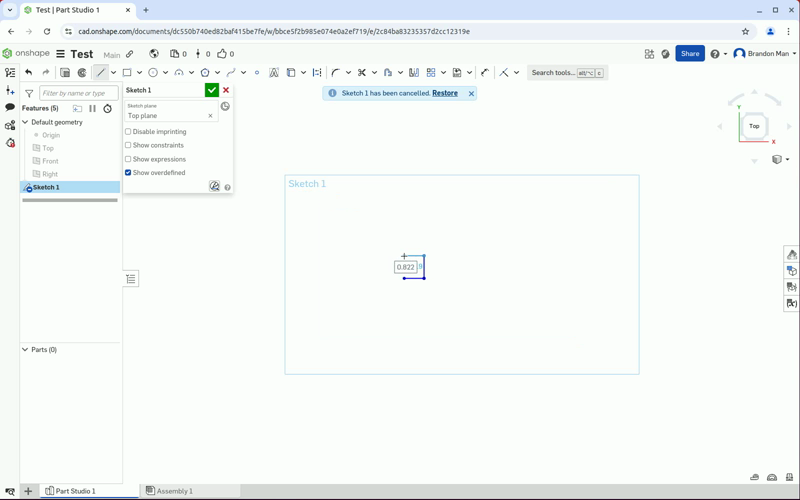
scroll(6)
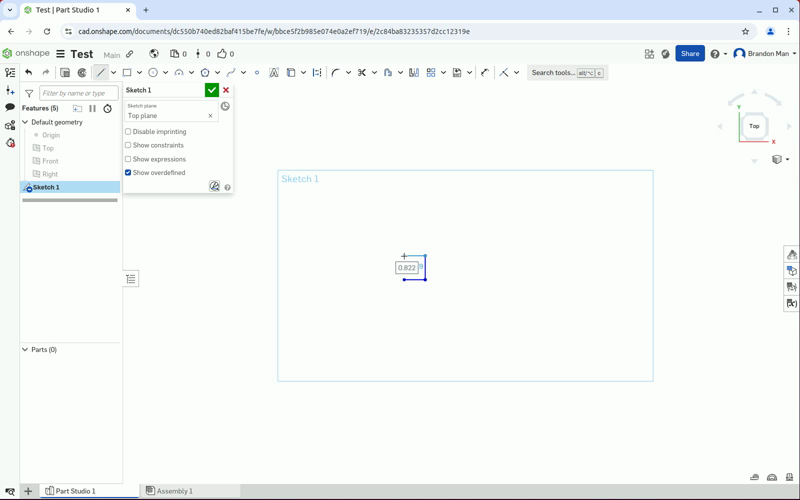
scroll(6)
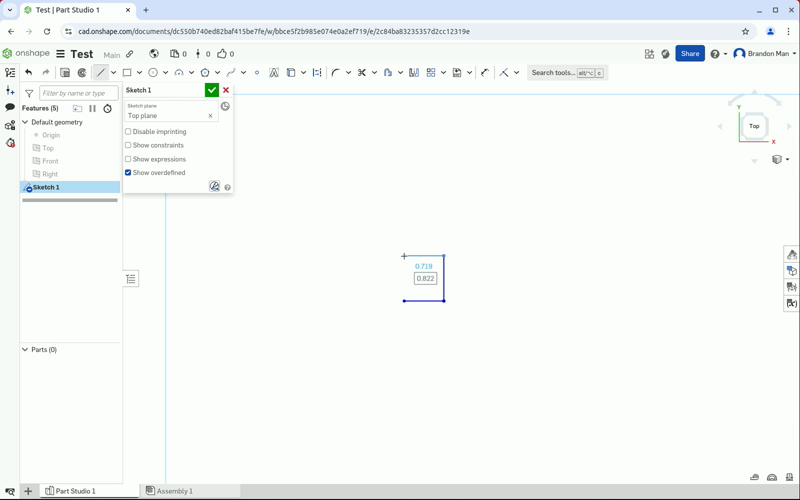
click(404, 255)
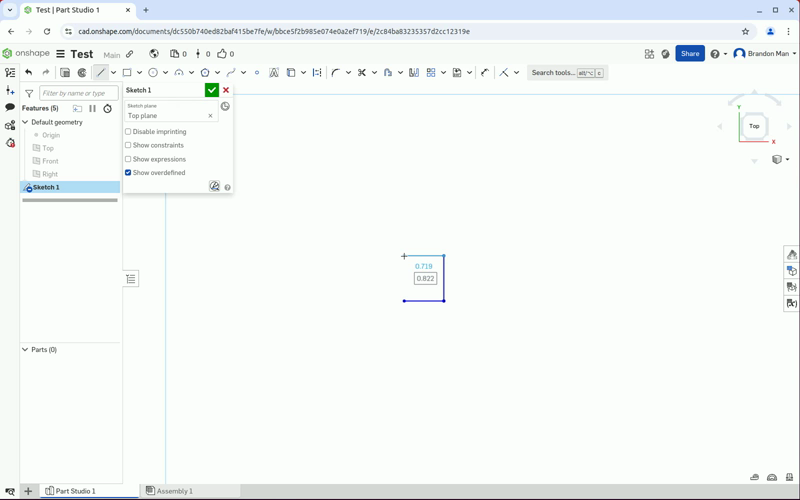
scroll(-6)
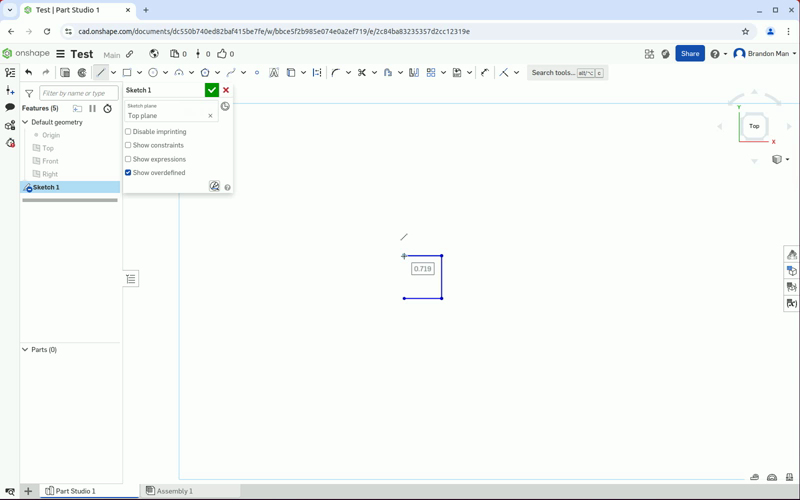
scroll(-6)
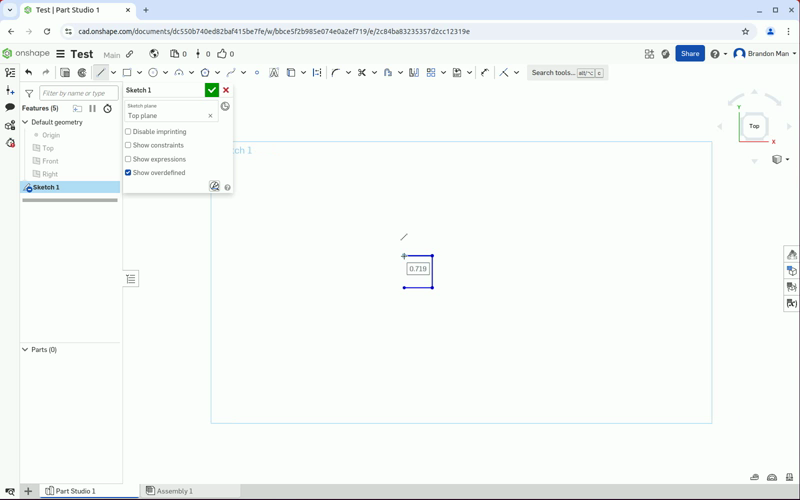
scroll(-6)
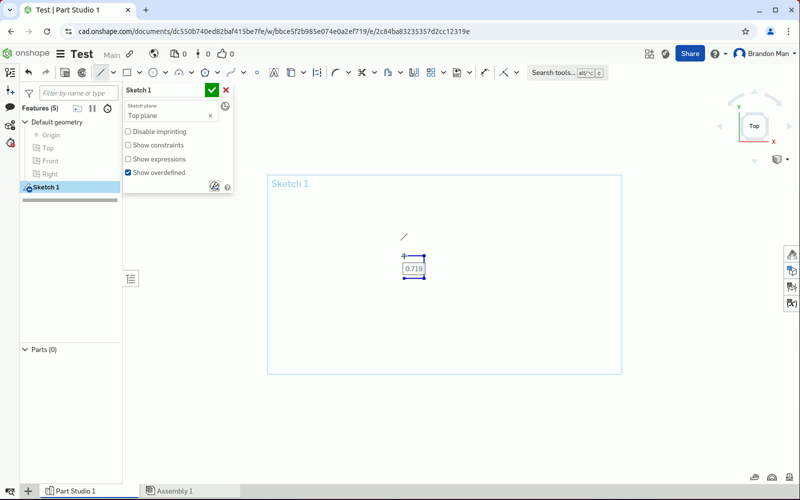
scroll(-6)
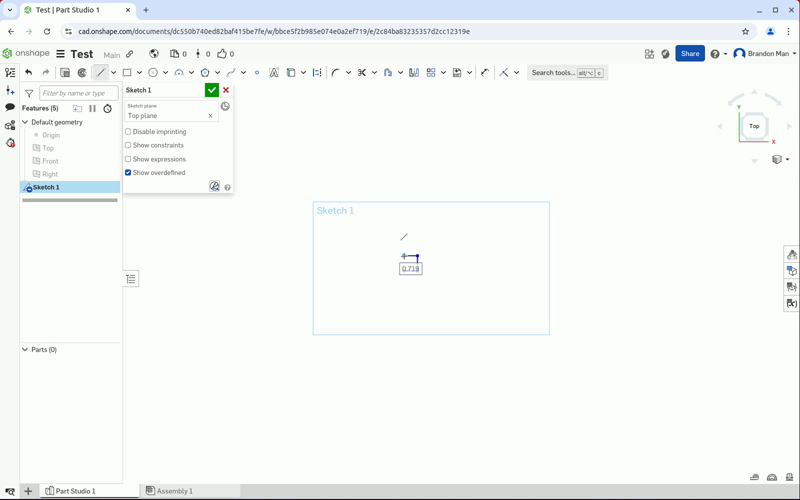
scroll(-6)
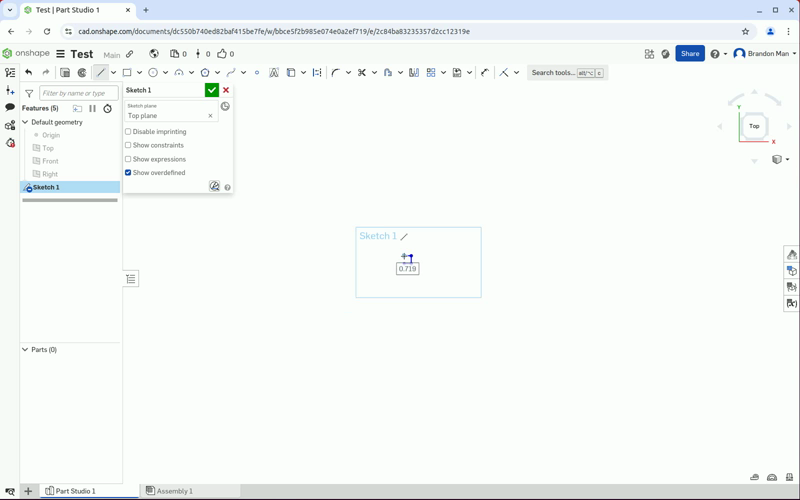
scroll(-6)
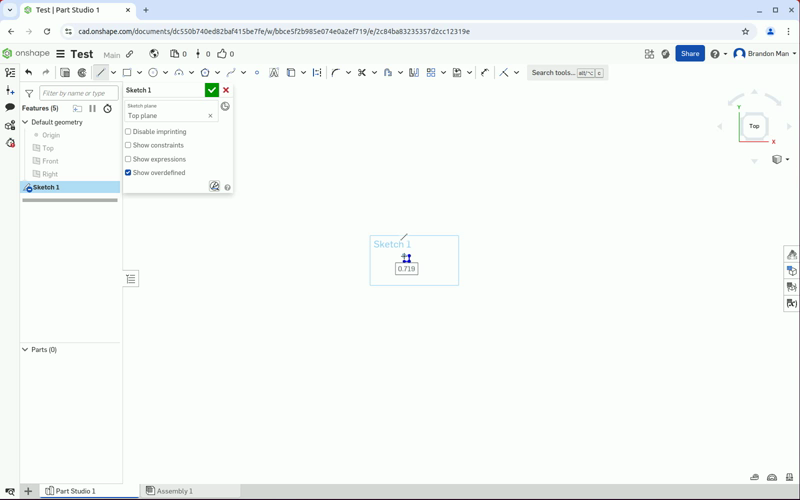
scroll(-6)
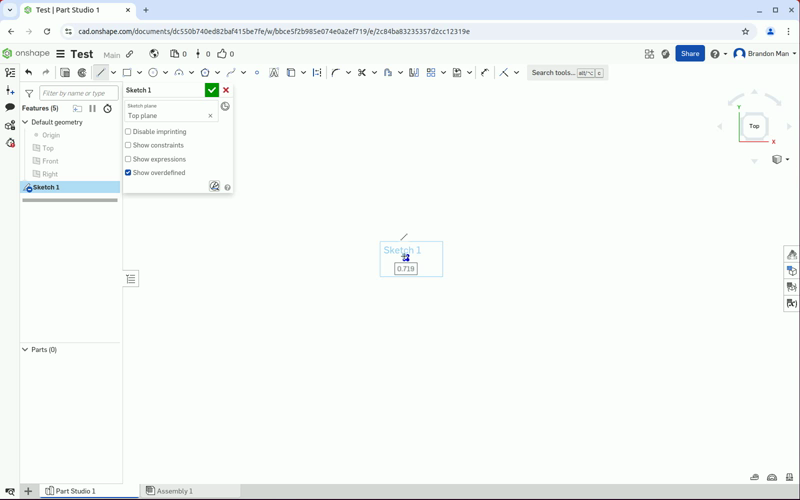
key_up(shift)
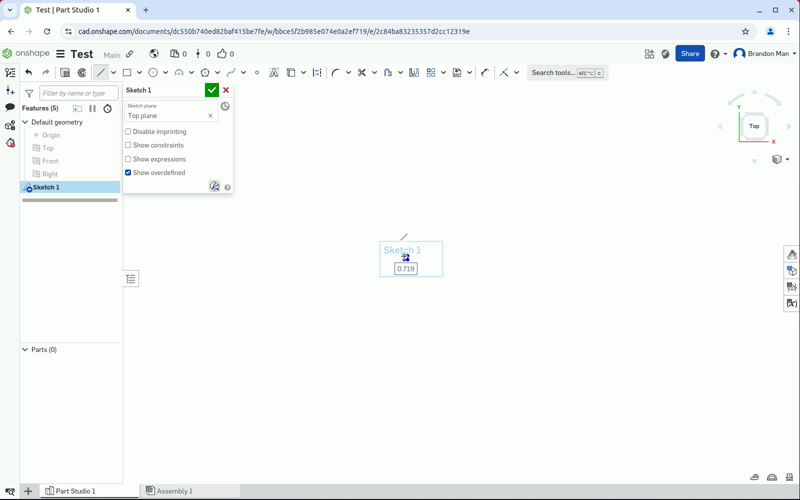
mouse_move(434, 255)
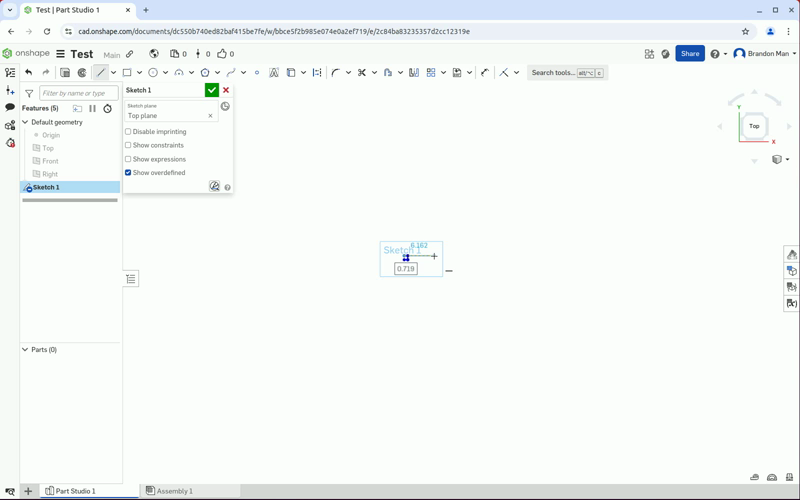
key_down(shift)
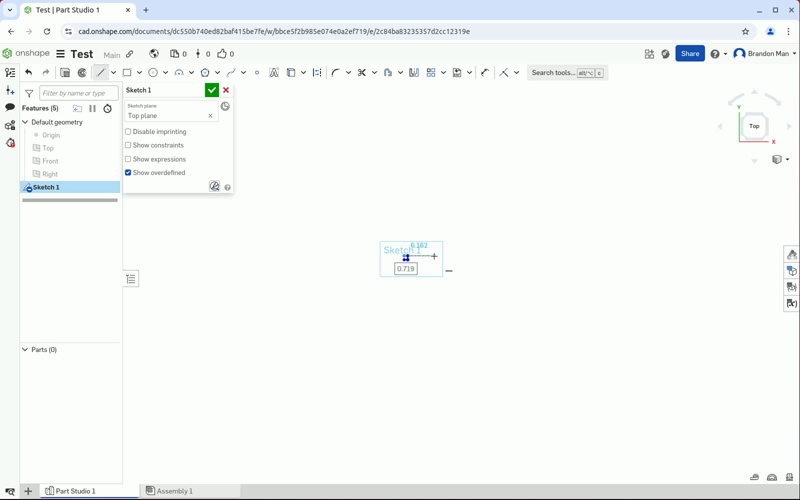
mouse_move(404, 259)
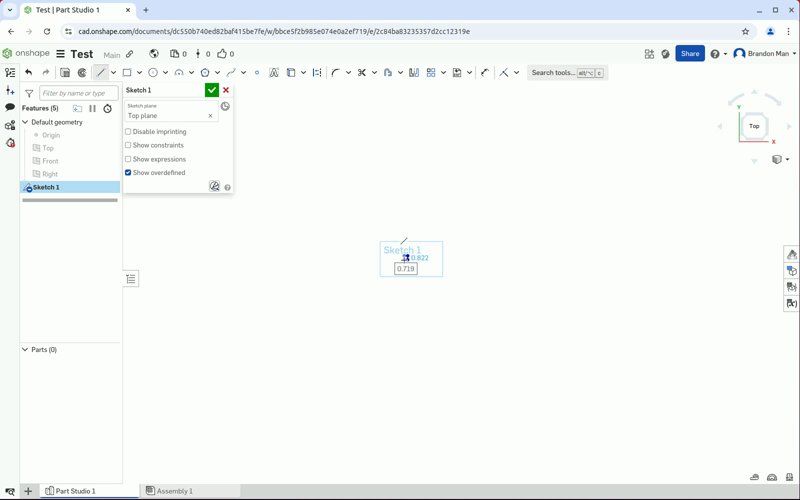
scroll(6)
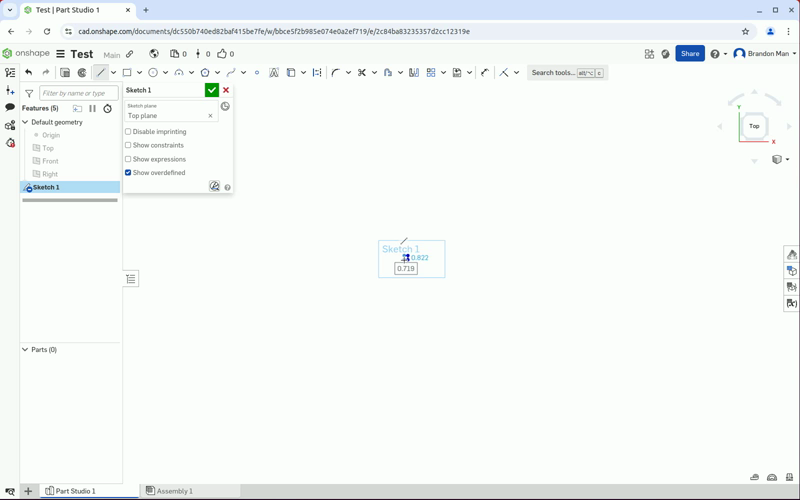
scroll(6)
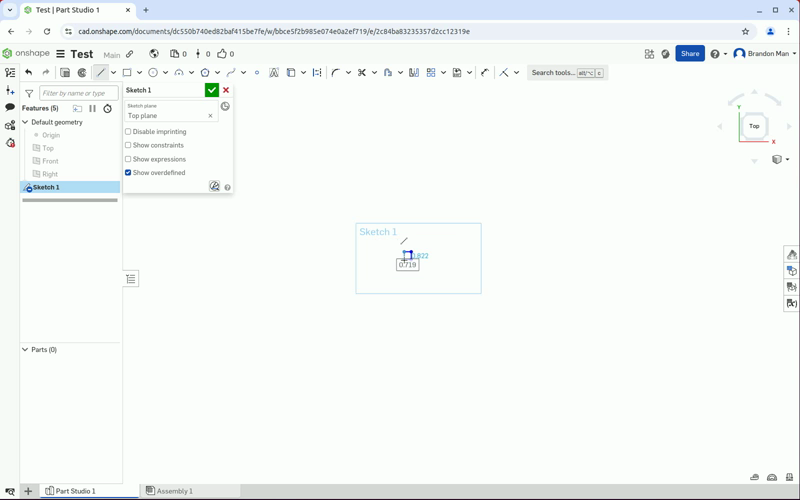
scroll(6)
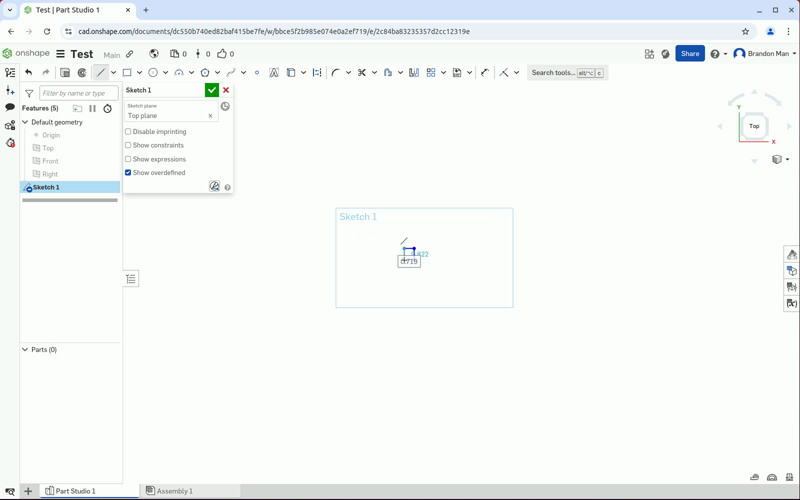
scroll(6)
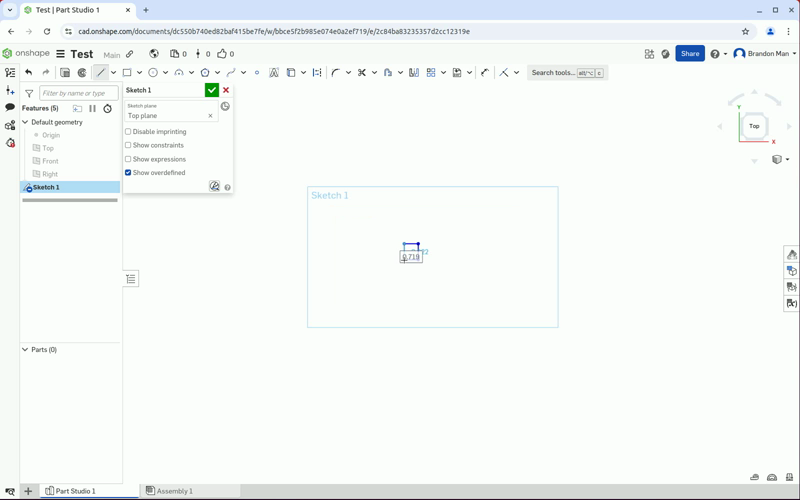
scroll(6)
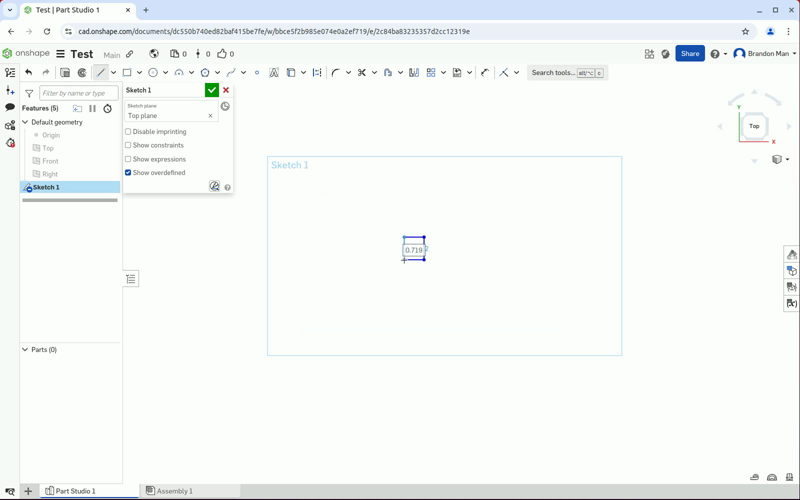
scroll(6)
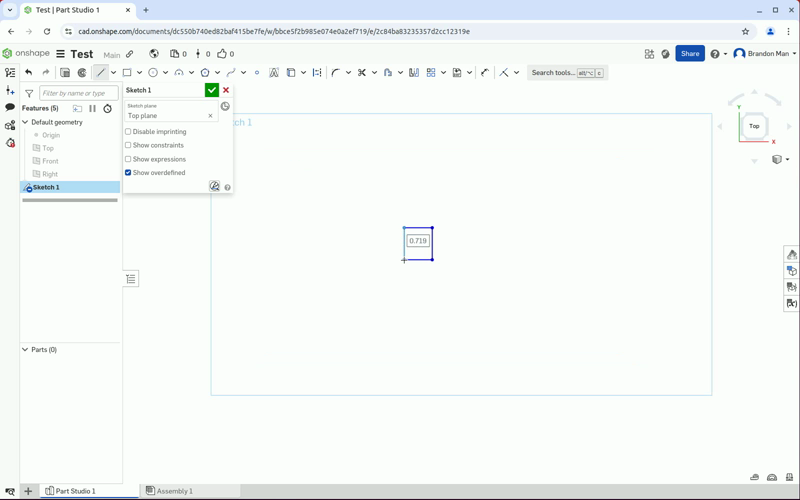
scroll(6)
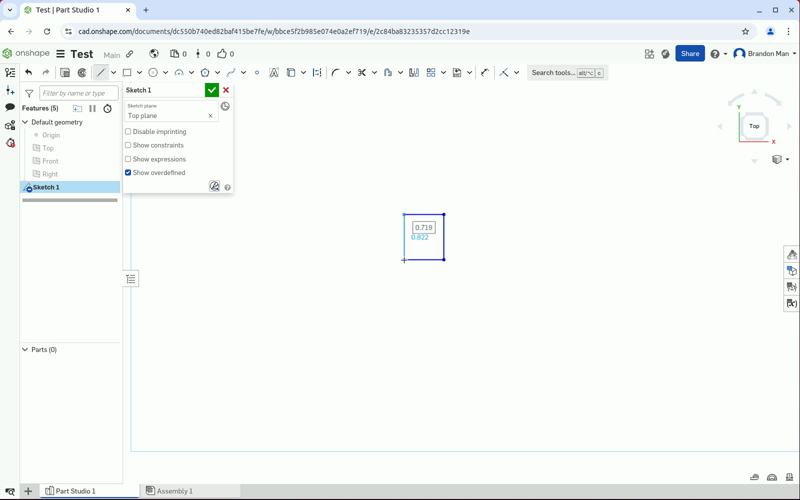
key_up(shift)
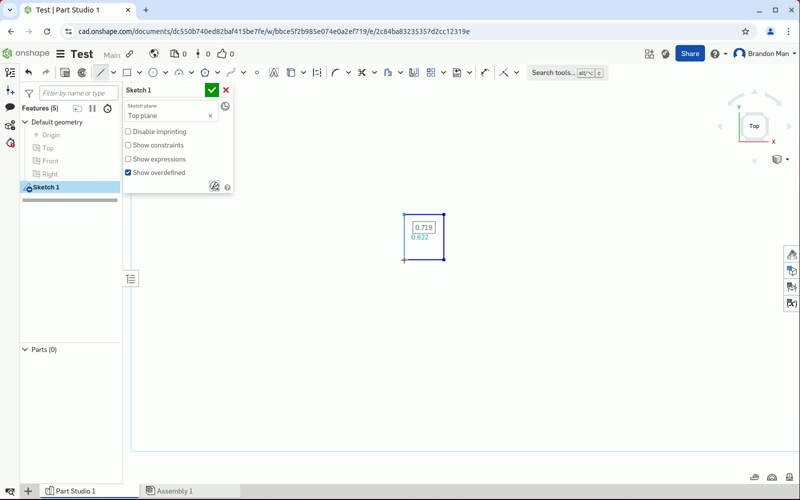
click(404, 259)
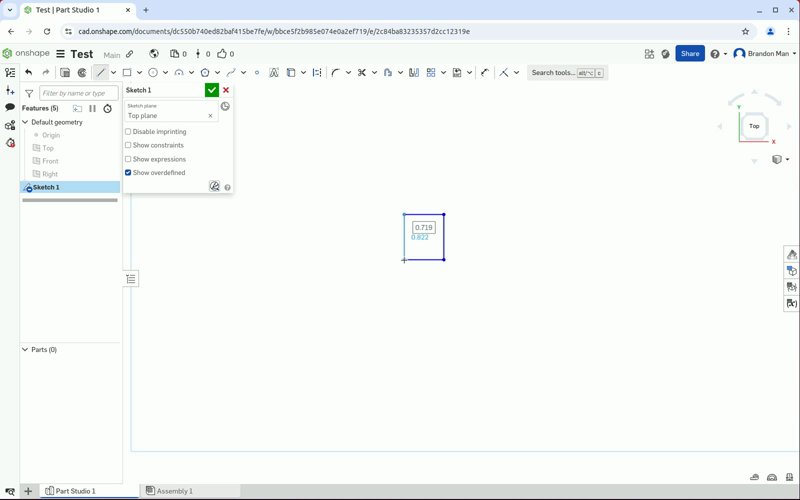
scroll(-6)
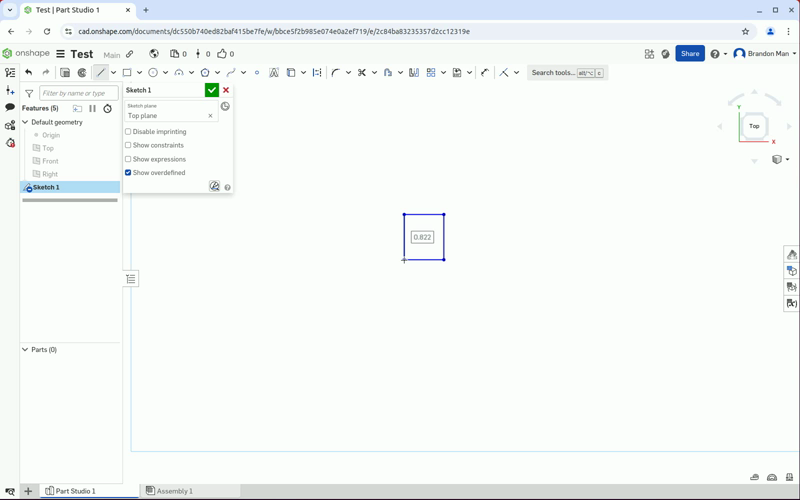
scroll(-6)
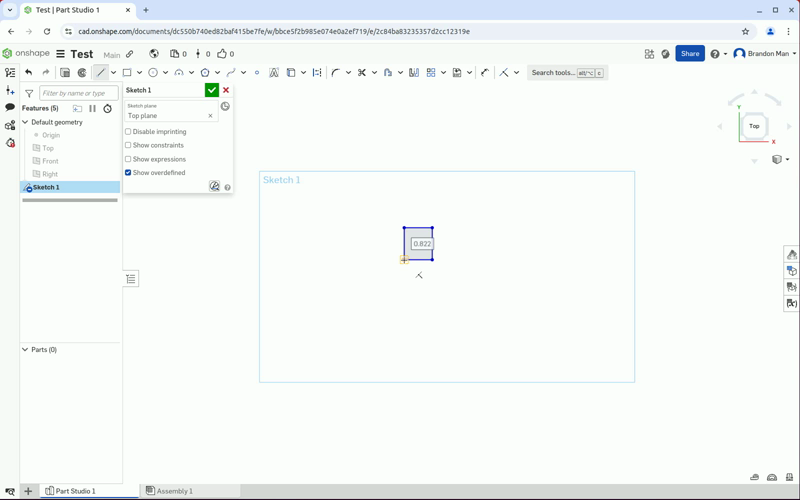
scroll(-6)
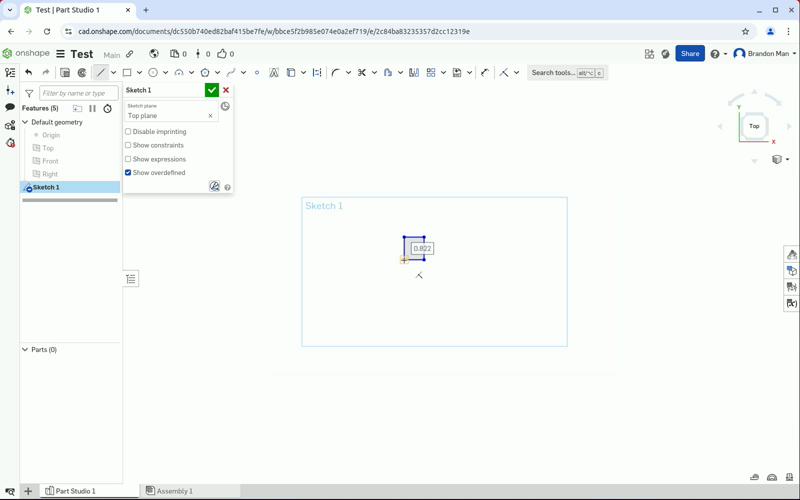
scroll(-6)
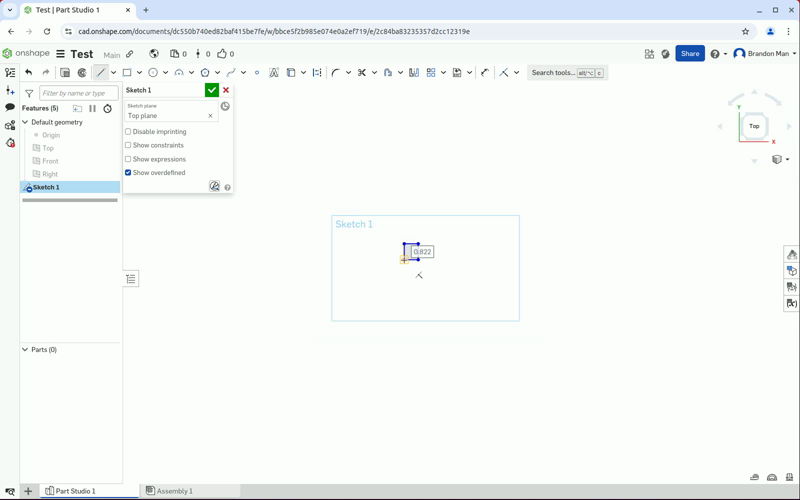
scroll(-6)
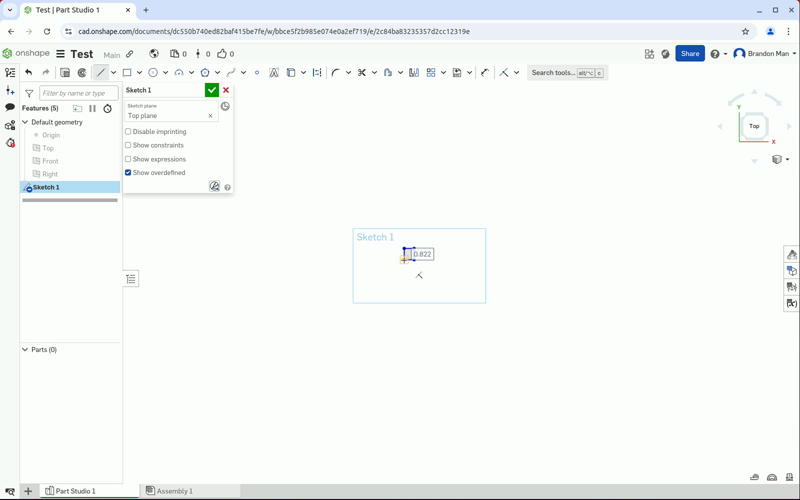
scroll(-6)
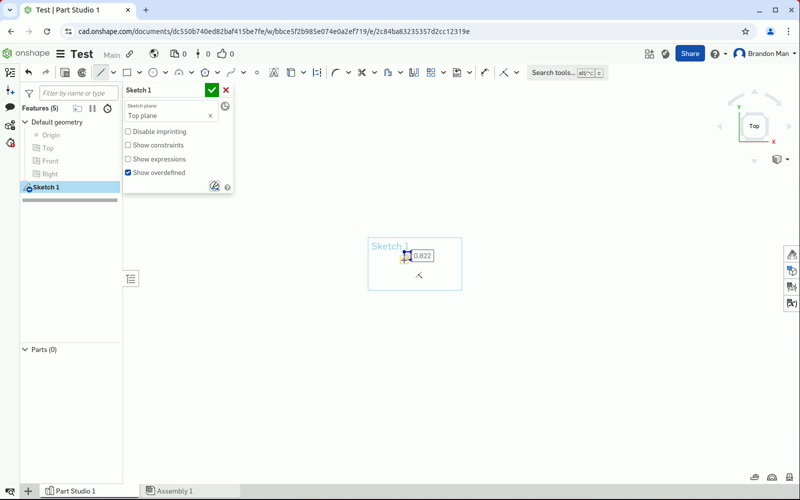
scroll(-6)
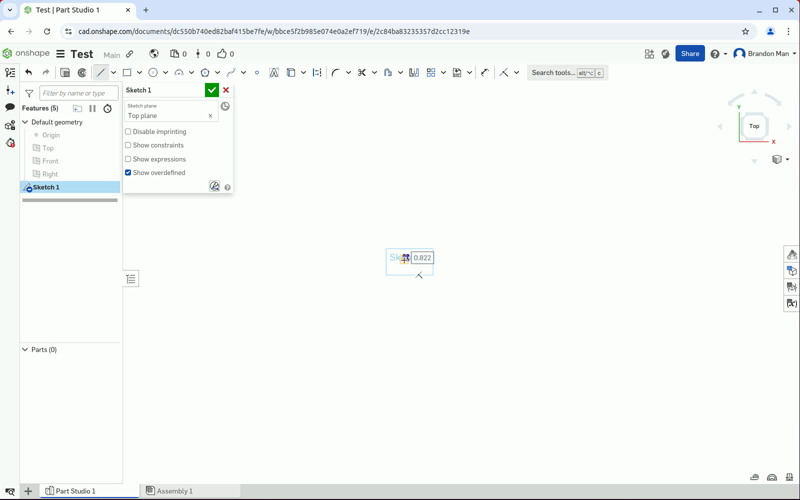
key(esc)
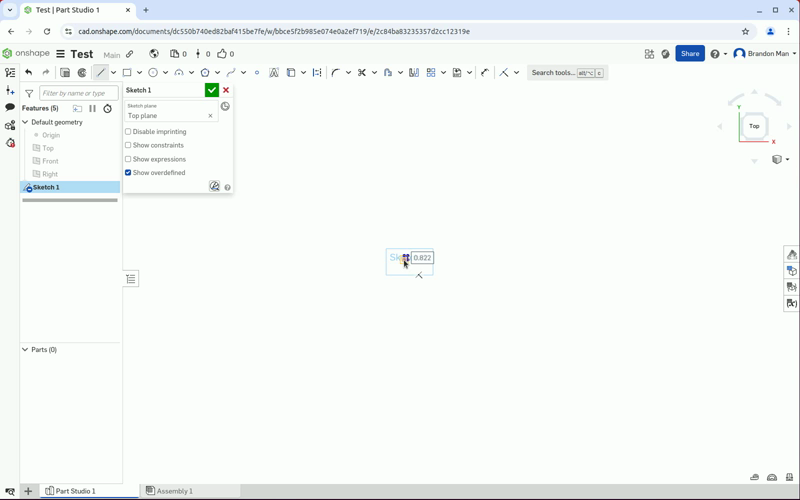
mouse_move(406, 259)
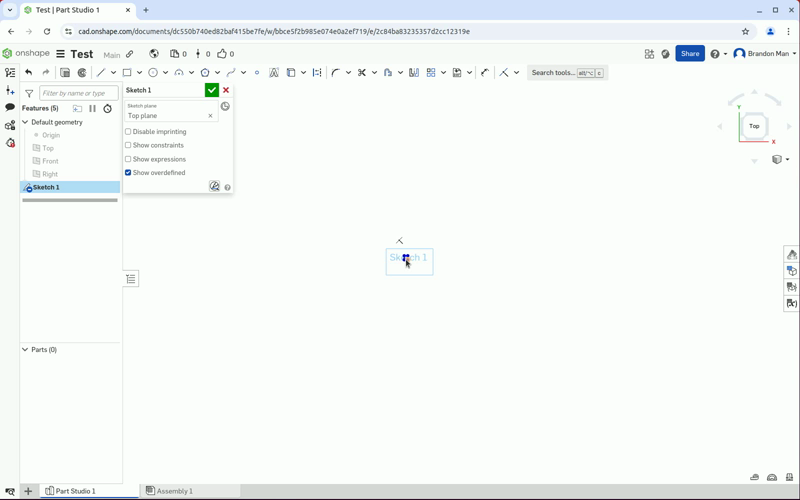
scroll(6)
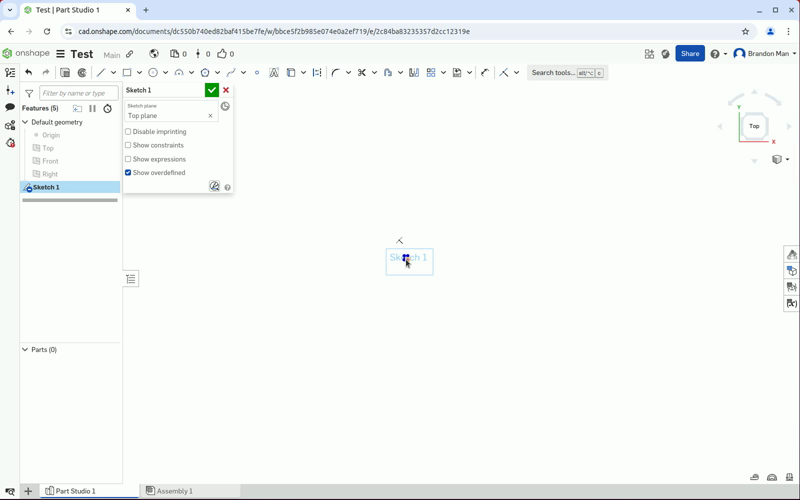
scroll(6)
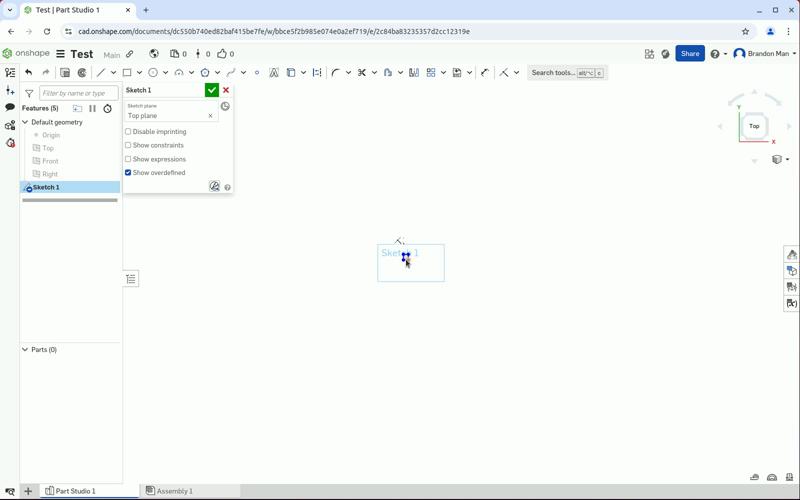
scroll(6)
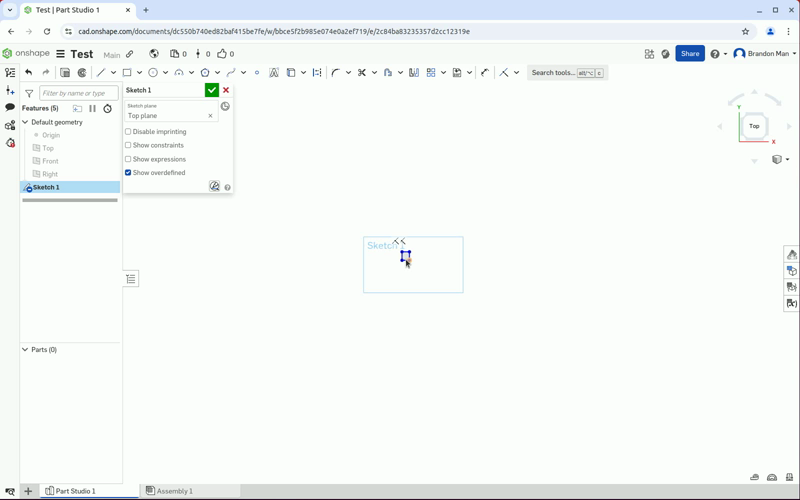
scroll(6)
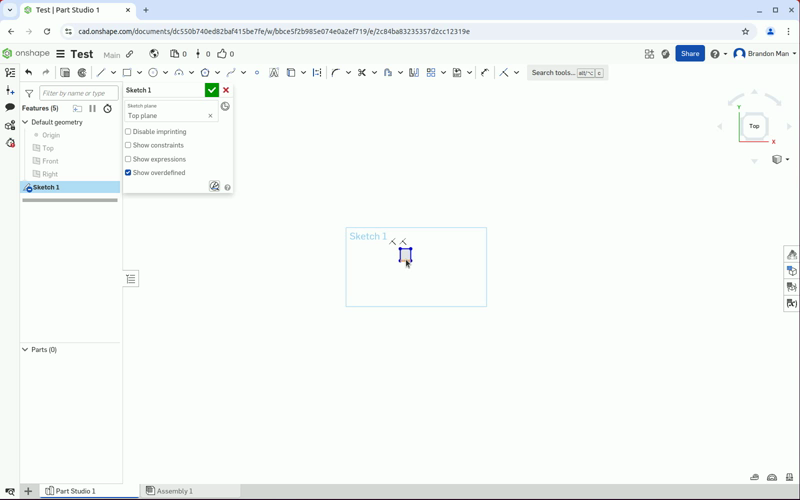
scroll(6)
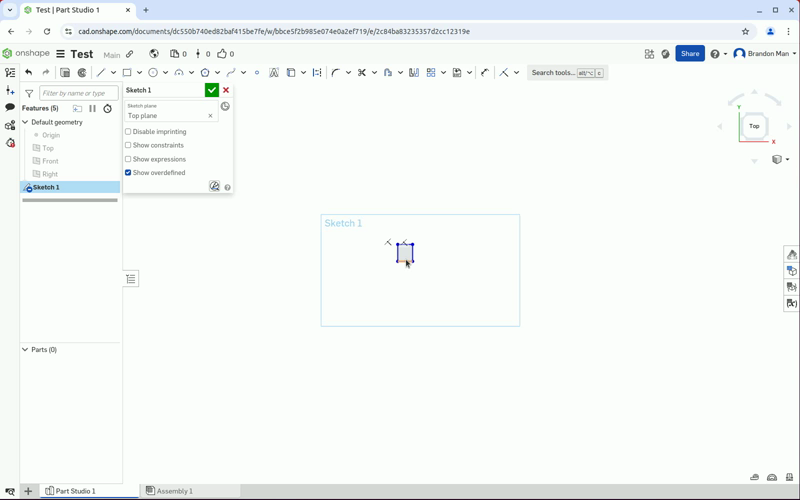
scroll(6)
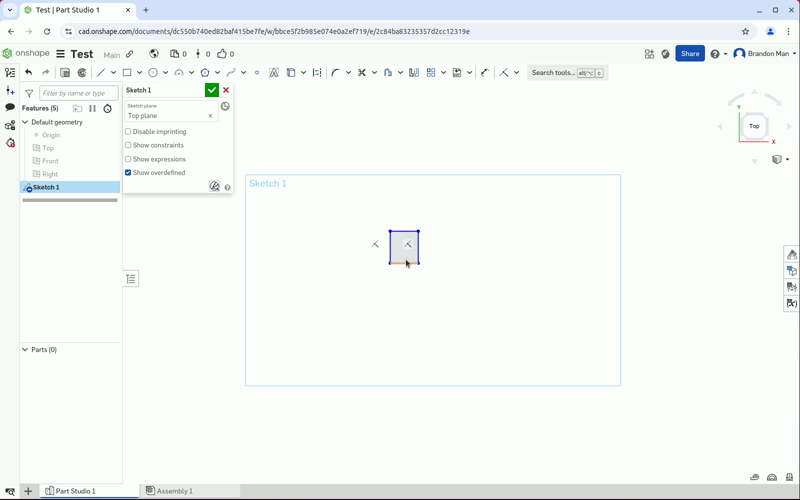
scroll(6)
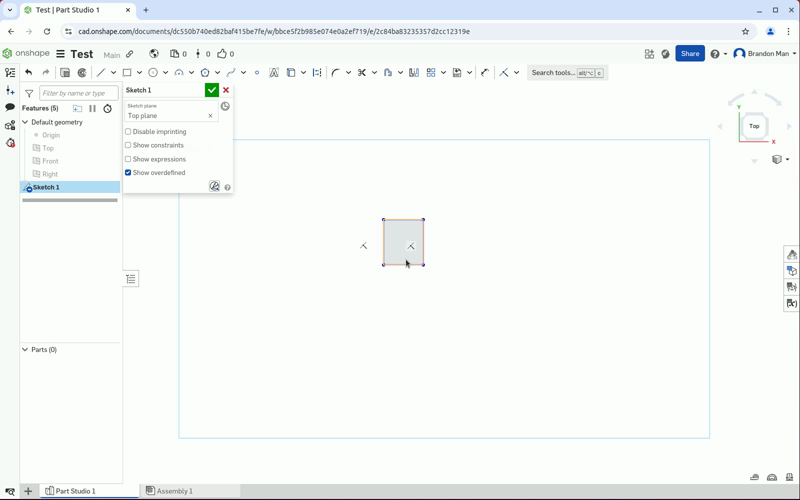
click(406, 259)
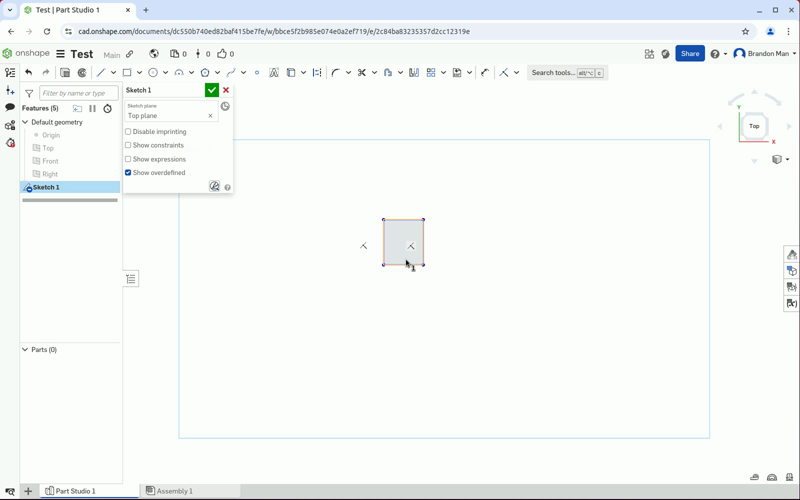
scroll(-6)
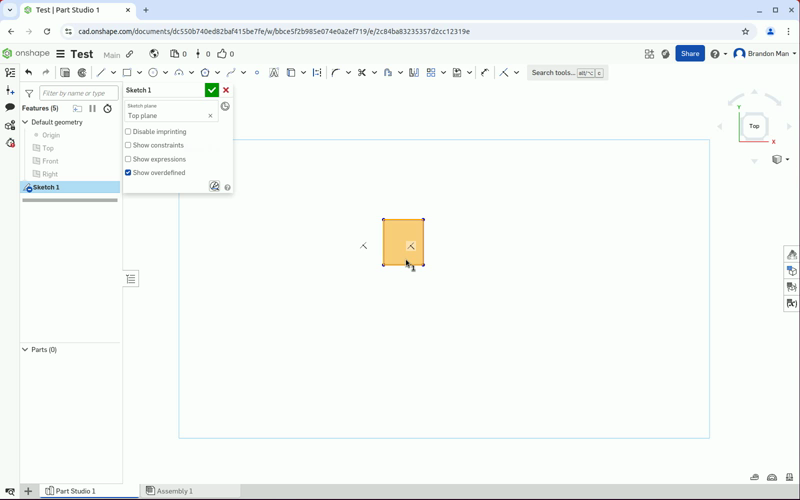
scroll(-6)
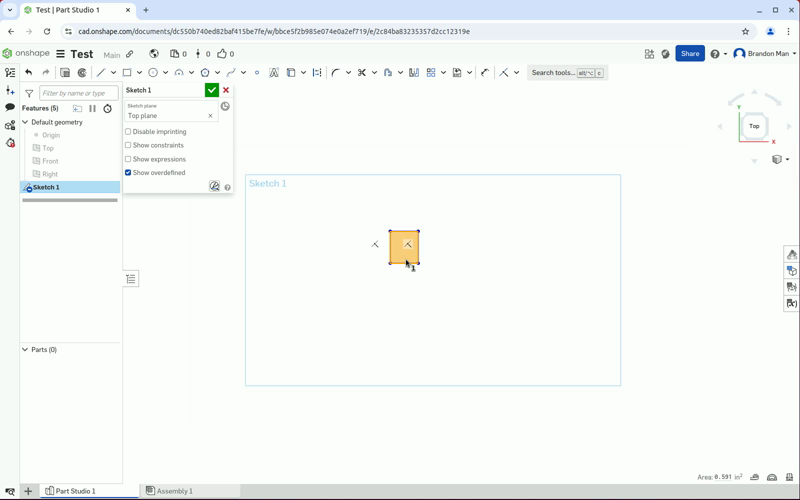
scroll(-6)
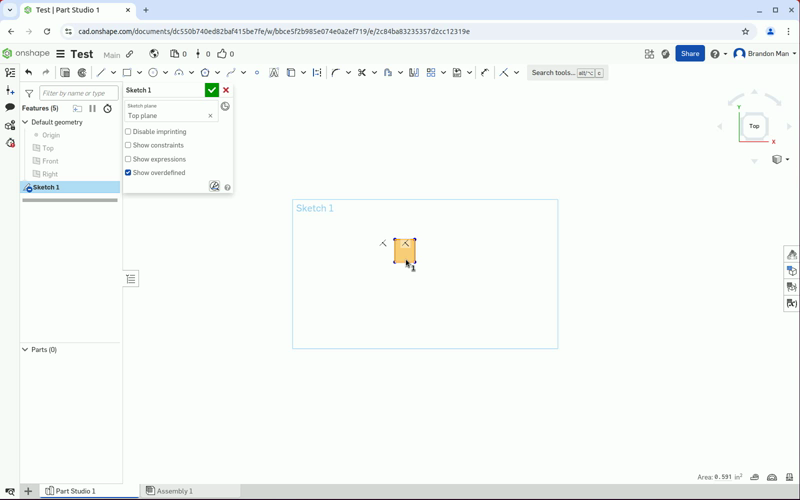
scroll(-6)
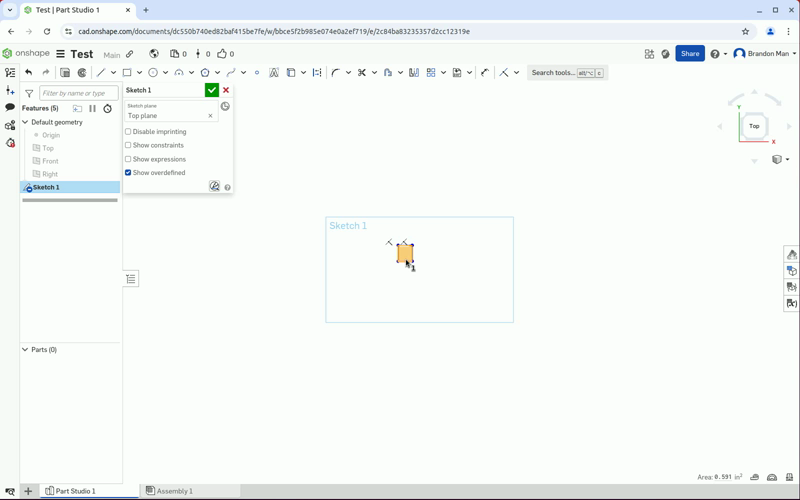
scroll(-6)
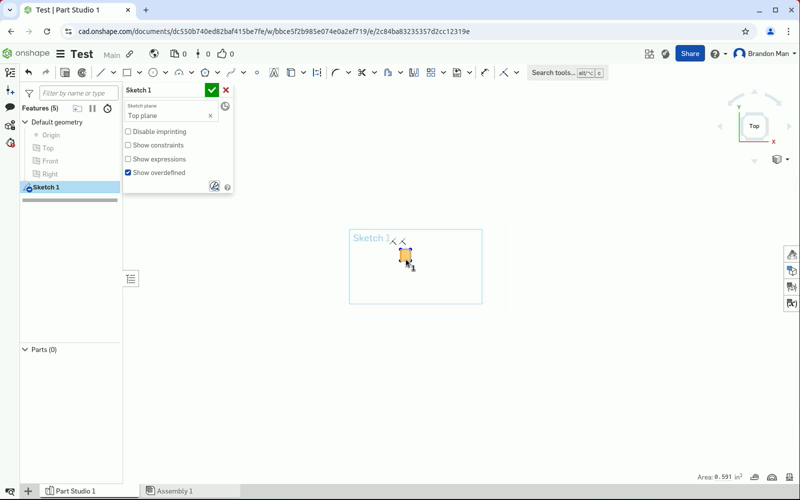
scroll(-6)
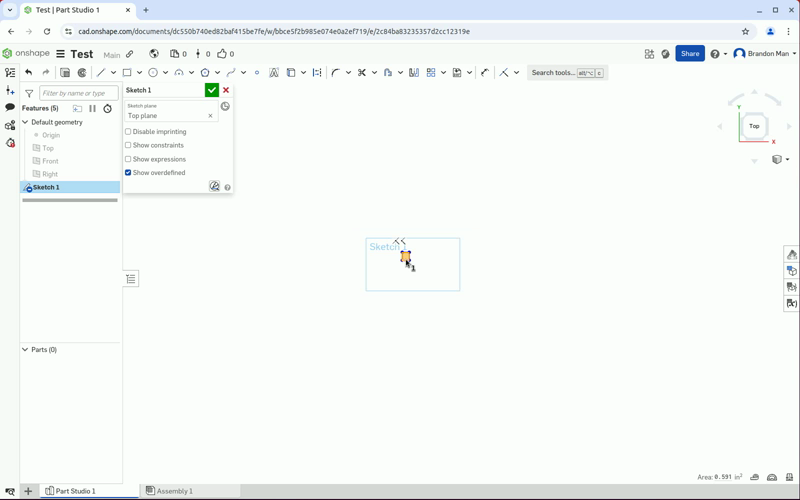
scroll(-6)
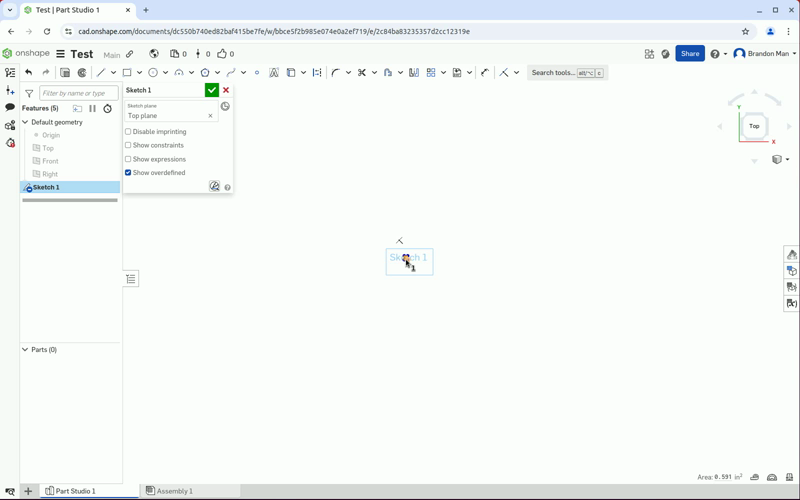
mouse_move(73, 352)
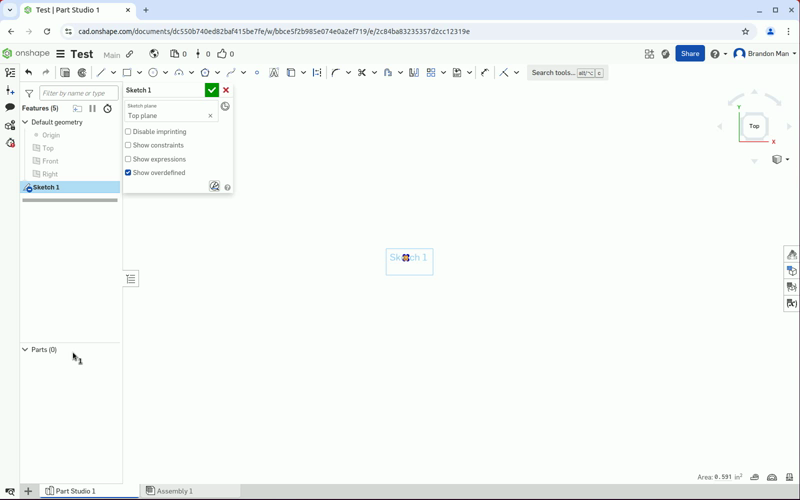
key(shift+y)
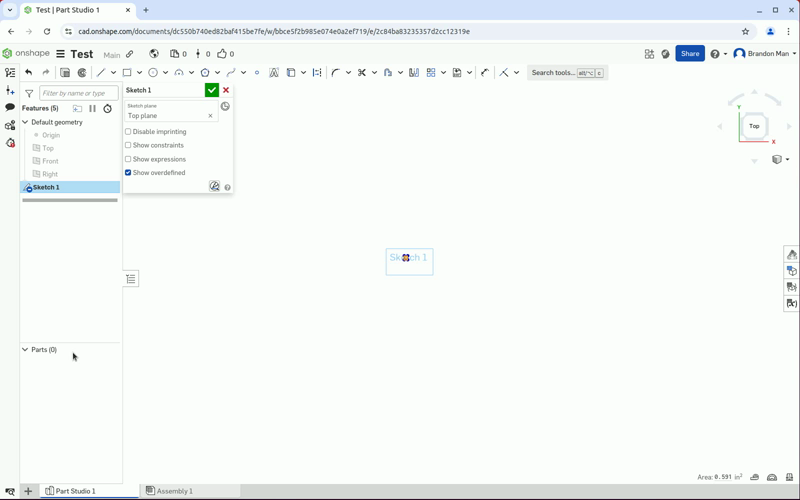
key(shift+e)
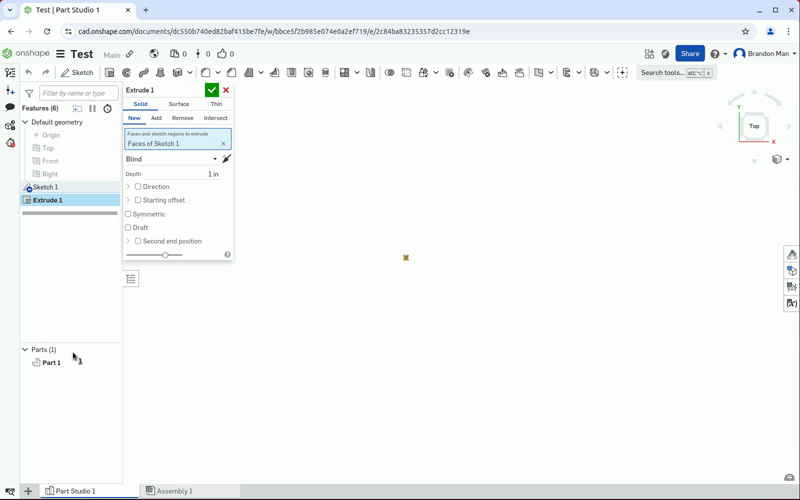
mouse_move(143, 106)
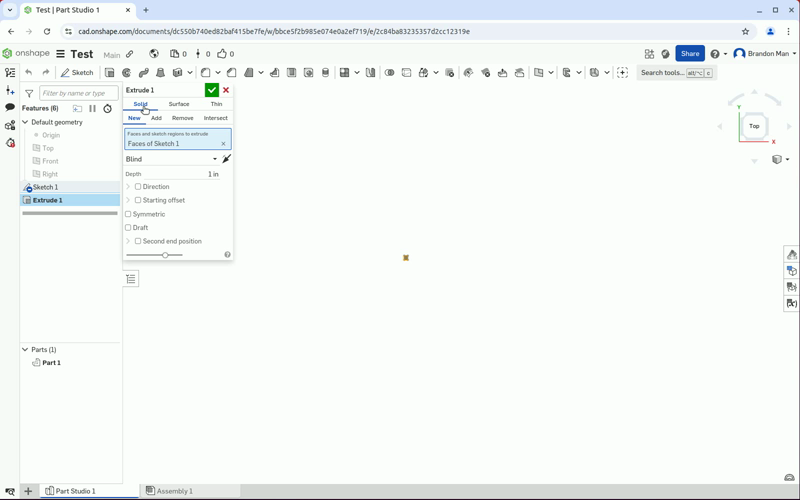
click(143, 106)
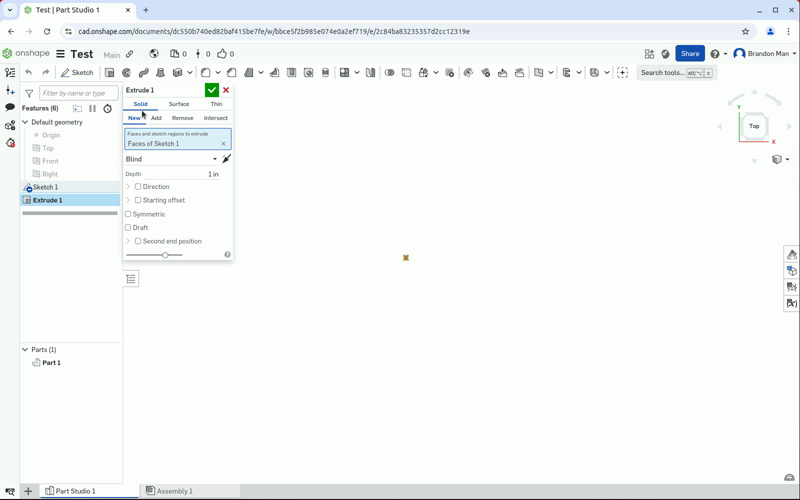
mouse_move(137, 120)
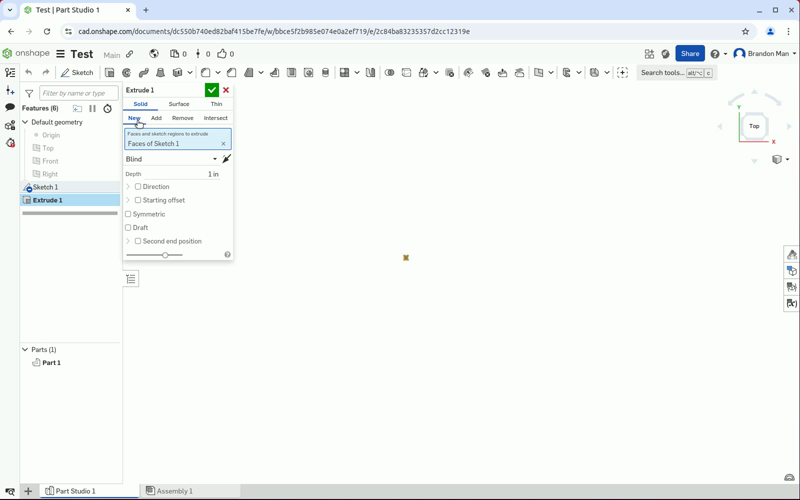
click(137, 120)
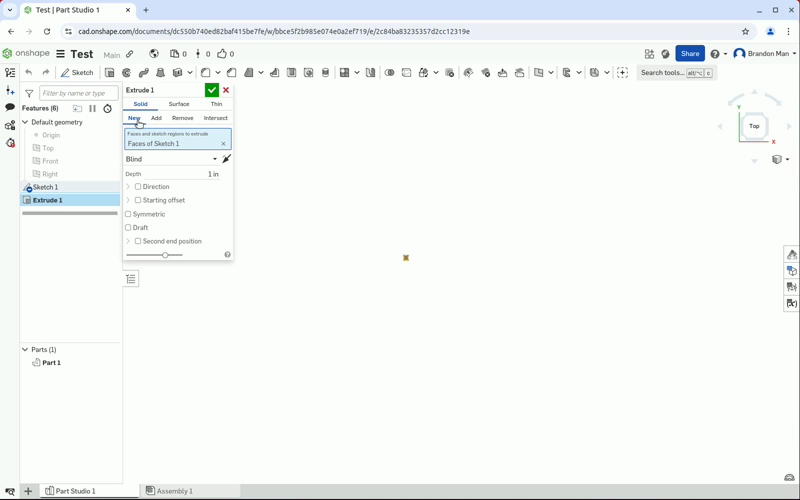
key(tab, 4)
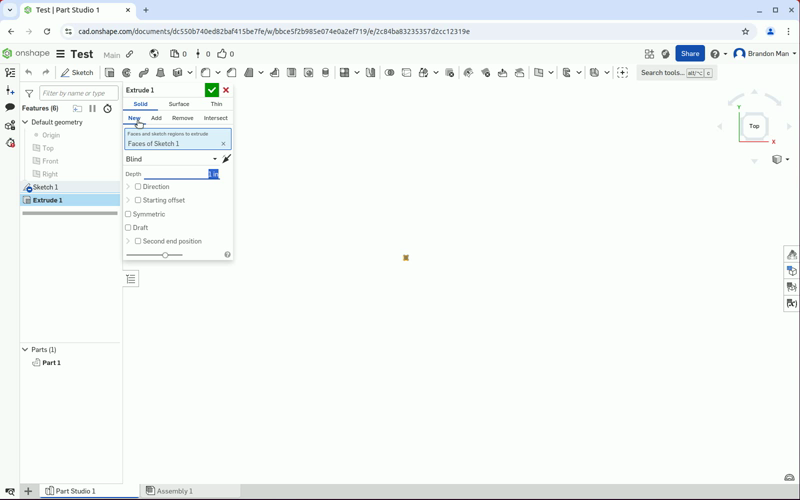
text(23.108)
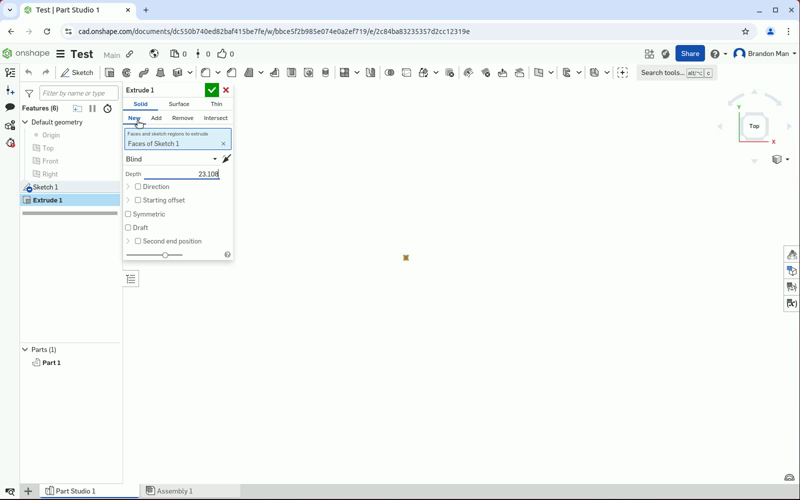
key(enter)
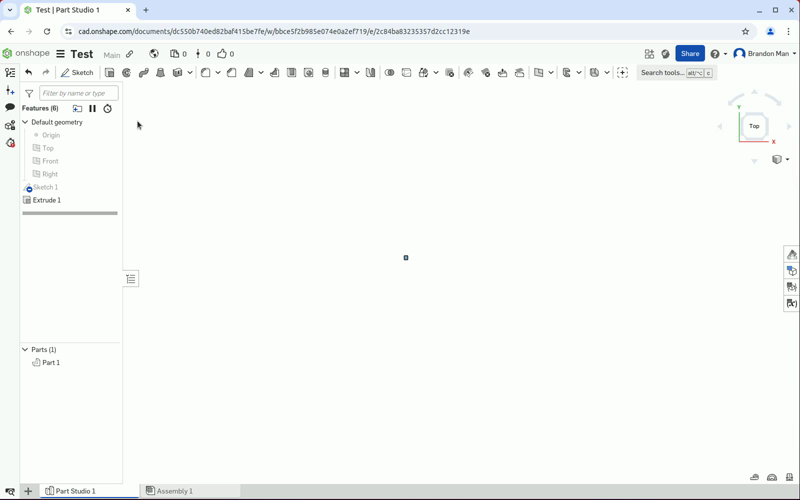
key(shift+h)
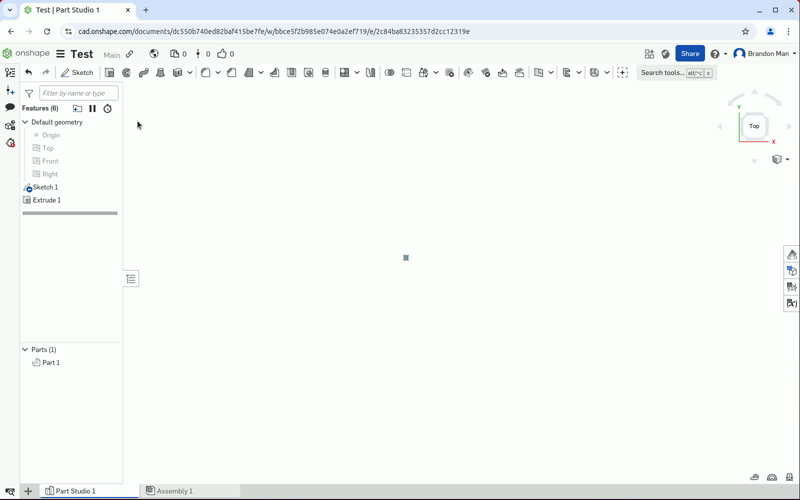
key(shift+h)
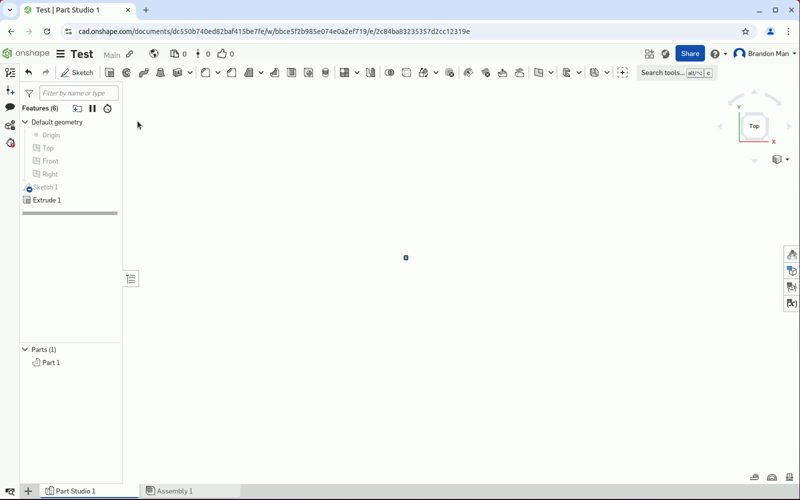
mouse_move(73, 189)
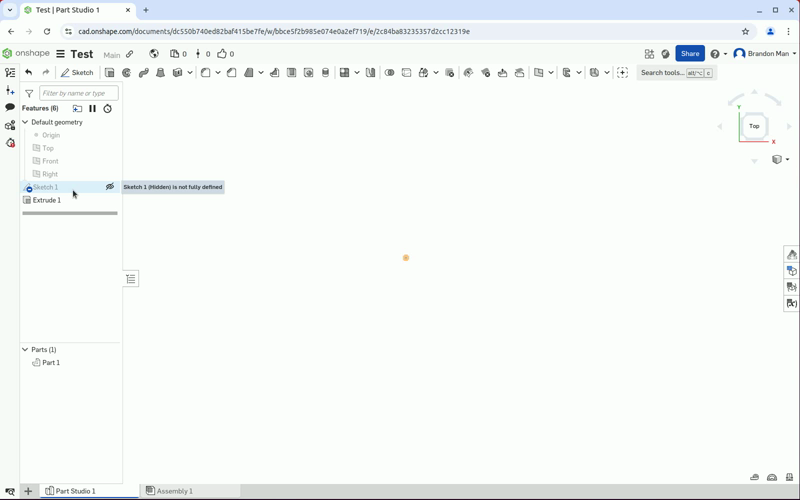
click(73, 189)
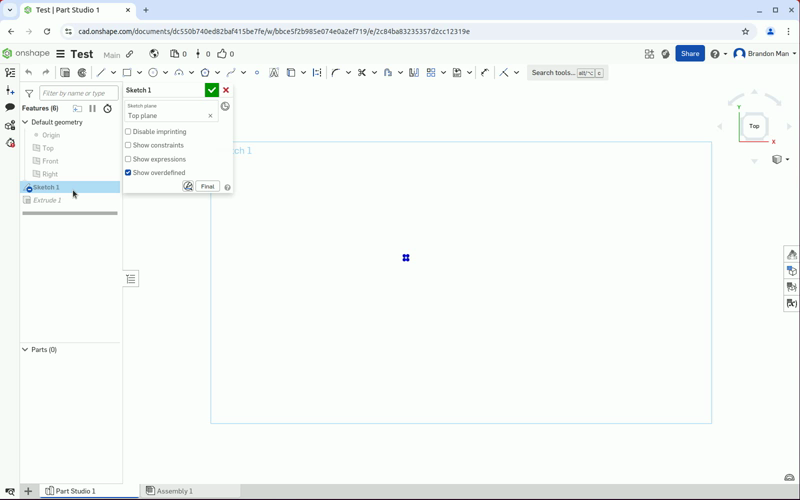
mouse_move(229, 92)
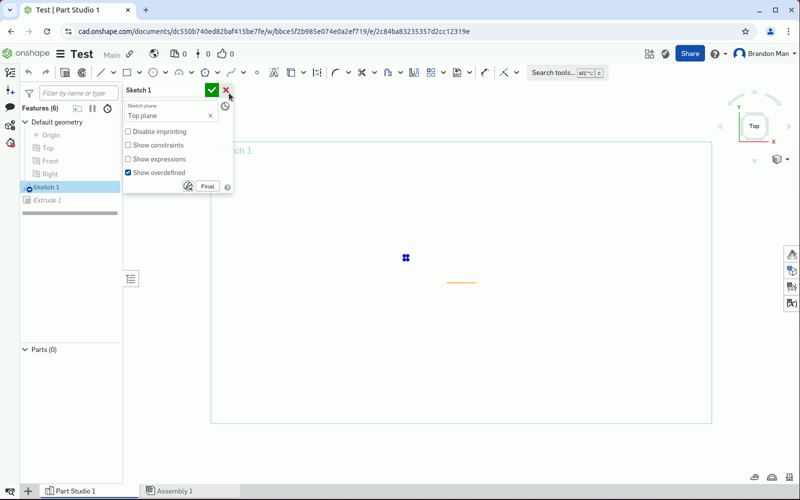
click(229, 92)
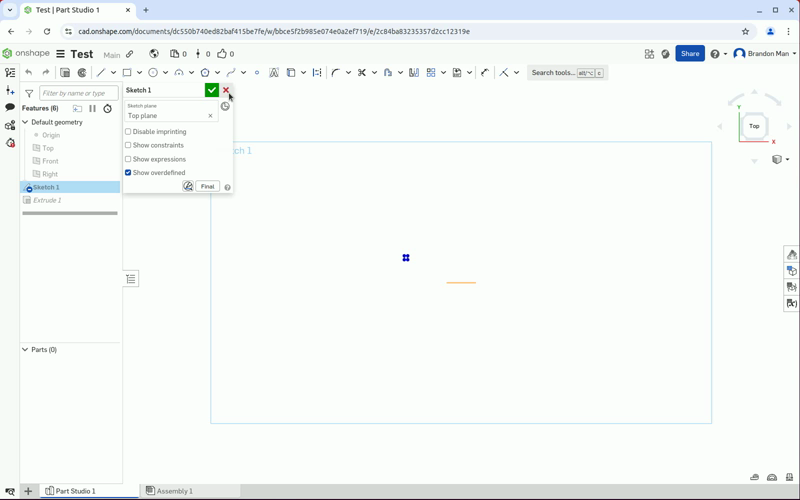
key(shift+s)
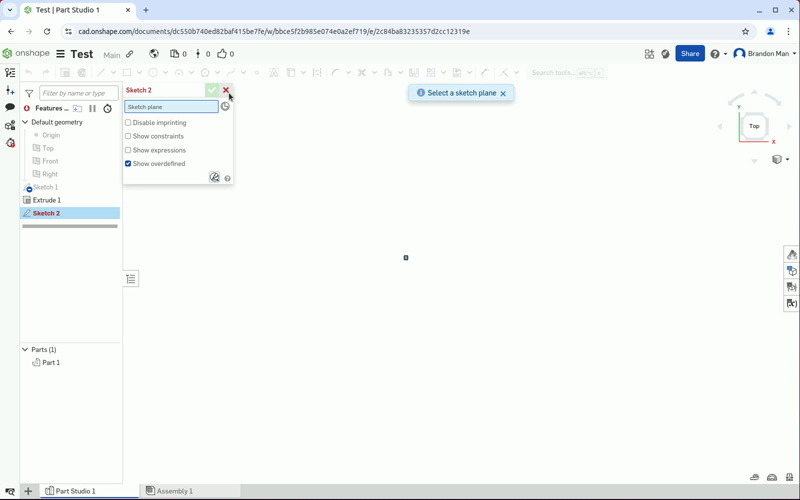
mouse_move(73, 150)
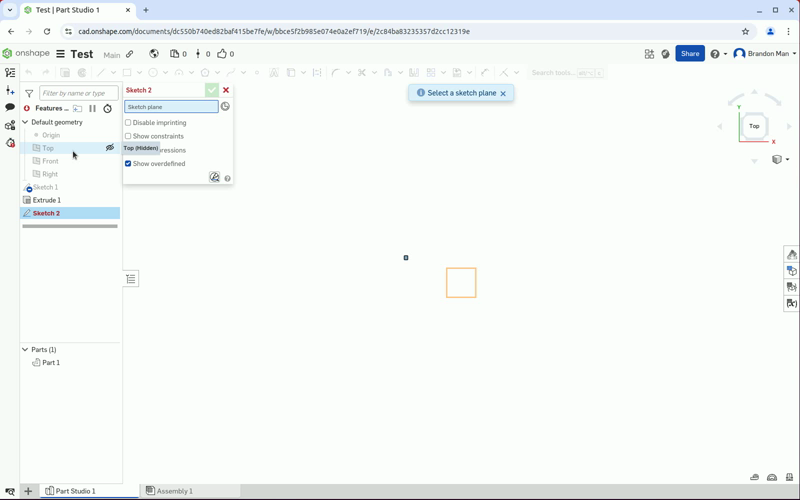
click(73, 150)
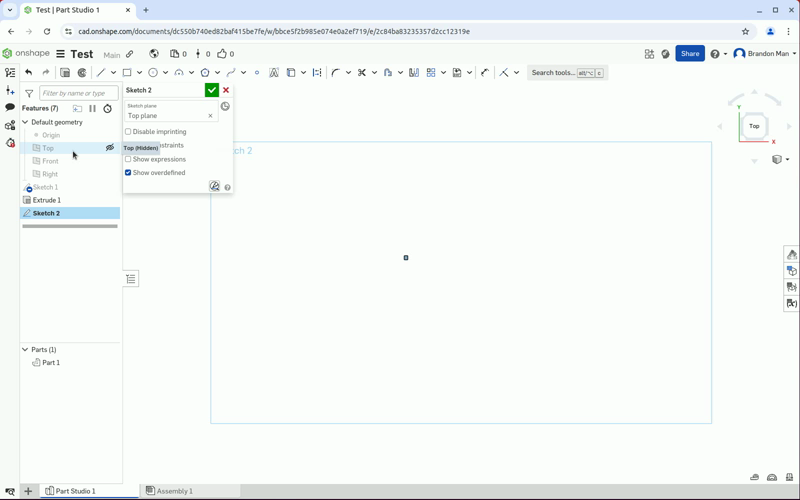
mouse_move(73, 352)
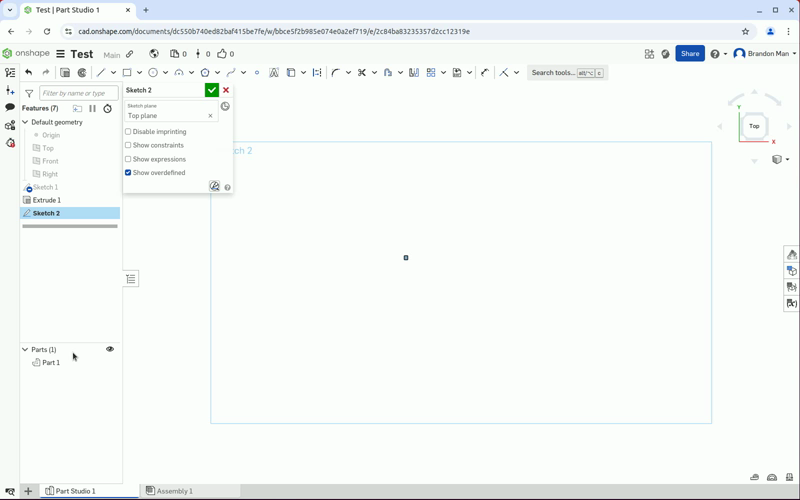
key(y)
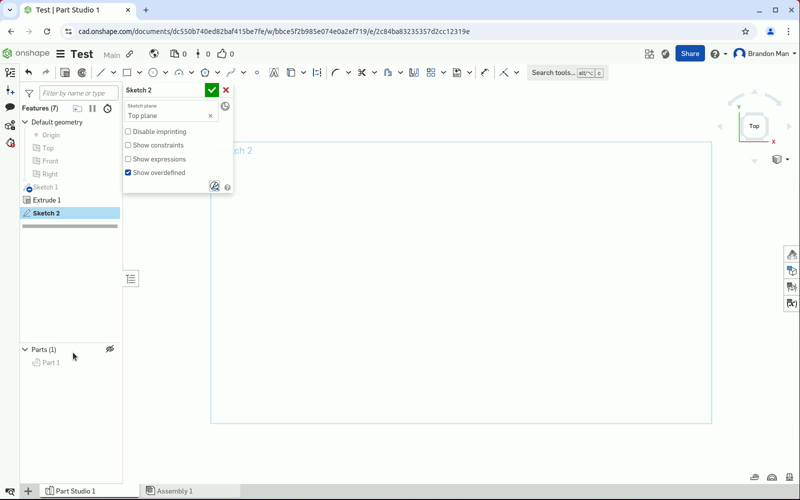
key(l)
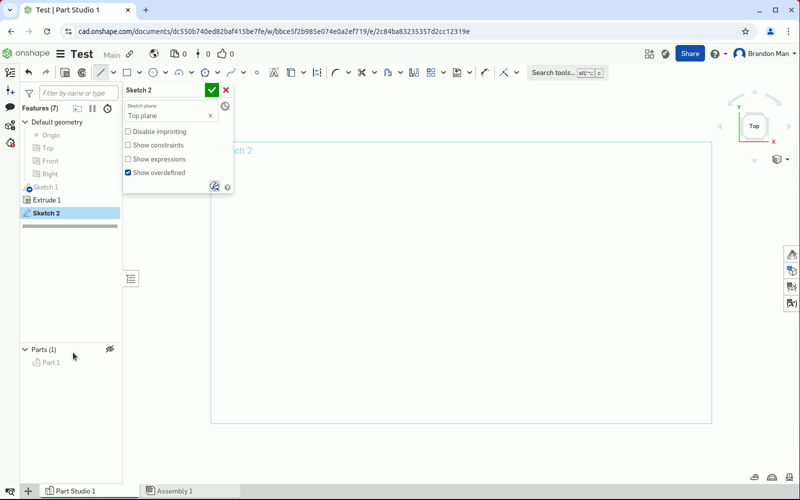
key_down(shift)
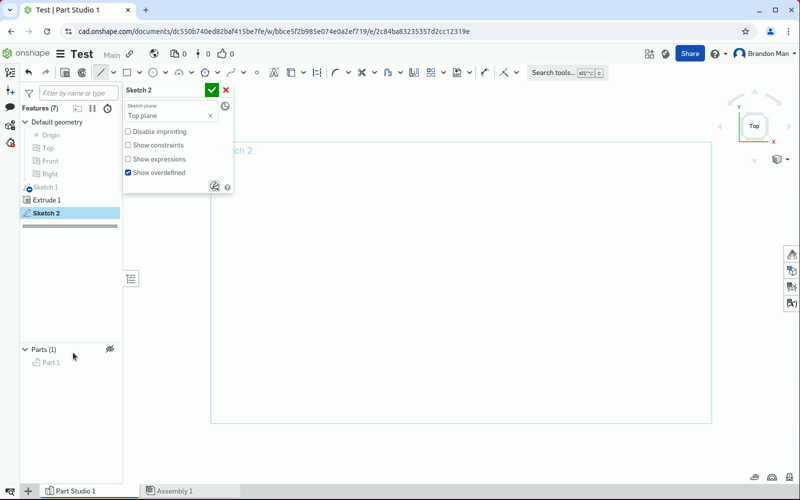
mouse_move(404, 309)
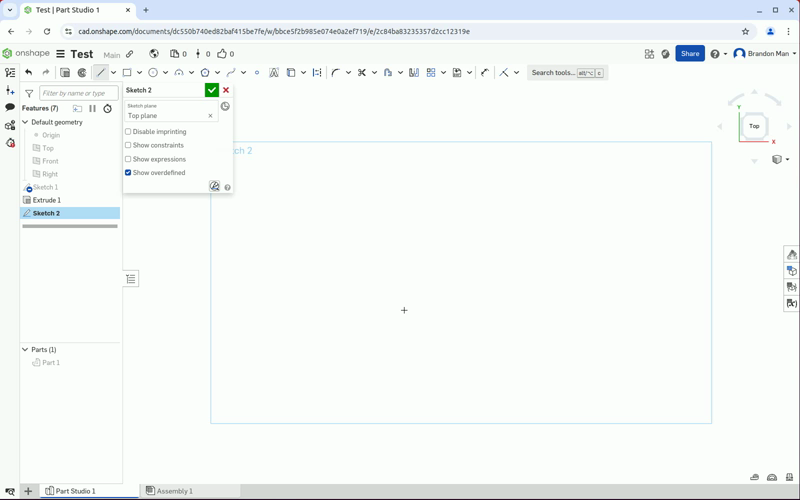
click(404, 309)
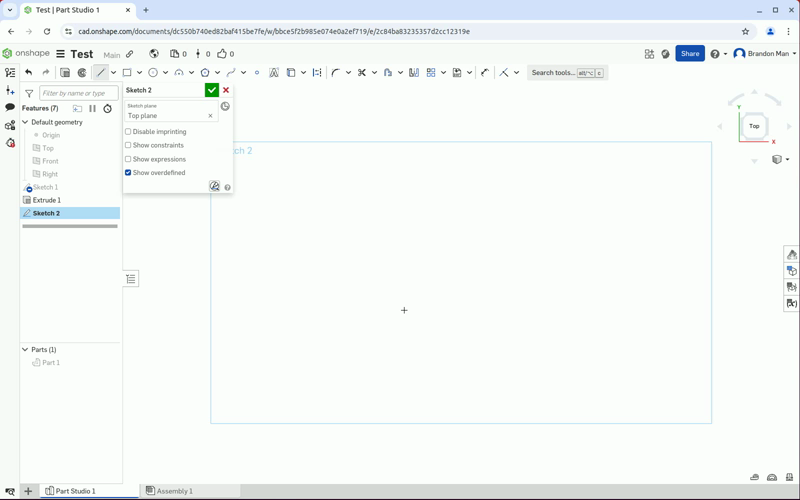
key_up(shift)
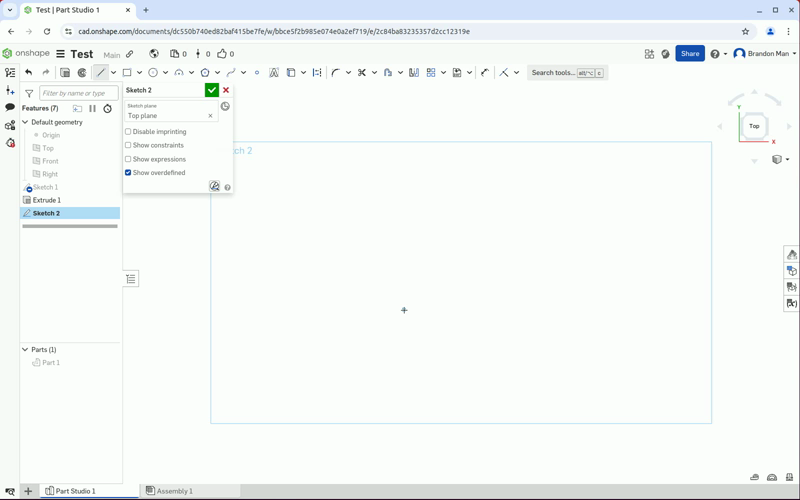
key_down(shift)
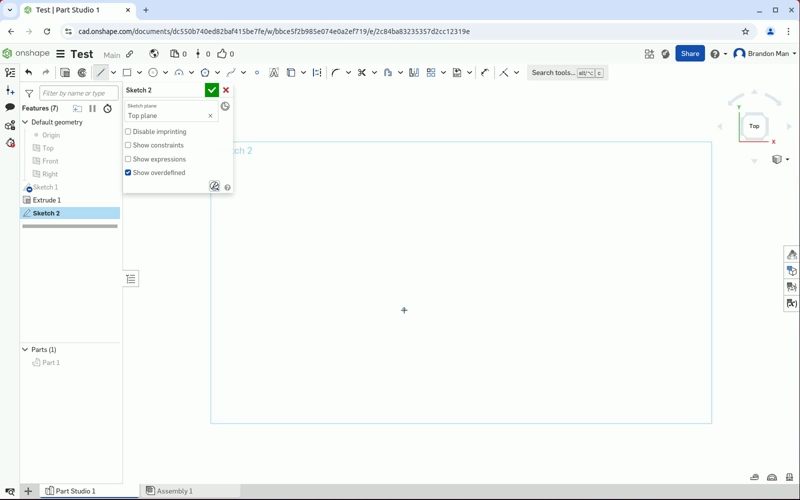
mouse_move(434, 309)
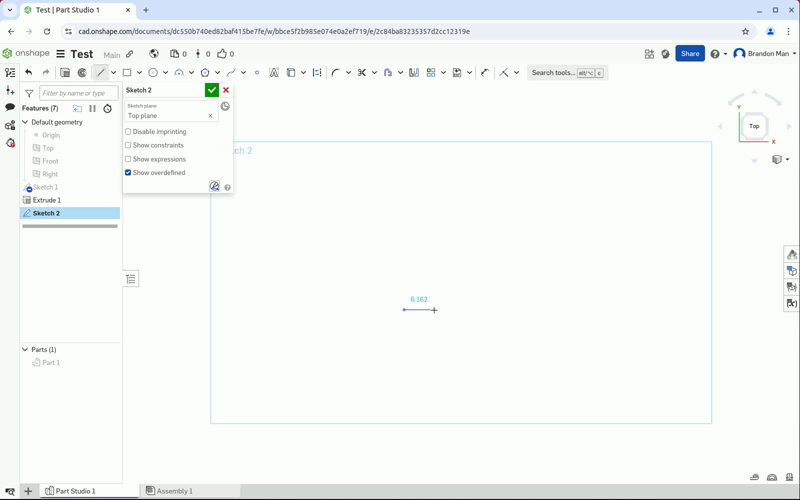
mouse_move(407, 309)
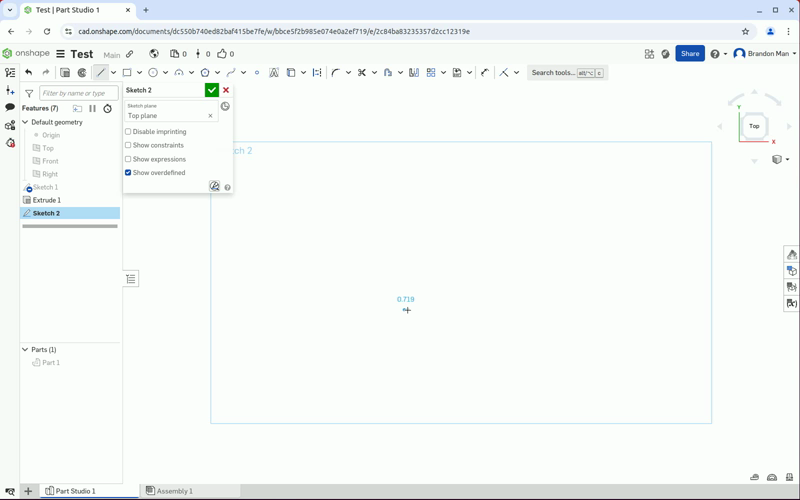
scroll(6)
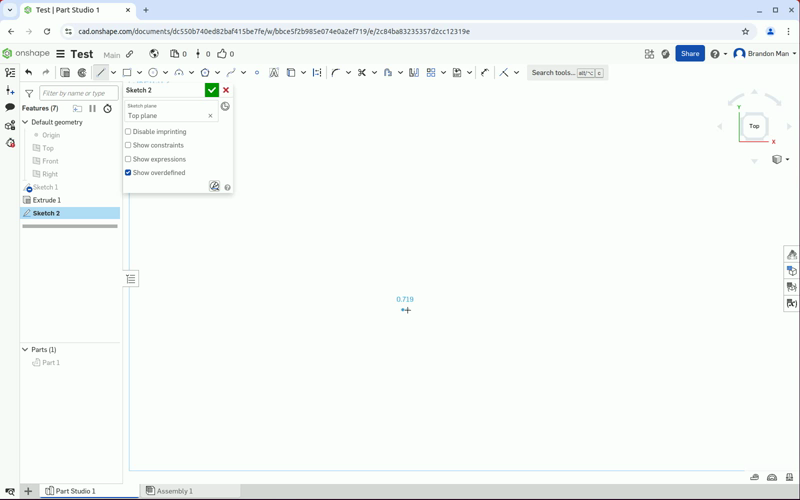
scroll(6)
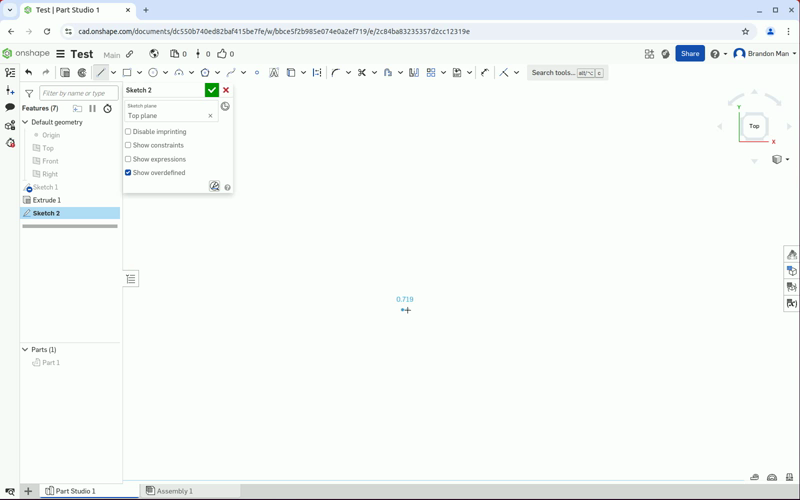
scroll(6)
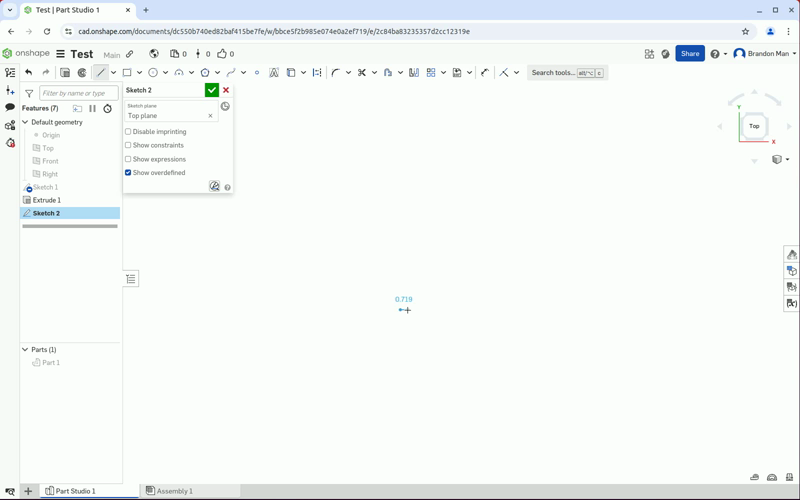
scroll(6)
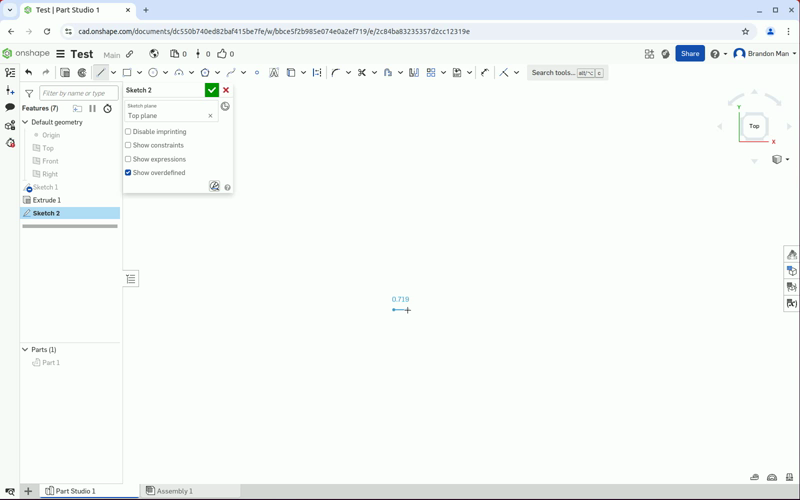
scroll(6)
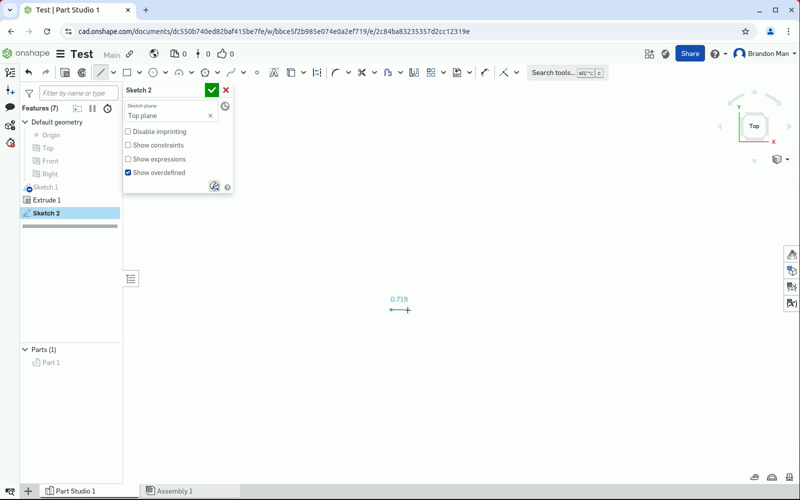
scroll(6)
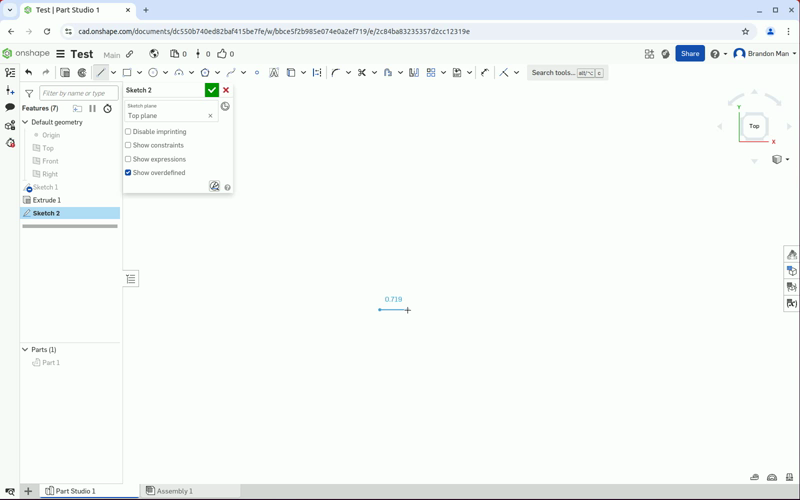
scroll(6)
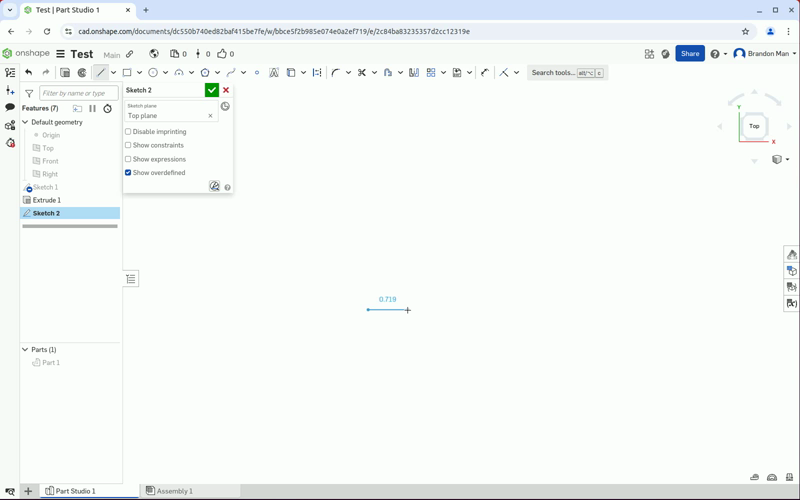
click(407, 309)
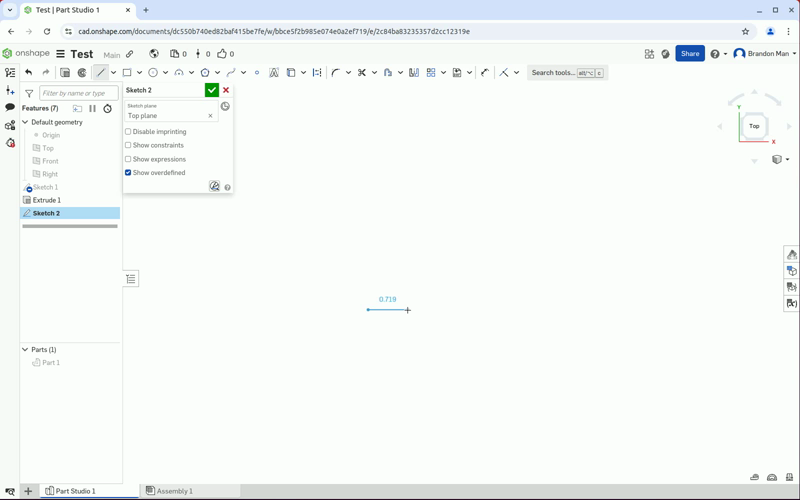
scroll(-6)
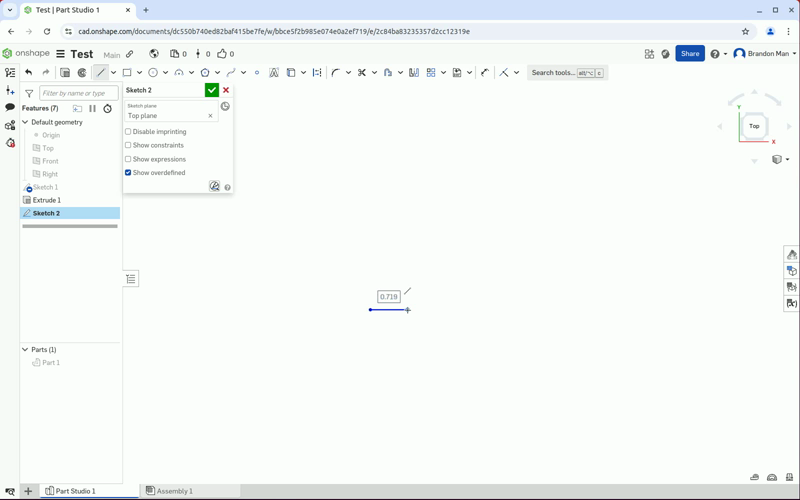
scroll(-6)
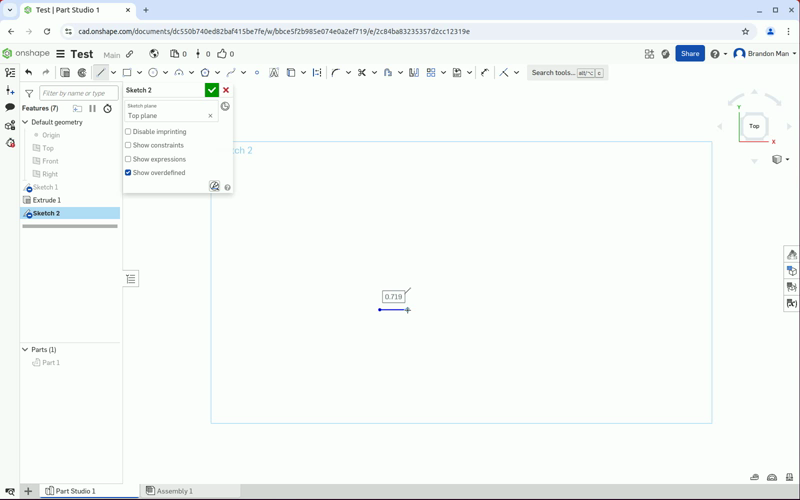
scroll(-6)
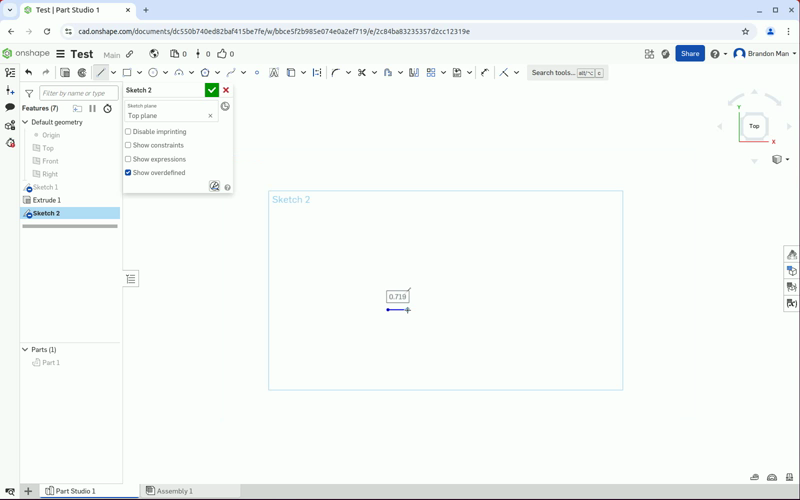
scroll(-6)
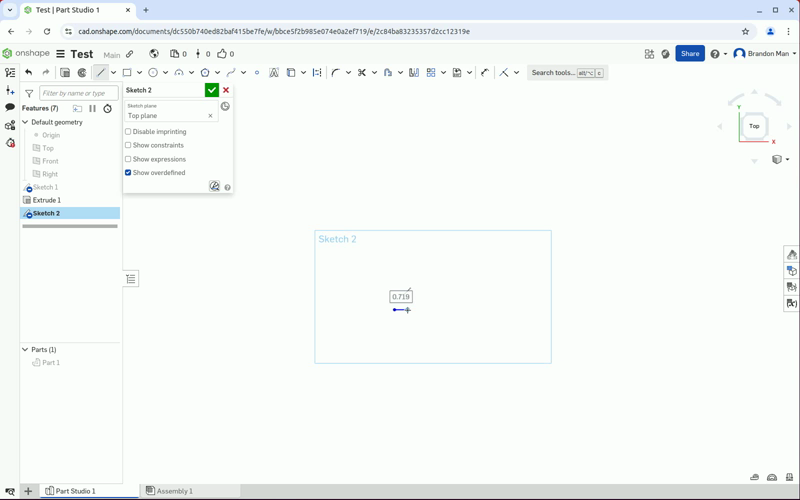
scroll(-6)
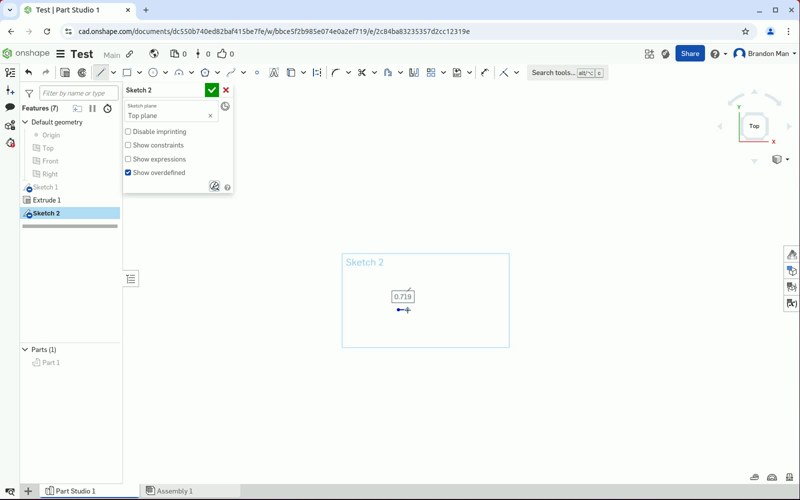
scroll(-6)
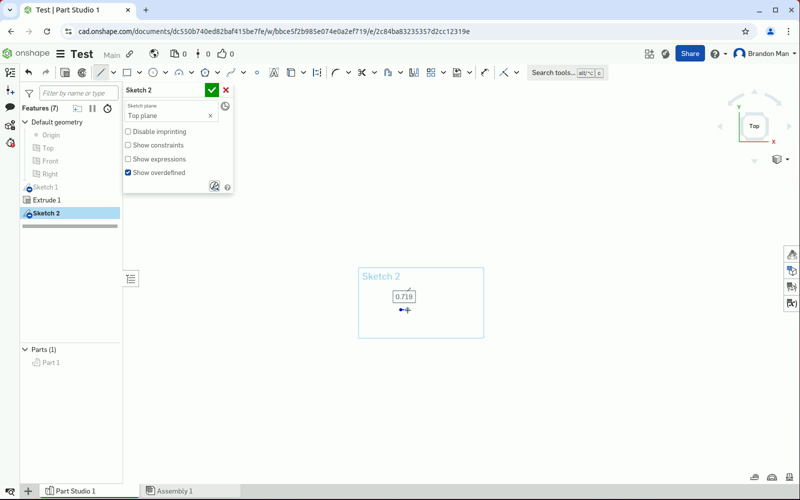
scroll(-6)
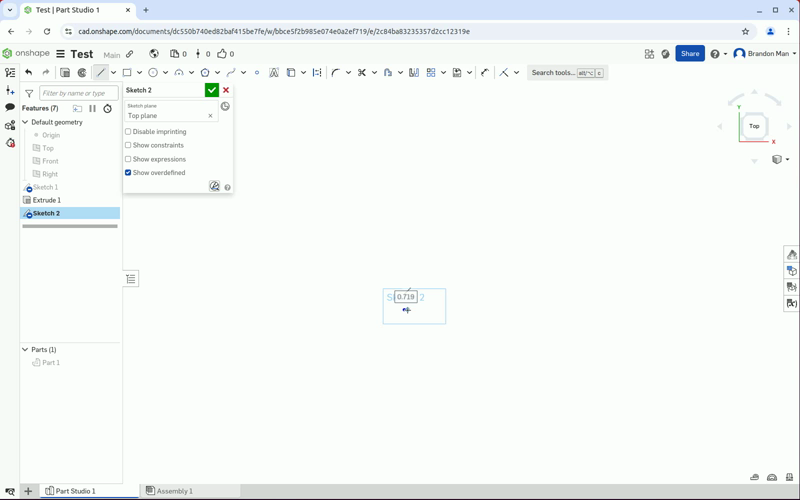
key_up(shift)
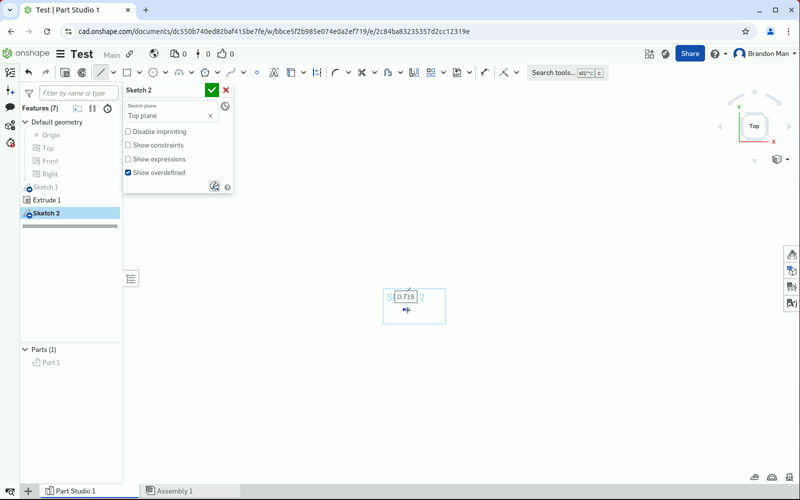
key_down(shift)
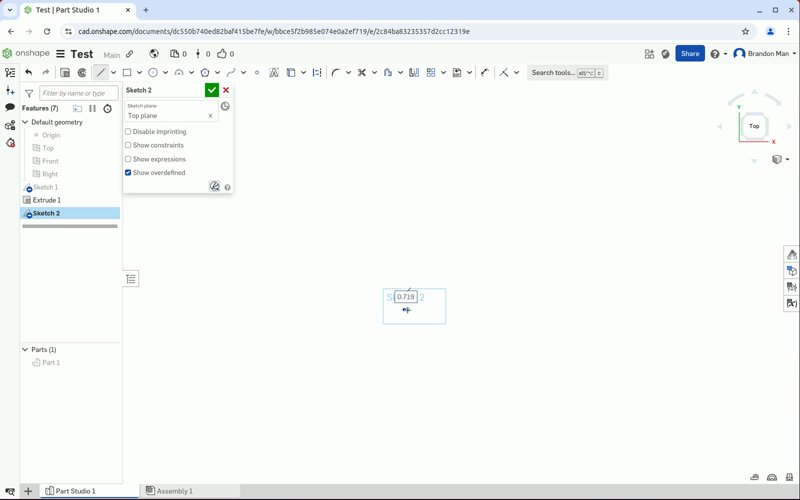
mouse_move(437, 309)
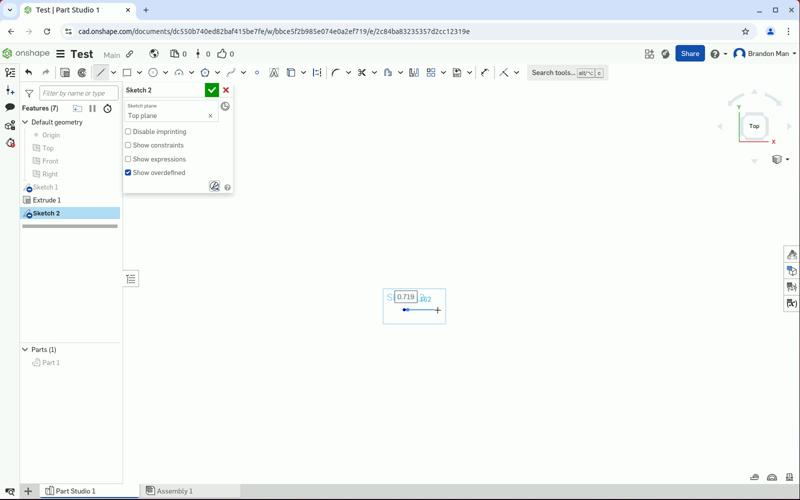
mouse_move(407, 306)
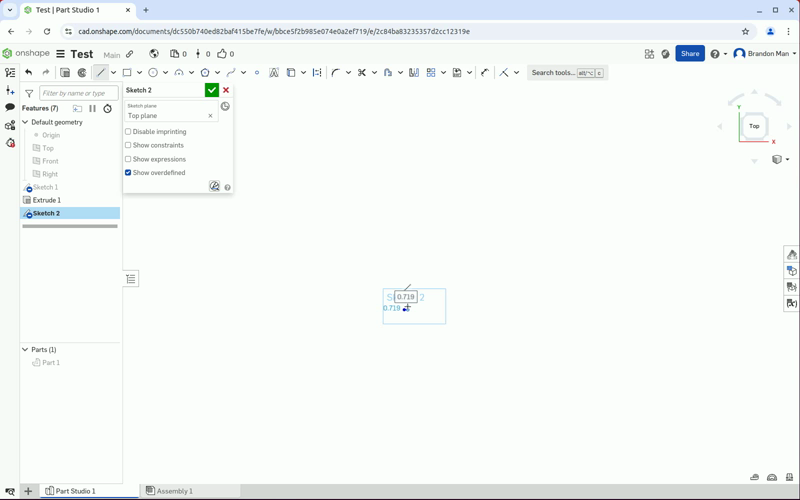
scroll(6)
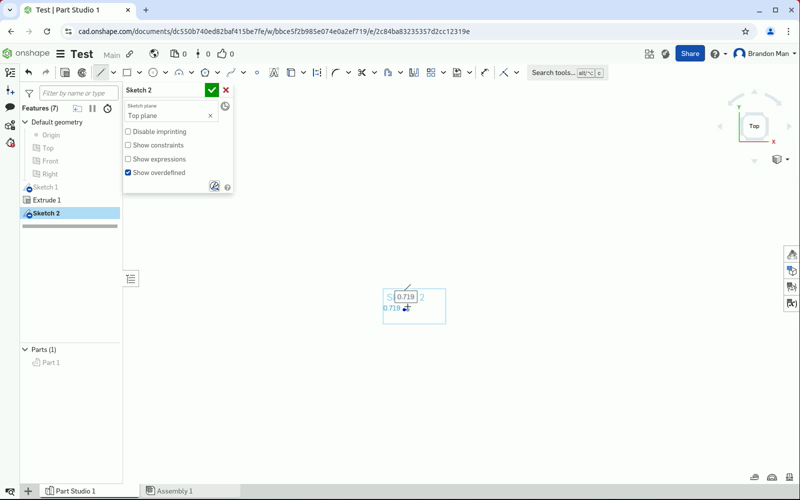
scroll(6)
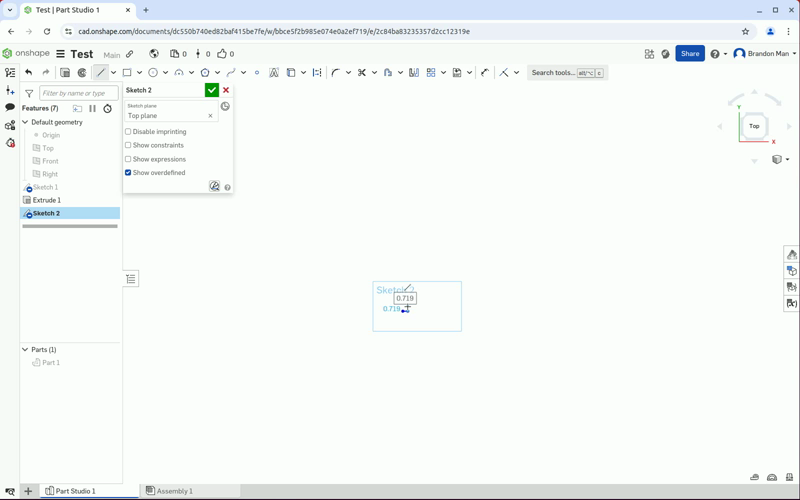
scroll(6)
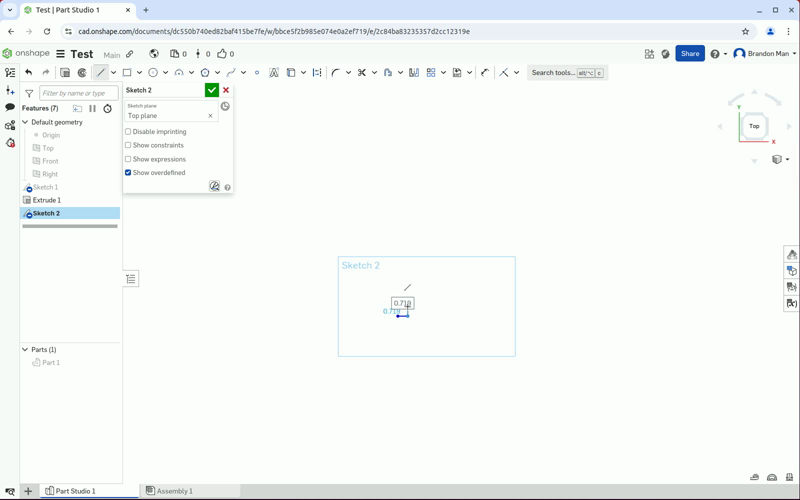
scroll(6)
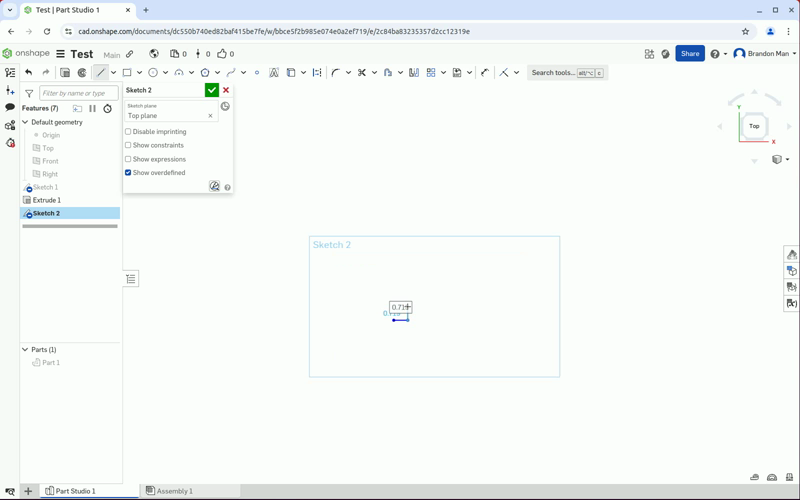
scroll(6)
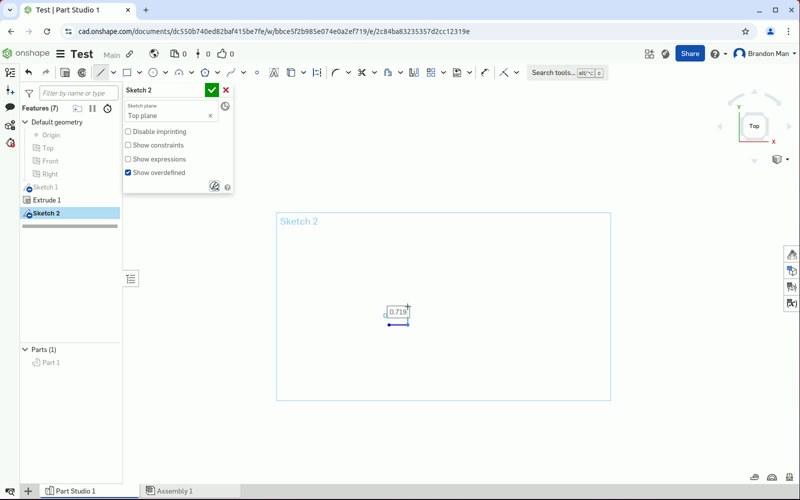
scroll(6)
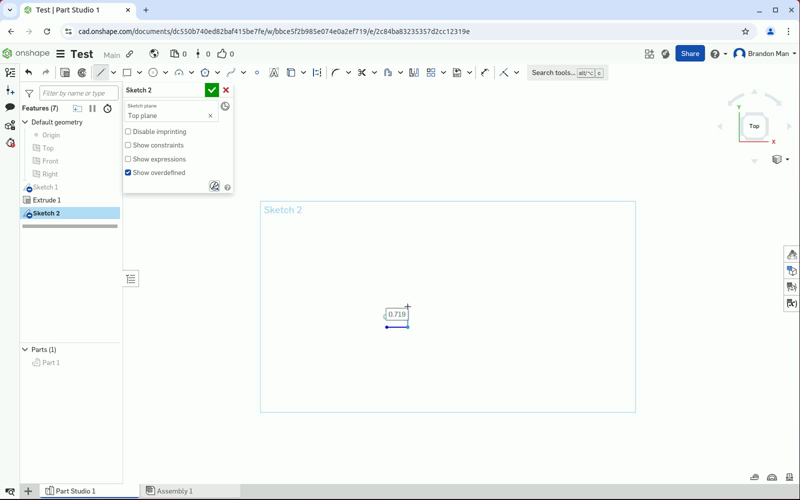
scroll(6)
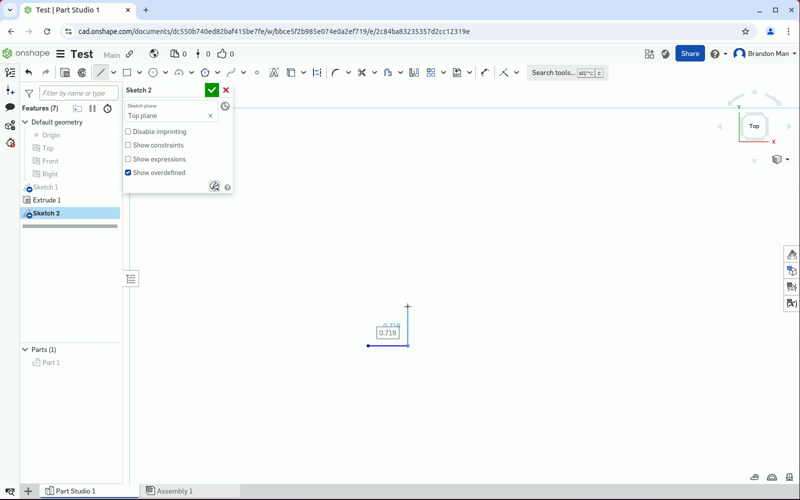
click(407, 306)
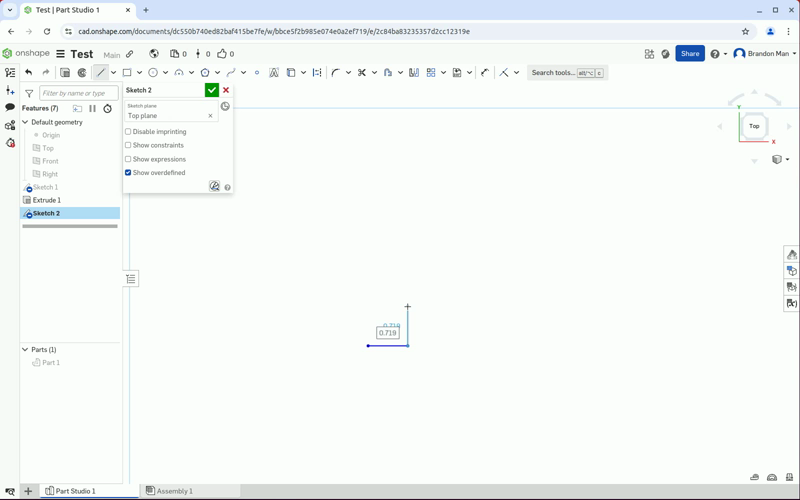
scroll(-6)
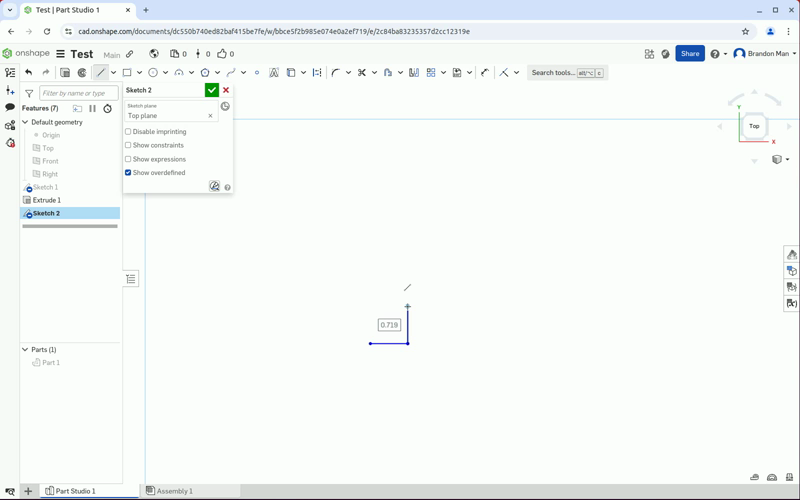
scroll(-6)
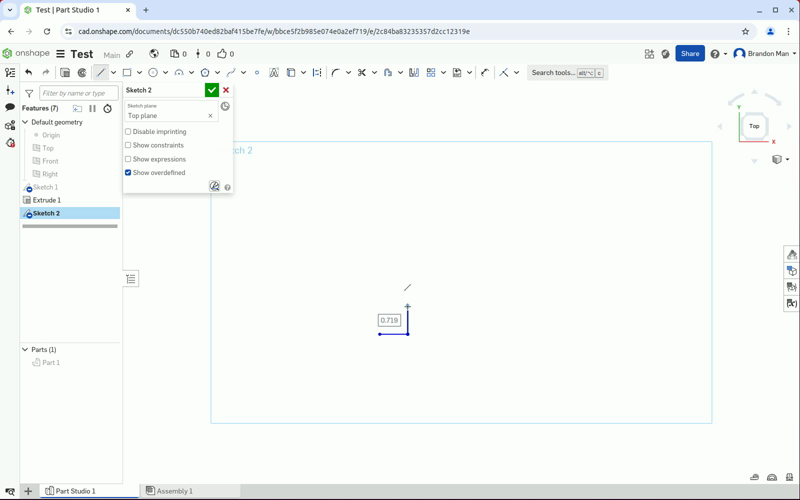
scroll(-6)
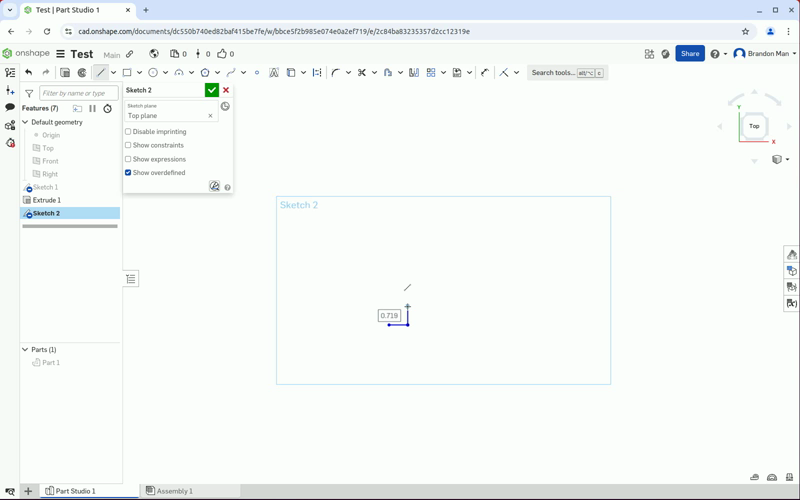
scroll(-6)
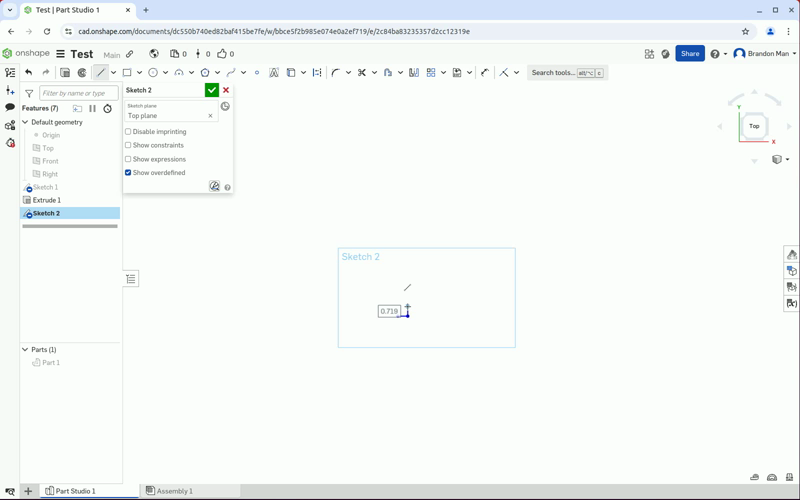
scroll(-6)
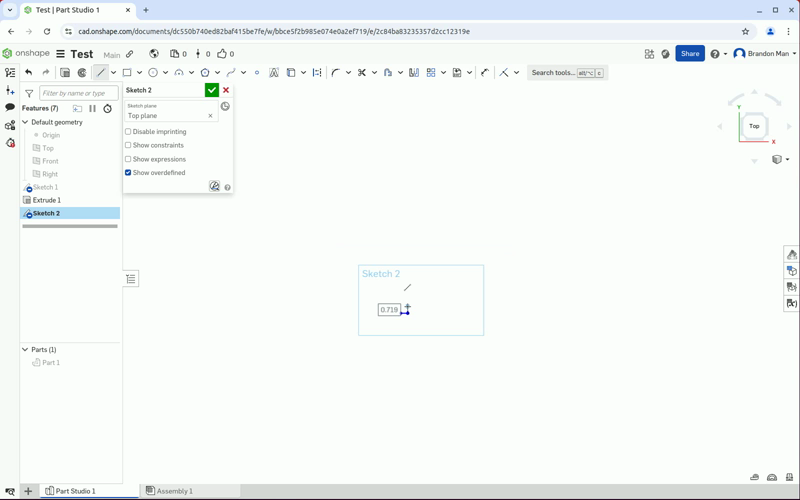
scroll(-6)
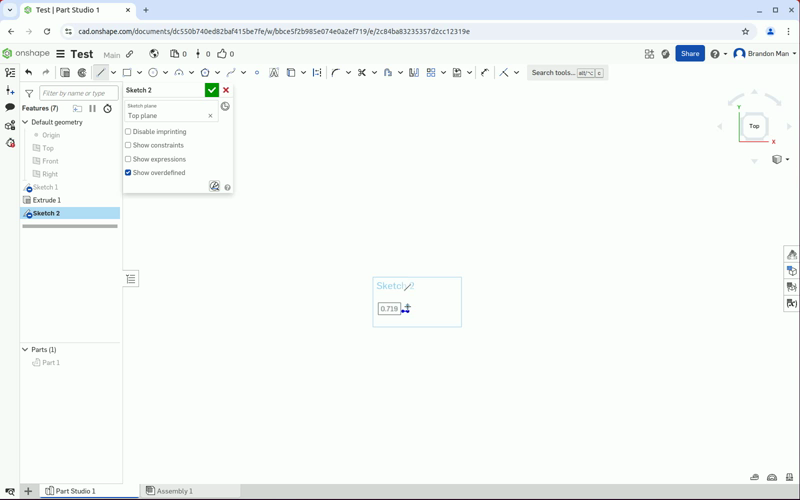
scroll(-6)
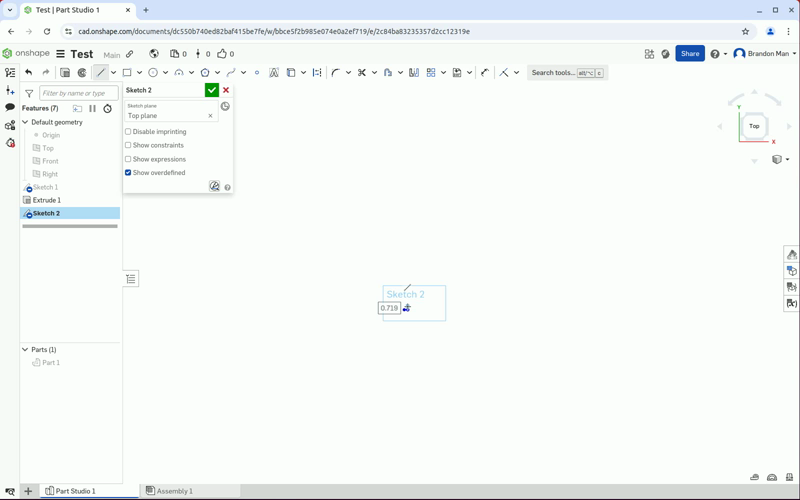
key_up(shift)
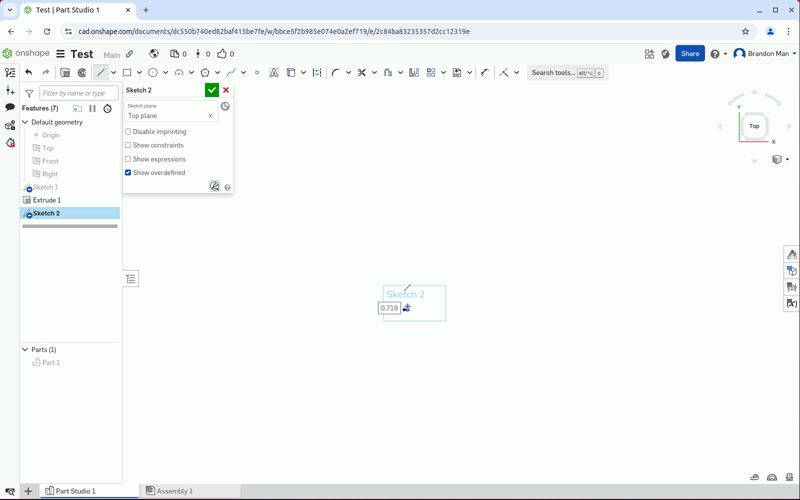
key_down(shift)
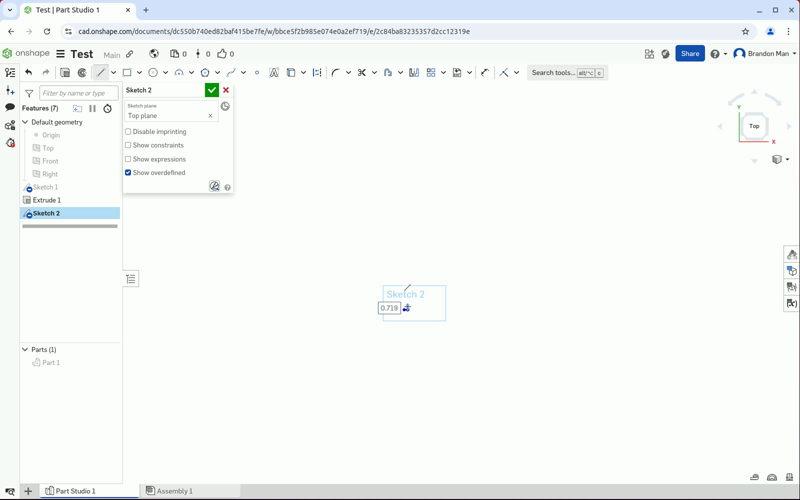
mouse_move(437, 306)
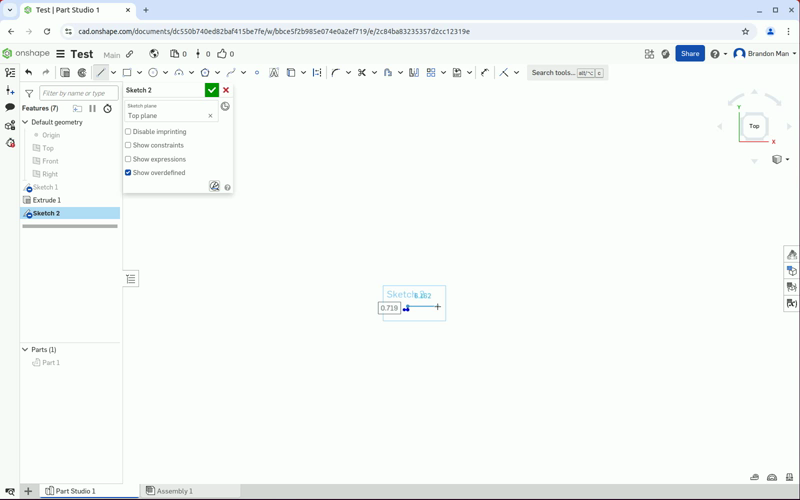
mouse_move(404, 306)
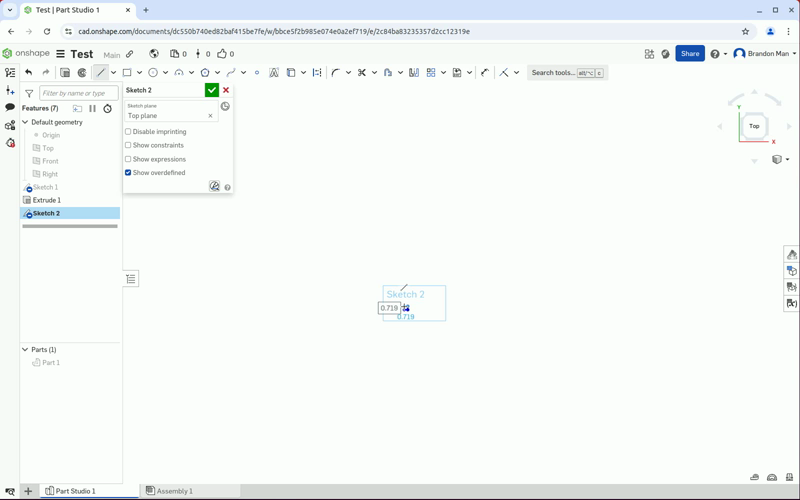
scroll(6)
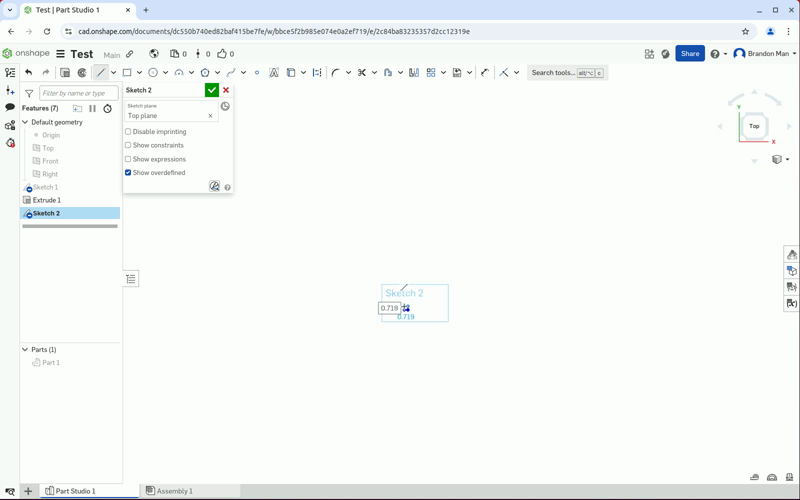
scroll(6)
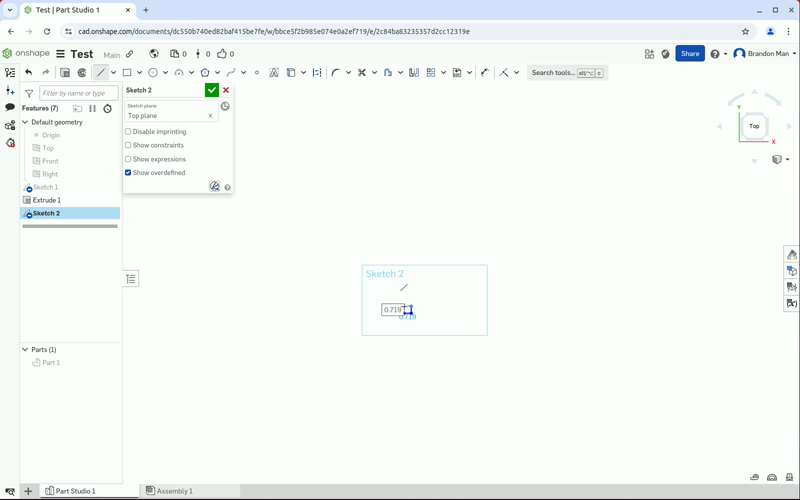
scroll(6)
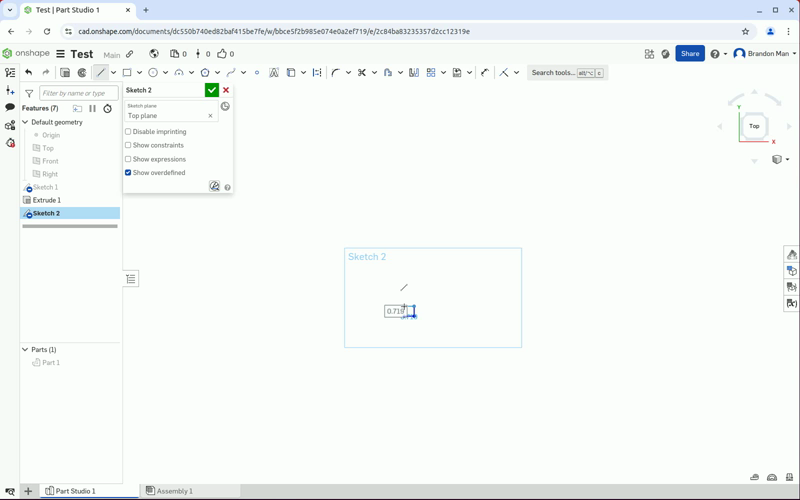
scroll(6)
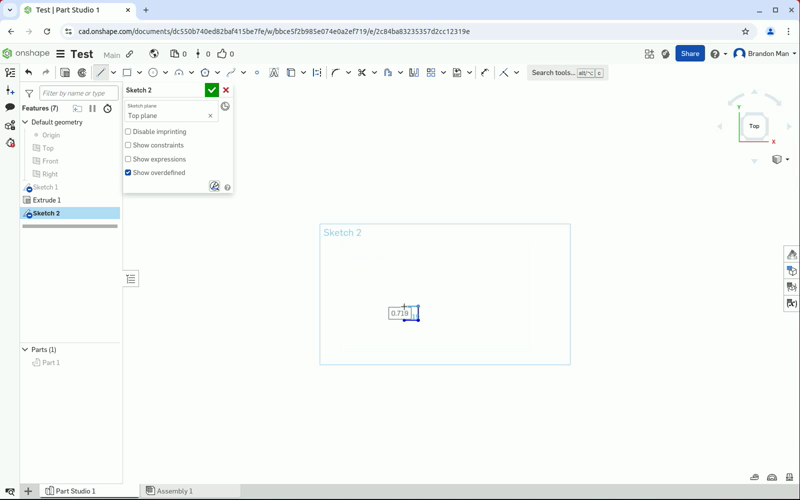
scroll(6)
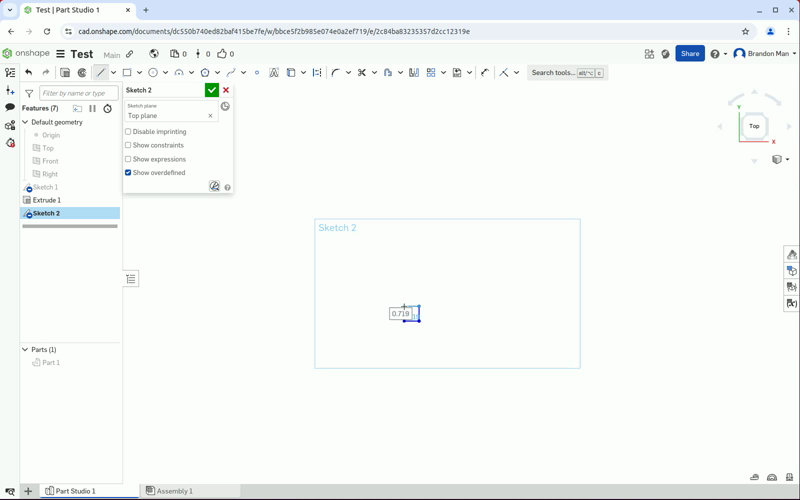
scroll(6)
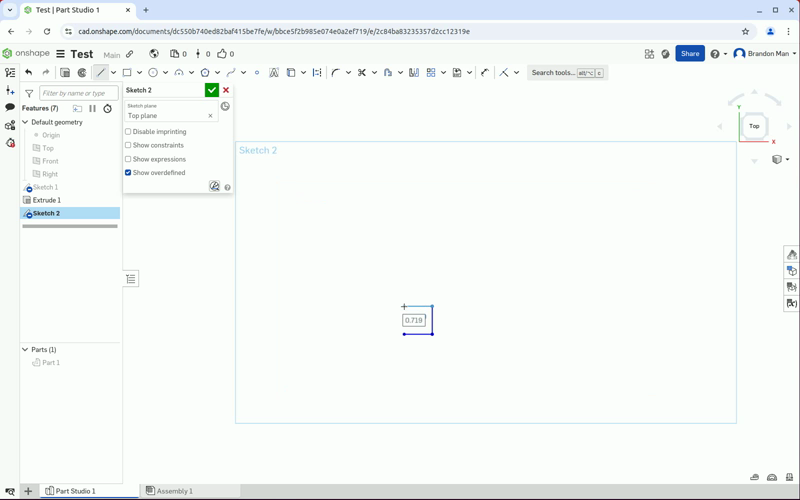
scroll(6)
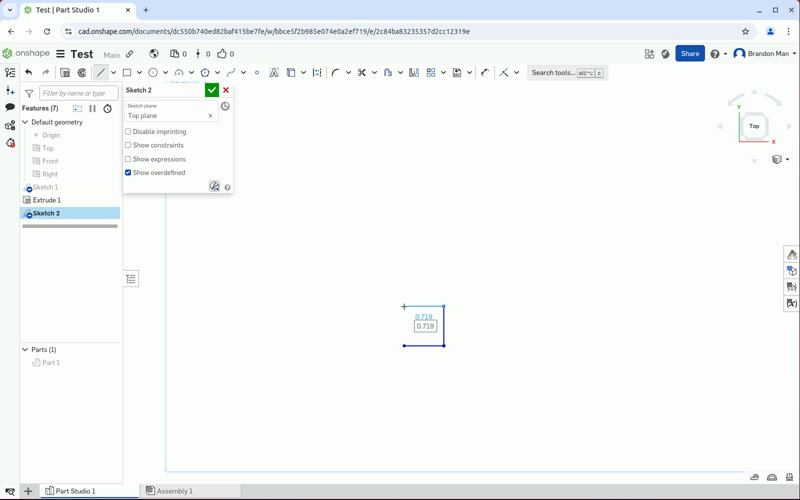
click(404, 306)
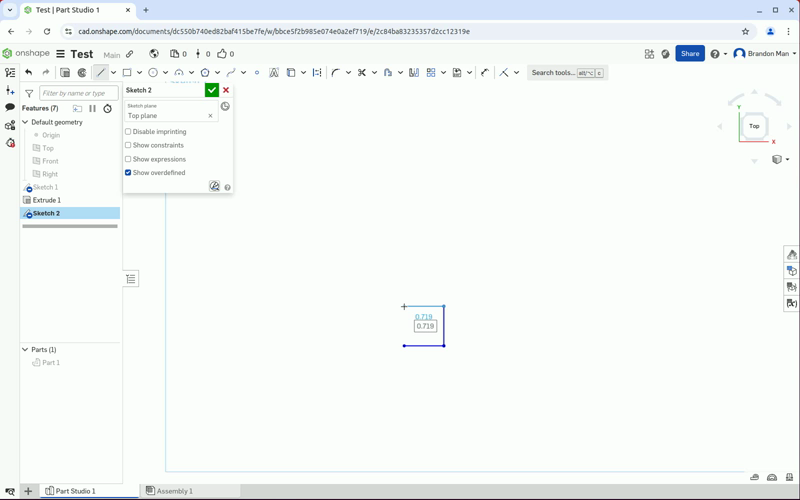
scroll(-6)
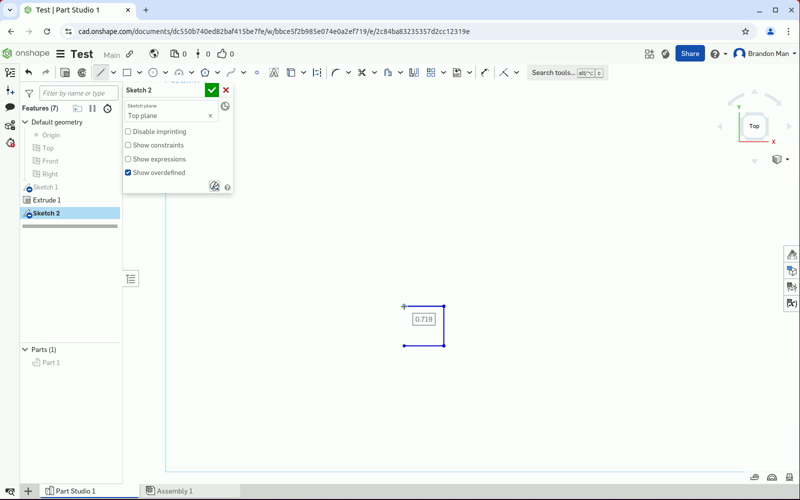
scroll(-6)
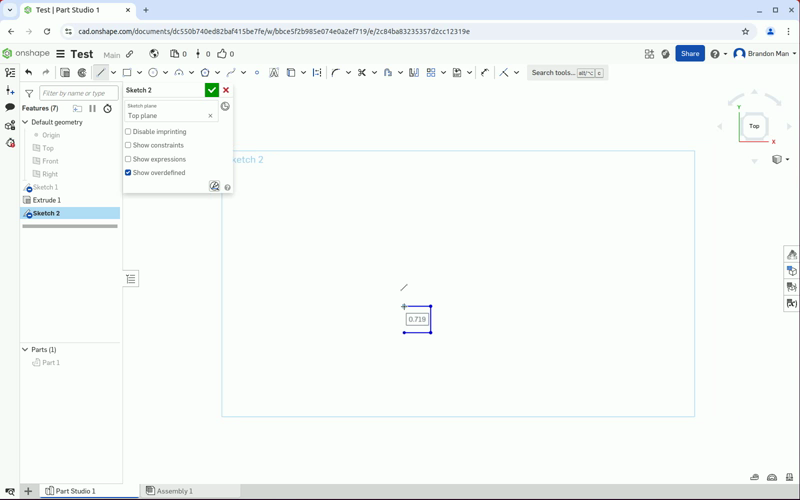
scroll(-6)
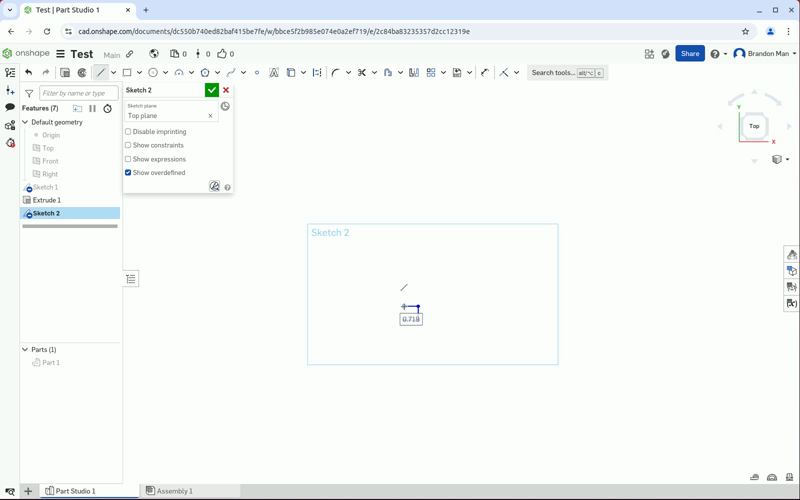
scroll(-6)
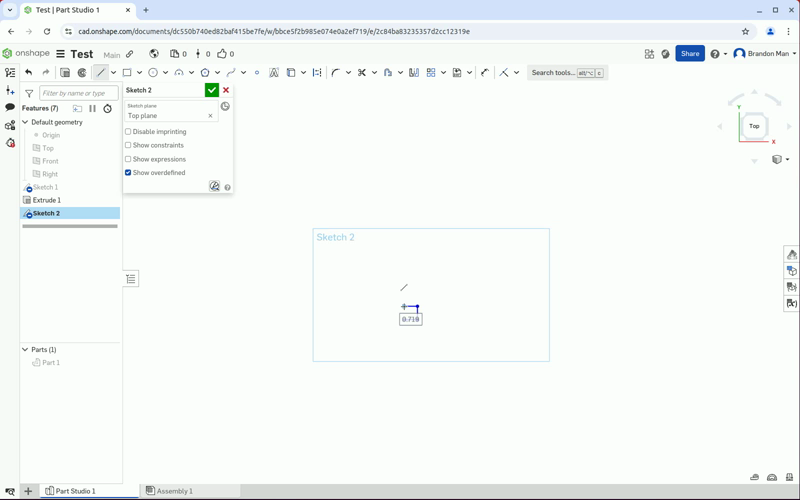
scroll(-6)
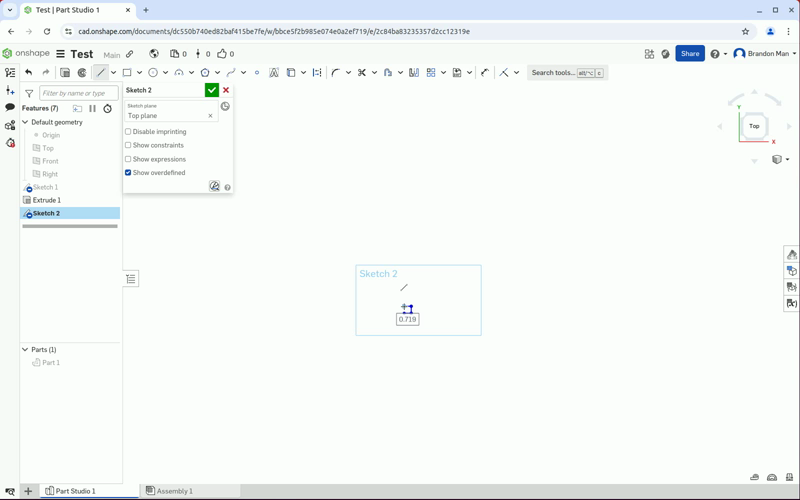
scroll(-6)
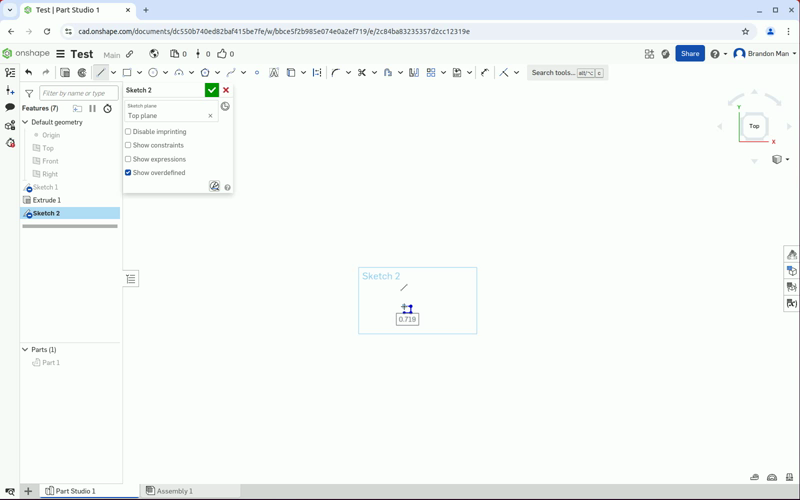
scroll(-6)
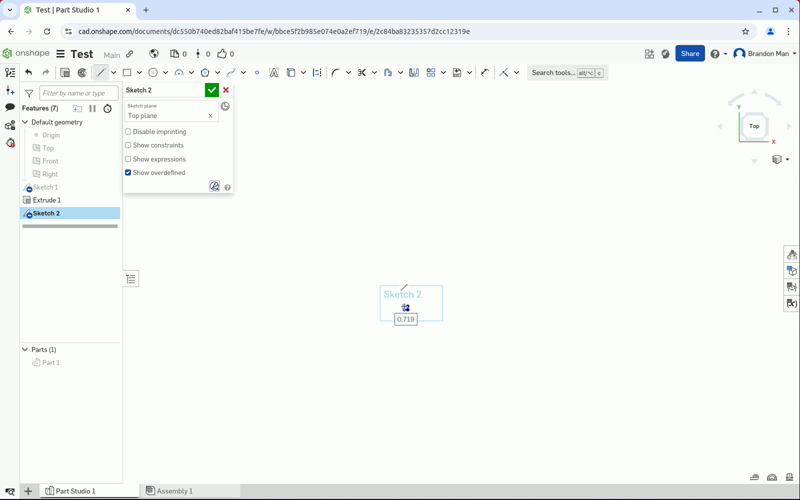
key_up(shift)
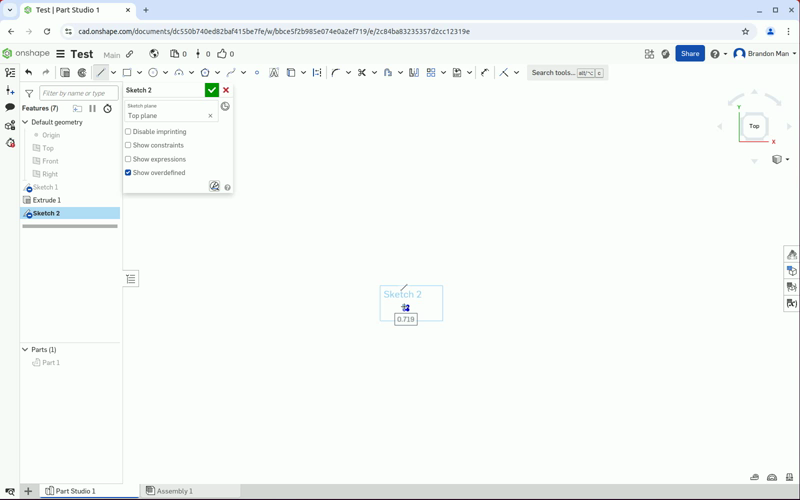
mouse_move(434, 306)
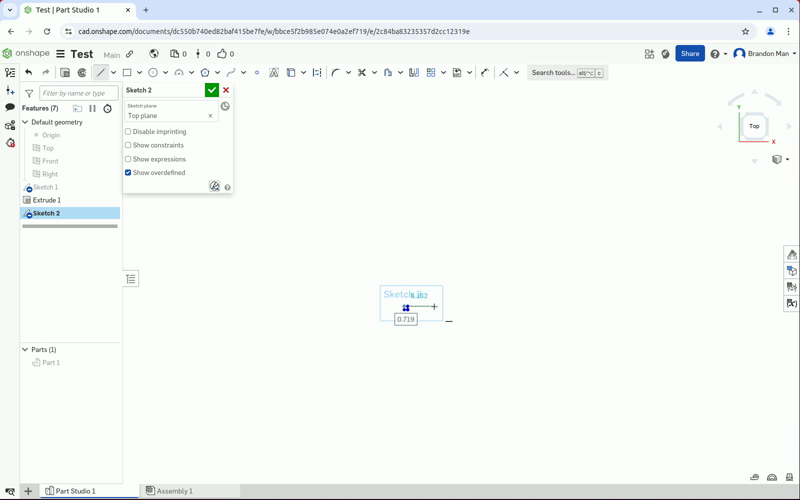
key_down(shift)
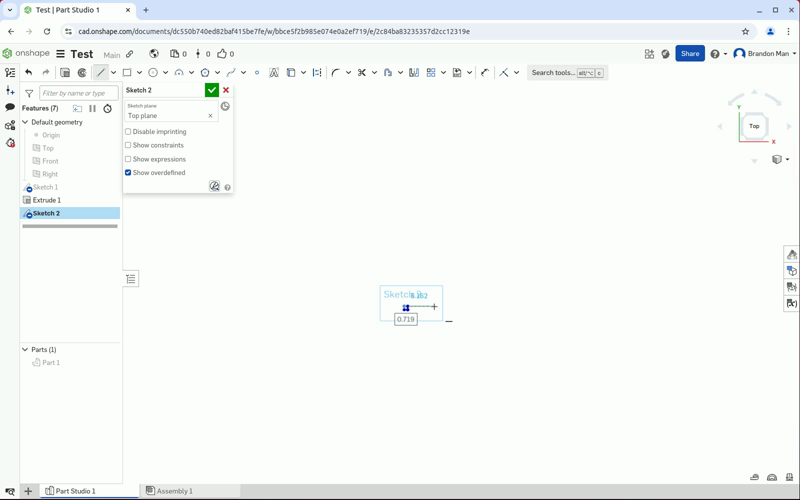
mouse_move(404, 309)
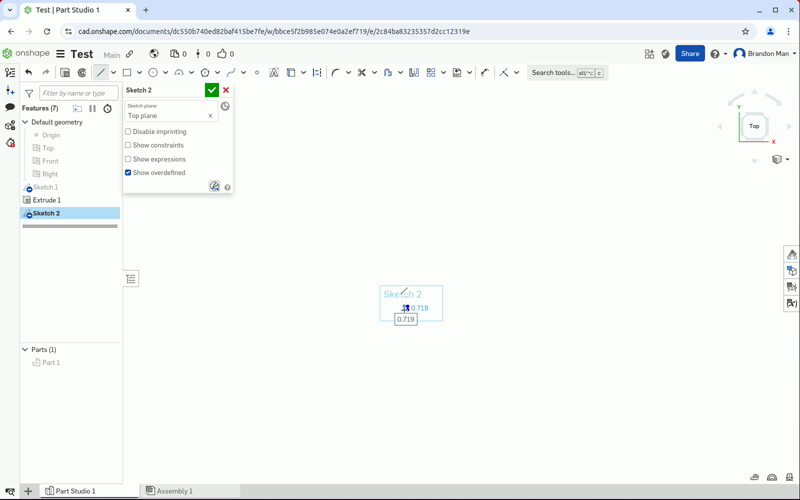
scroll(6)
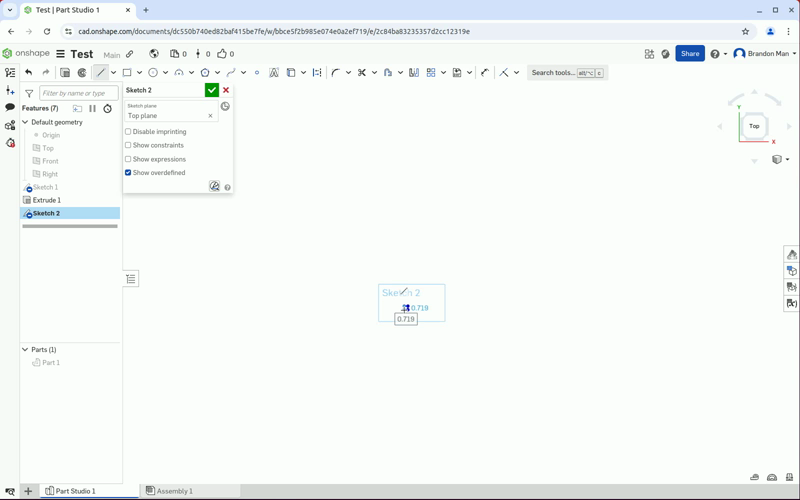
scroll(6)
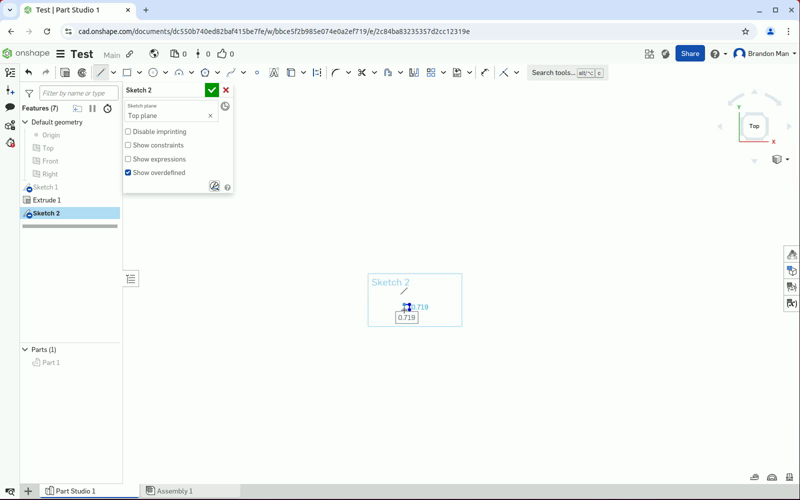
scroll(6)
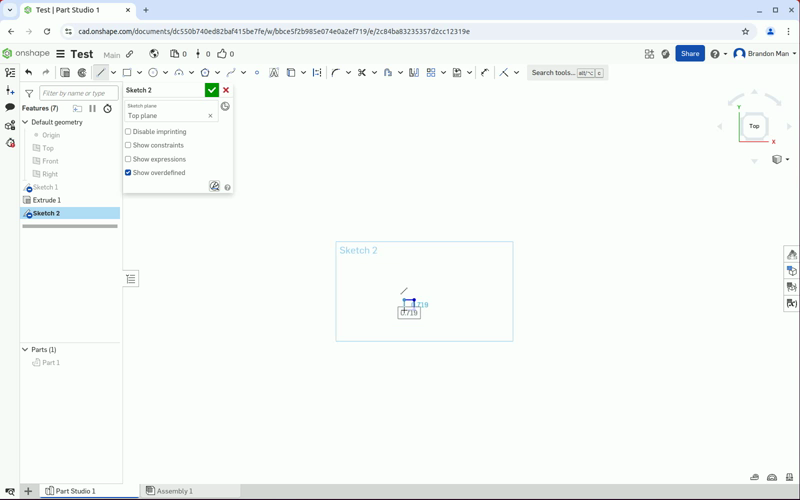
scroll(6)
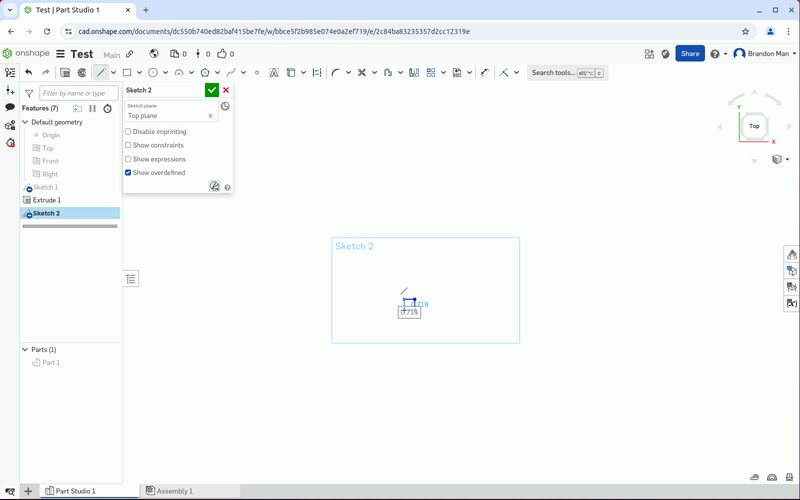
scroll(6)
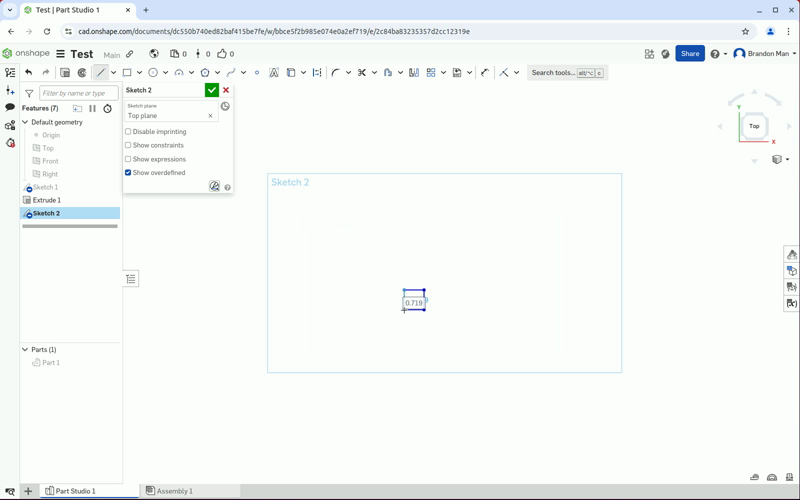
scroll(6)
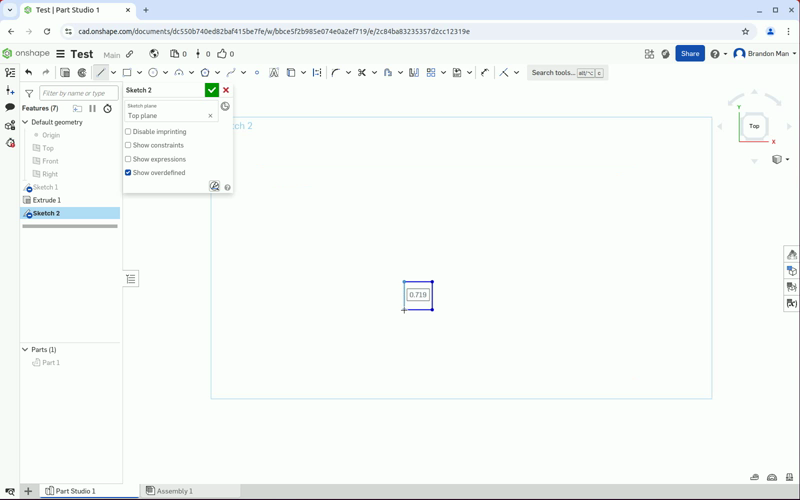
scroll(6)
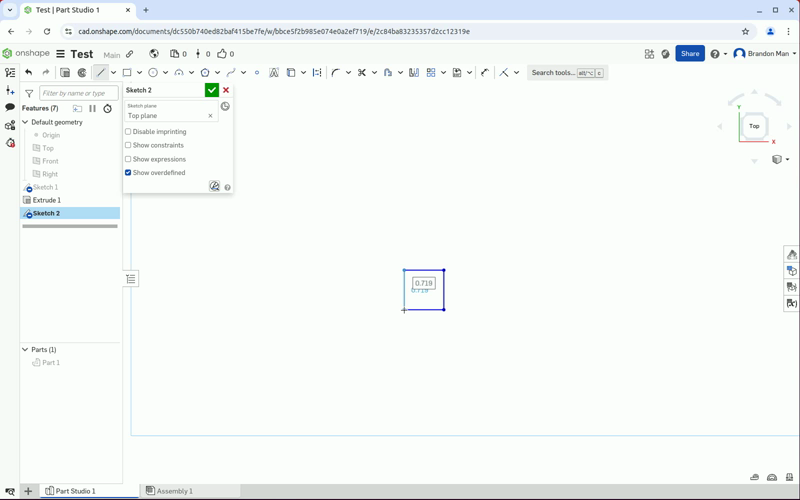
key_up(shift)
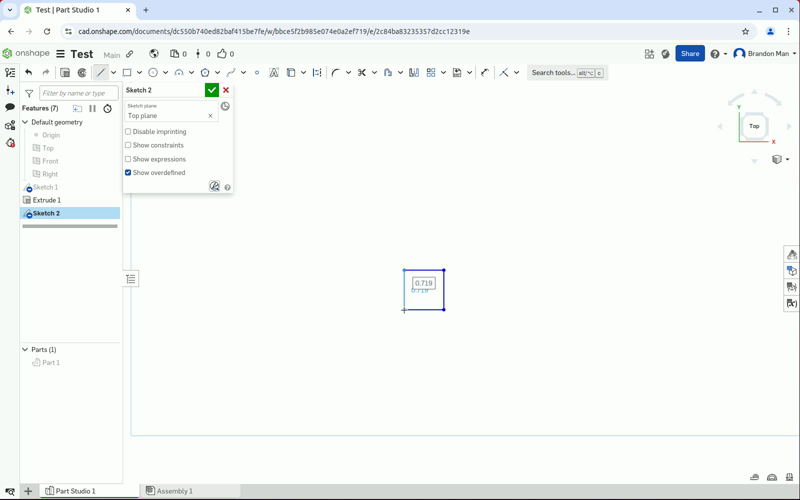
click(404, 309)
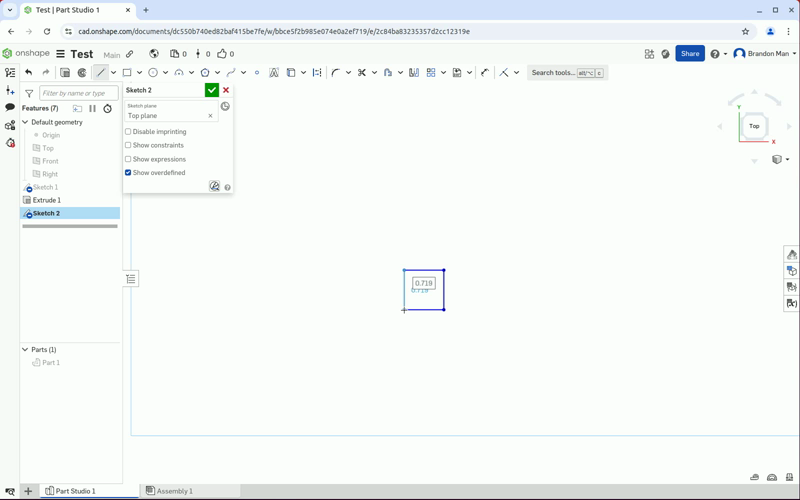
scroll(-6)
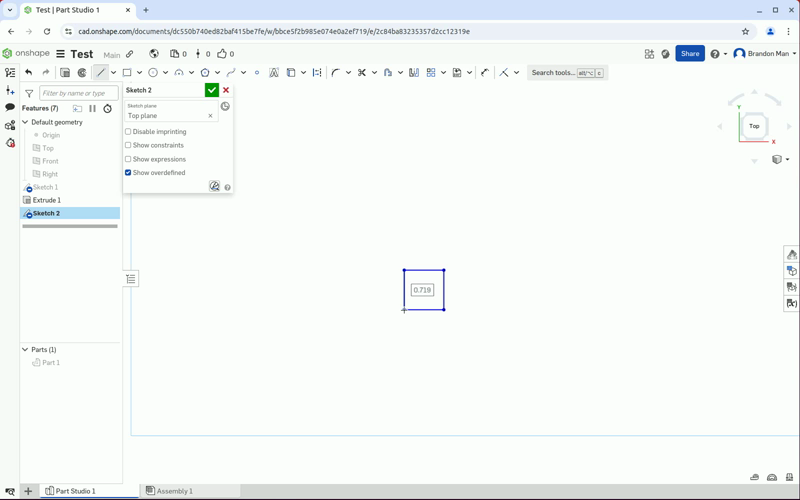
scroll(-6)
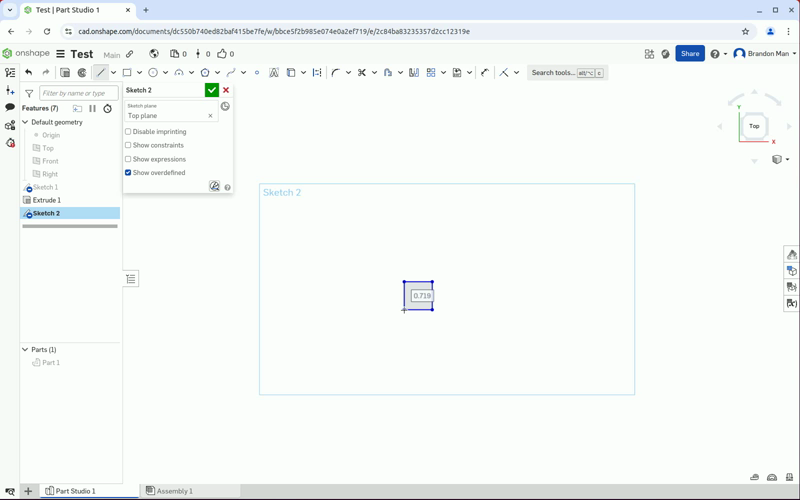
scroll(-6)
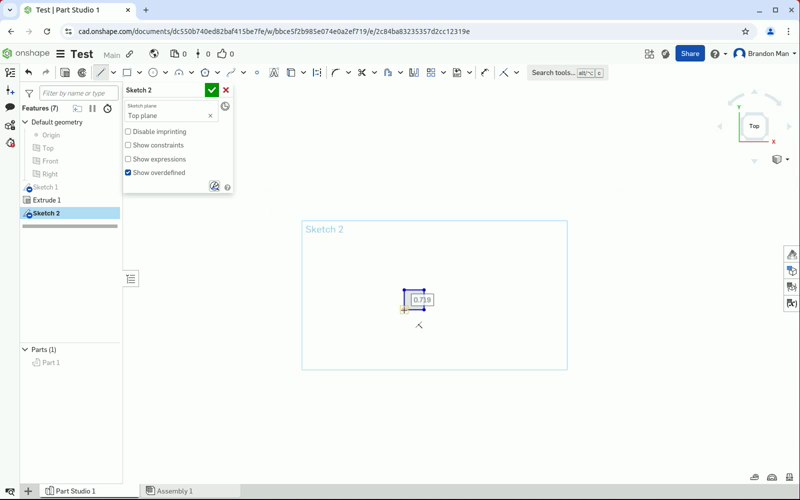
scroll(-6)
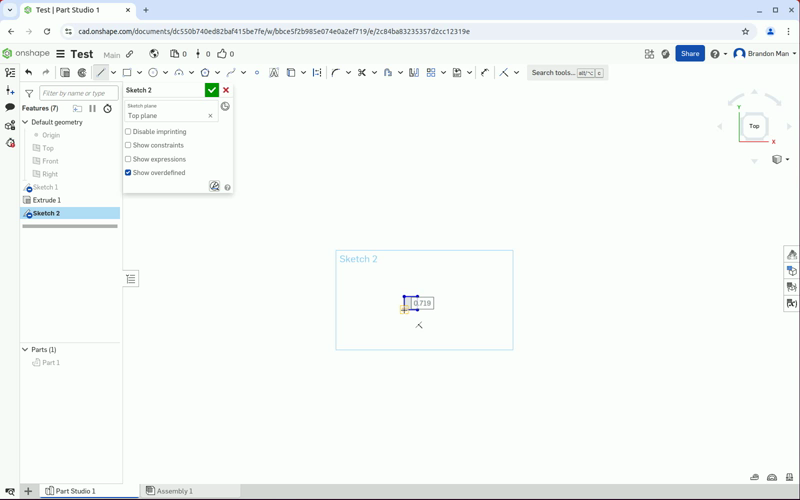
scroll(-6)
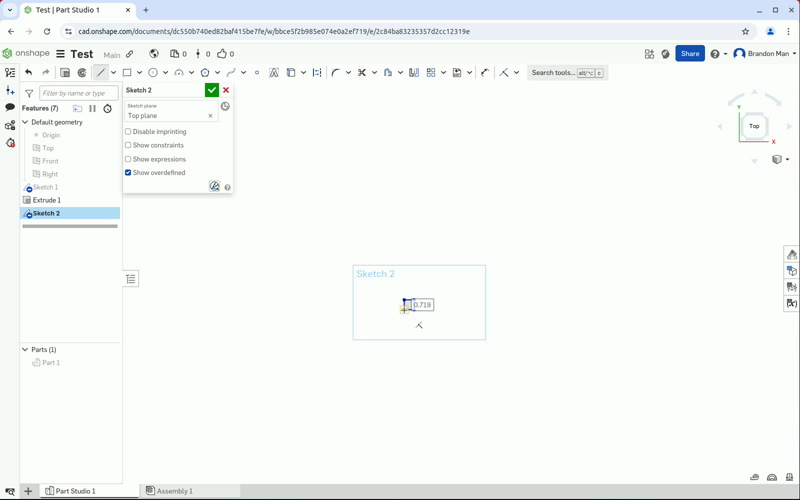
scroll(-6)
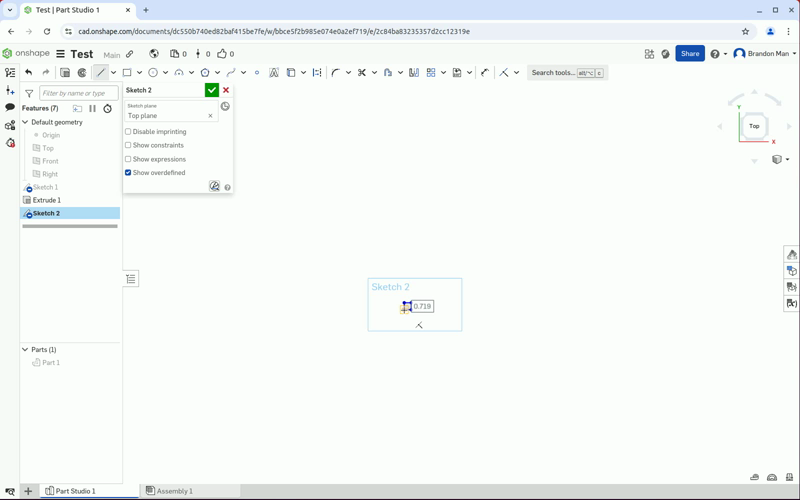
scroll(-6)
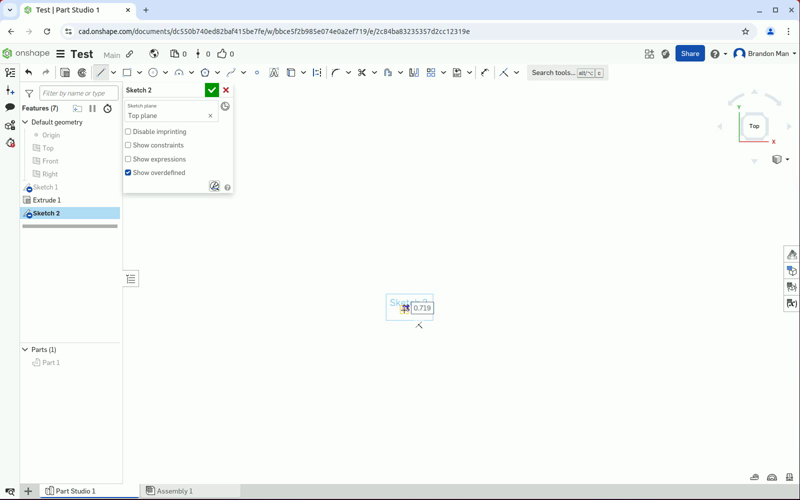
key(esc)
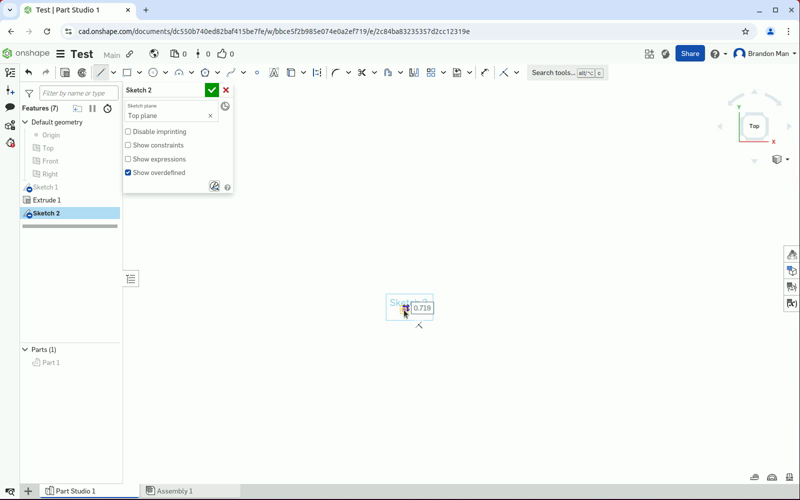
mouse_move(404, 308)
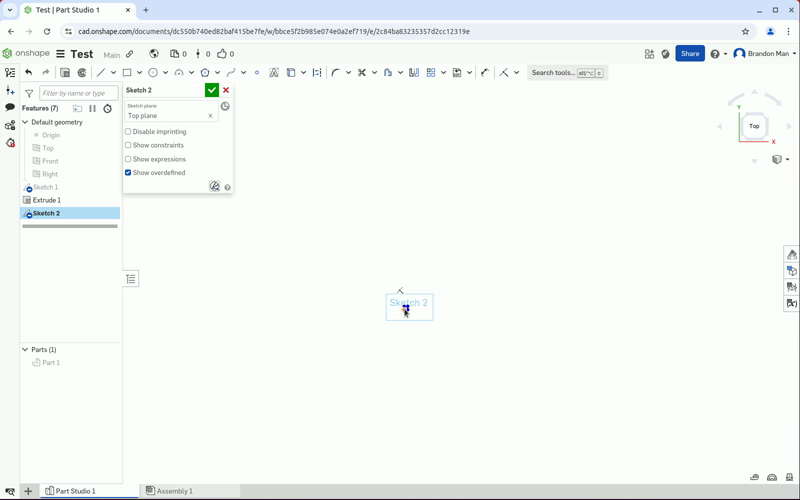
scroll(6)
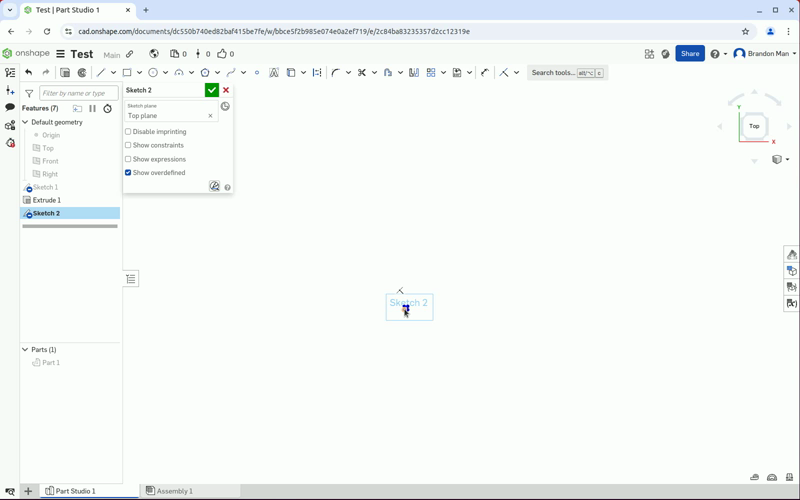
scroll(6)
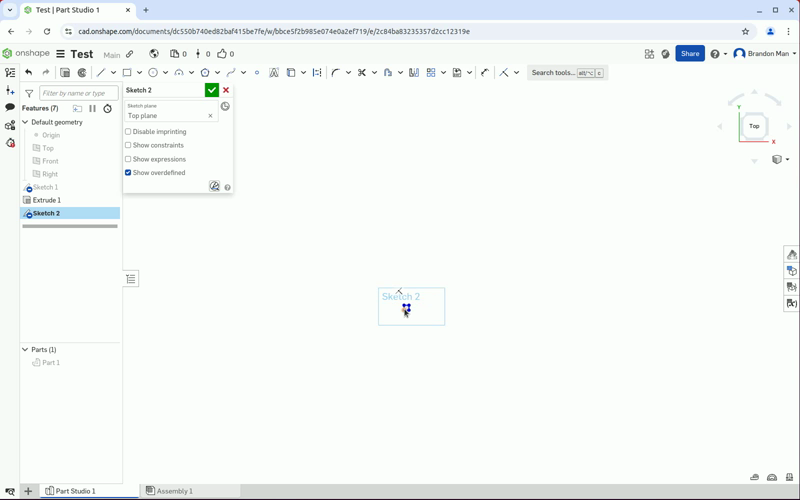
scroll(6)
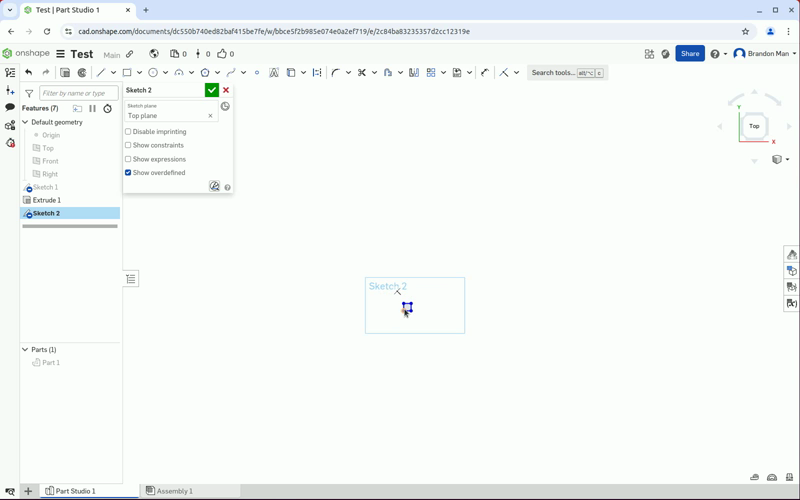
scroll(6)
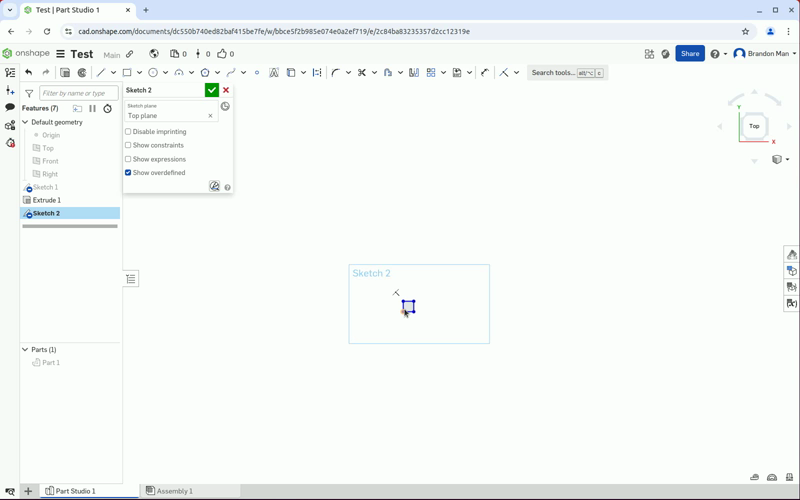
scroll(6)
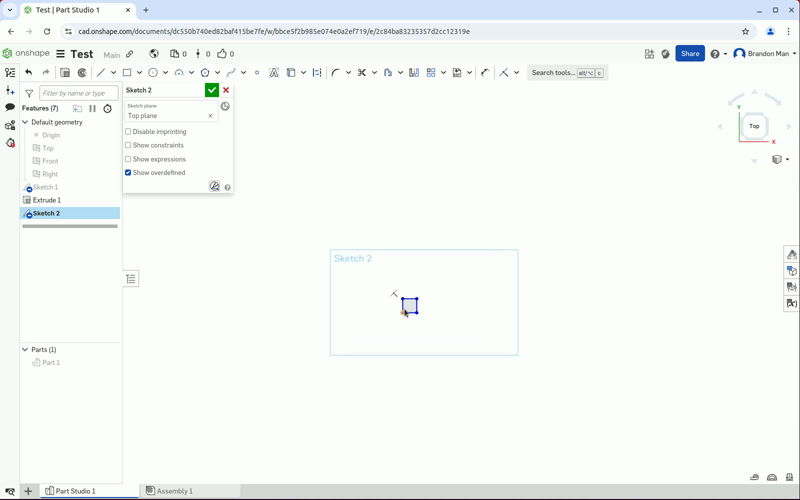
scroll(6)
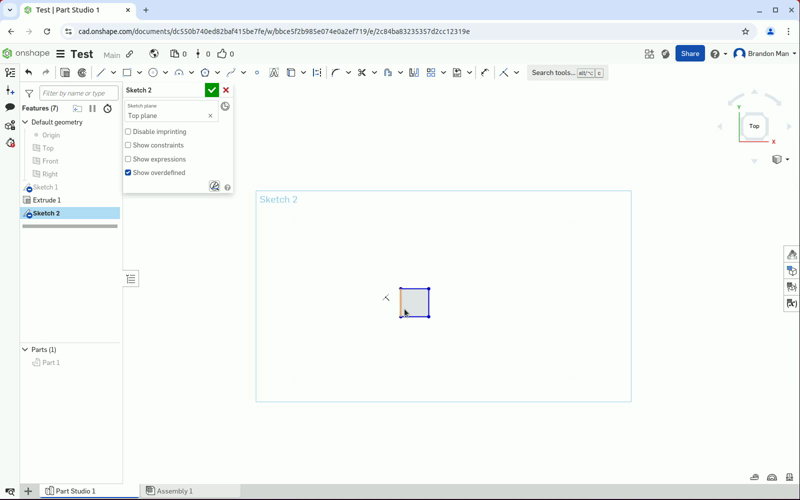
scroll(6)
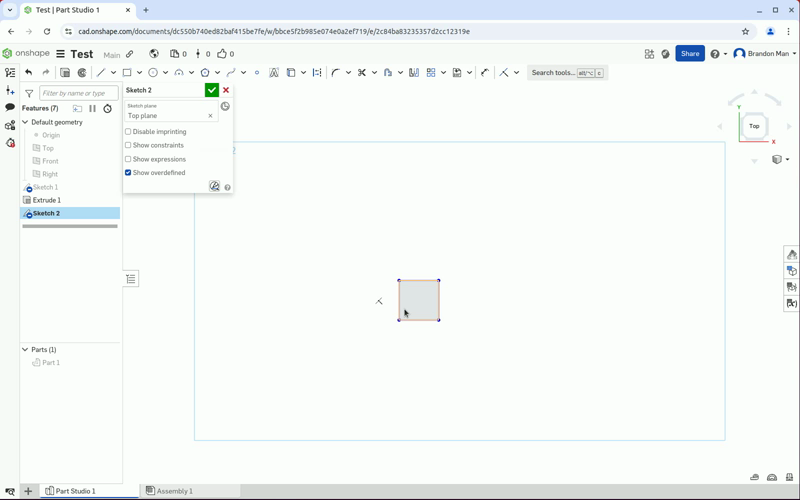
click(404, 308)
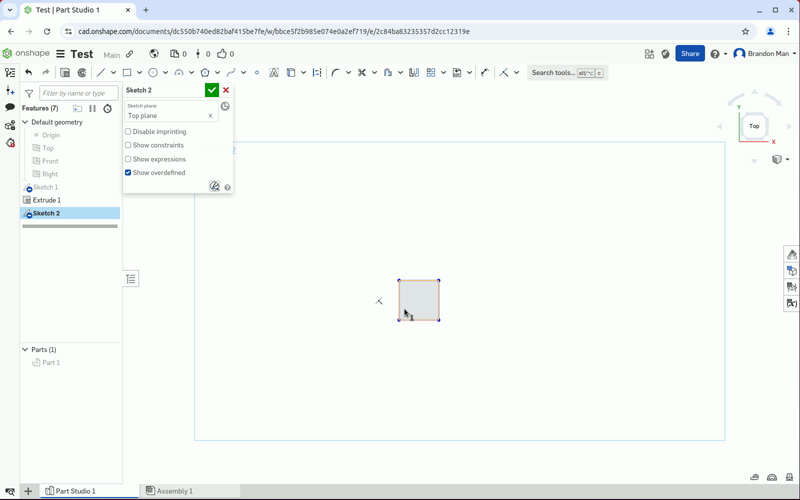
scroll(-6)
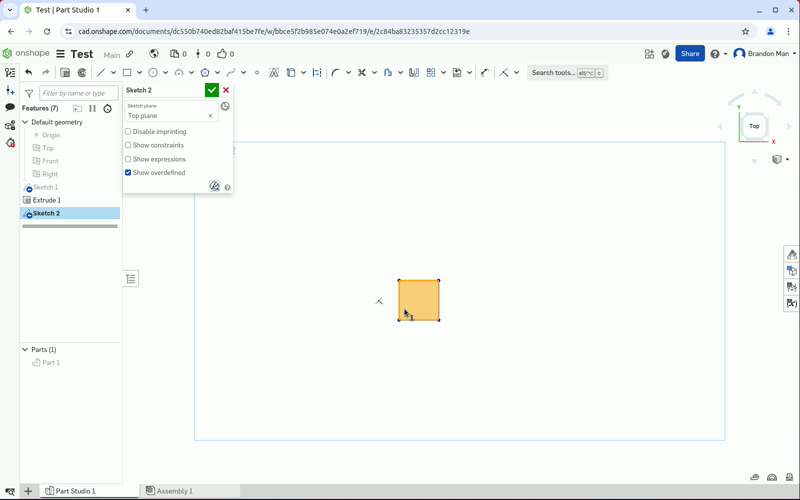
scroll(-6)
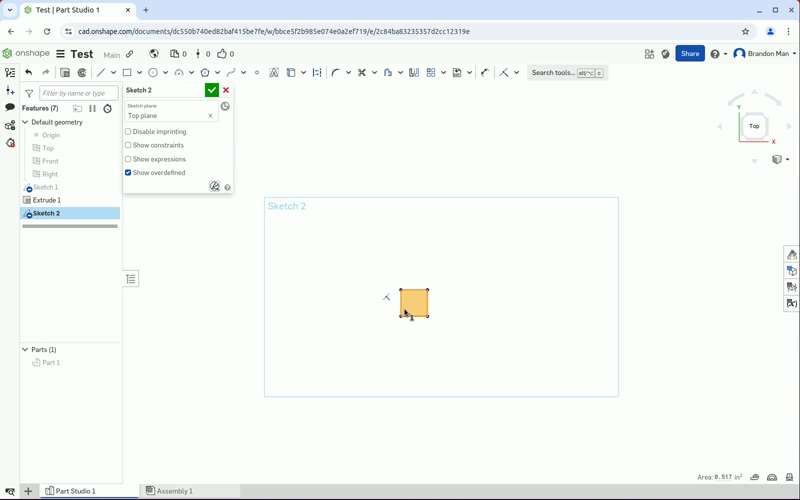
scroll(-6)
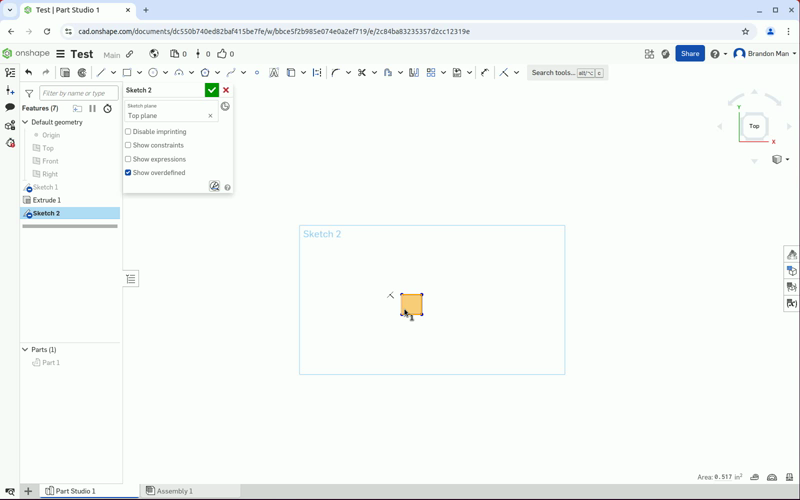
scroll(-6)
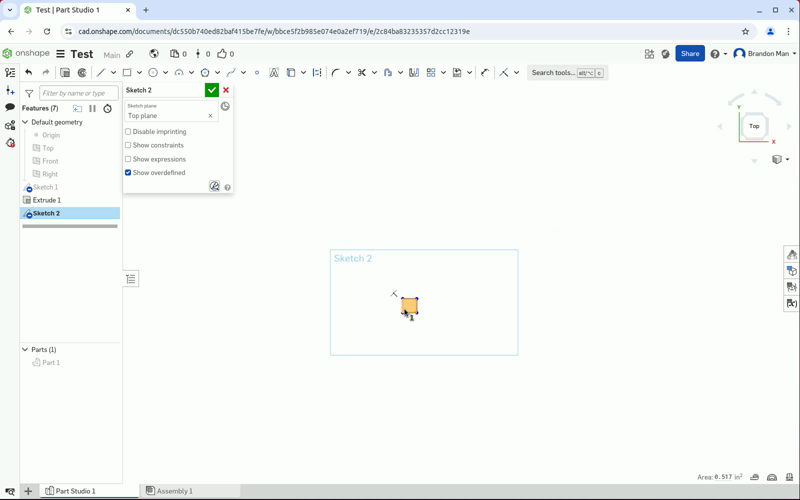
scroll(-6)
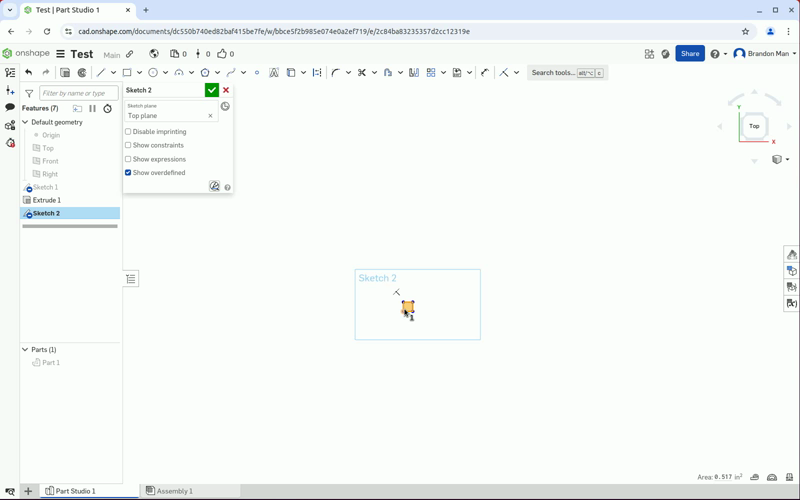
scroll(-6)
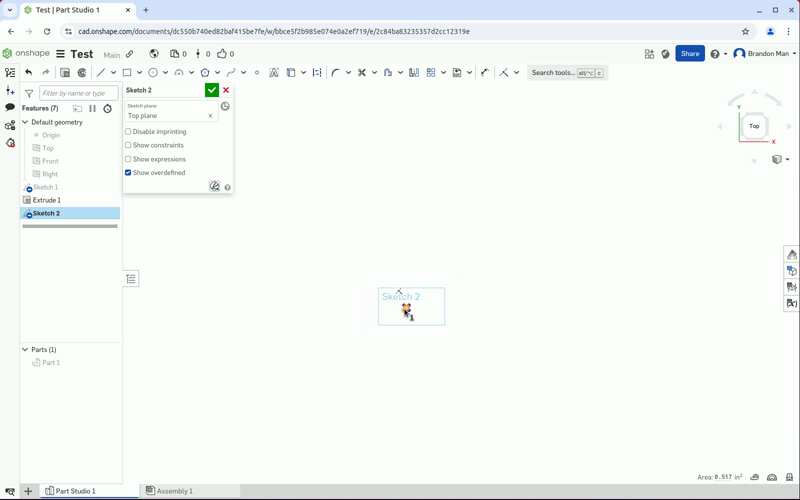
scroll(-6)
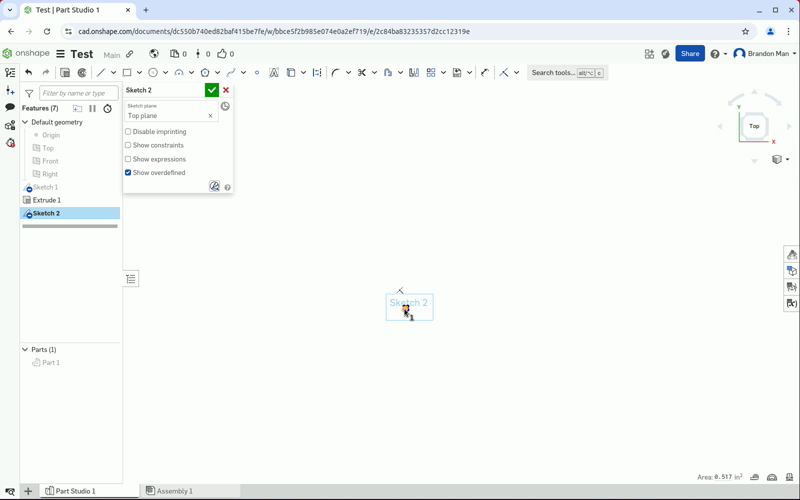
mouse_move(73, 352)
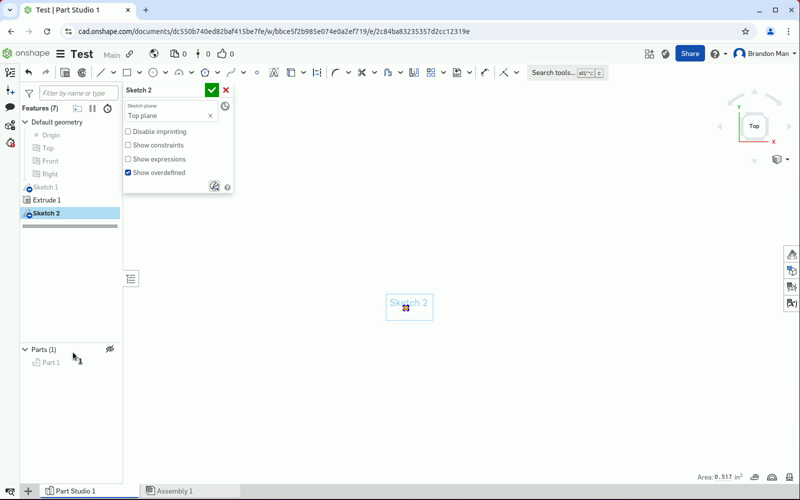
key(shift+y)
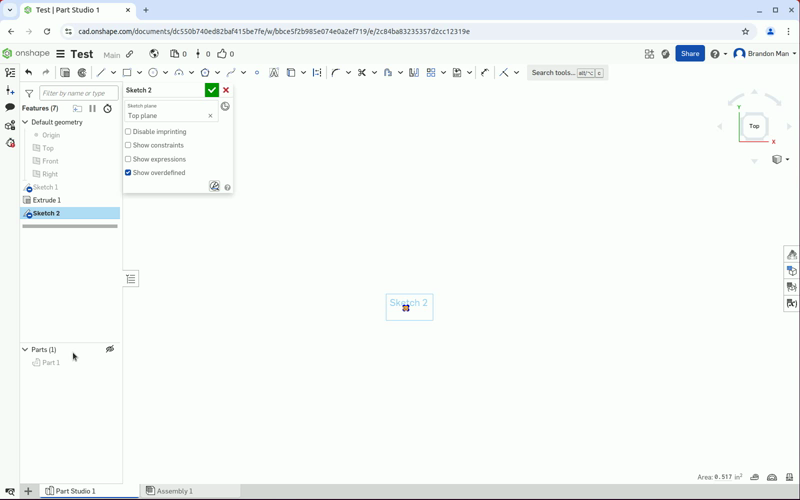
key(shift+e)
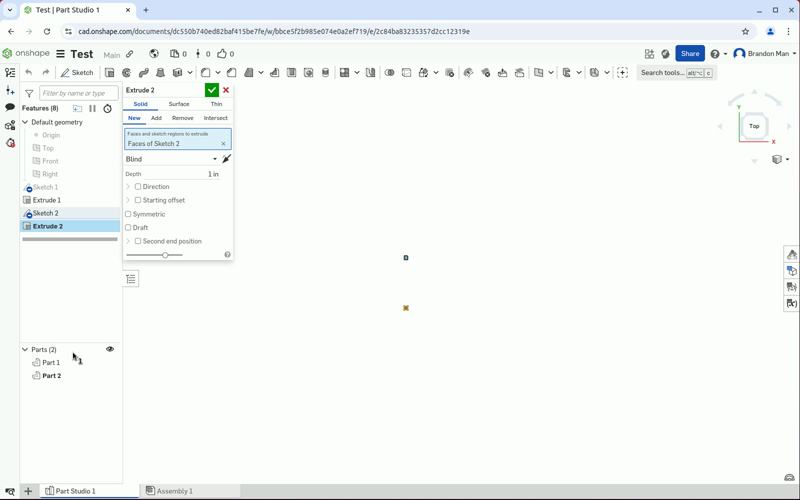
mouse_move(143, 106)
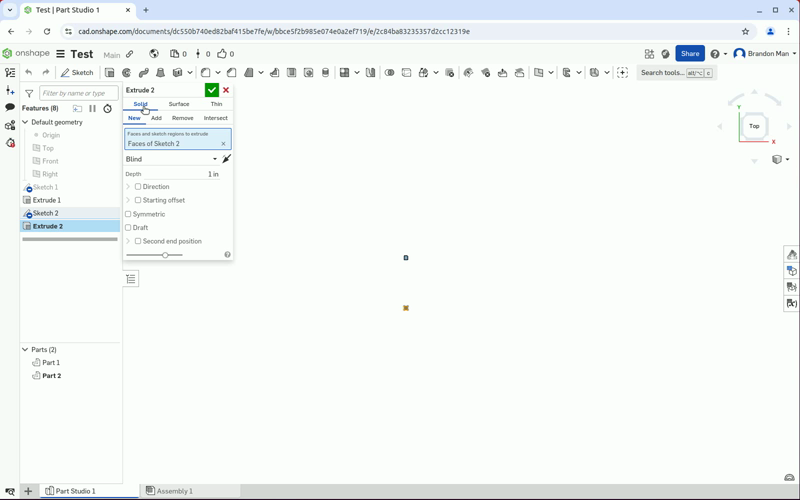
click(143, 106)
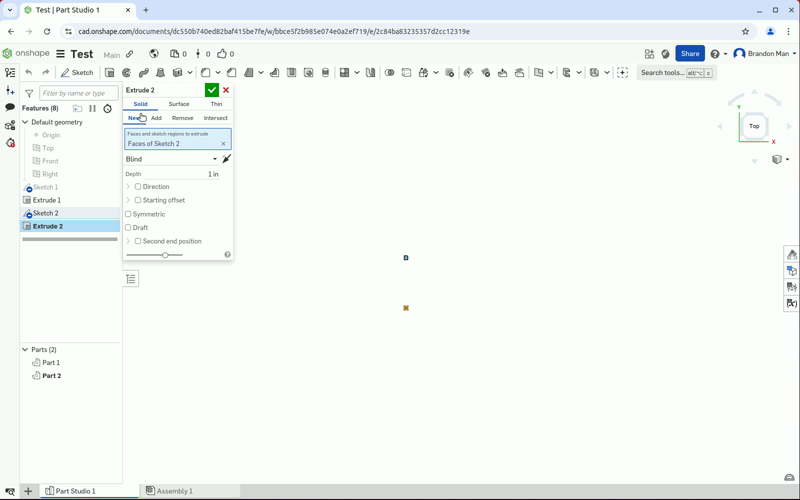
mouse_move(137, 120)
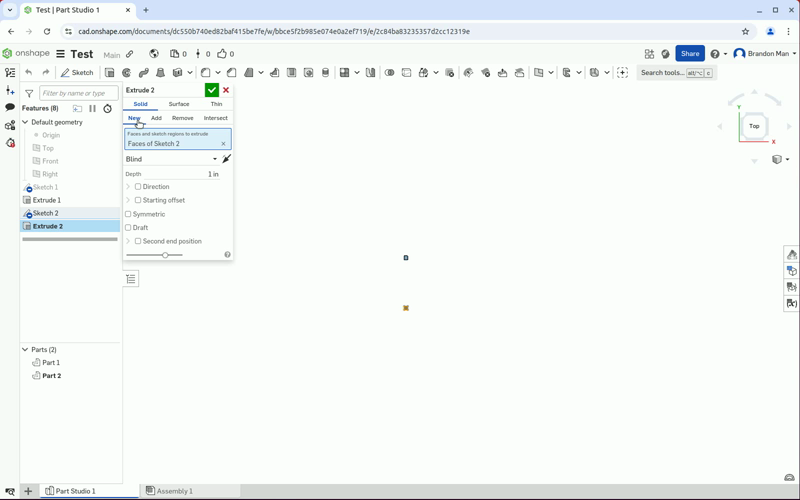
click(137, 120)
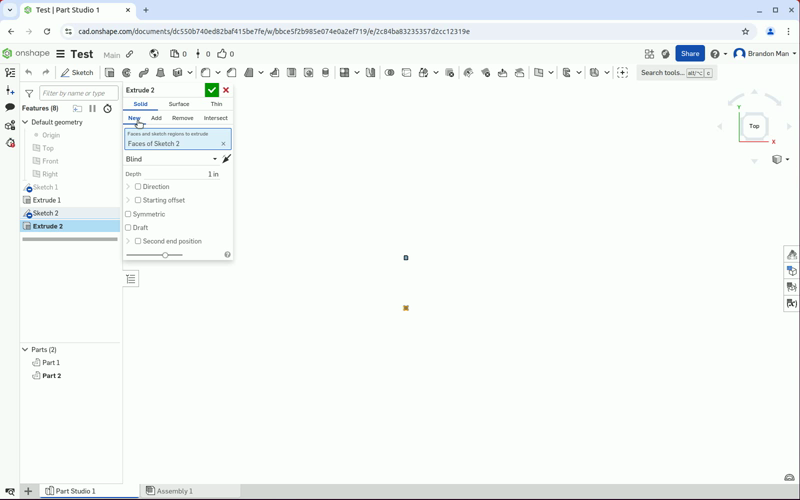
key(tab, 4)
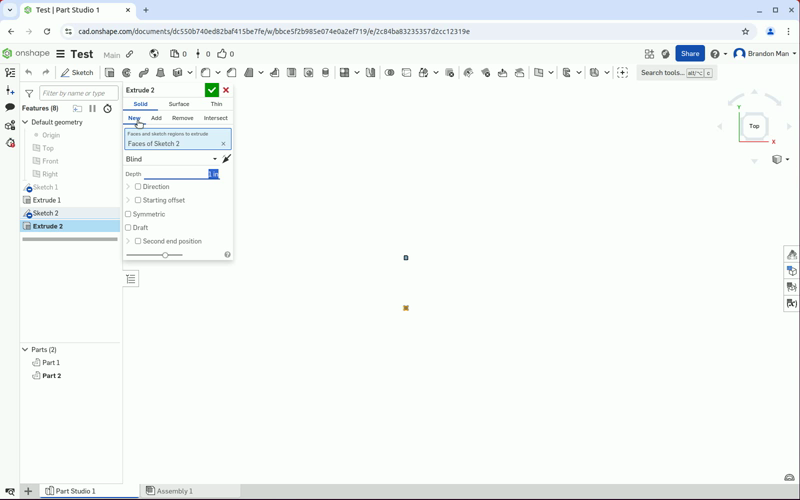
text(23.108)
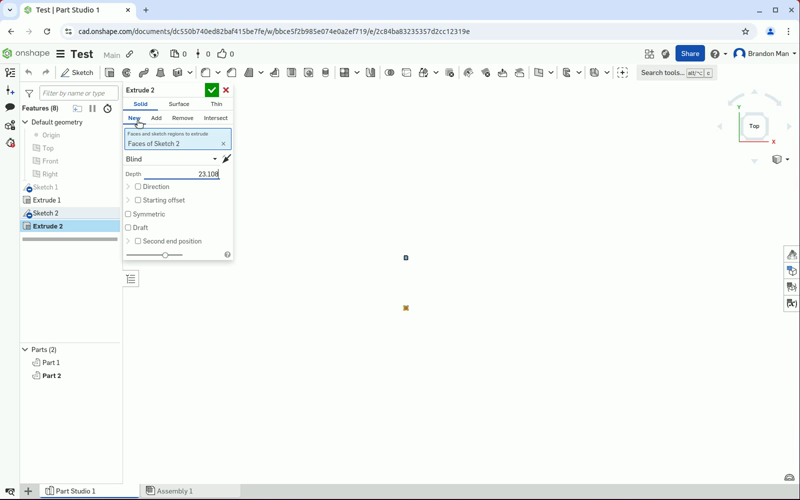
key(enter)
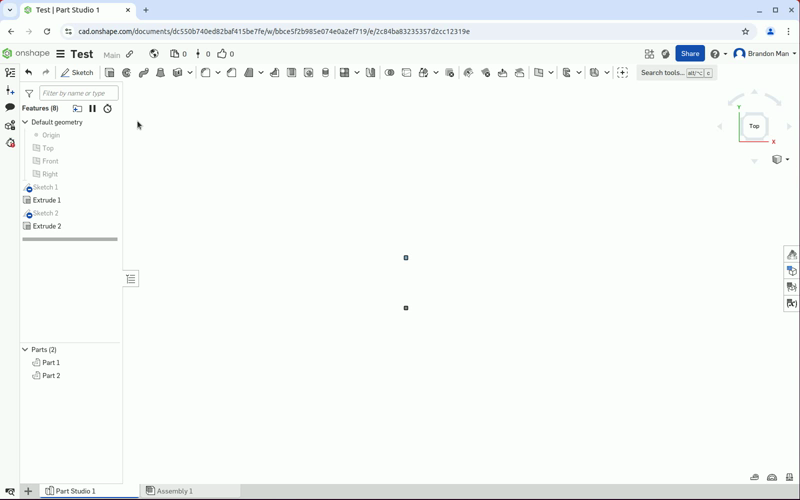
key(shift+h)
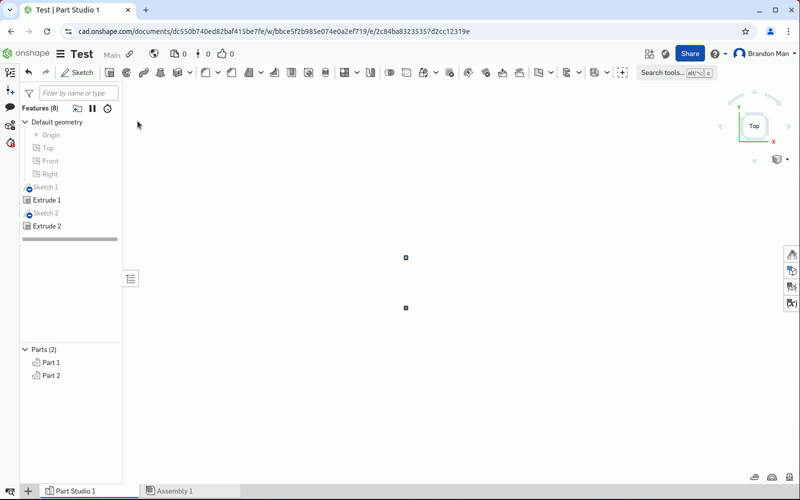
key(shift+h)
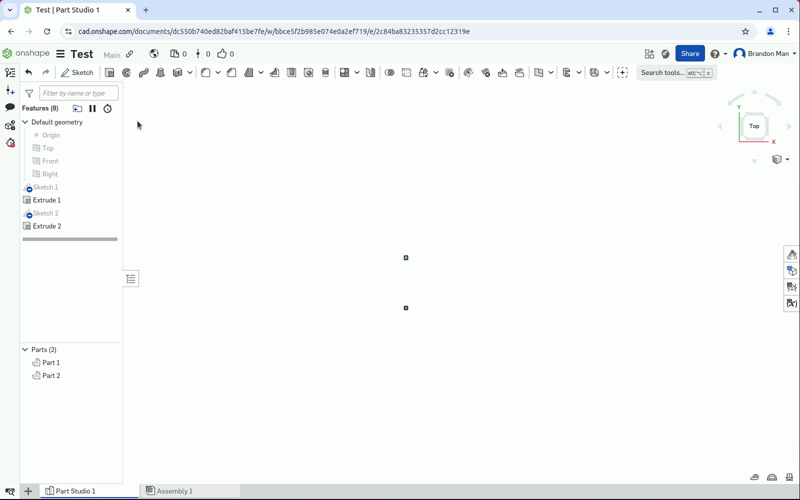
mouse_move(73, 189)
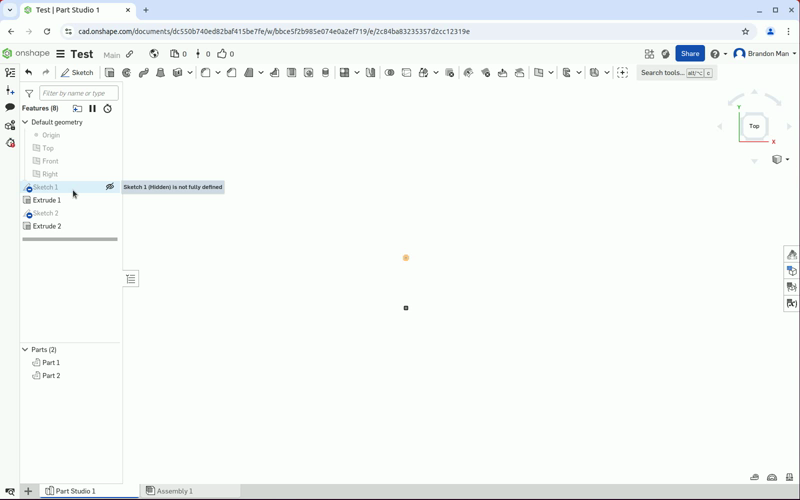
click(73, 189)
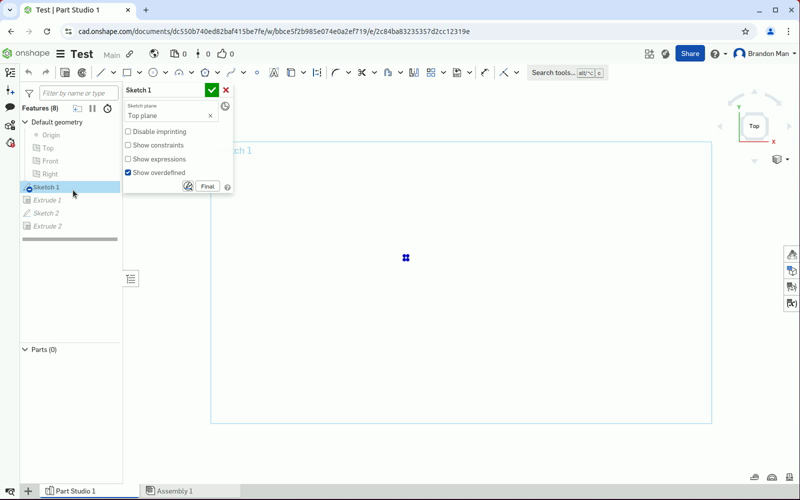
mouse_move(229, 92)
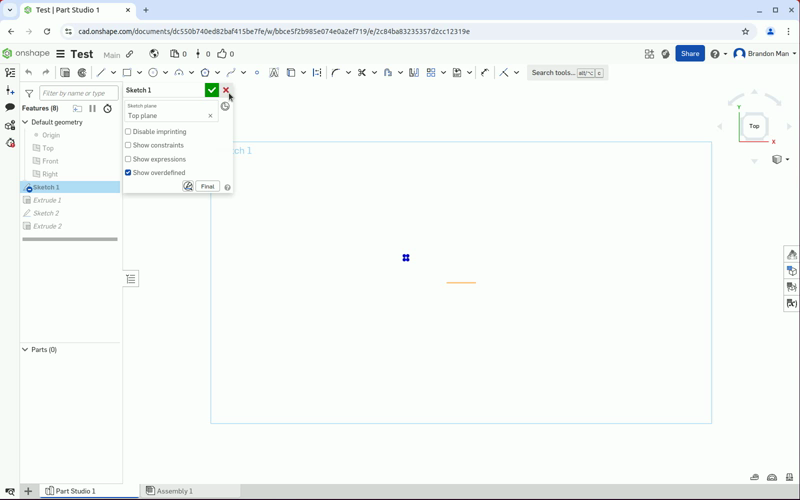
click(229, 92)
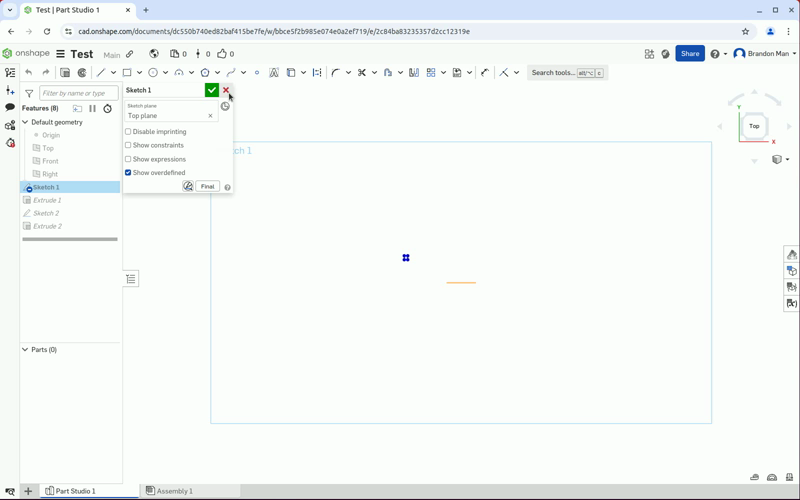
key(shift+s)
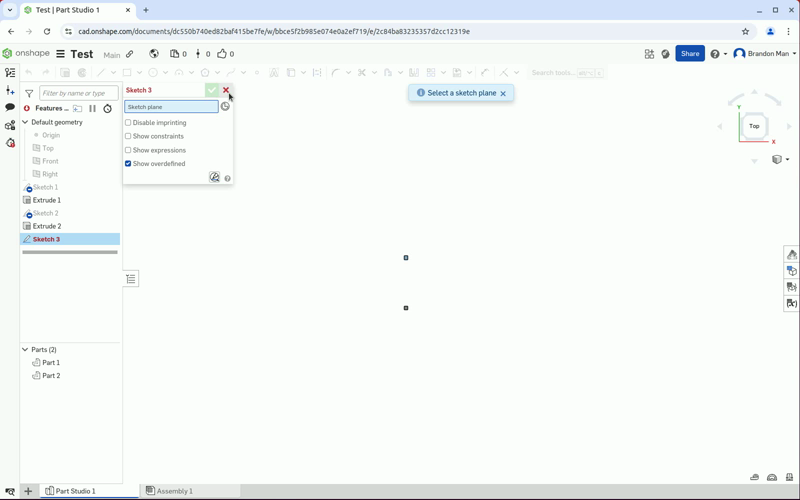
mouse_move(73, 150)
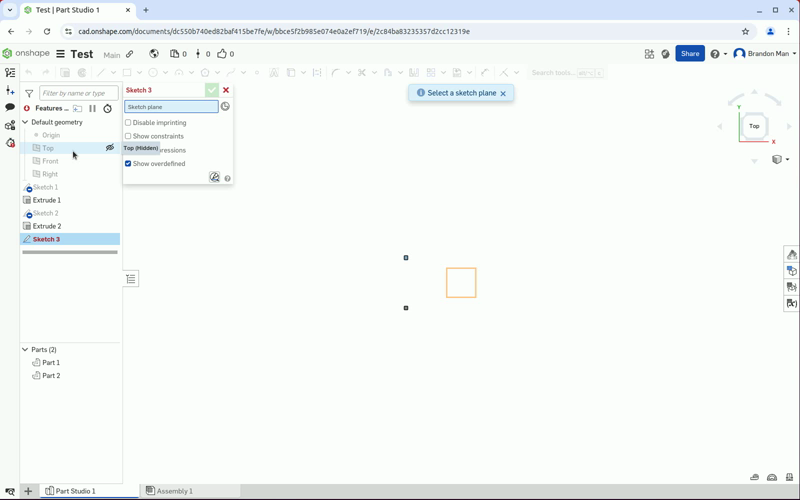
click(73, 150)
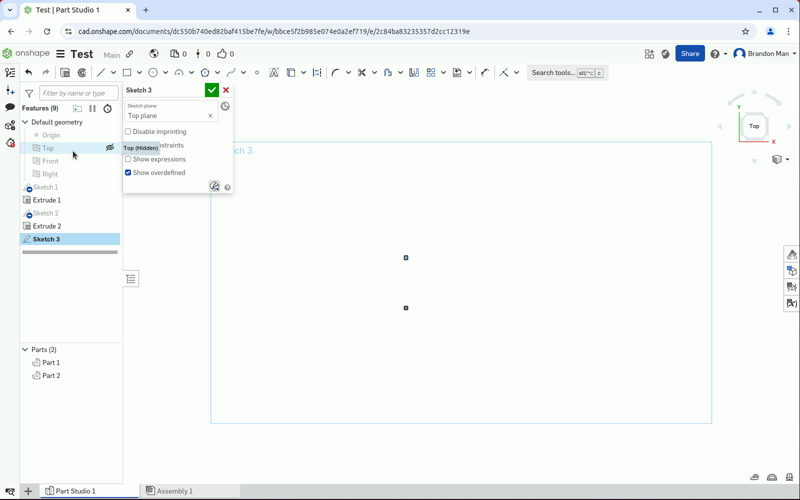
mouse_move(73, 352)
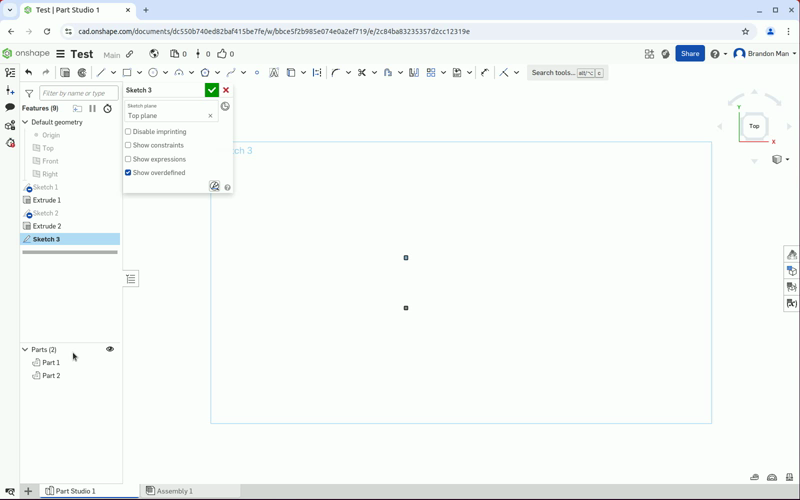
key(y)
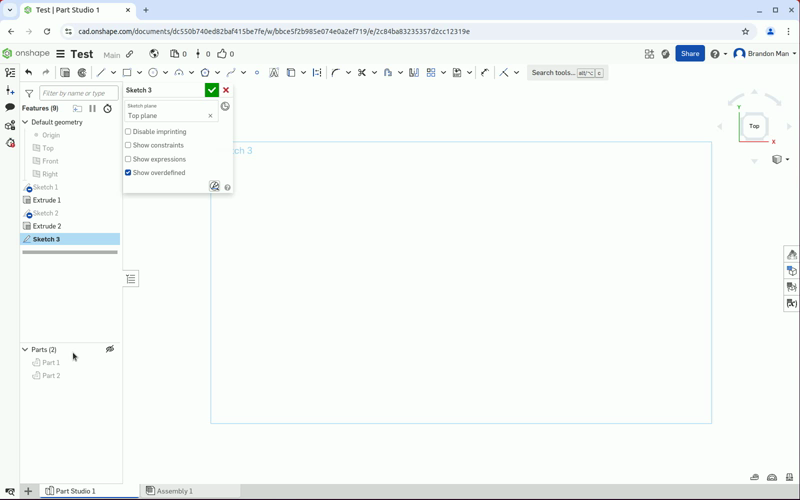
key(l)
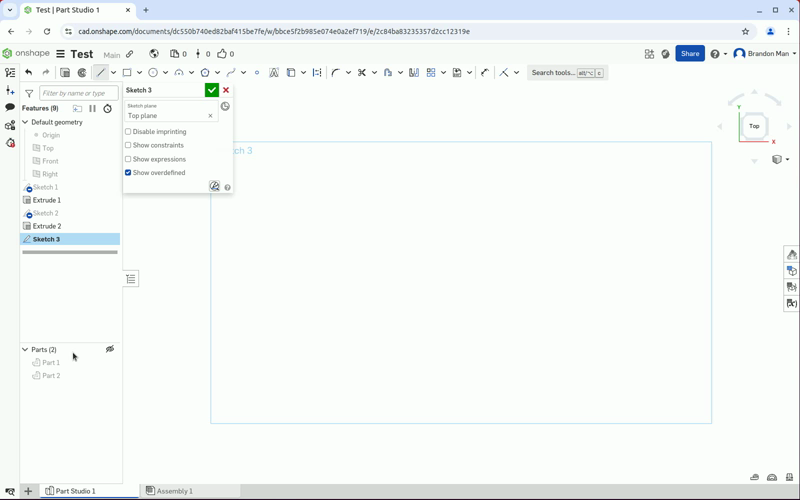
key_down(shift)
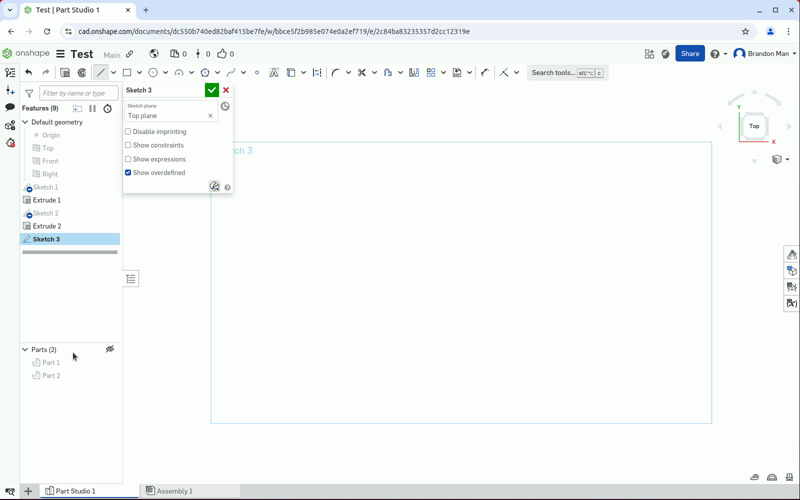
mouse_move(514, 259)
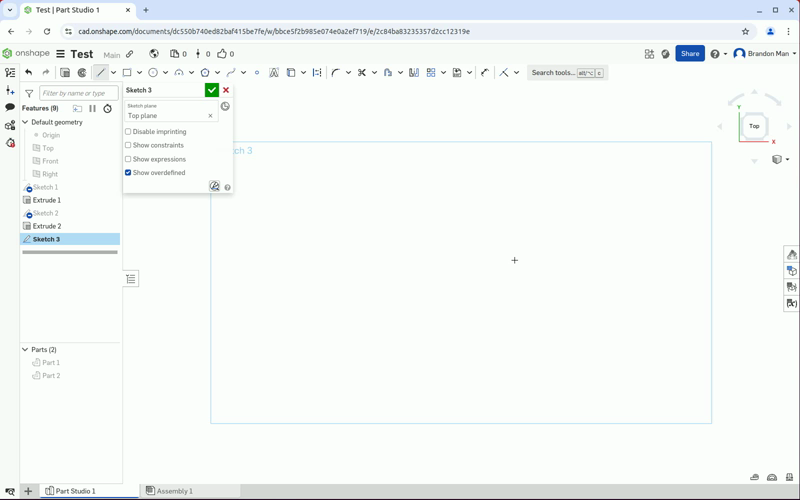
click(514, 259)
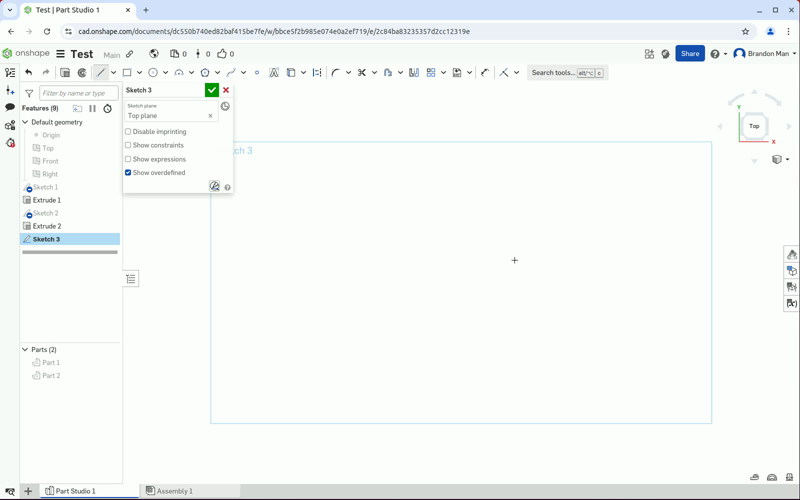
key_up(shift)
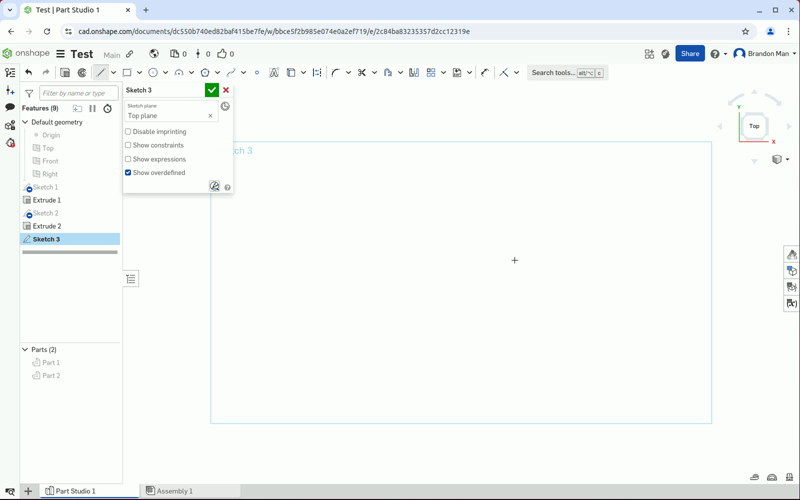
key_down(shift)
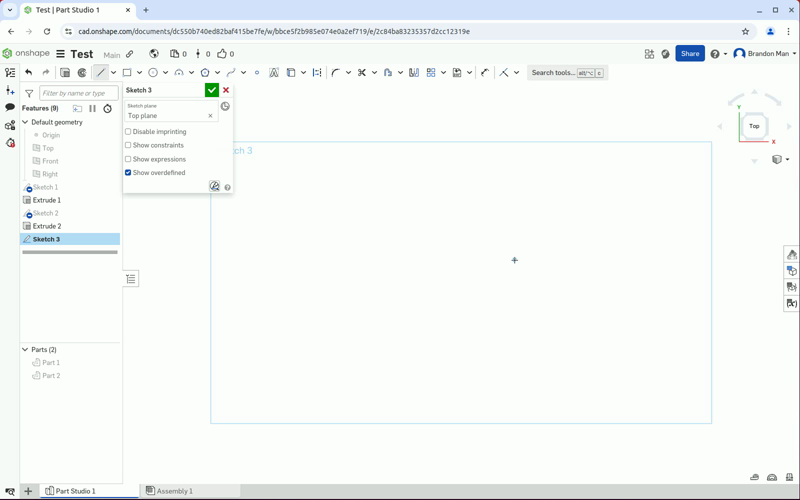
mouse_move(544, 259)
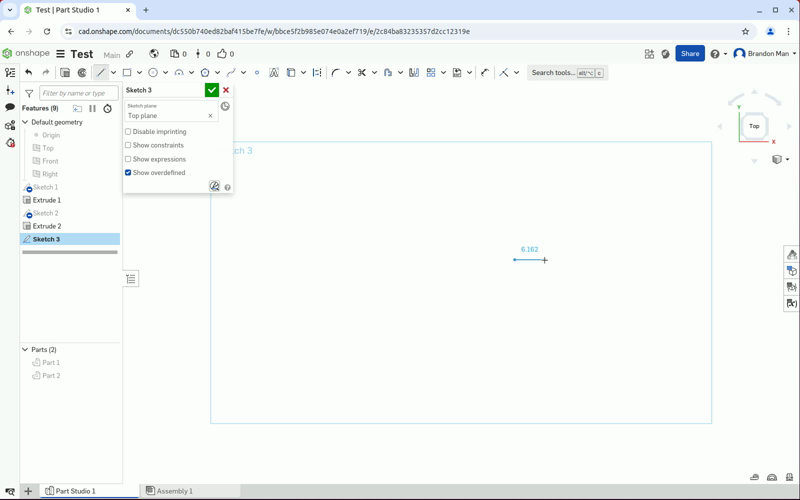
mouse_move(518, 259)
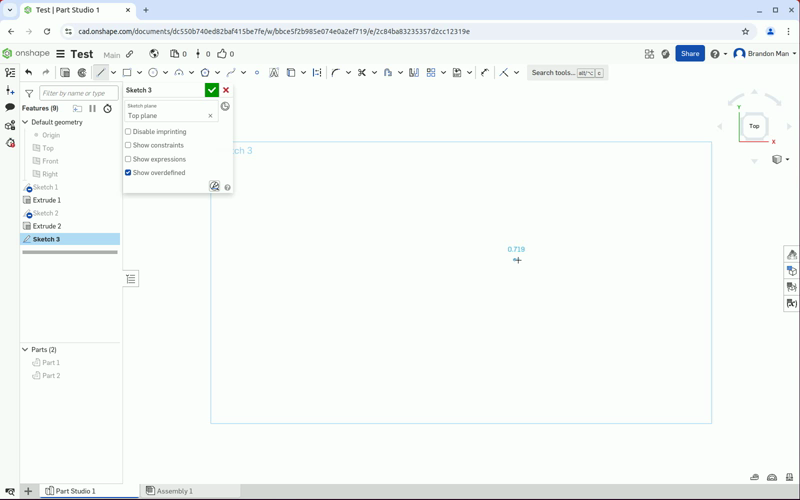
scroll(6)
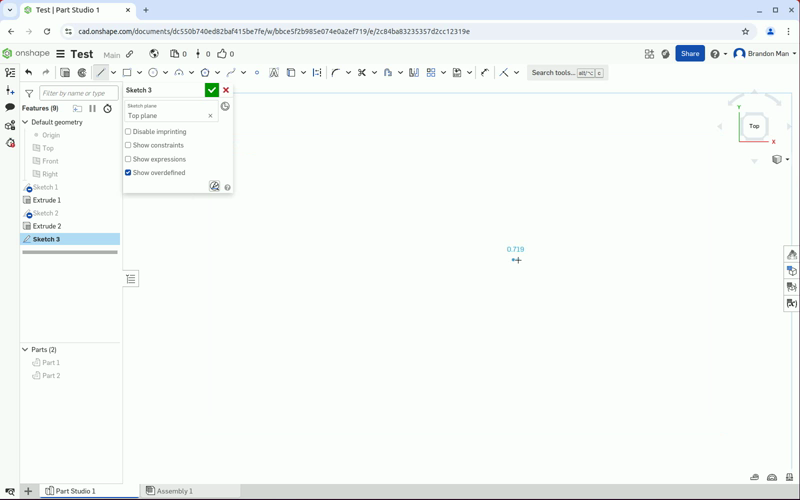
scroll(6)
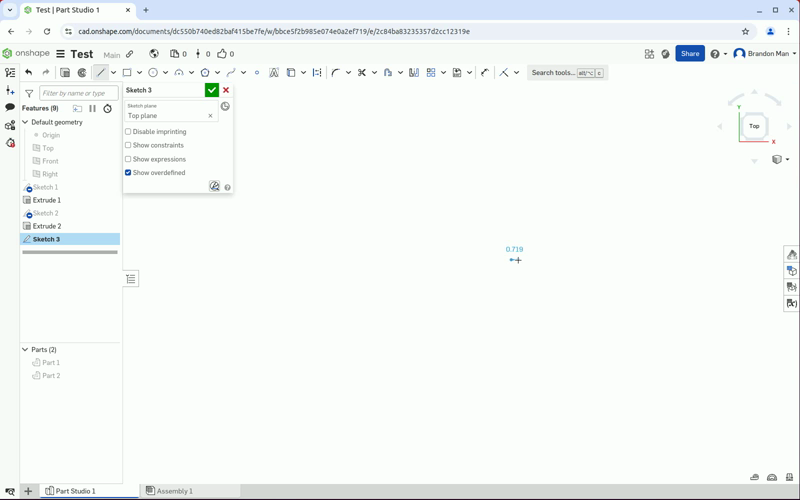
scroll(6)
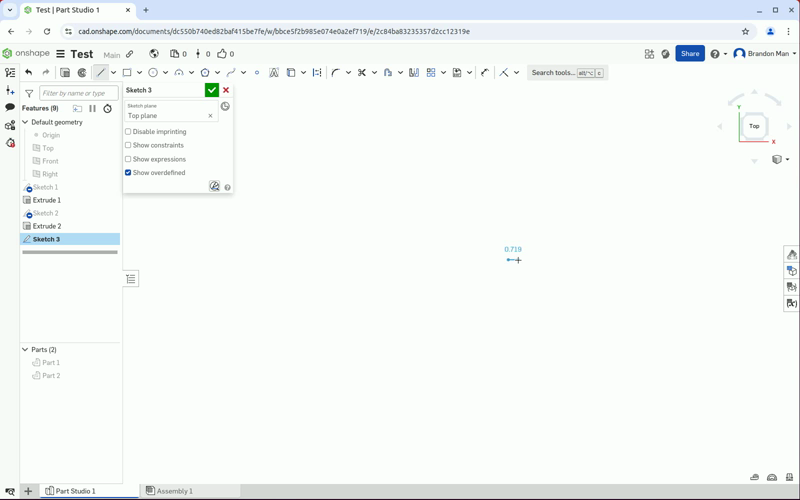
scroll(6)
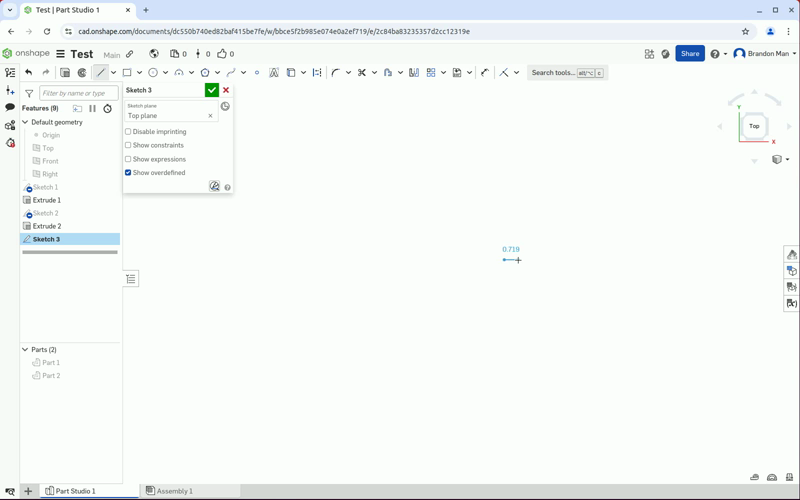
scroll(6)
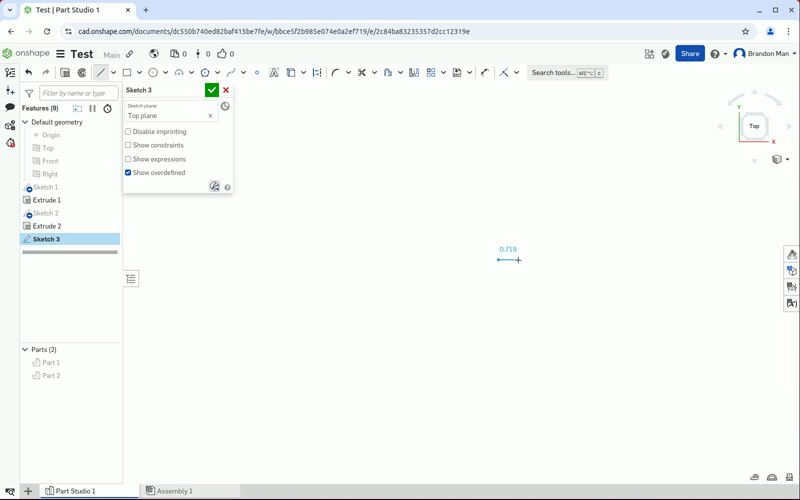
scroll(6)
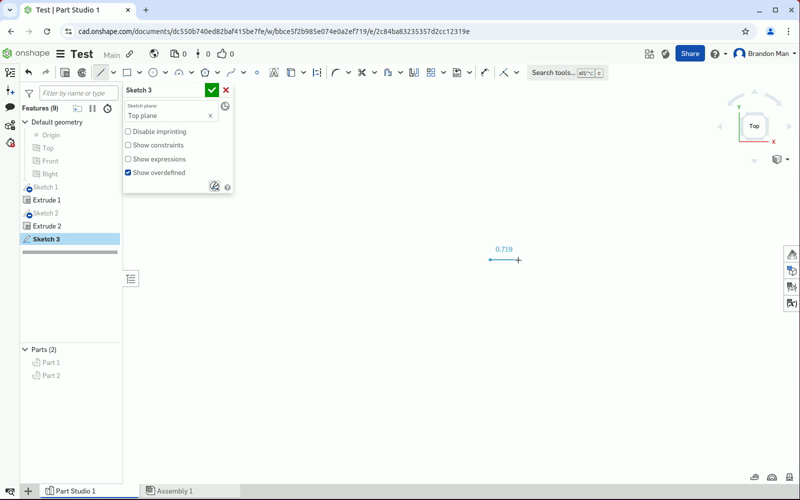
scroll(6)
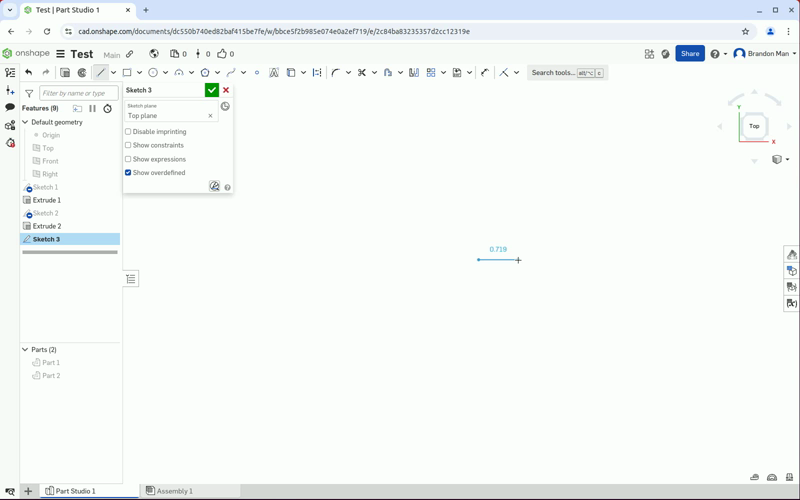
click(518, 259)
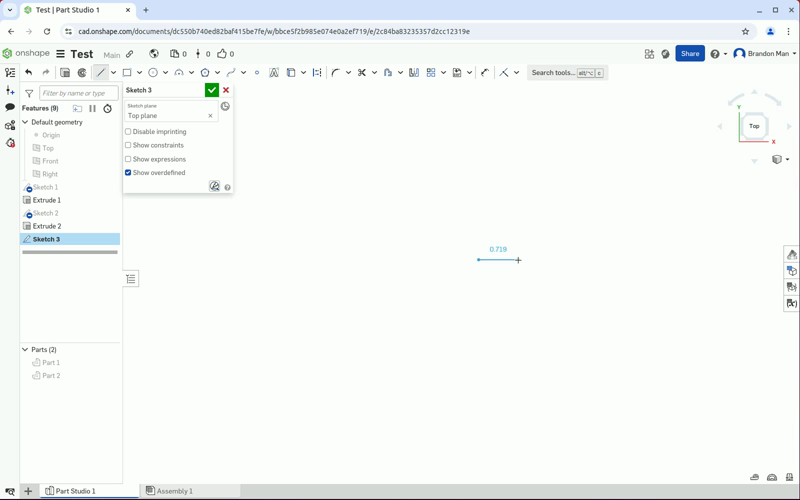
scroll(-6)
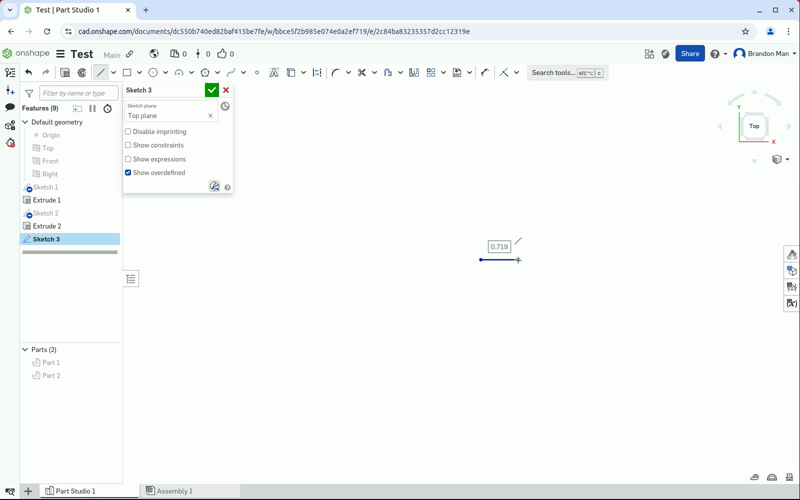
scroll(-6)
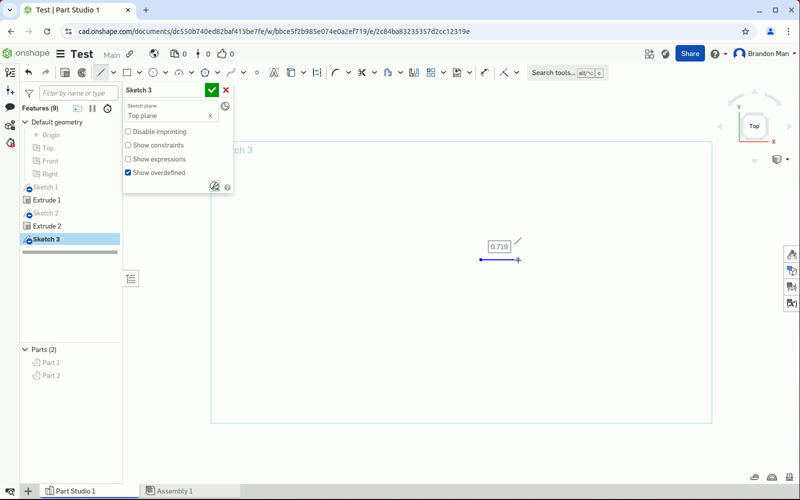
scroll(-6)
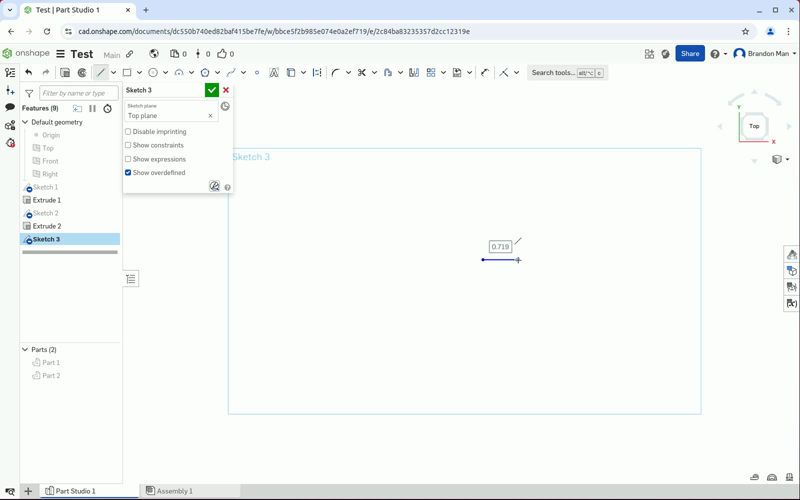
scroll(-6)
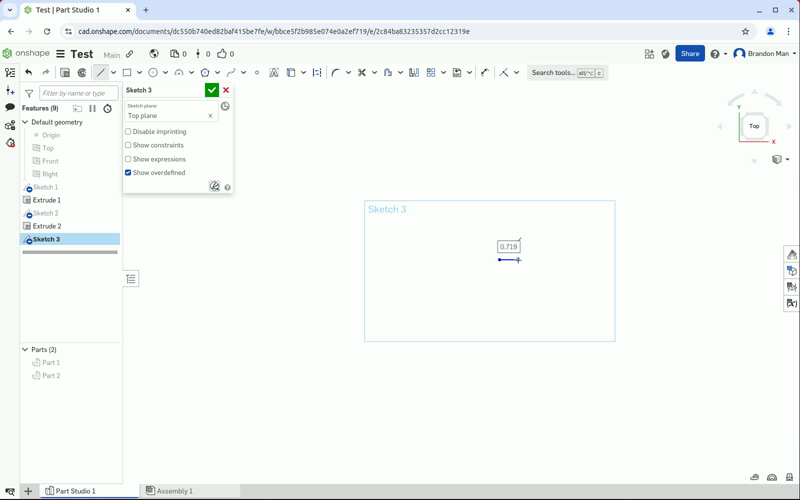
scroll(-6)
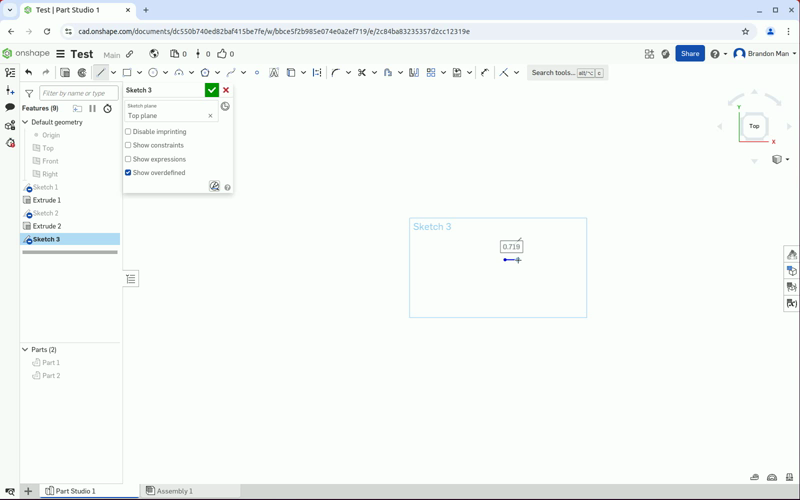
scroll(-6)
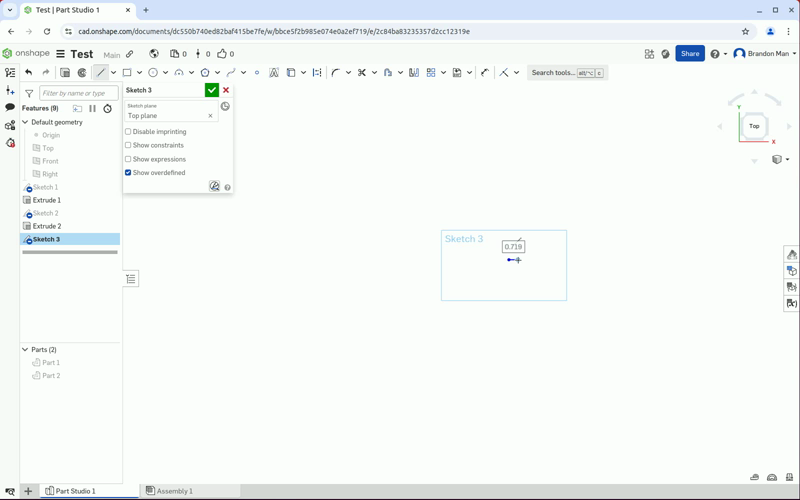
scroll(-6)
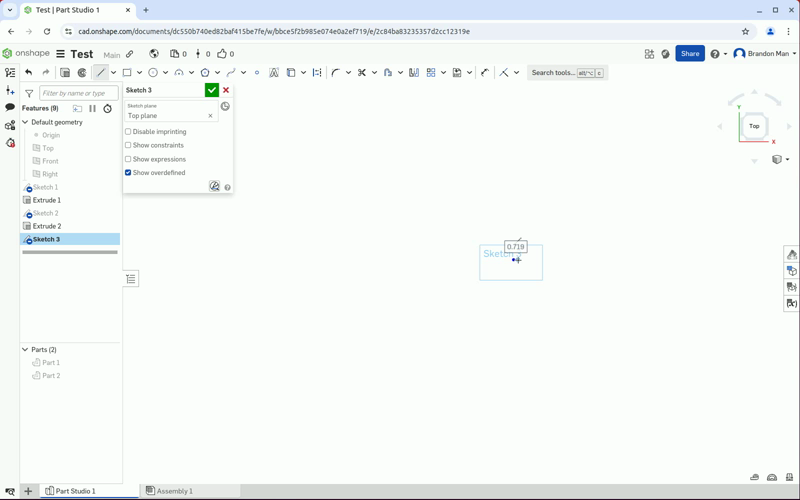
key_up(shift)
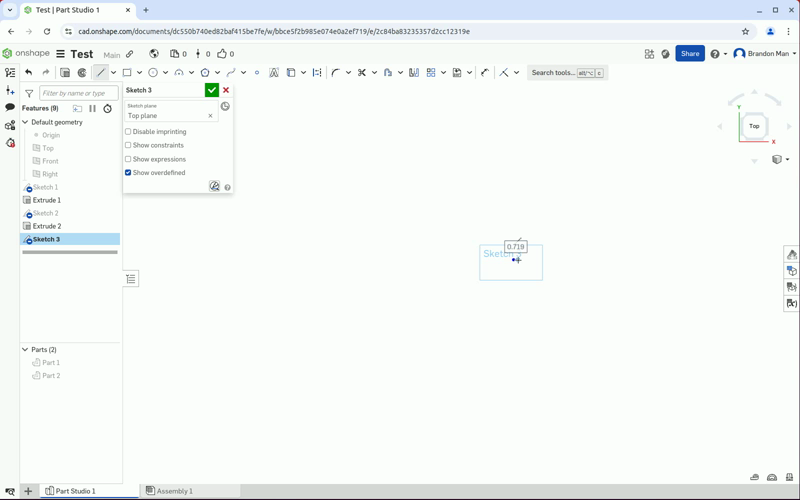
key_down(shift)
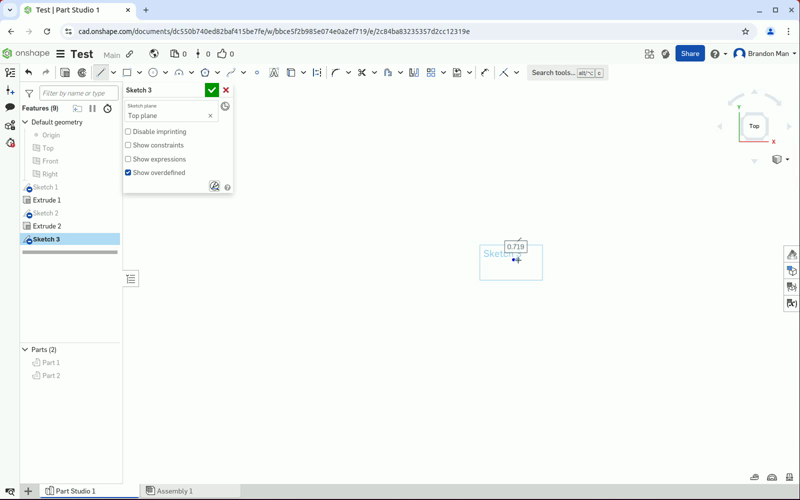
mouse_move(548, 259)
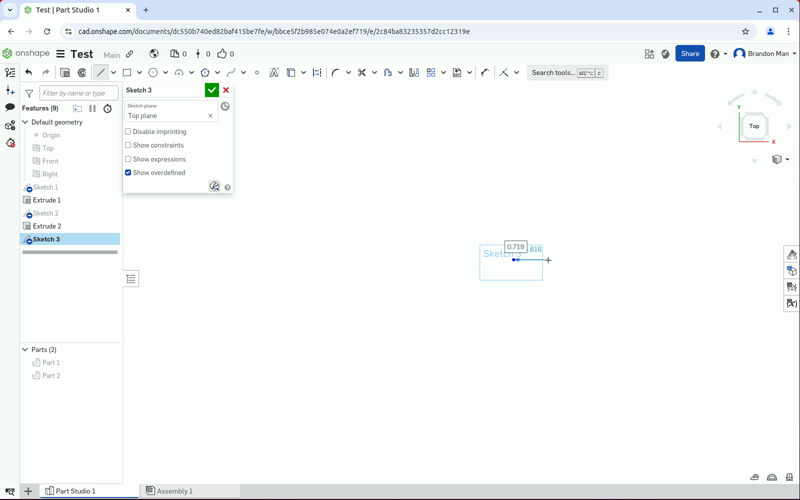
mouse_move(518, 255)
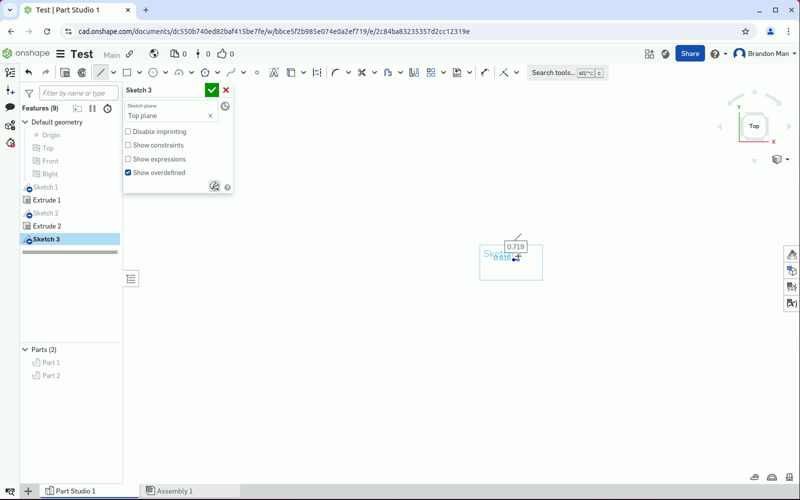
scroll(6)
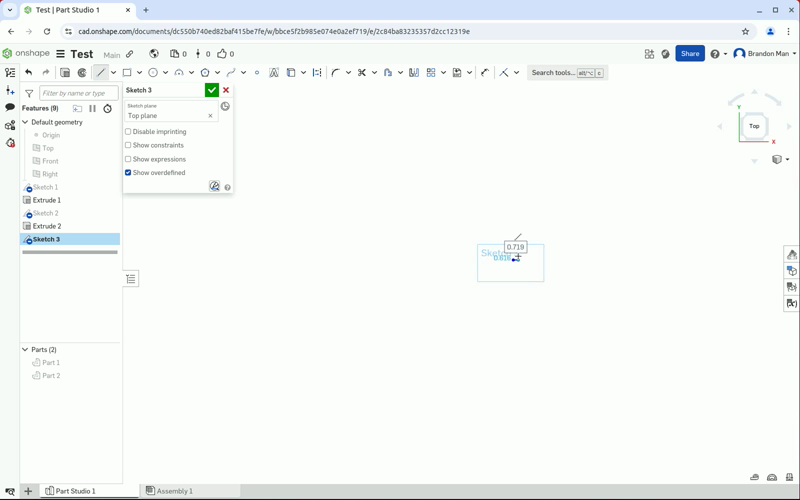
scroll(6)
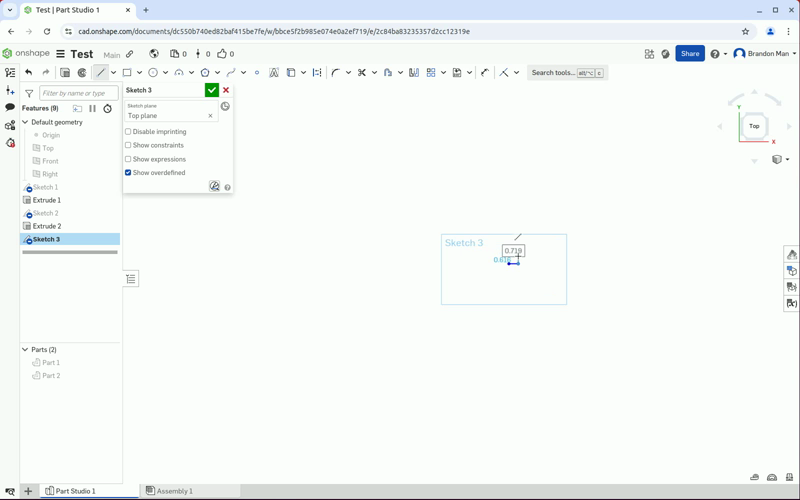
scroll(6)
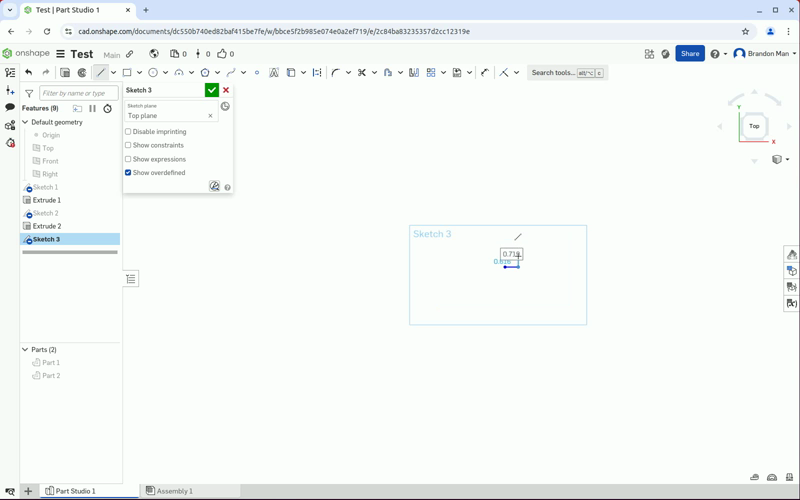
scroll(6)
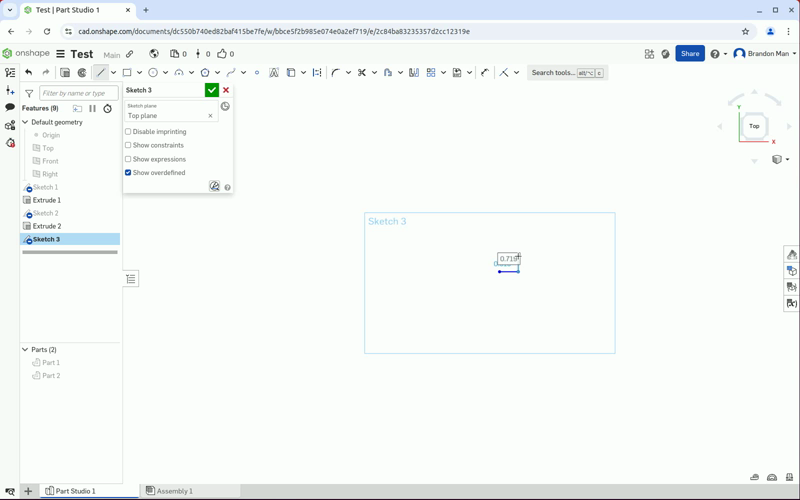
scroll(6)
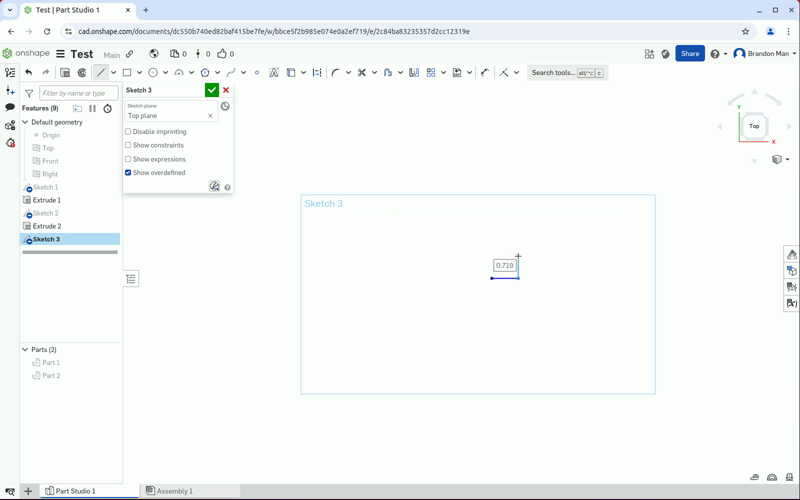
scroll(6)
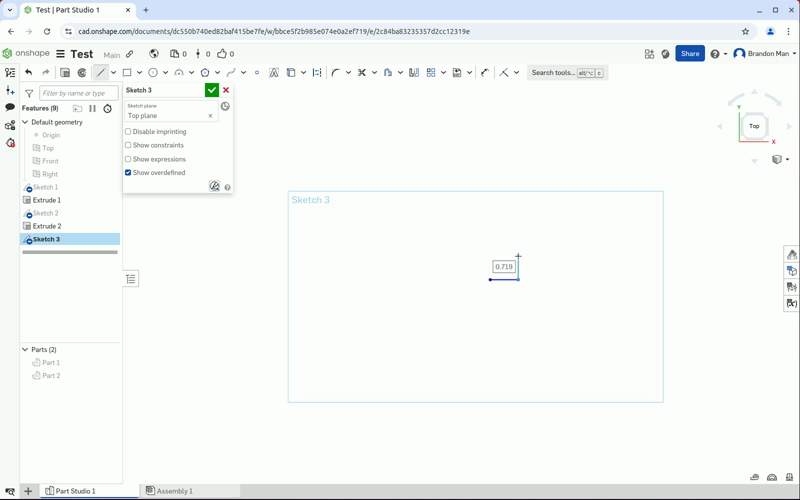
scroll(6)
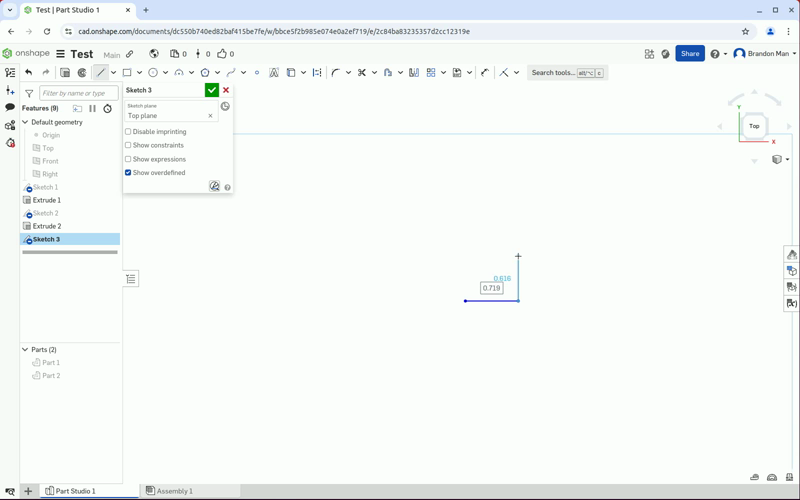
click(518, 255)
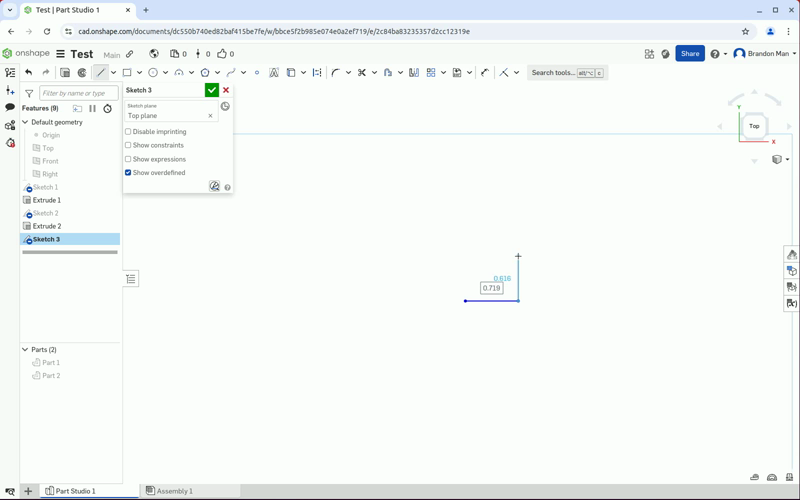
scroll(-6)
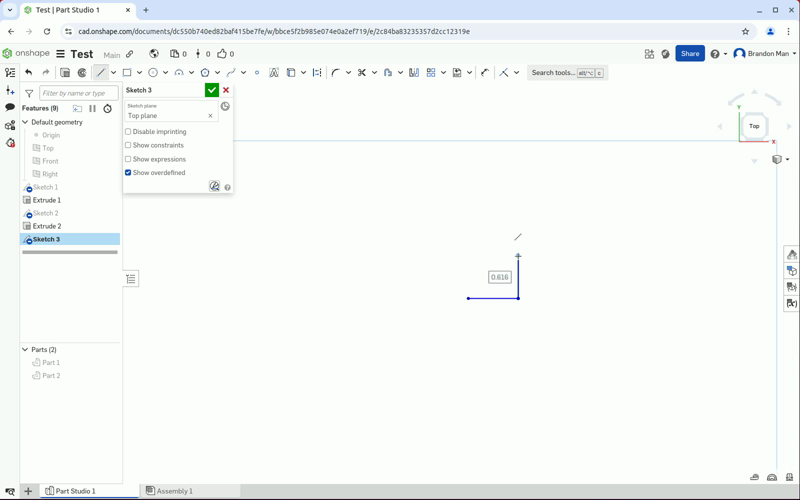
scroll(-6)
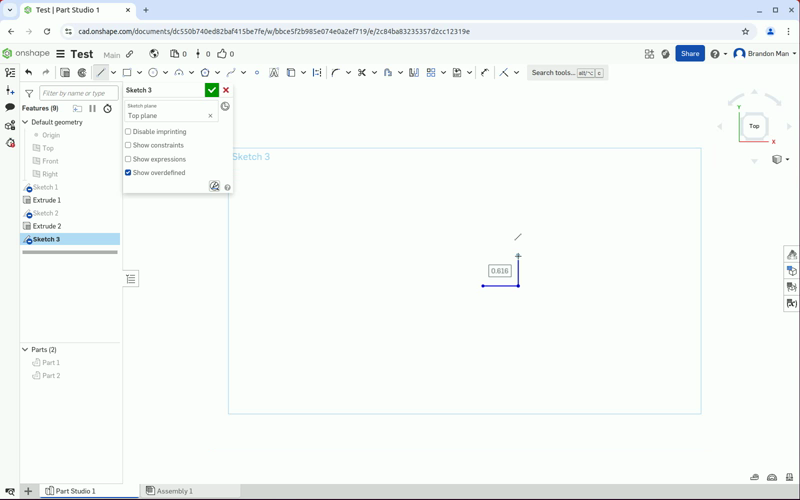
scroll(-6)
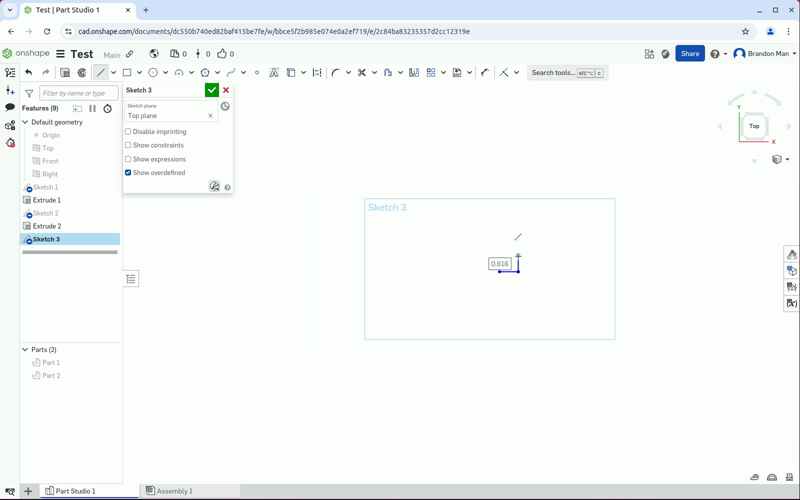
scroll(-6)
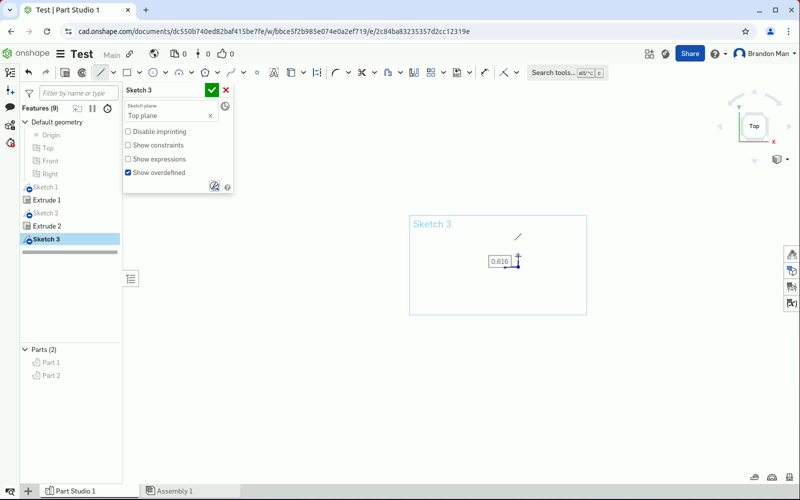
scroll(-6)
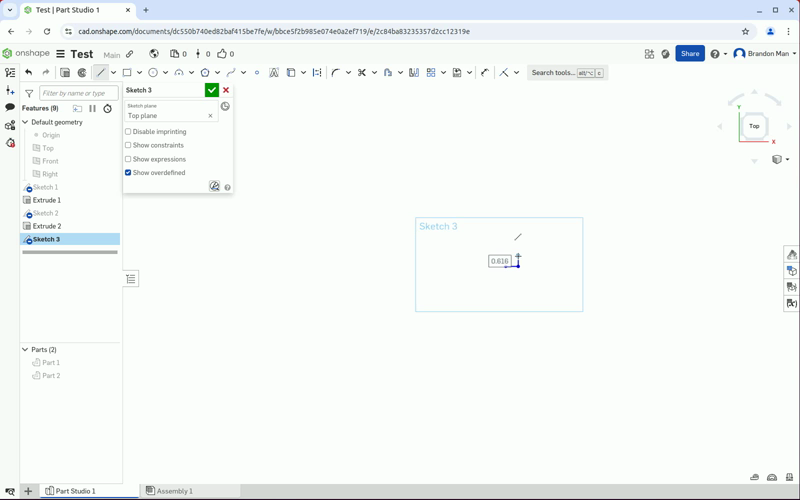
scroll(-6)
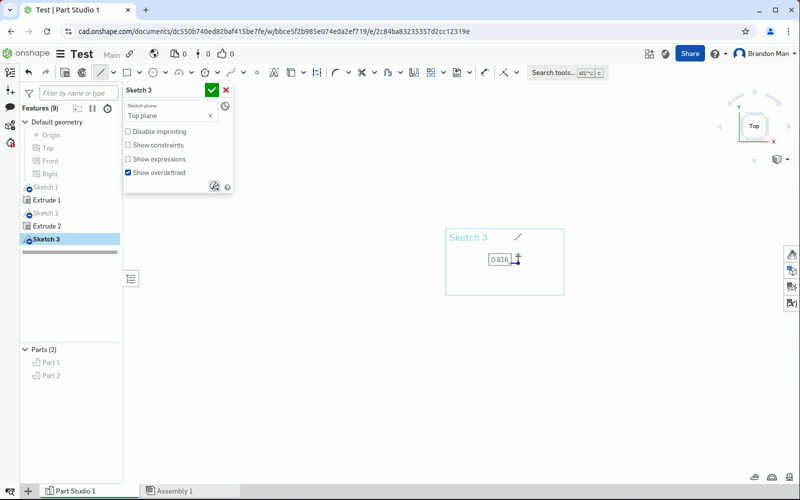
scroll(-6)
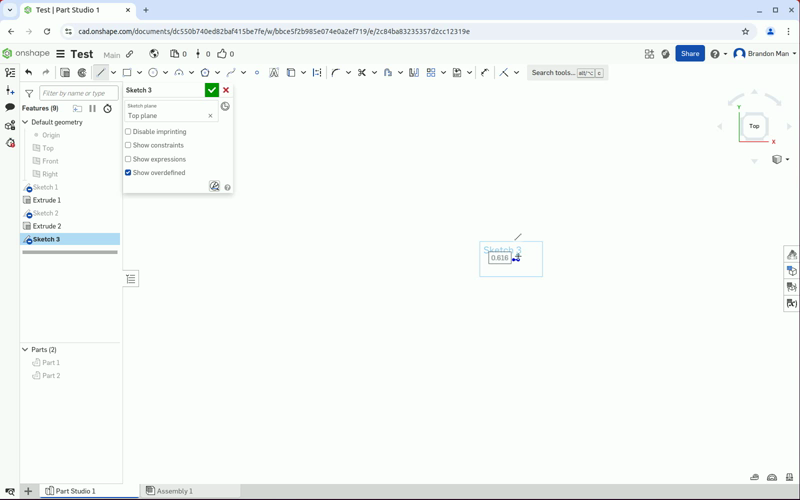
key_up(shift)
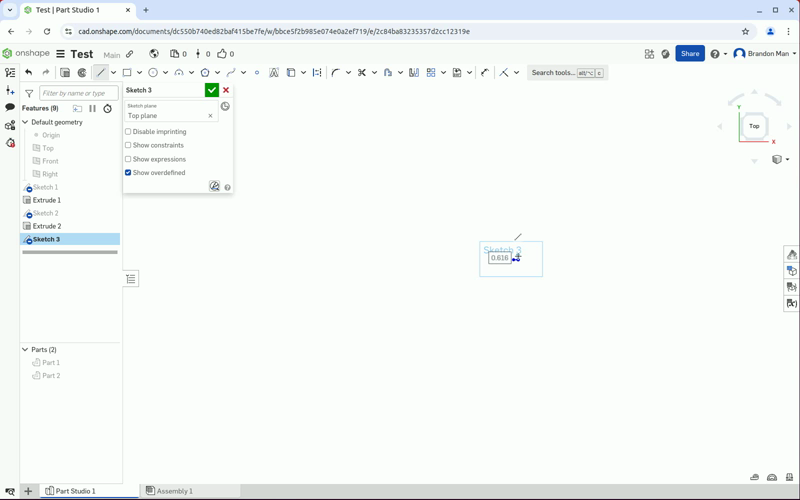
key_down(shift)
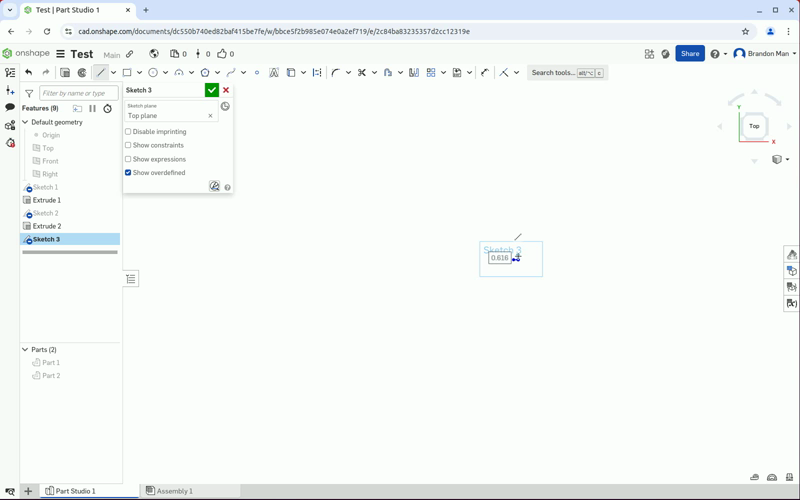
mouse_move(548, 255)
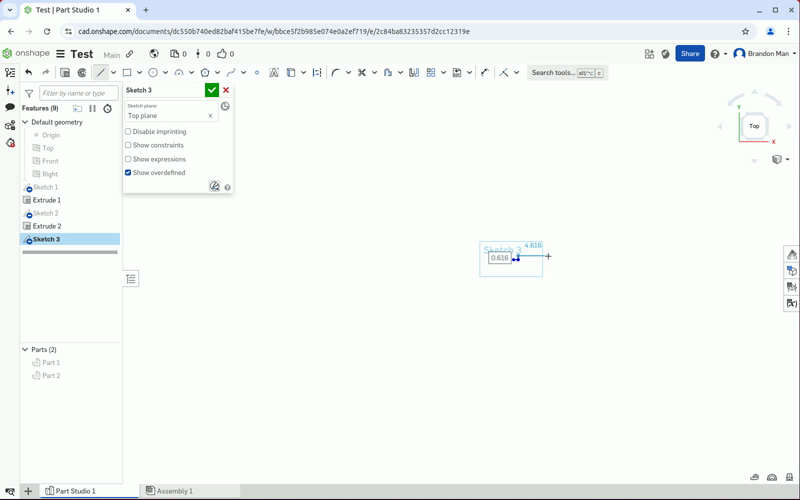
mouse_move(514, 255)
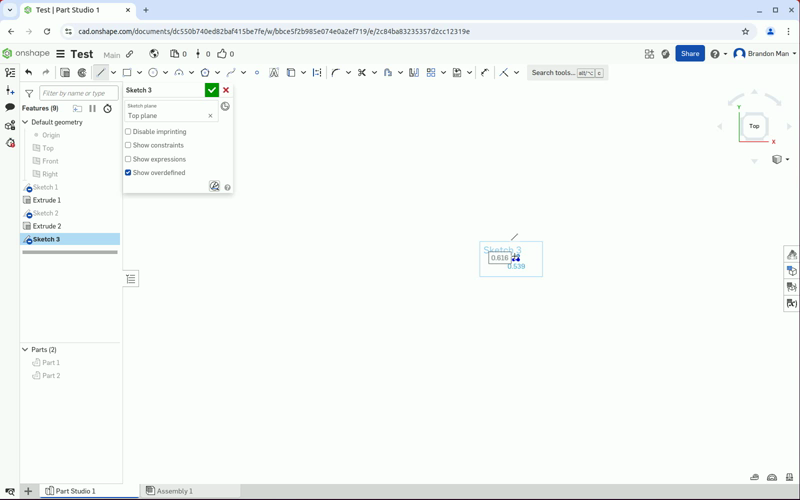
scroll(6)
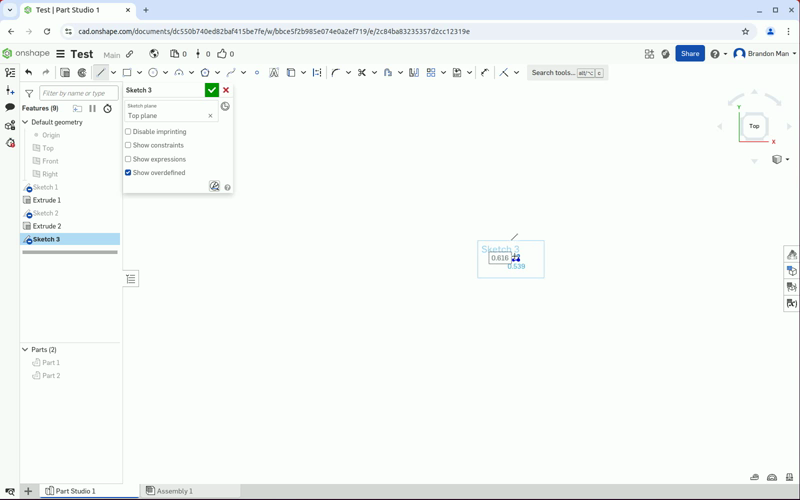
scroll(6)
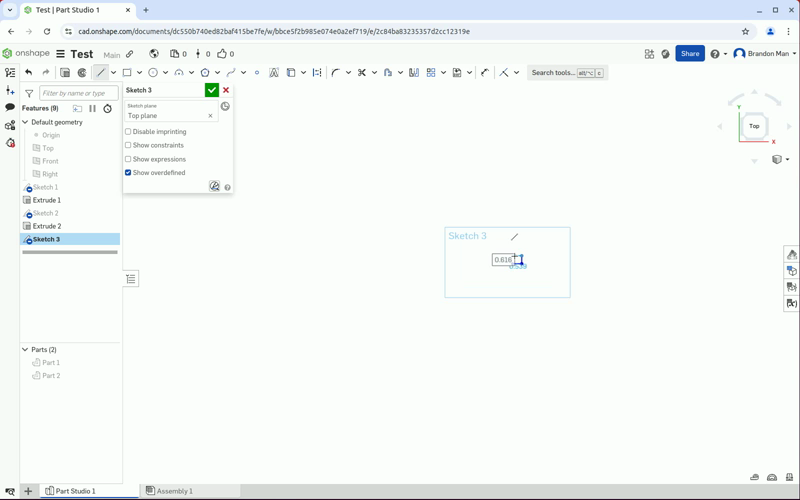
scroll(6)
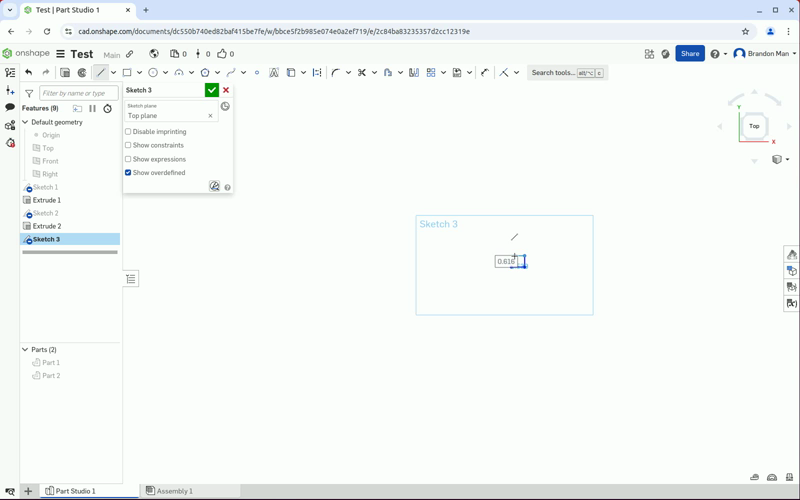
scroll(6)
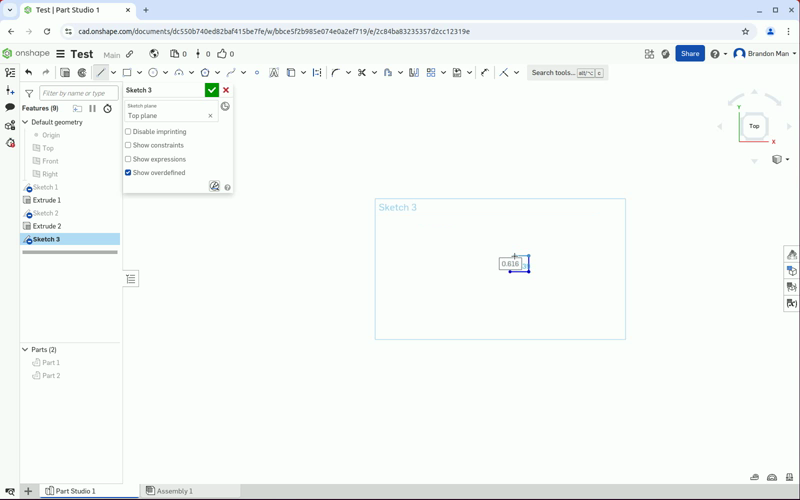
scroll(6)
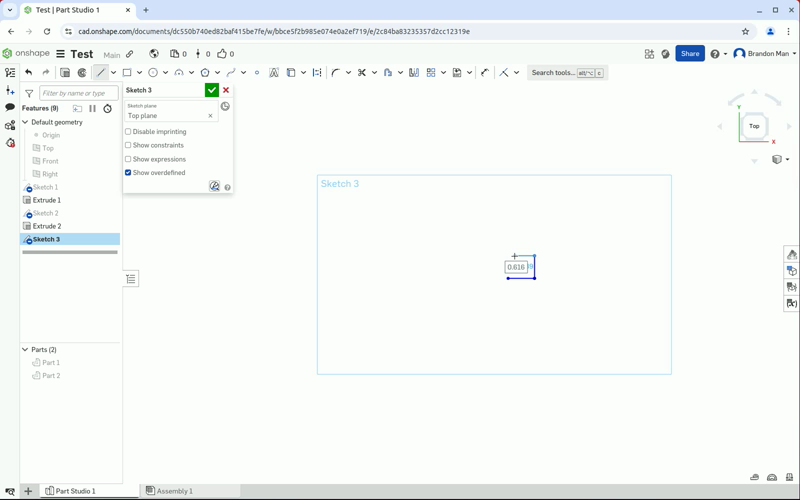
scroll(6)
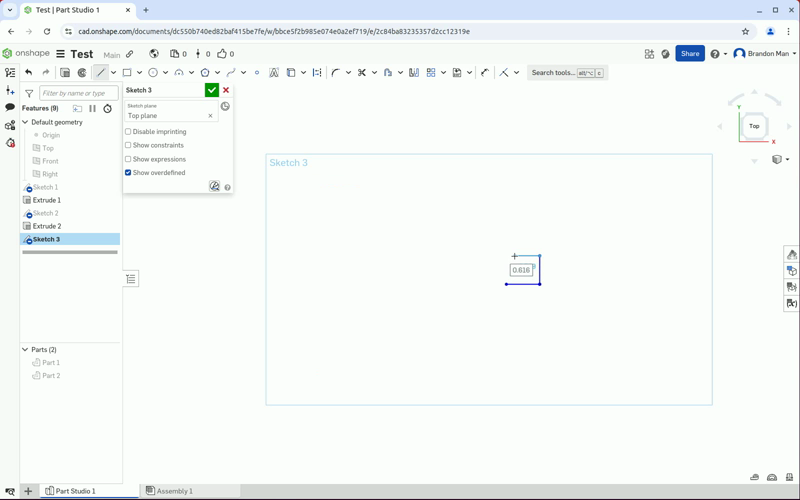
scroll(6)
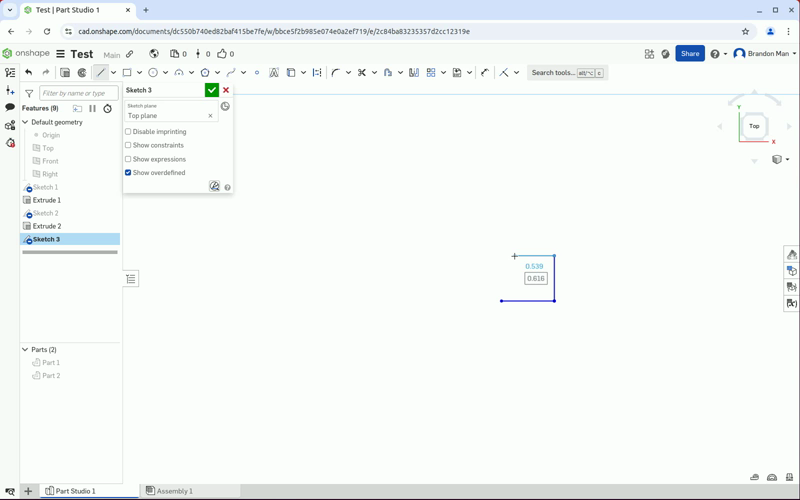
click(514, 255)
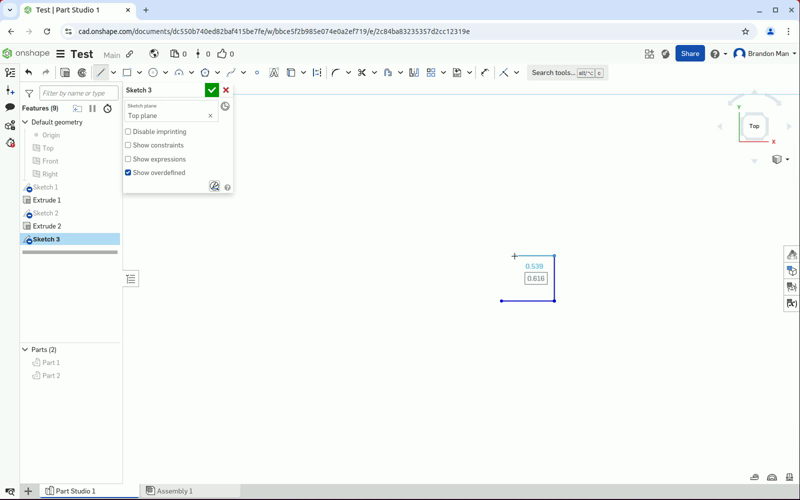
scroll(-6)
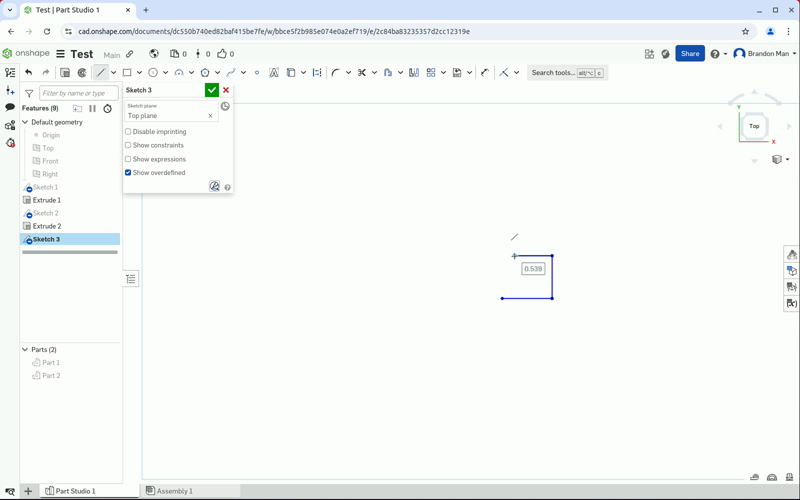
scroll(-6)
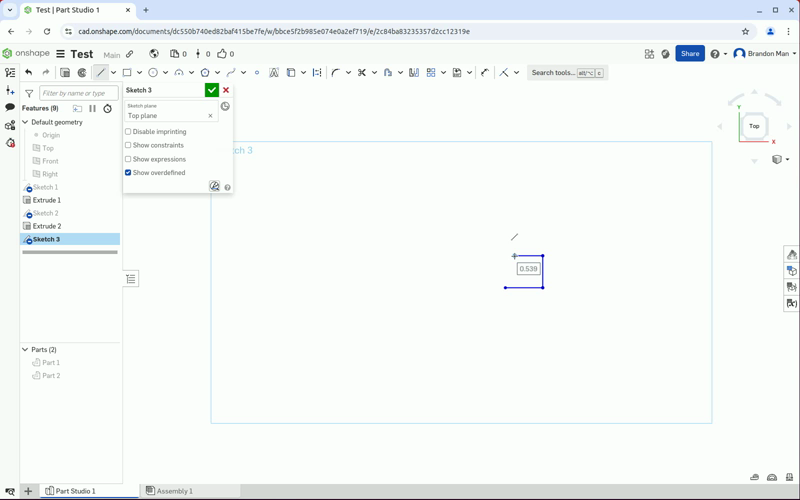
scroll(-6)
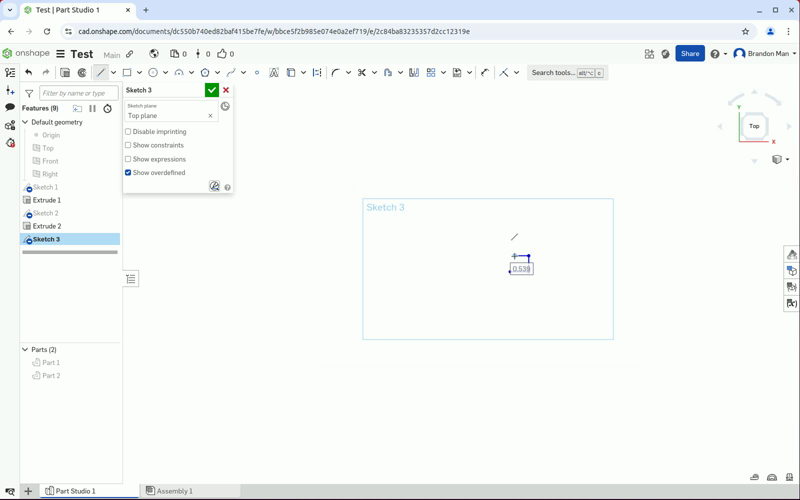
scroll(-6)
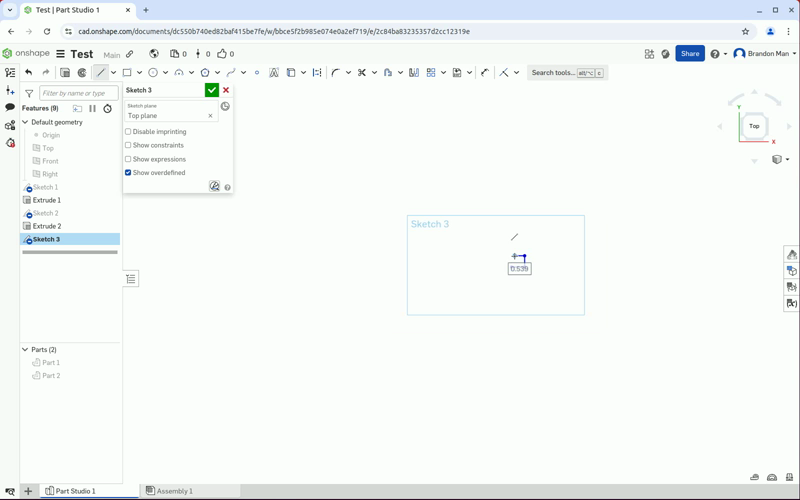
scroll(-6)
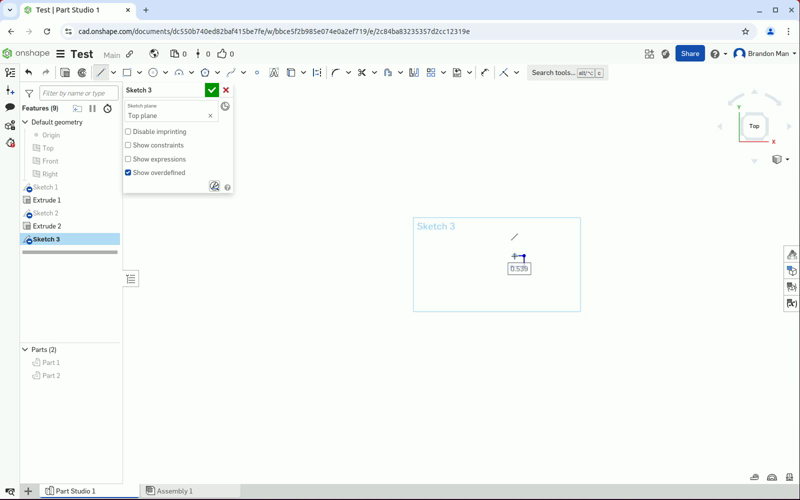
scroll(-6)
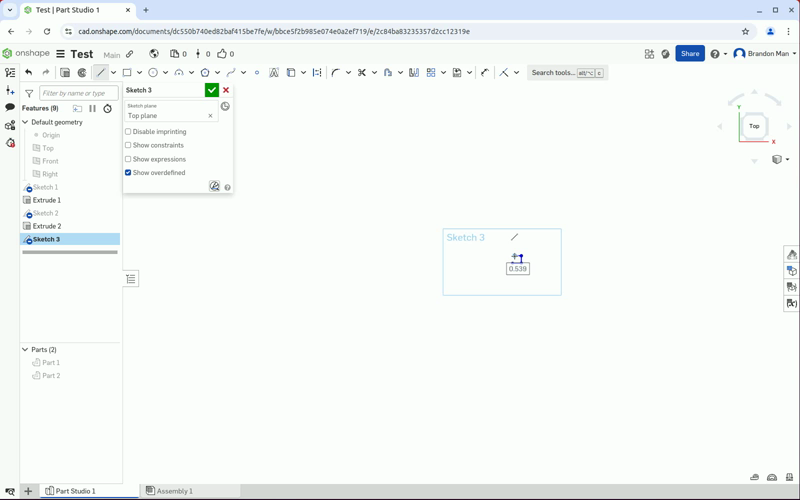
scroll(-6)
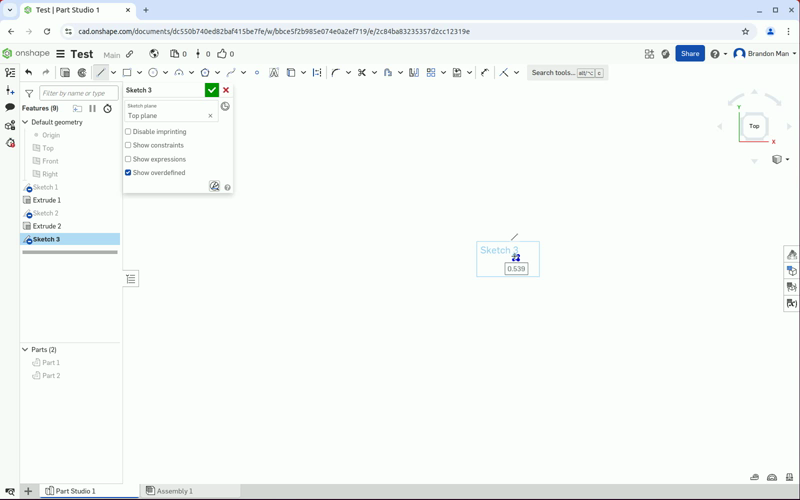
key_up(shift)
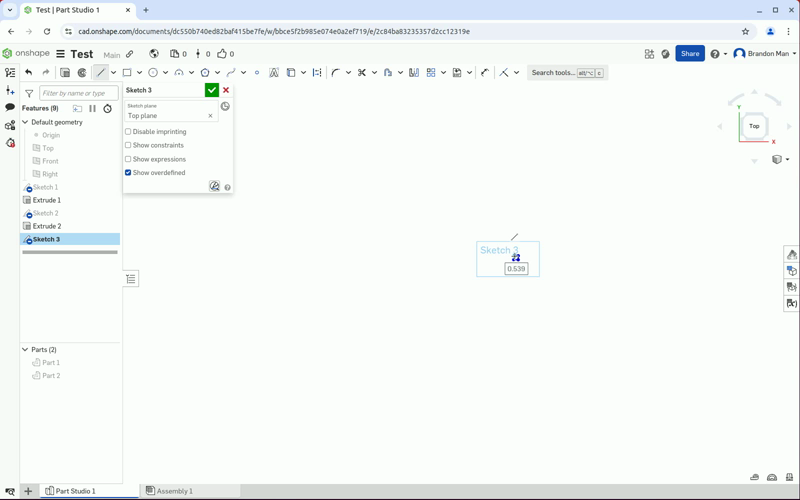
mouse_move(544, 255)
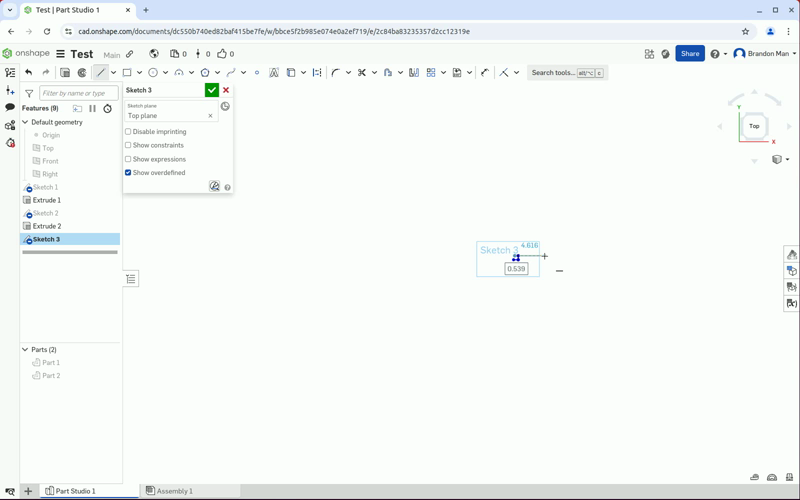
key_down(shift)
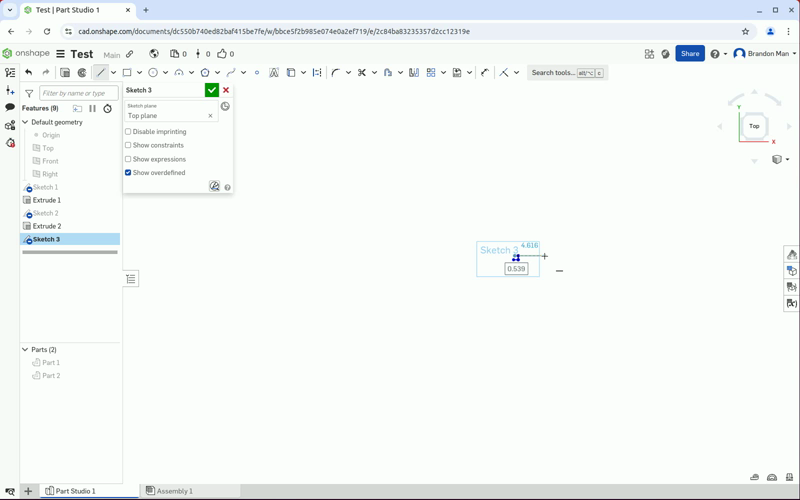
mouse_move(514, 259)
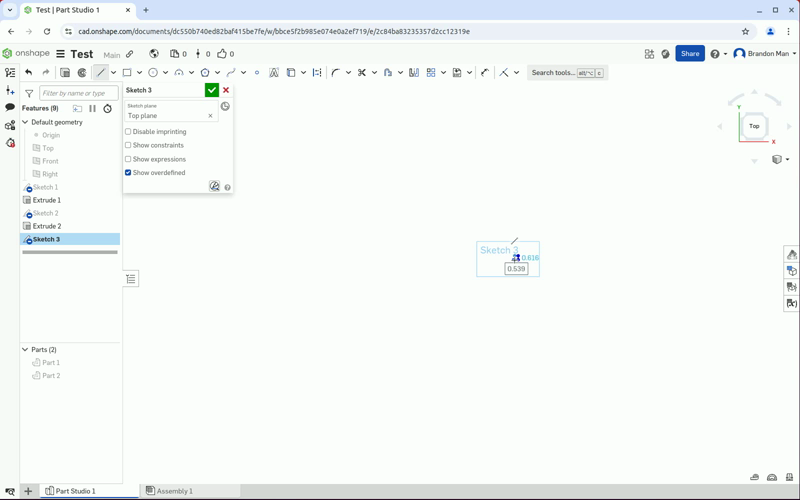
scroll(6)
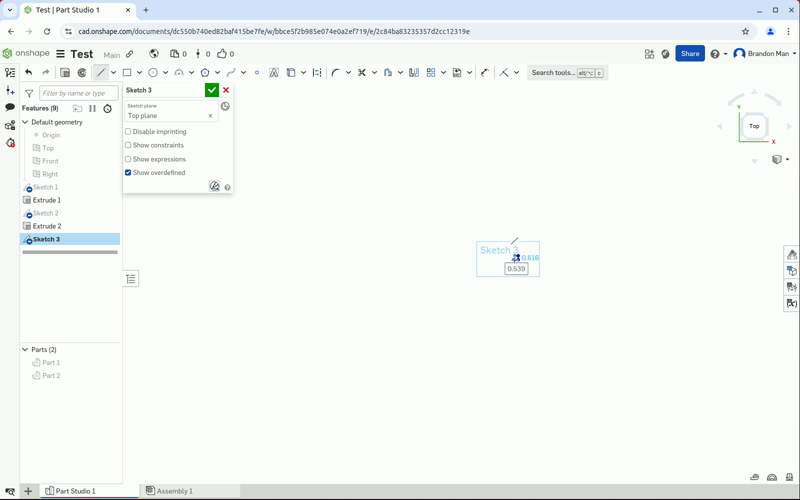
scroll(6)
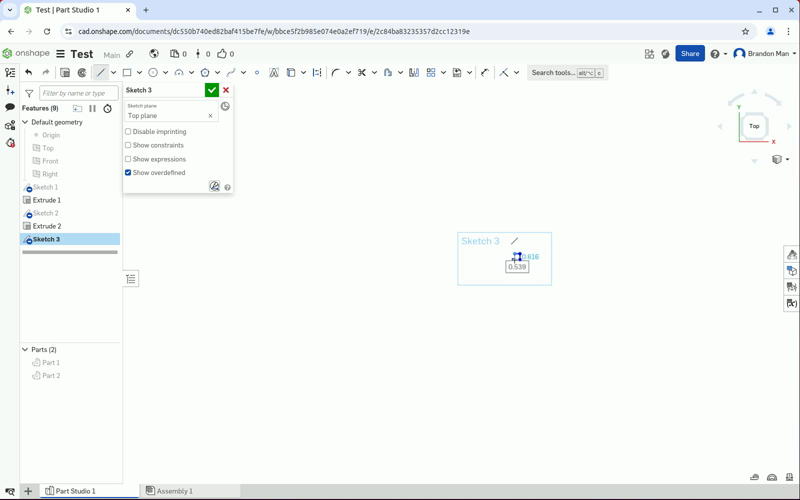
scroll(6)
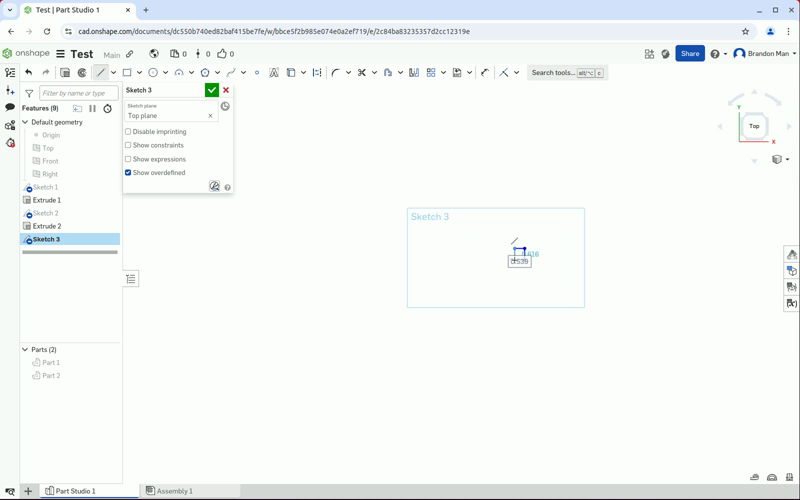
scroll(6)
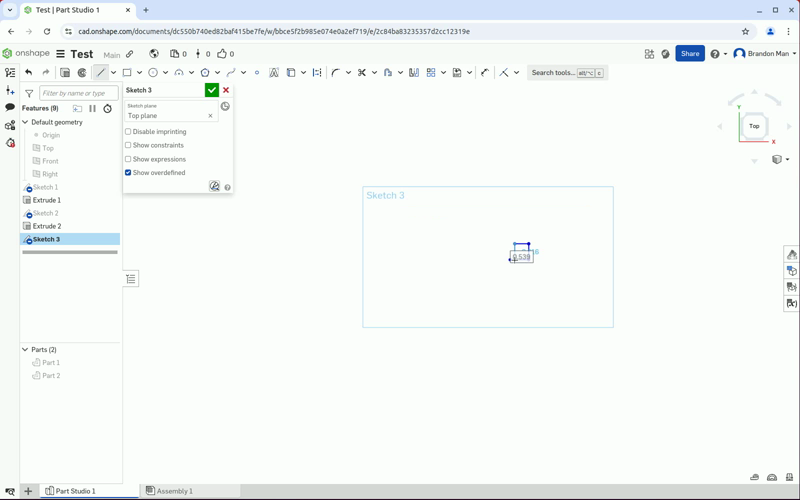
scroll(6)
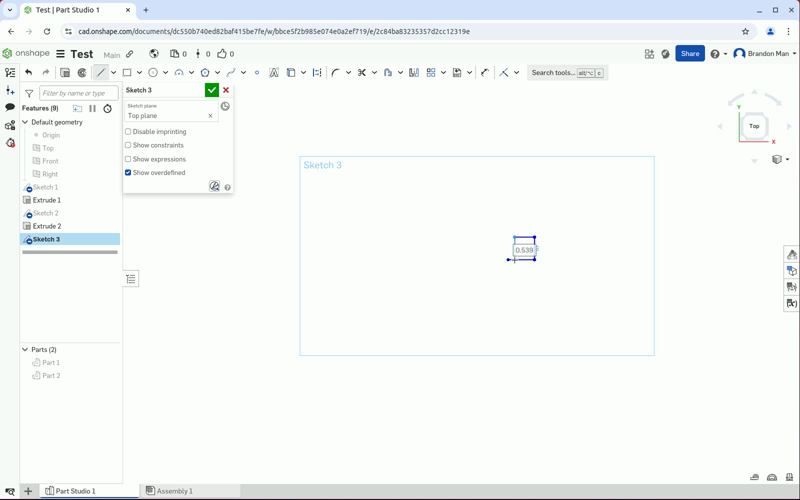
scroll(6)
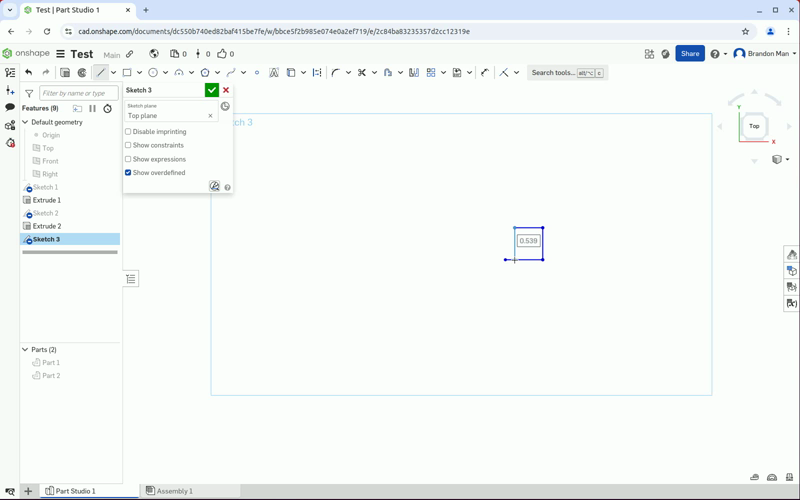
scroll(6)
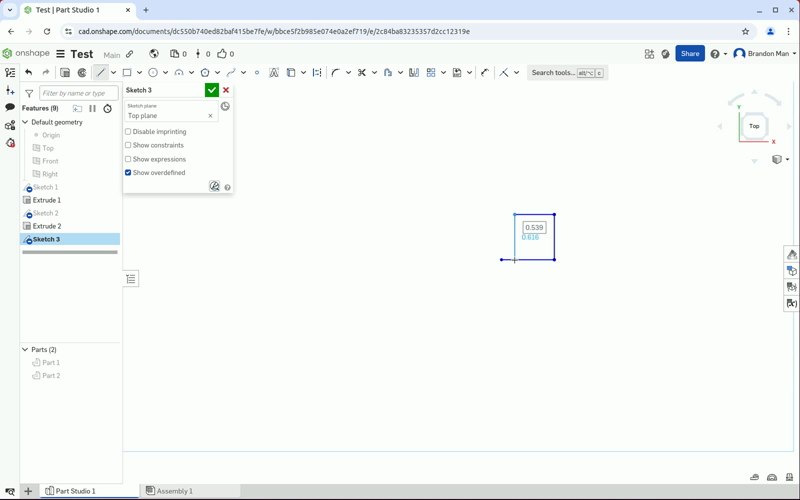
key_up(shift)
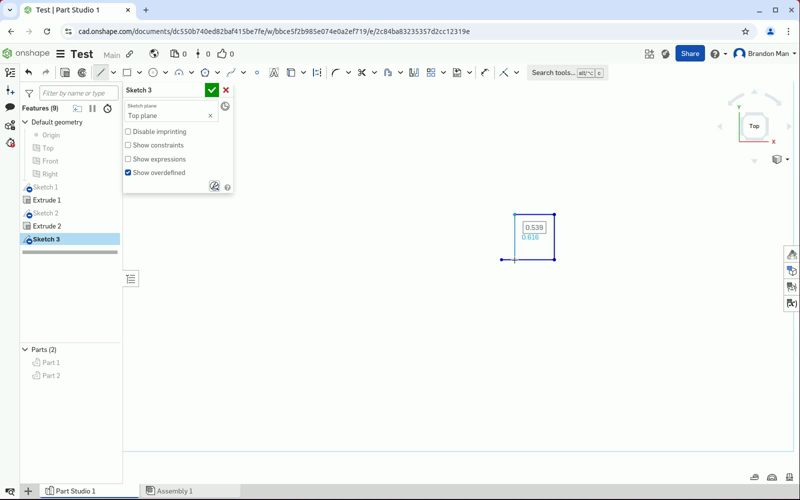
click(514, 259)
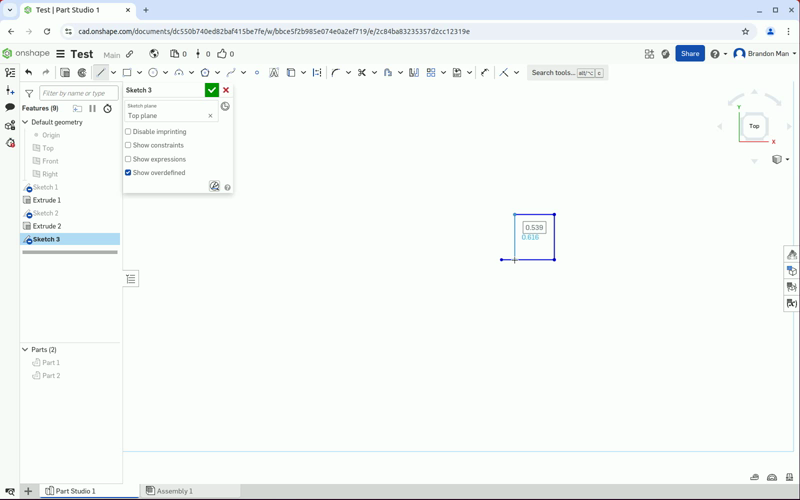
scroll(-6)
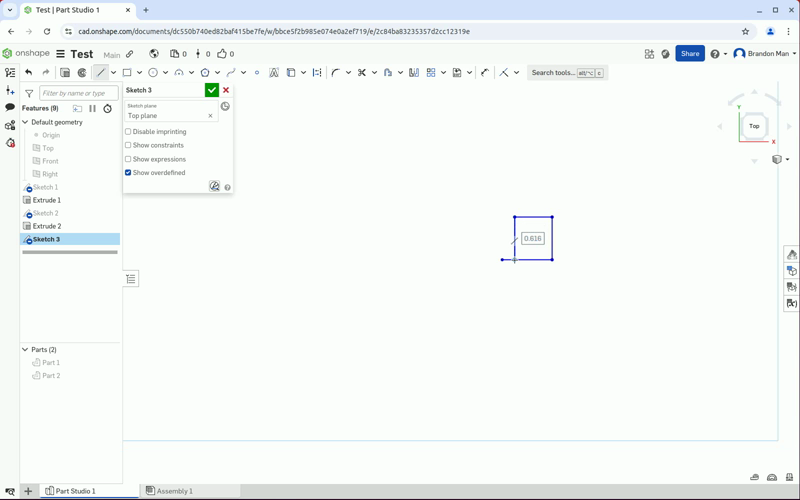
scroll(-6)
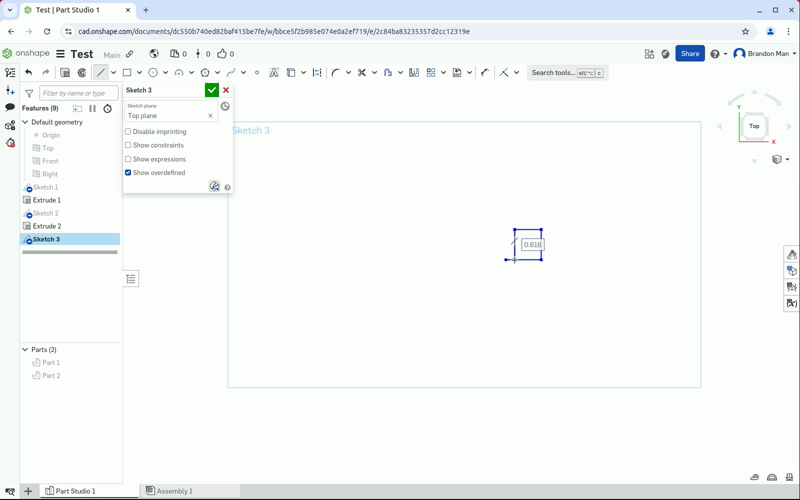
scroll(-6)
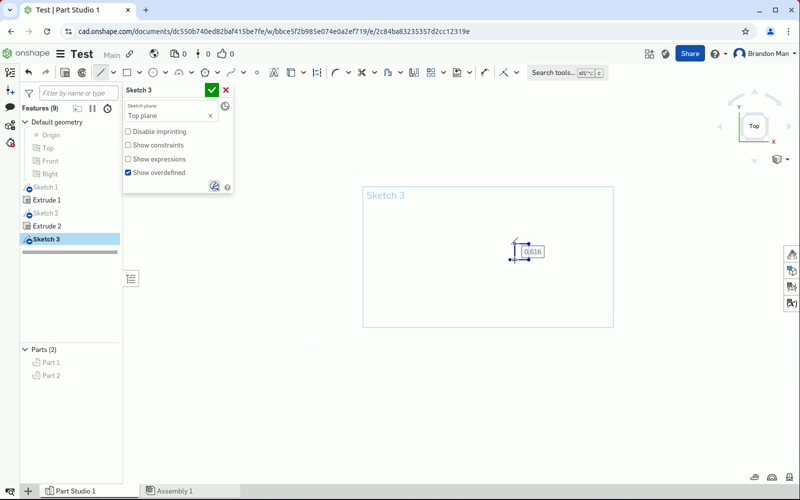
scroll(-6)
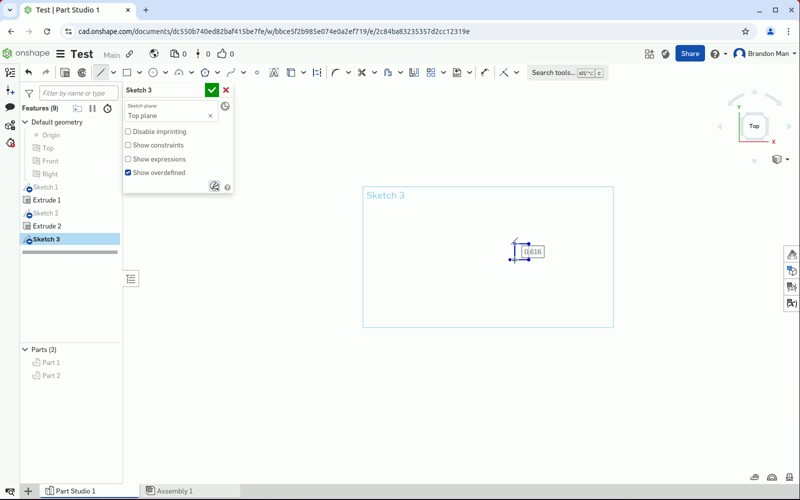
scroll(-6)
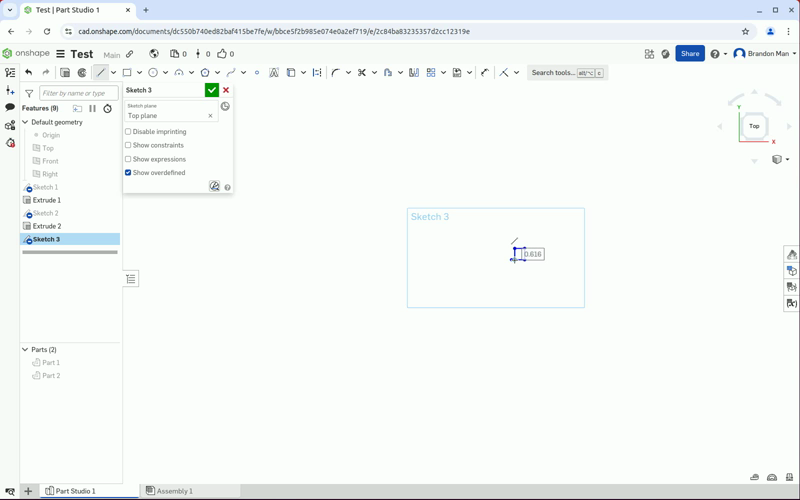
scroll(-6)
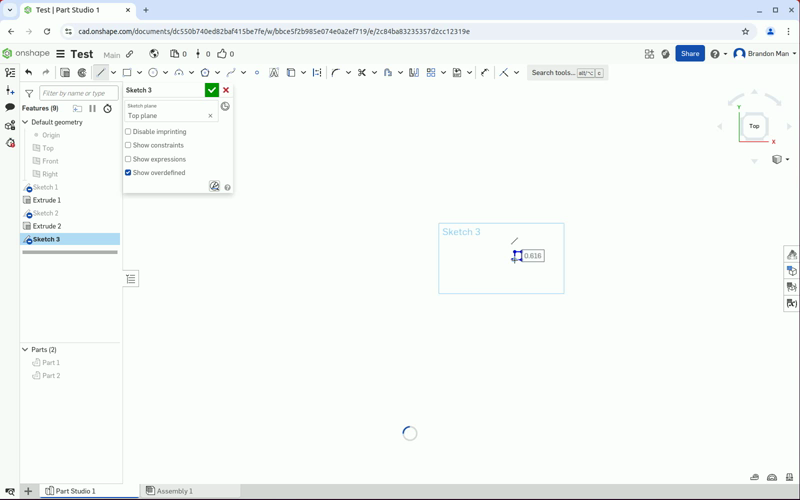
scroll(-6)
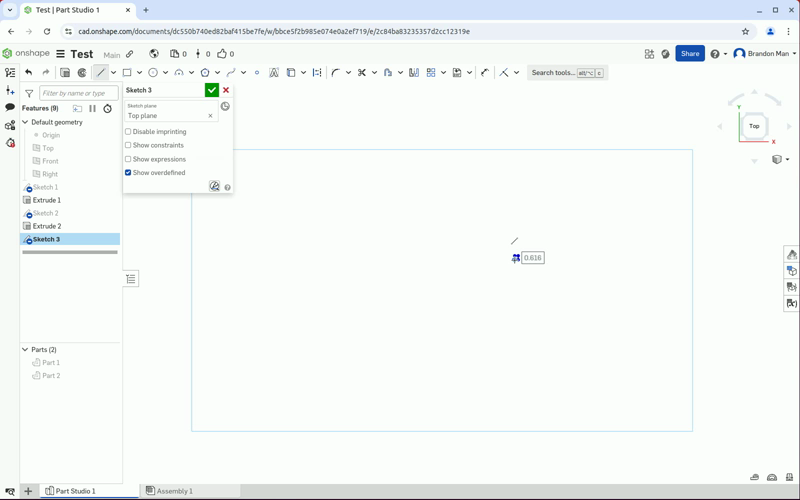
key(esc)
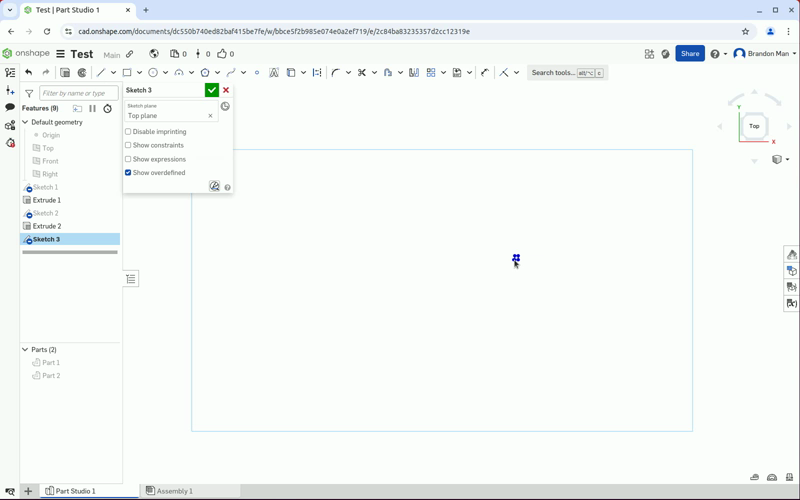
mouse_move(515, 258)
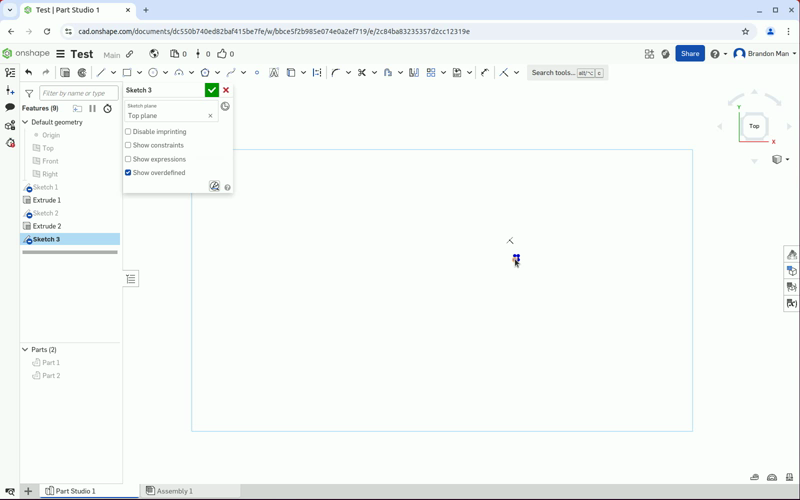
scroll(6)
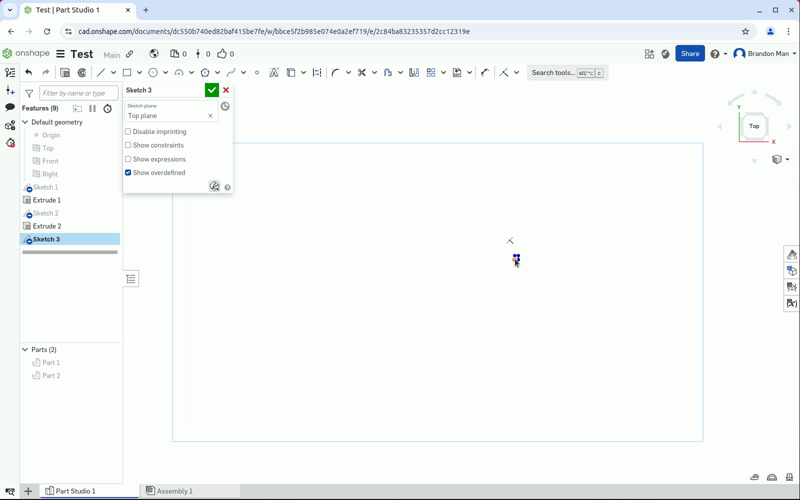
scroll(6)
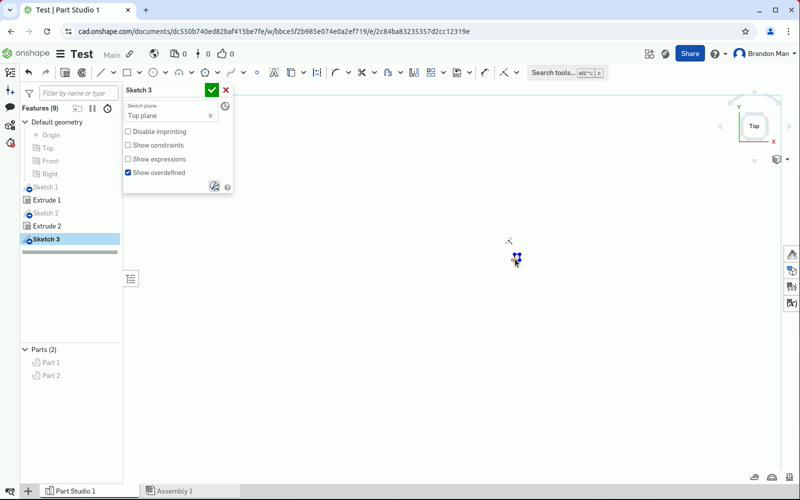
scroll(6)
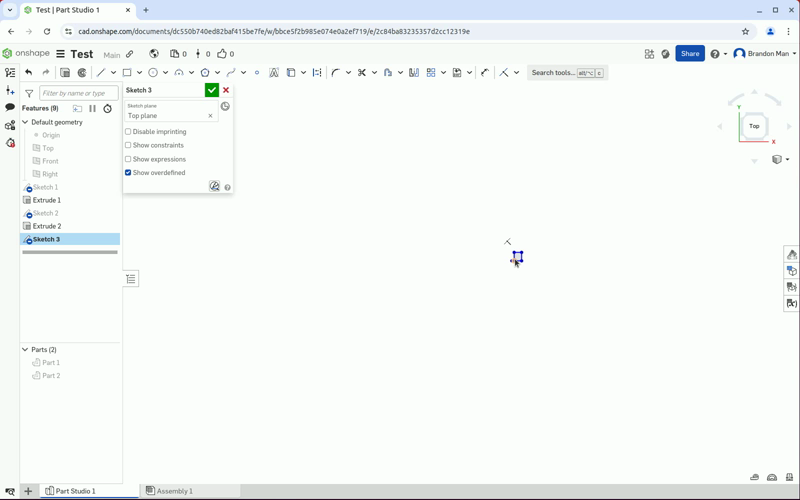
scroll(6)
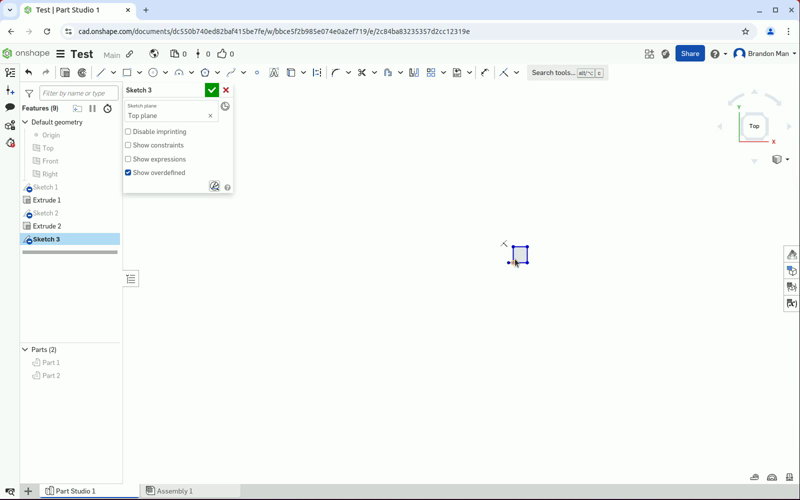
scroll(6)
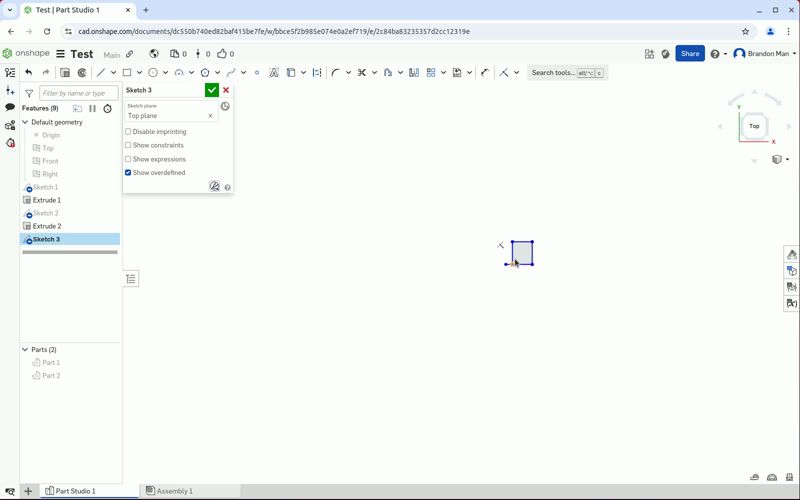
scroll(6)
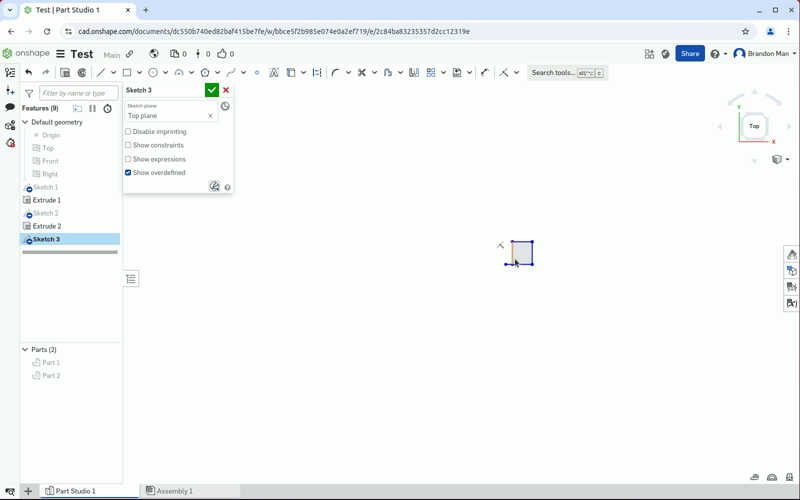
scroll(6)
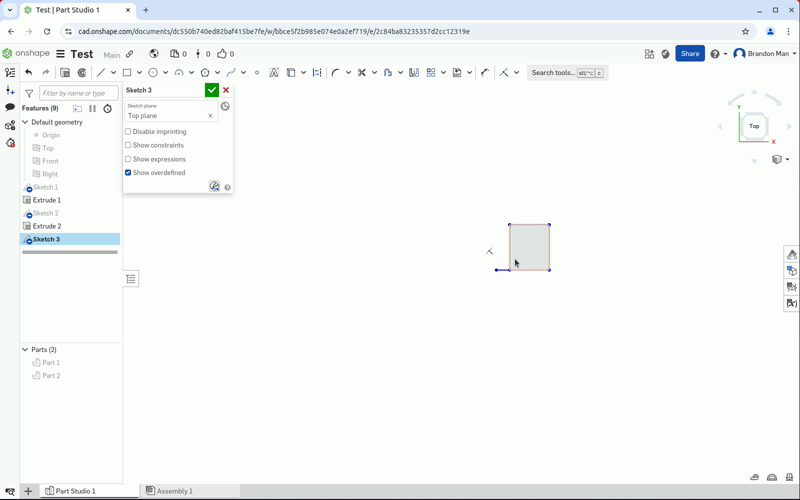
click(515, 258)
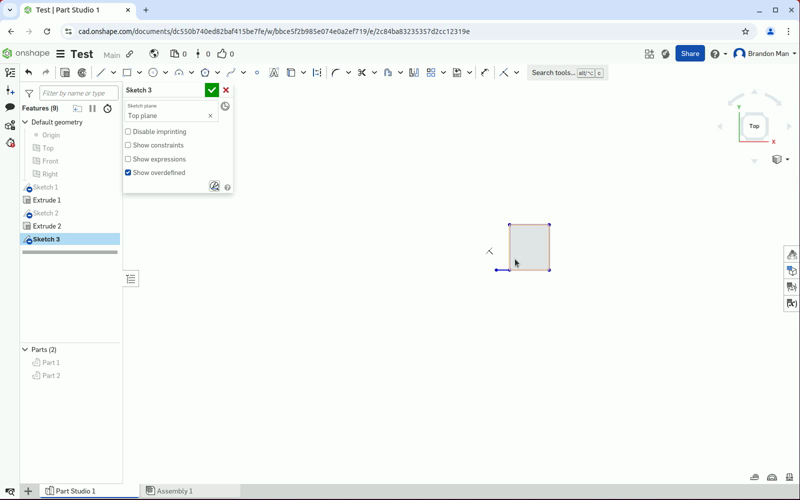
scroll(-6)
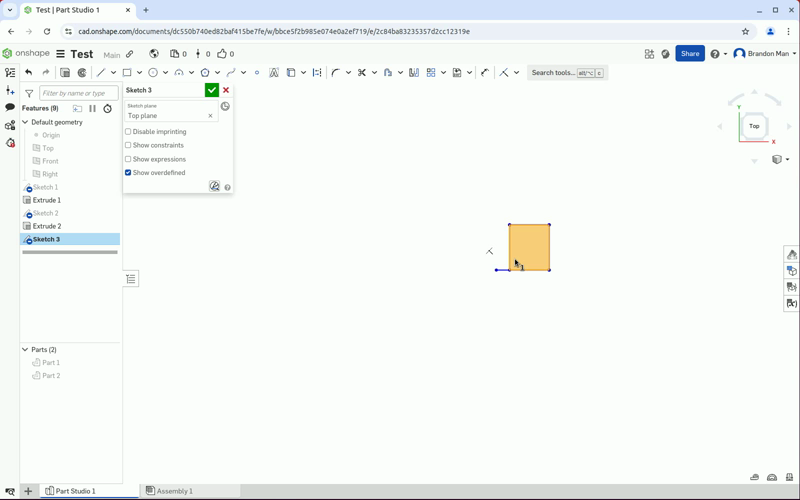
scroll(-6)
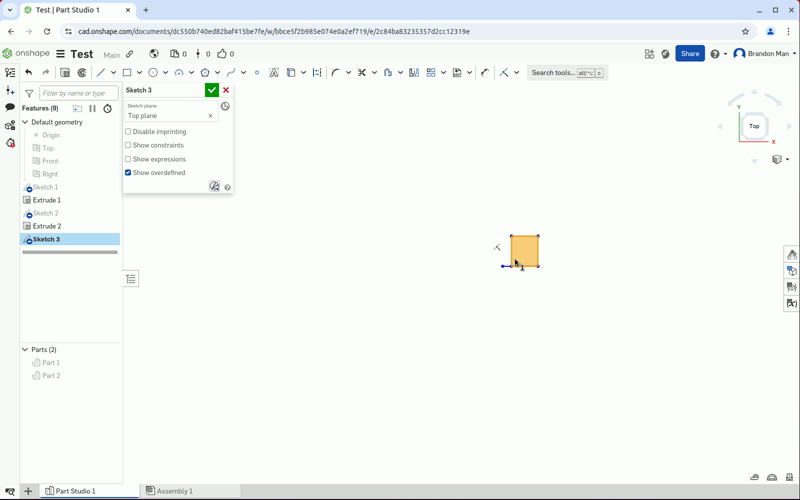
scroll(-6)
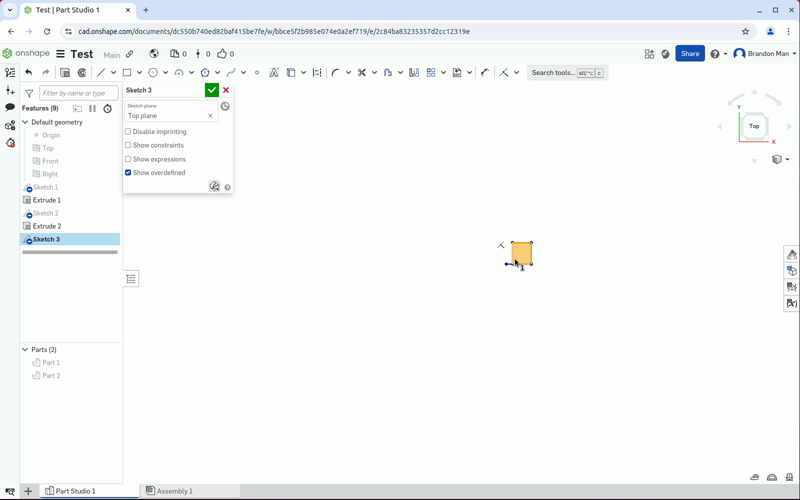
scroll(-6)
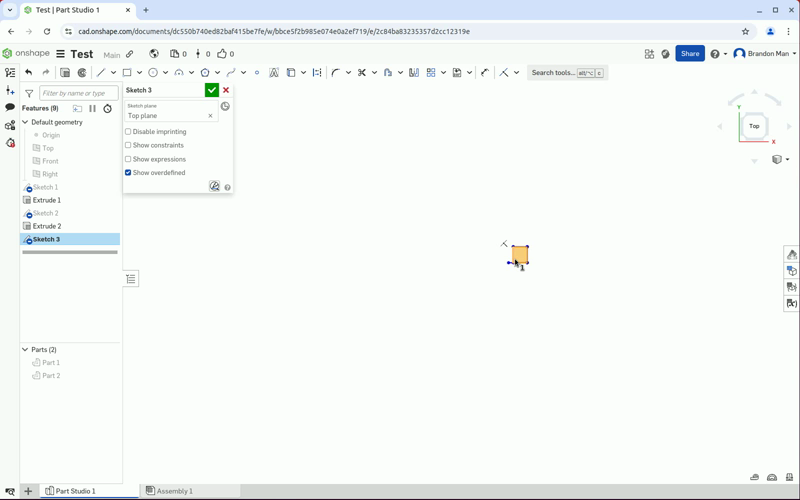
scroll(-6)
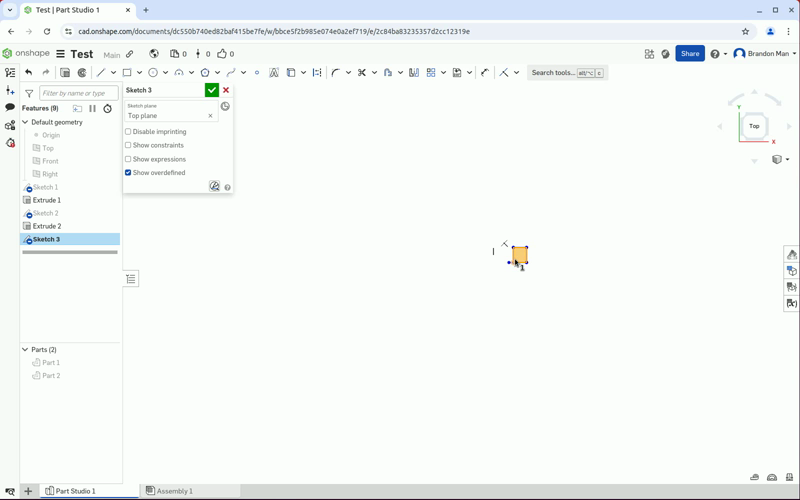
scroll(-6)
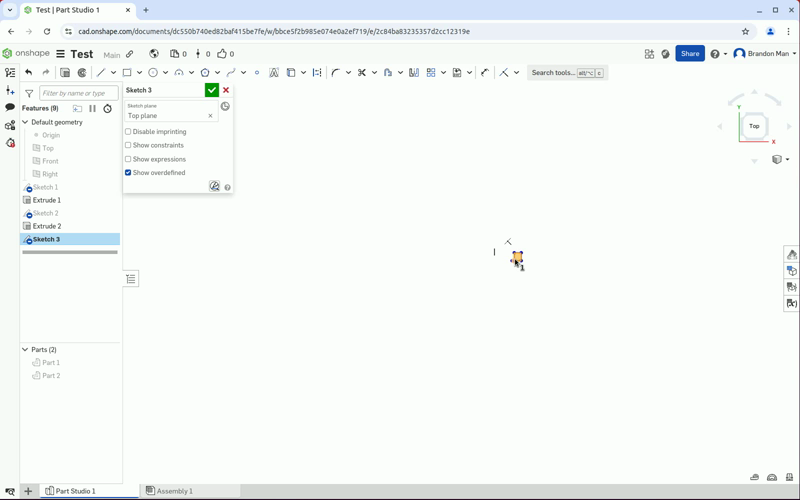
scroll(-6)
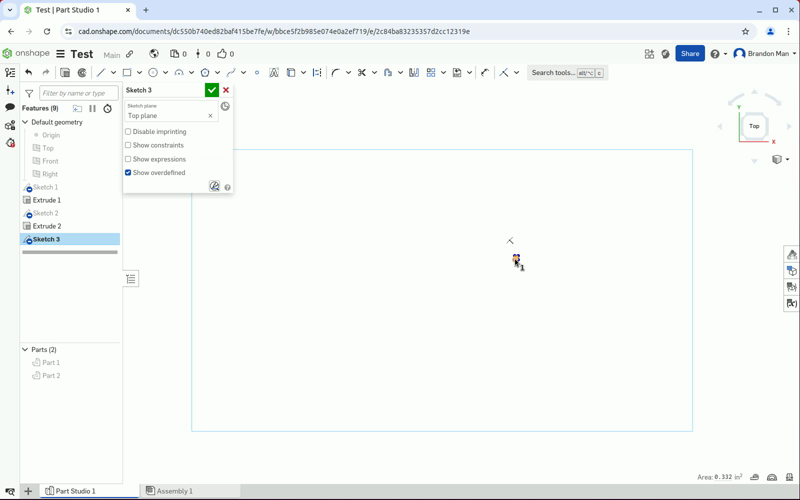
mouse_move(73, 352)
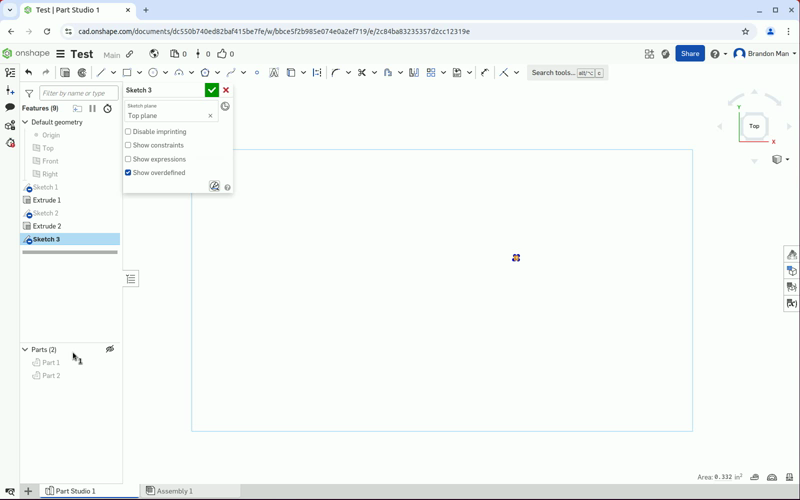
key(shift+y)
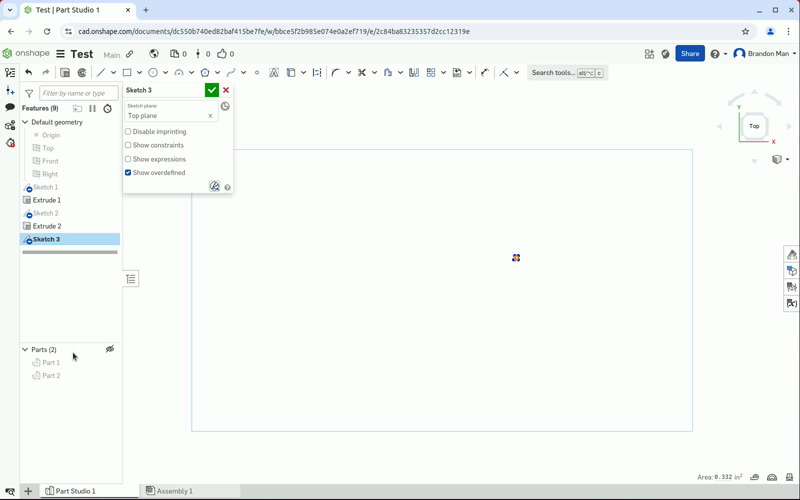
key(shift+e)
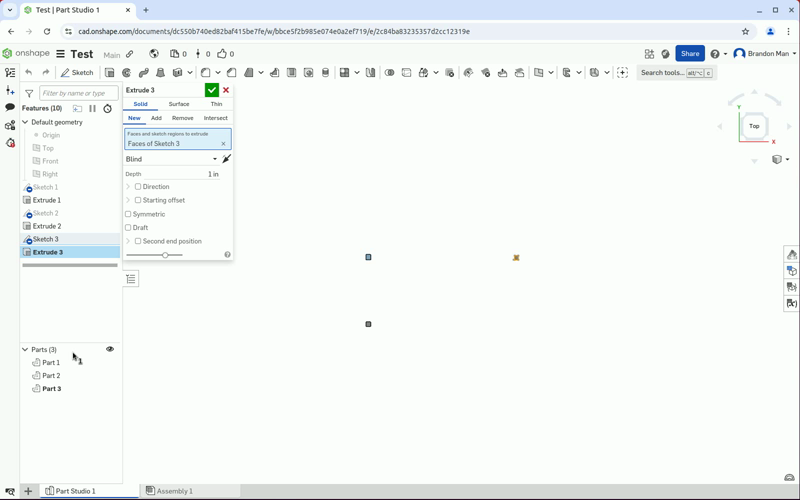
mouse_move(143, 106)
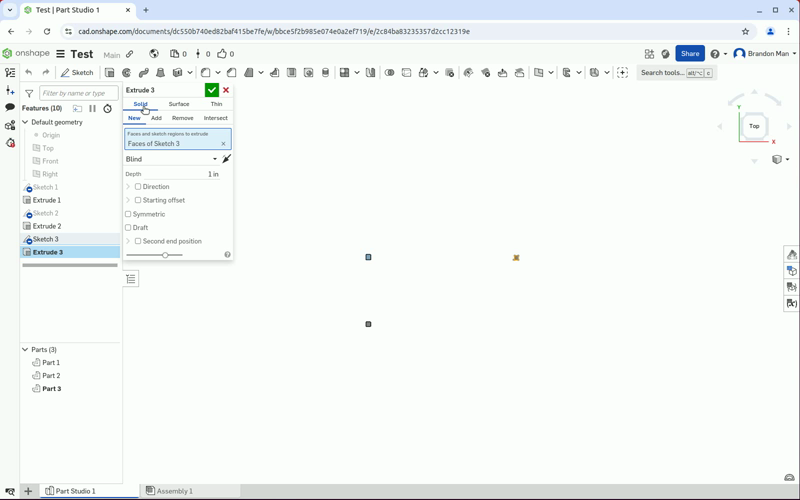
click(143, 106)
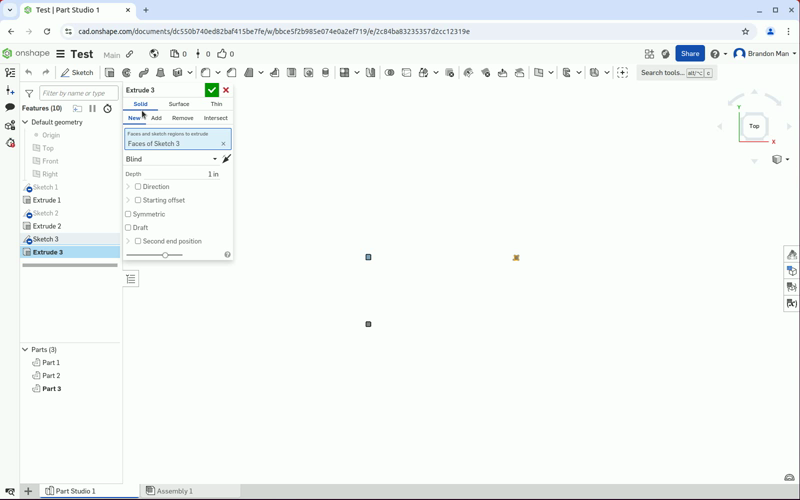
mouse_move(137, 120)
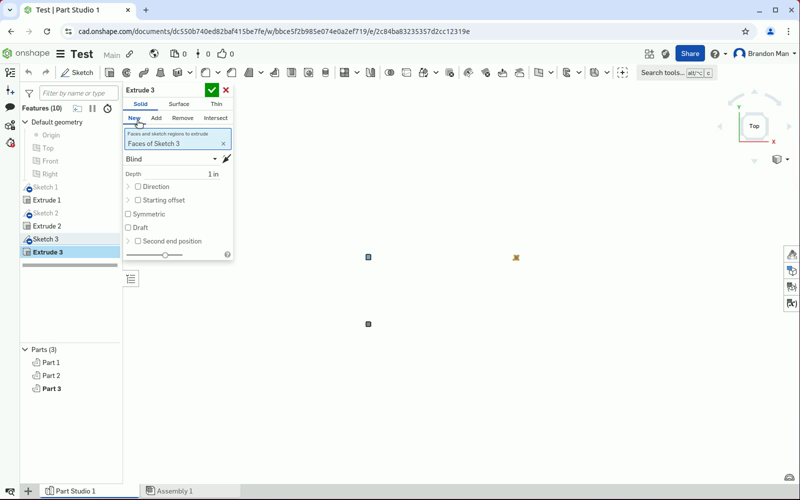
click(137, 120)
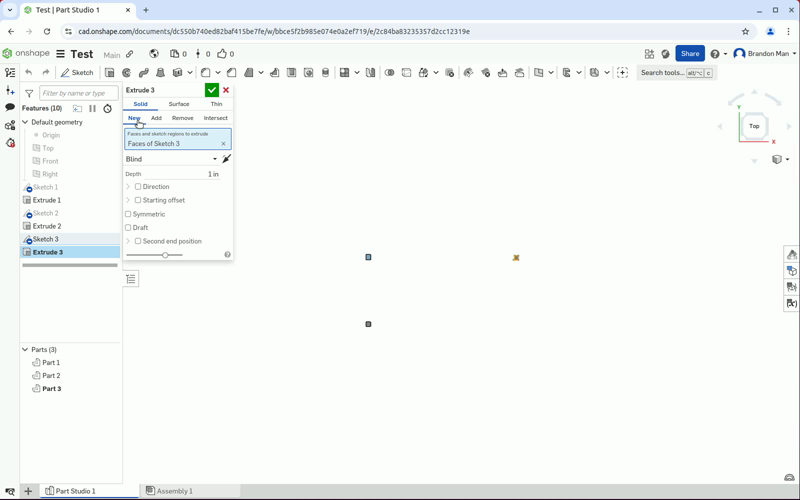
key(tab, 4)
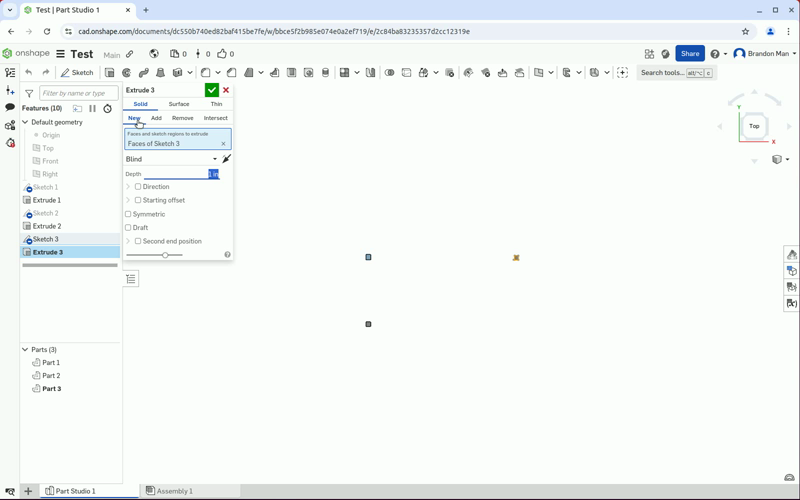
text(23.108)
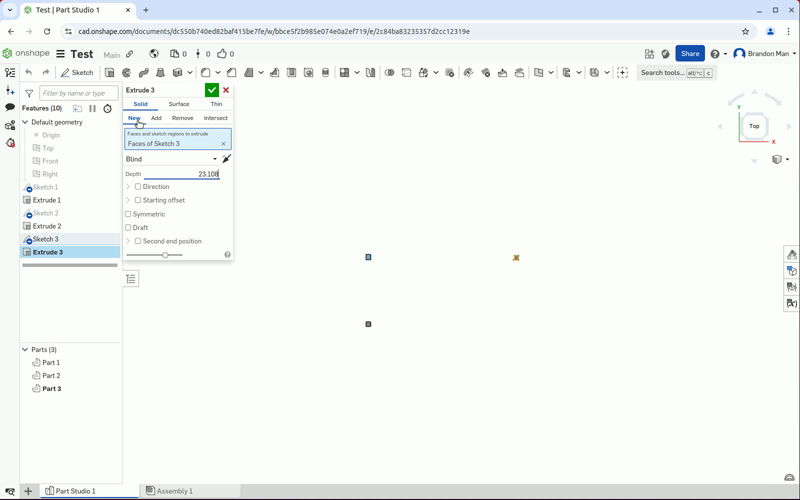
key(enter)
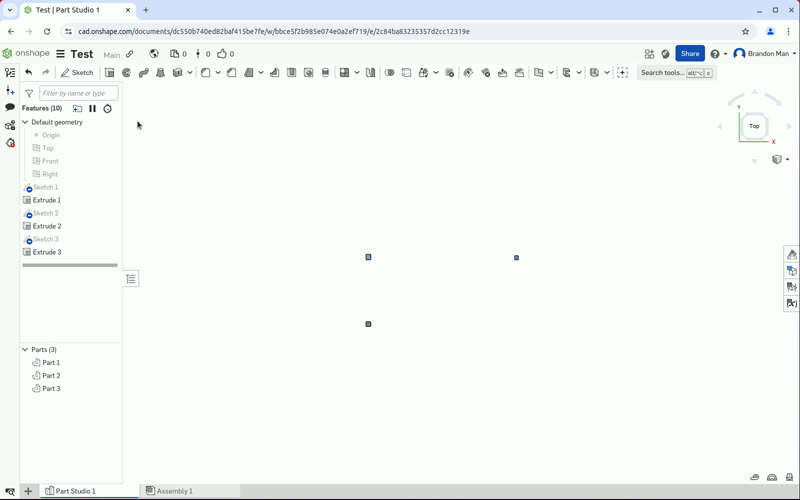
key(shift+h)
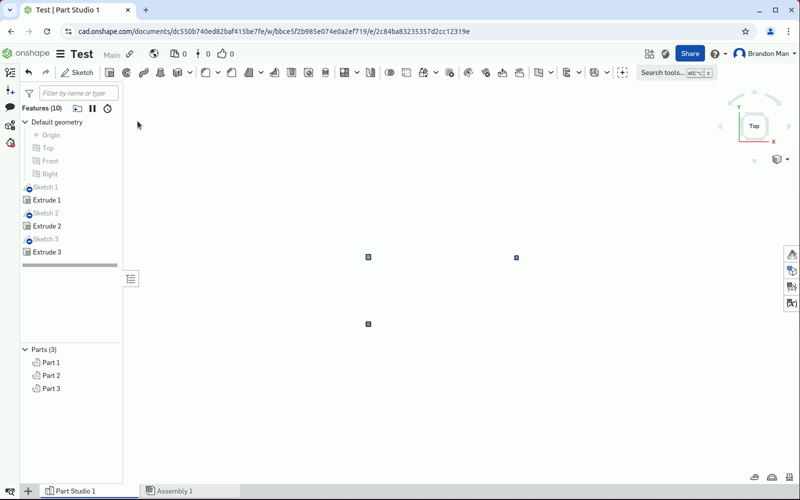
key(shift+h)
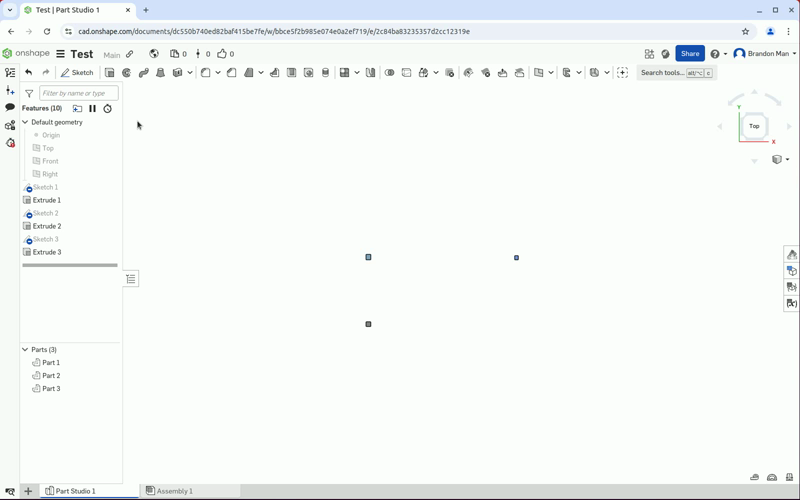
mouse_move(73, 189)
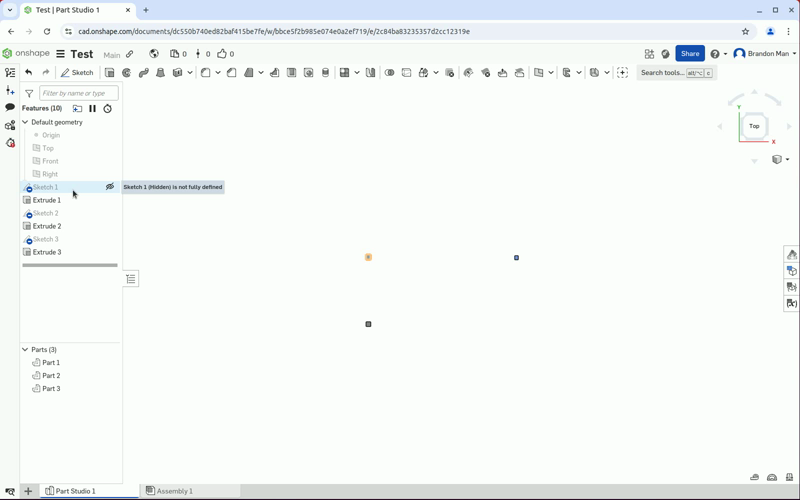
click(73, 189)
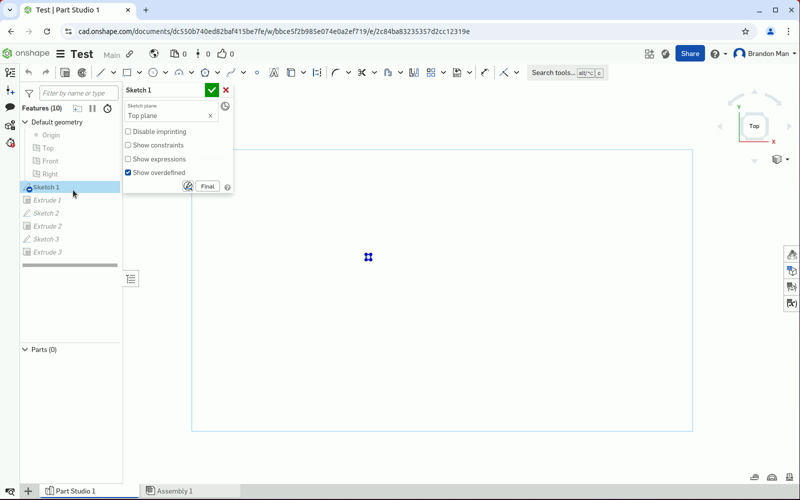
mouse_move(229, 92)
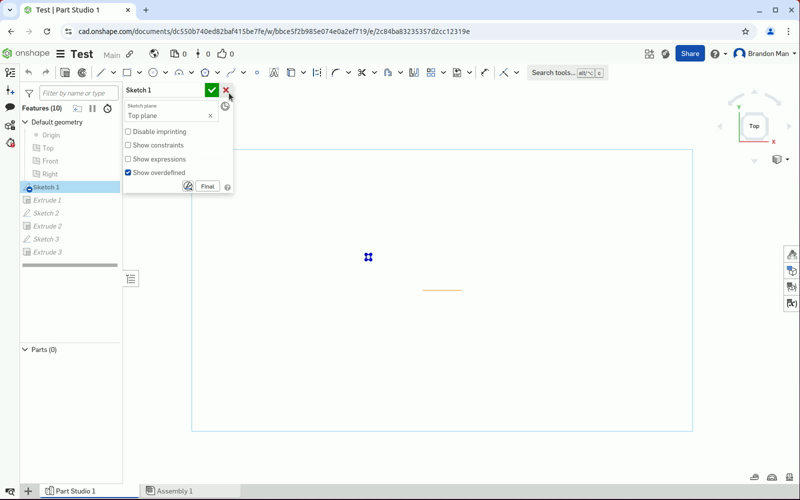
click(229, 92)
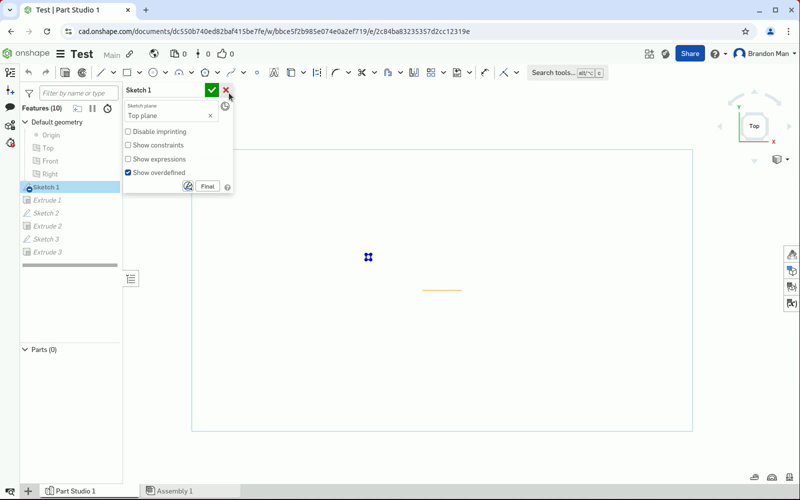
key(shift+s)
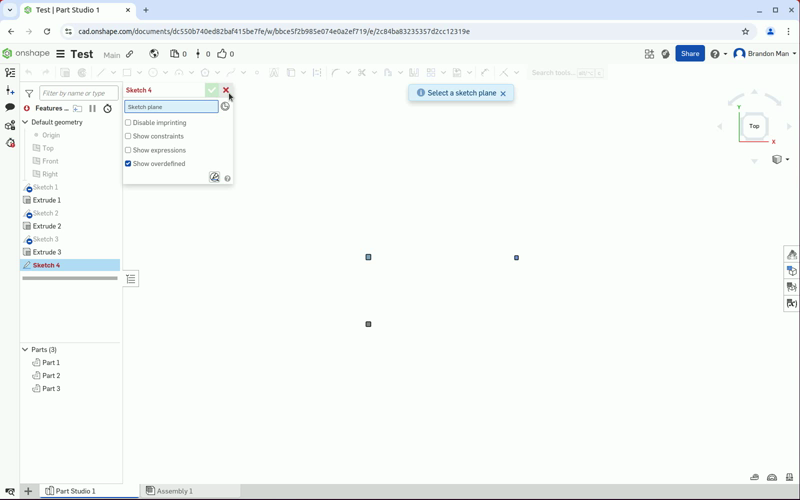
mouse_move(73, 150)
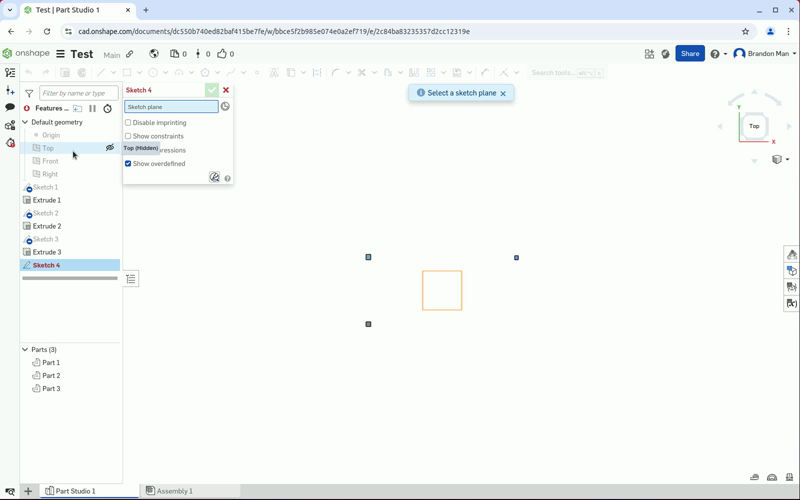
click(73, 150)
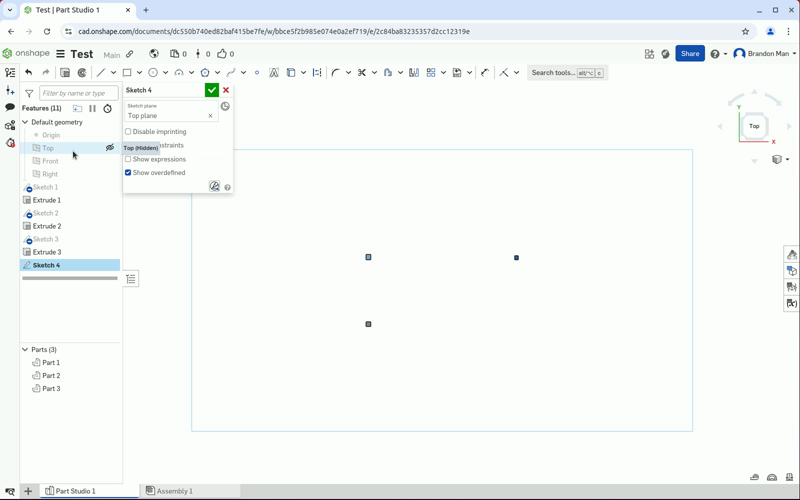
mouse_move(73, 352)
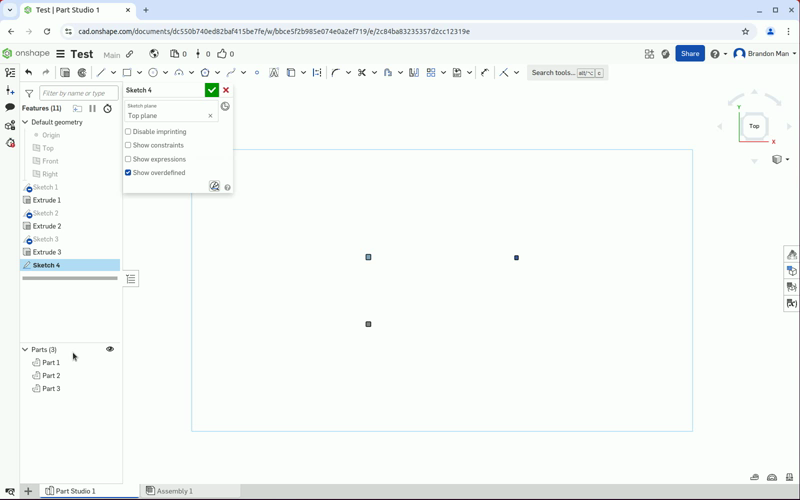
key(y)
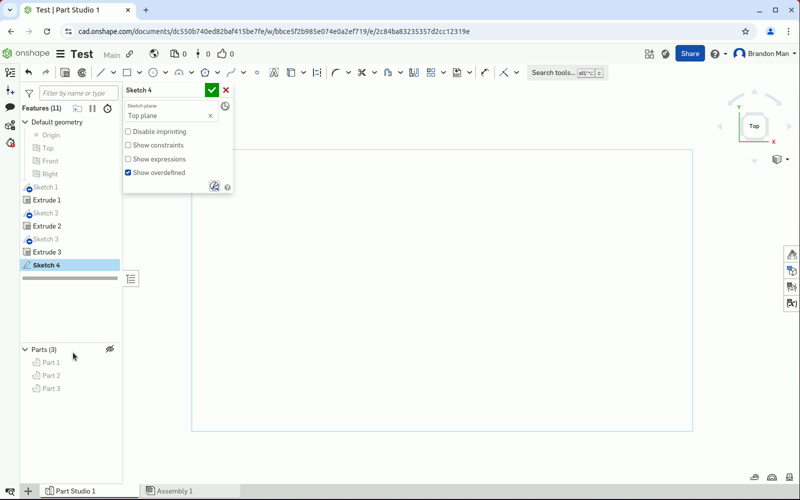
key(l)
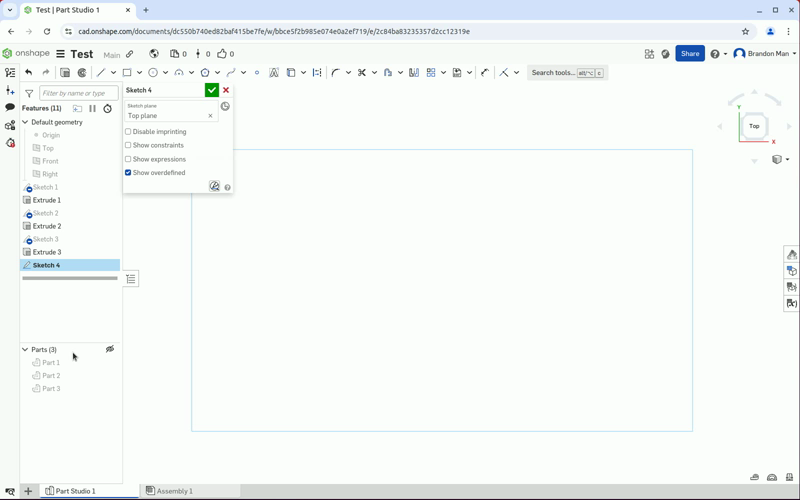
key_down(shift)
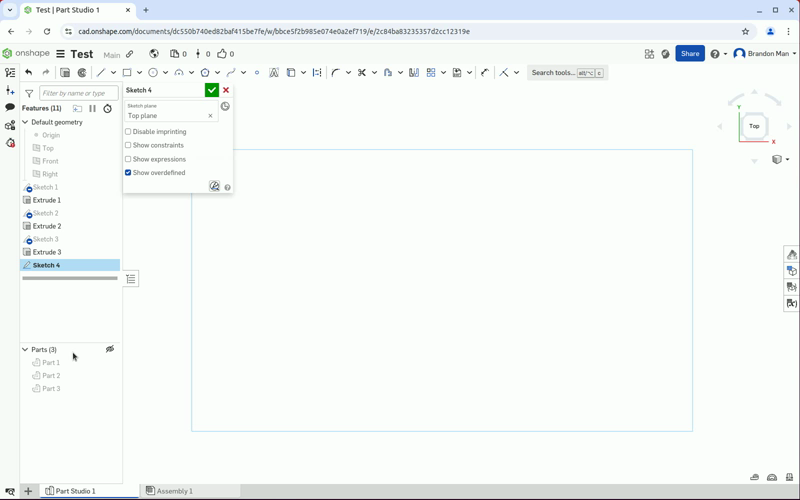
mouse_move(514, 309)
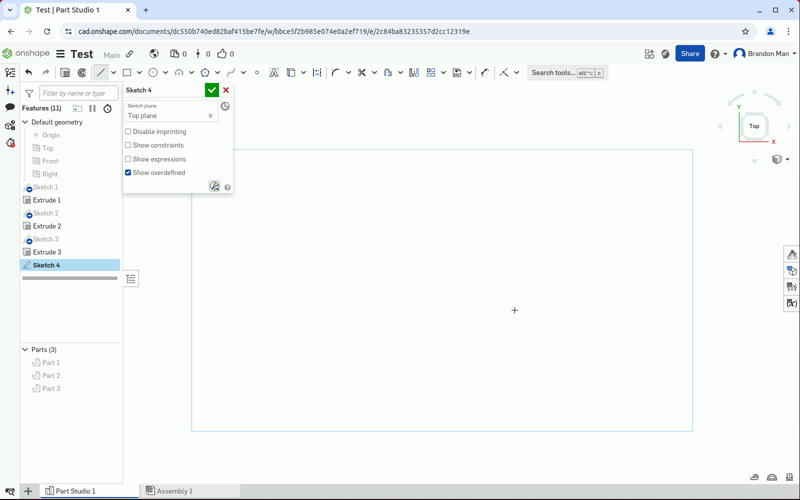
click(514, 309)
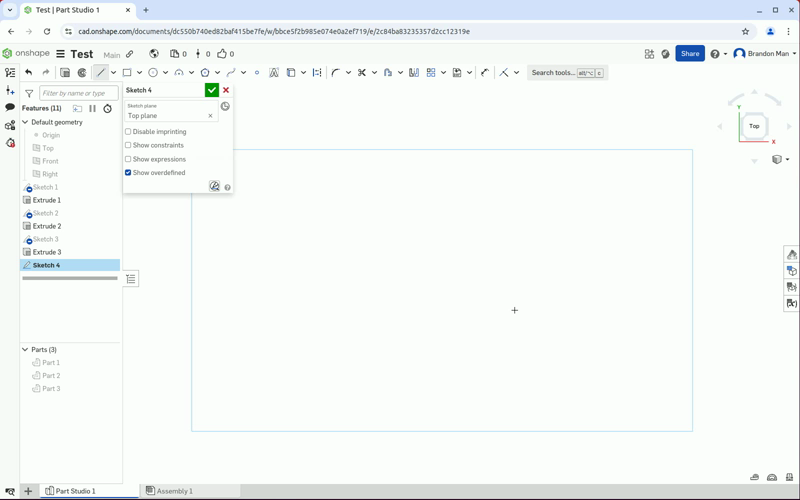
key_up(shift)
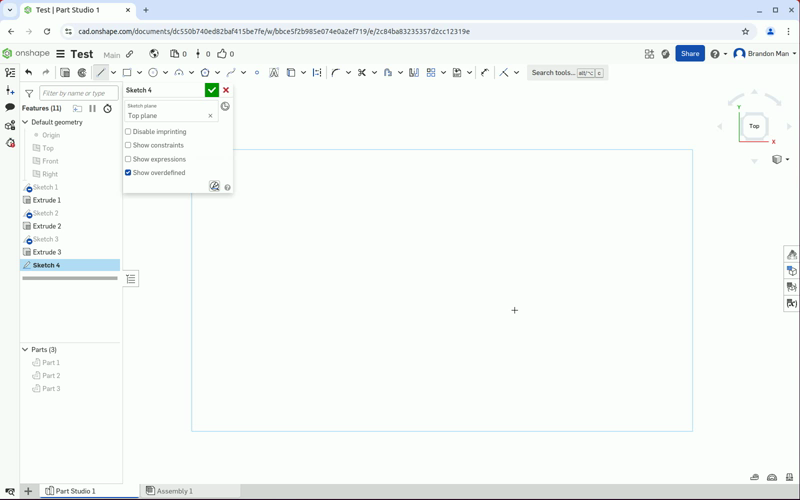
key_down(shift)
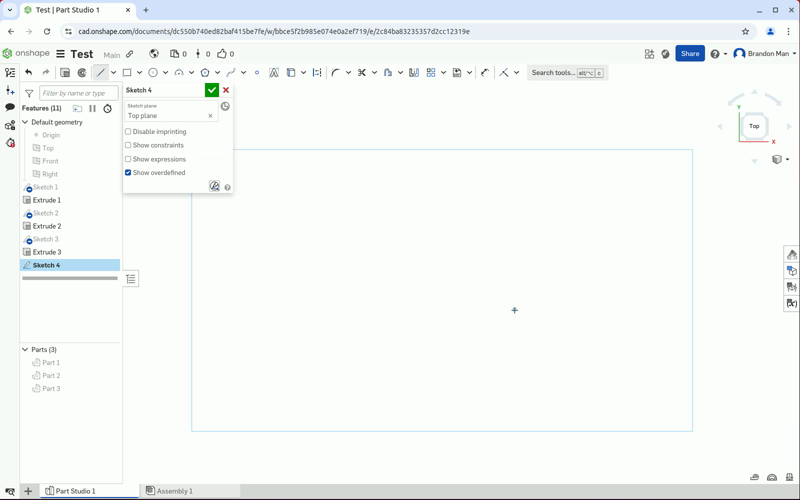
mouse_move(544, 309)
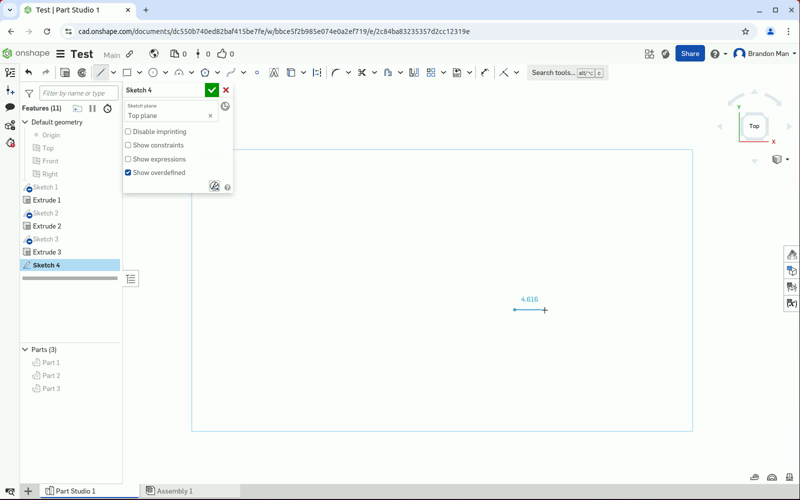
mouse_move(518, 309)
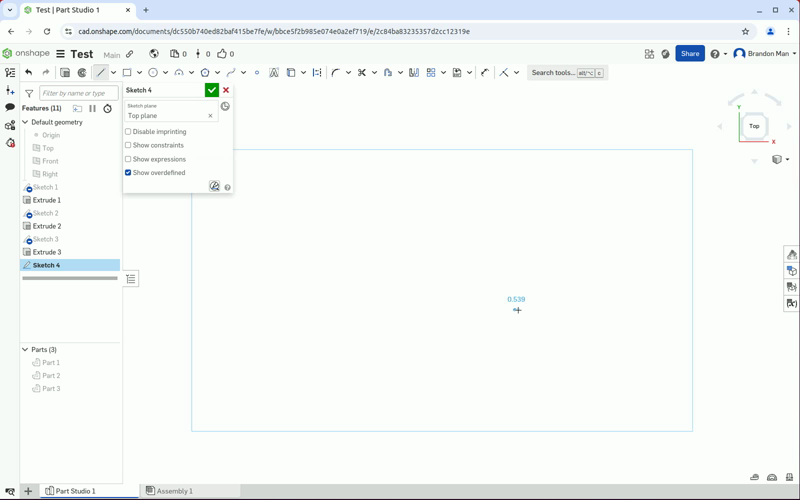
scroll(6)
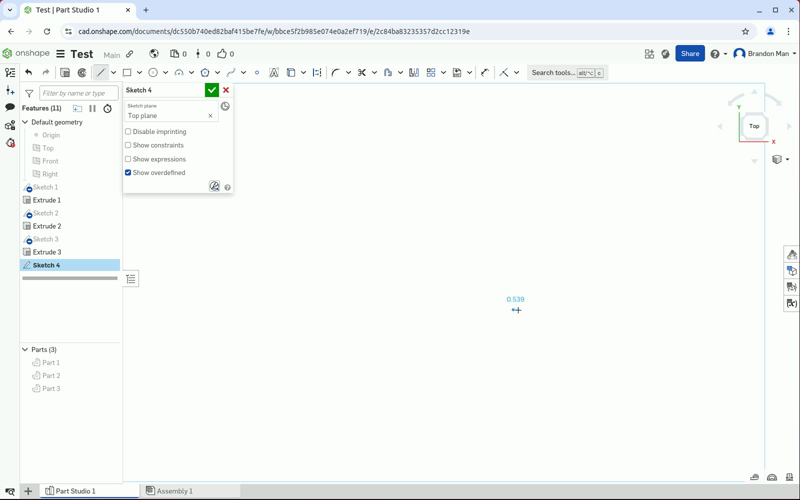
scroll(6)
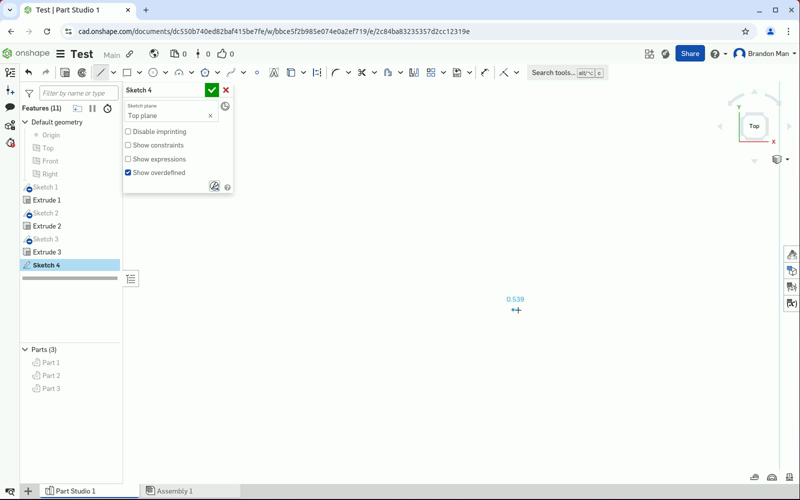
scroll(6)
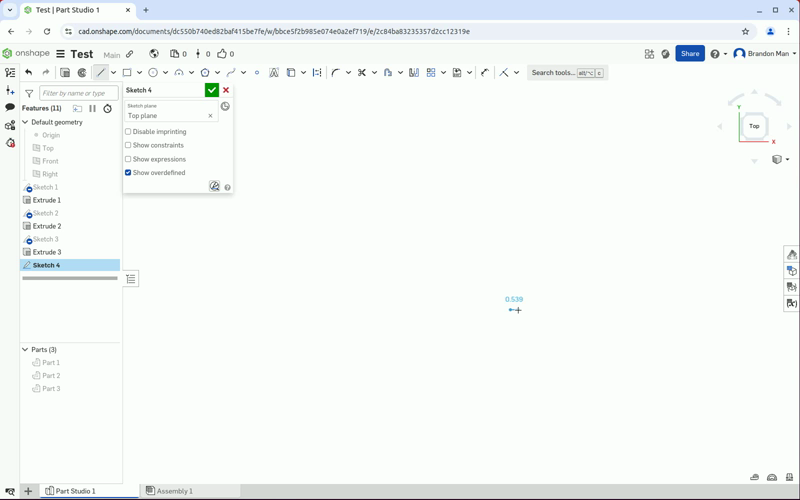
scroll(6)
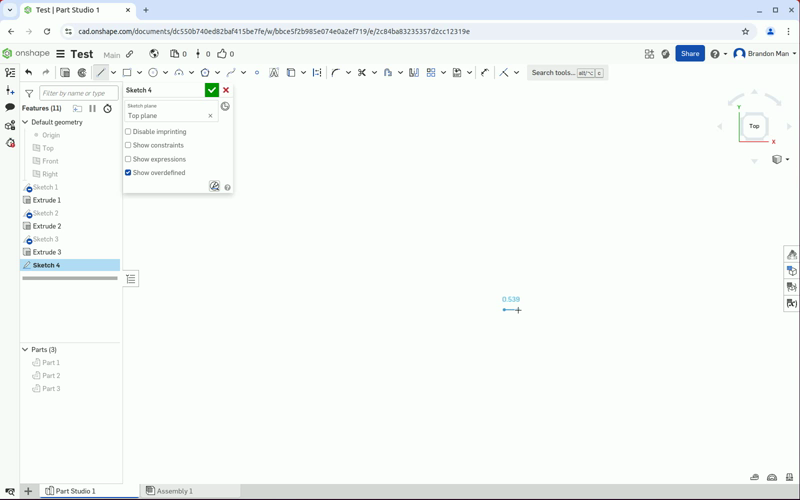
scroll(6)
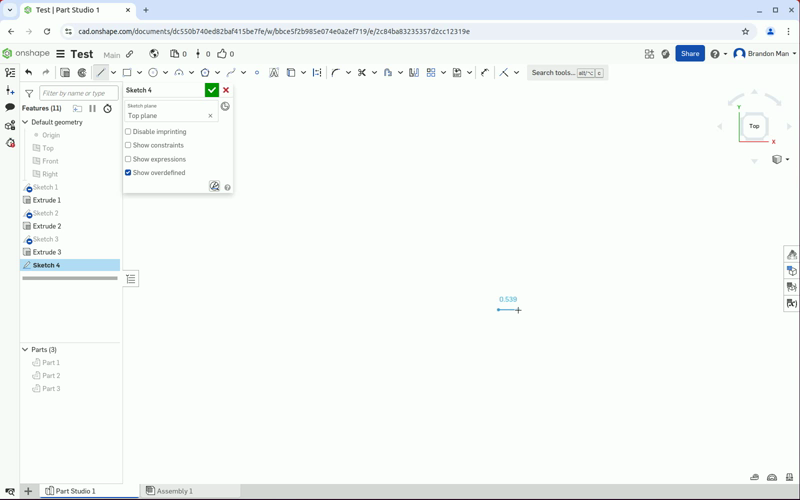
scroll(6)
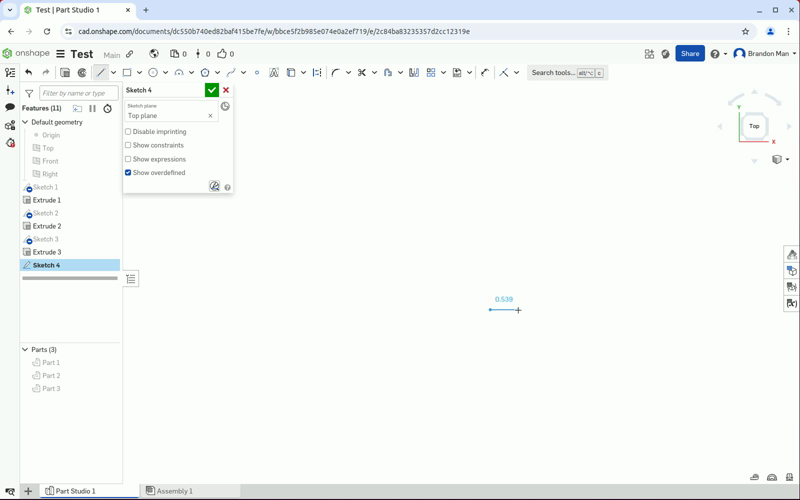
scroll(6)
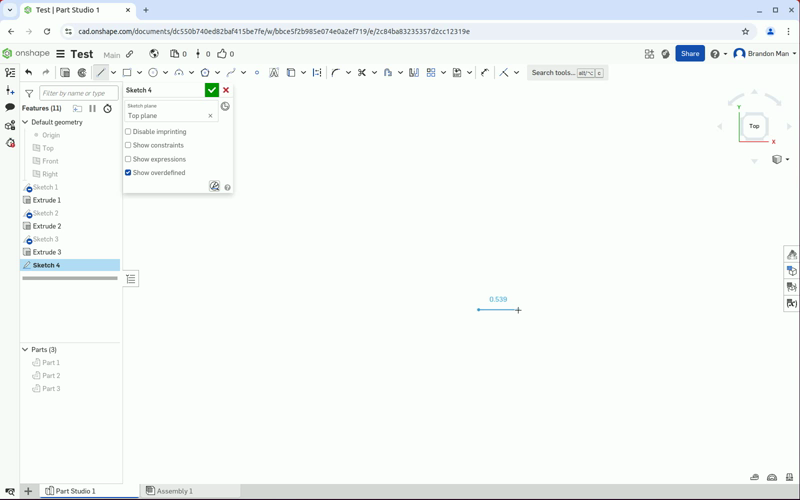
click(518, 309)
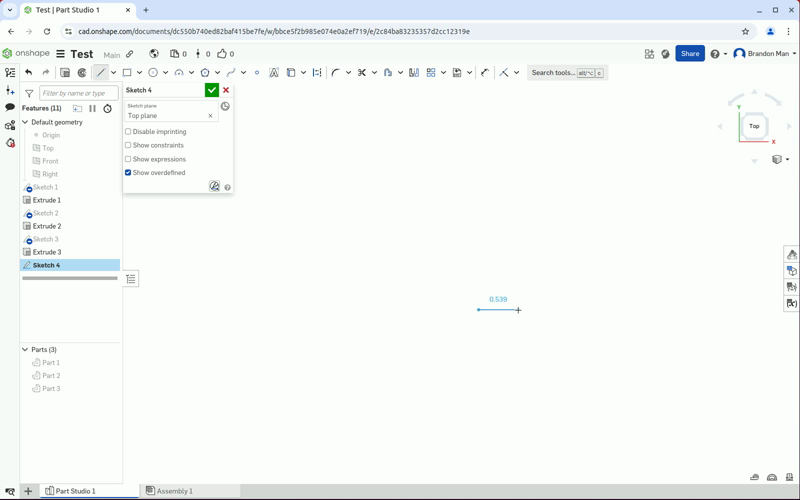
scroll(-6)
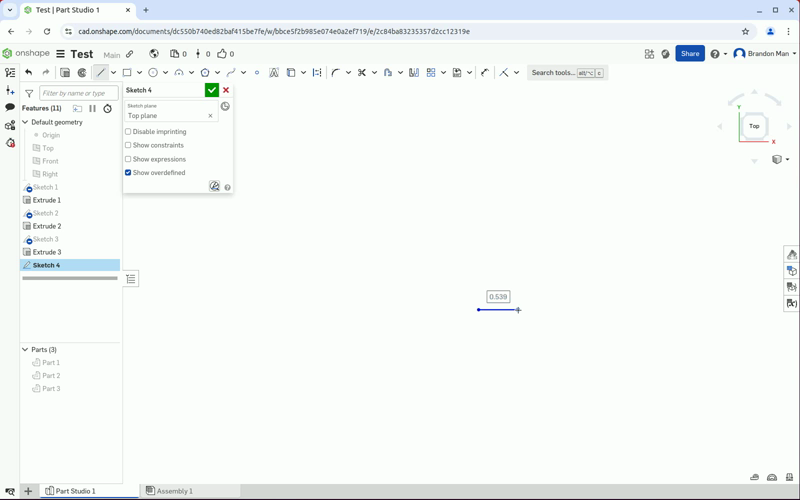
scroll(-6)
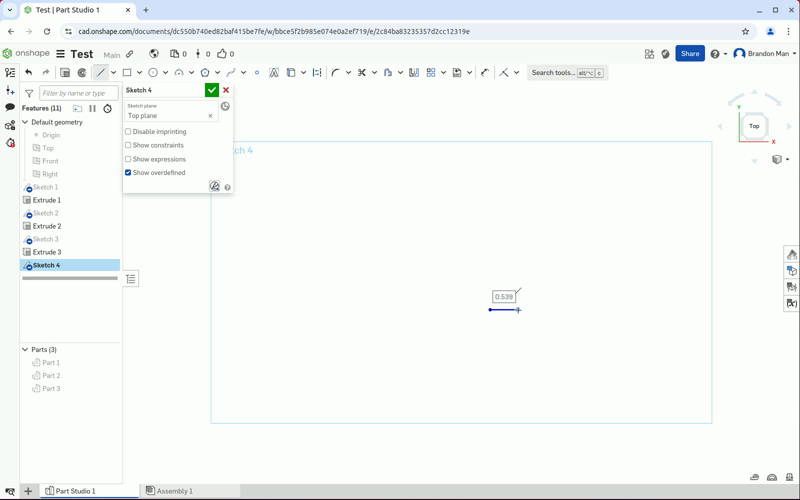
scroll(-6)
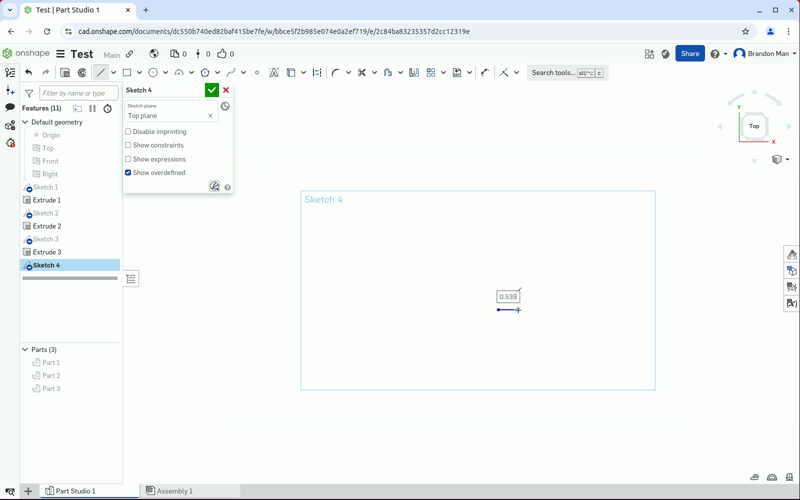
scroll(-6)
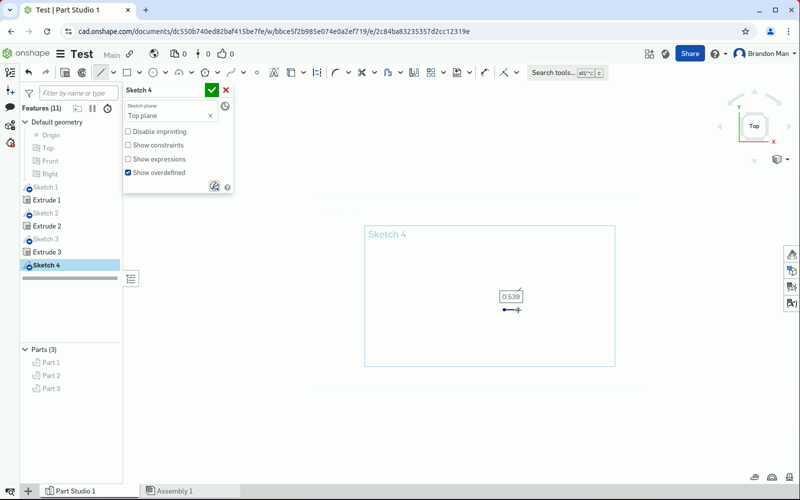
scroll(-6)
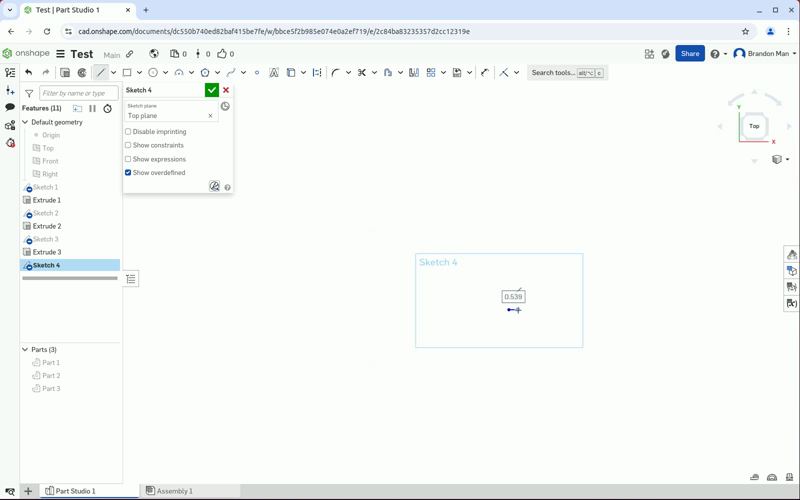
scroll(-6)
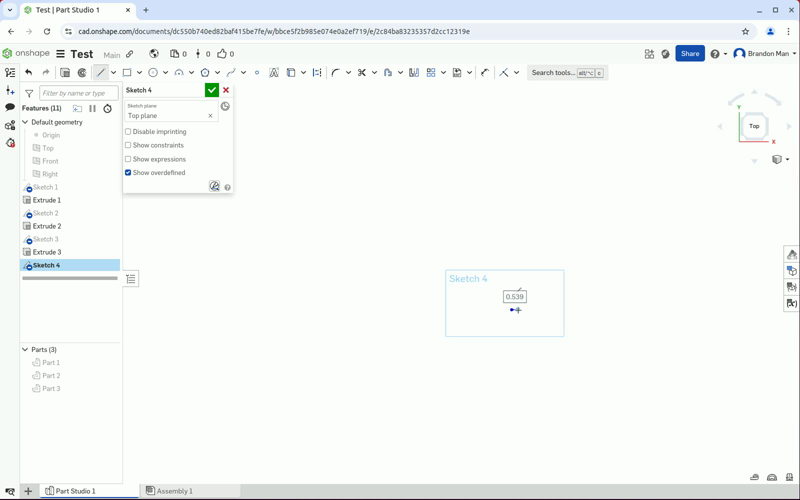
scroll(-6)
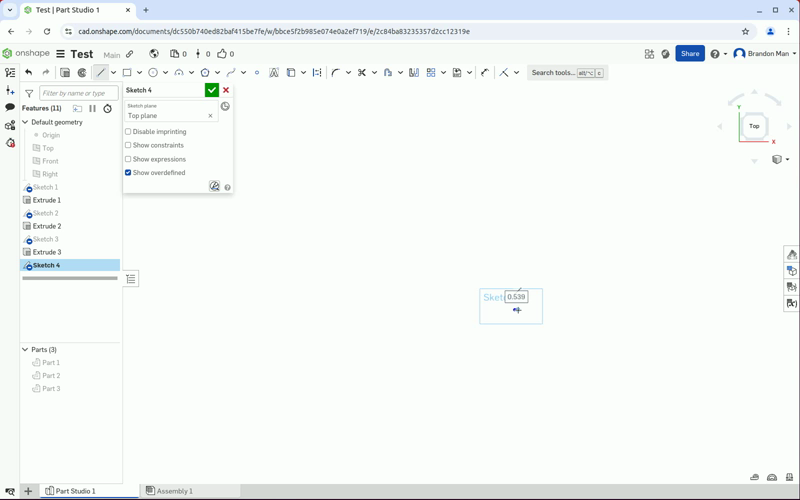
key_up(shift)
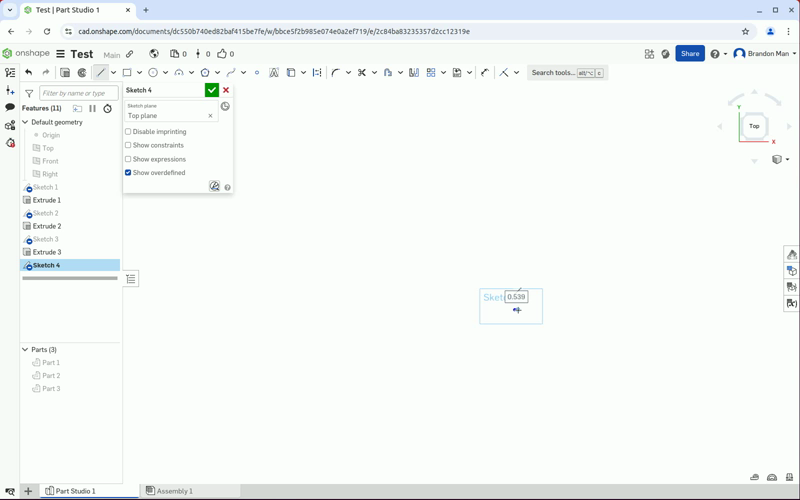
key_down(shift)
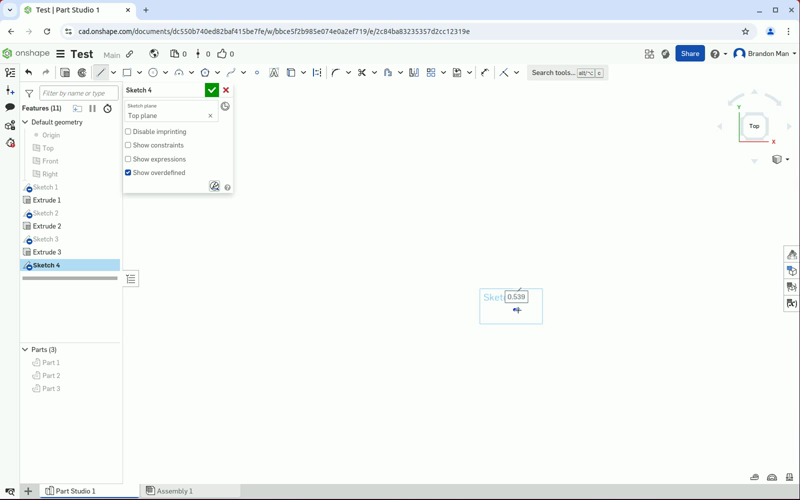
mouse_move(548, 309)
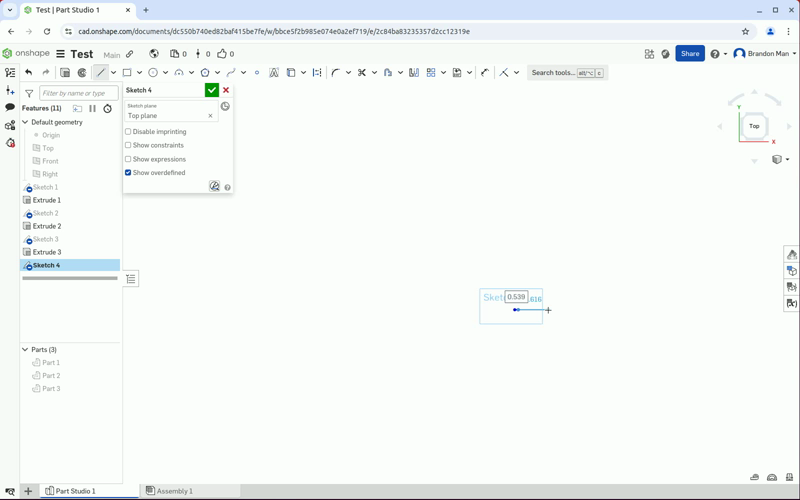
mouse_move(518, 306)
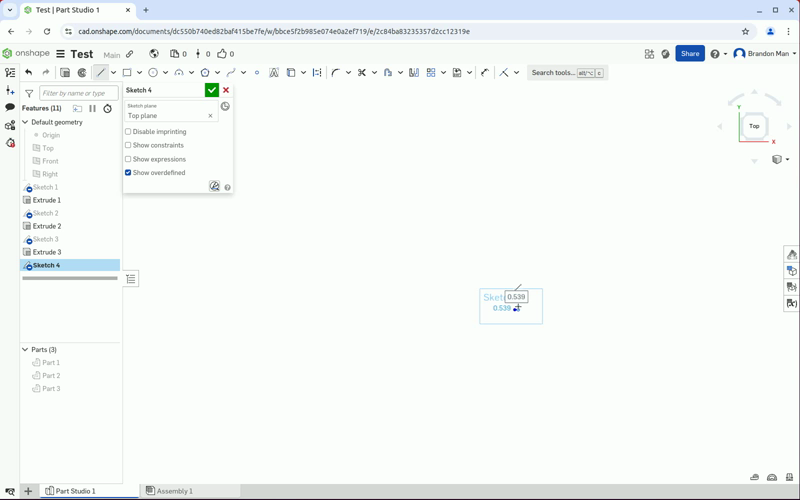
scroll(6)
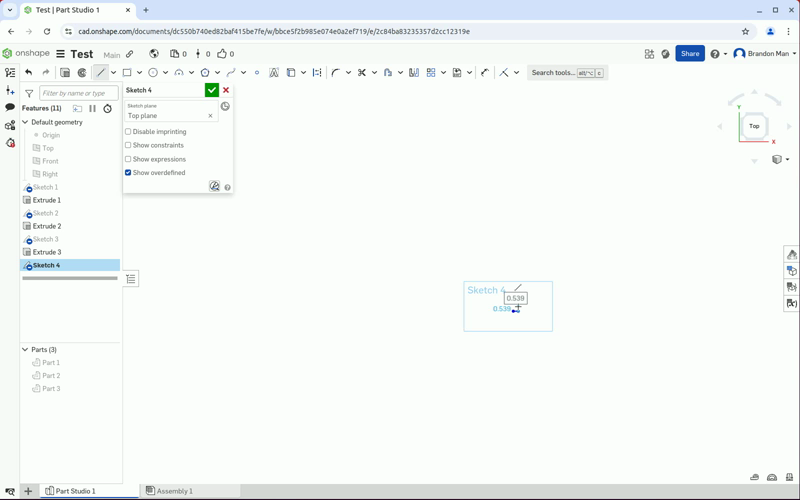
scroll(6)
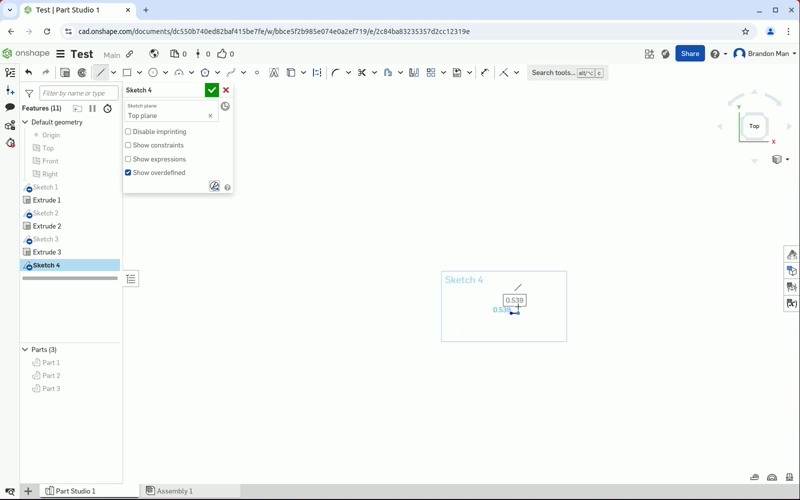
scroll(6)
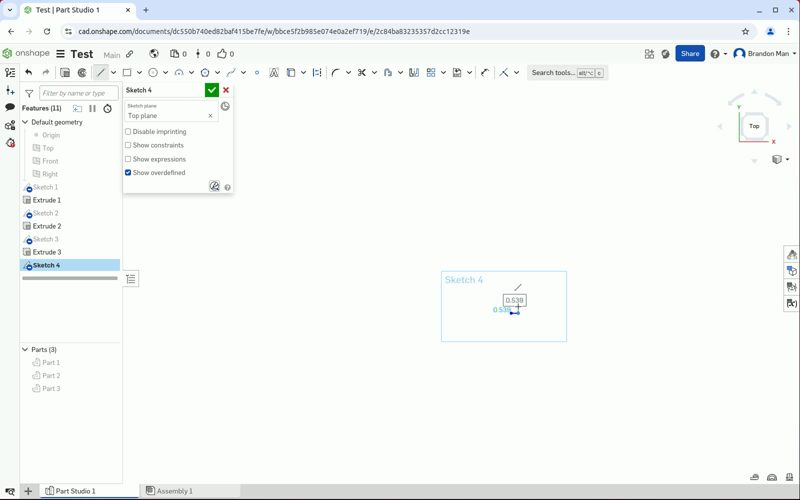
scroll(6)
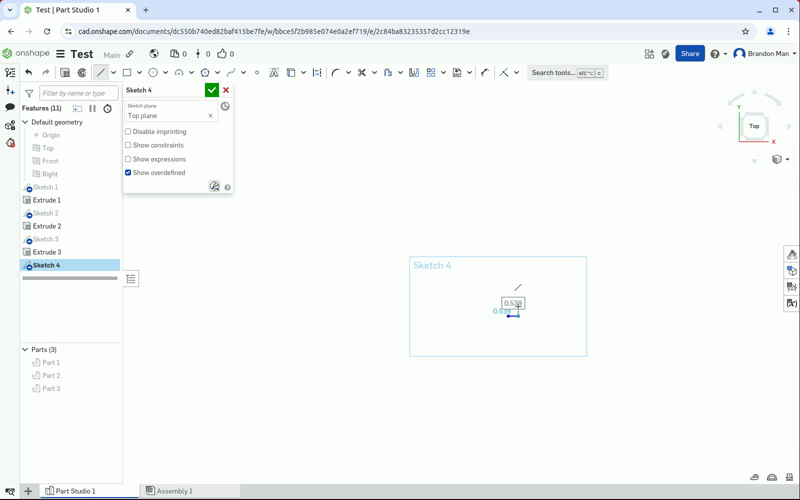
scroll(6)
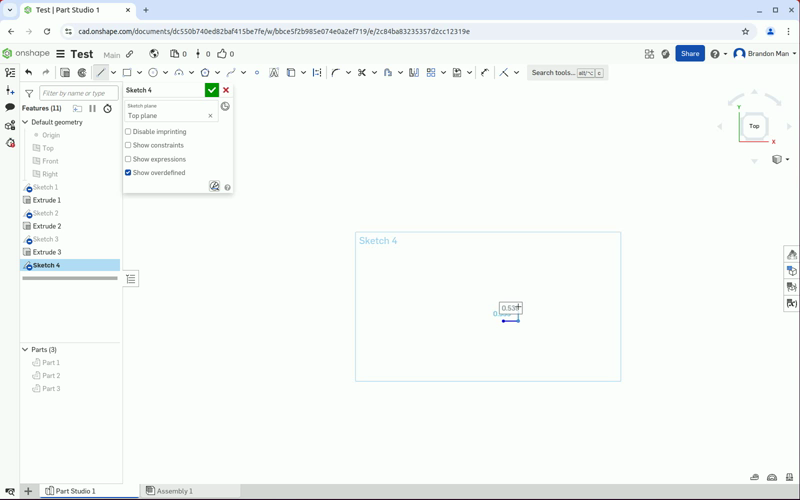
scroll(6)
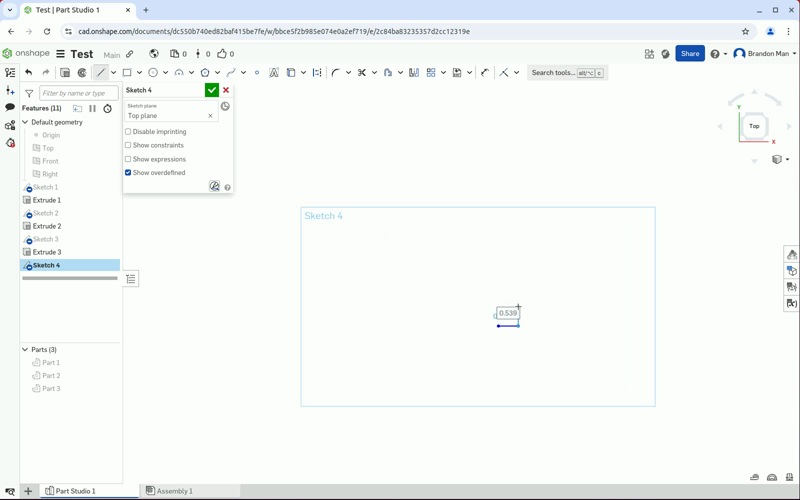
scroll(6)
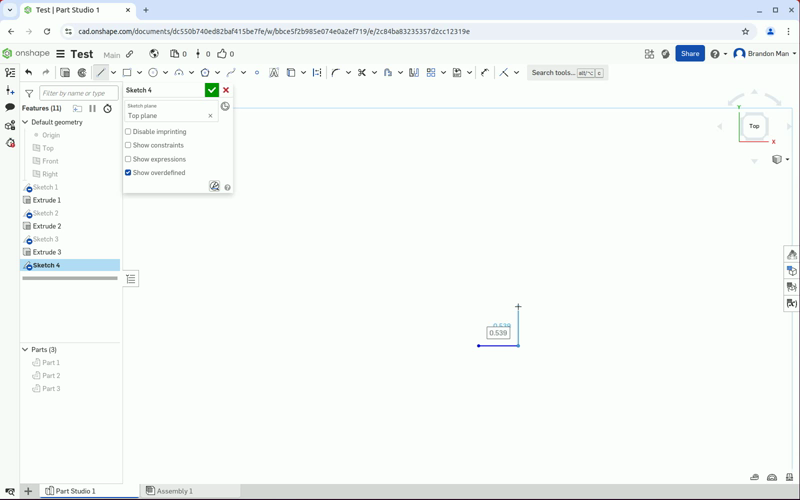
click(518, 306)
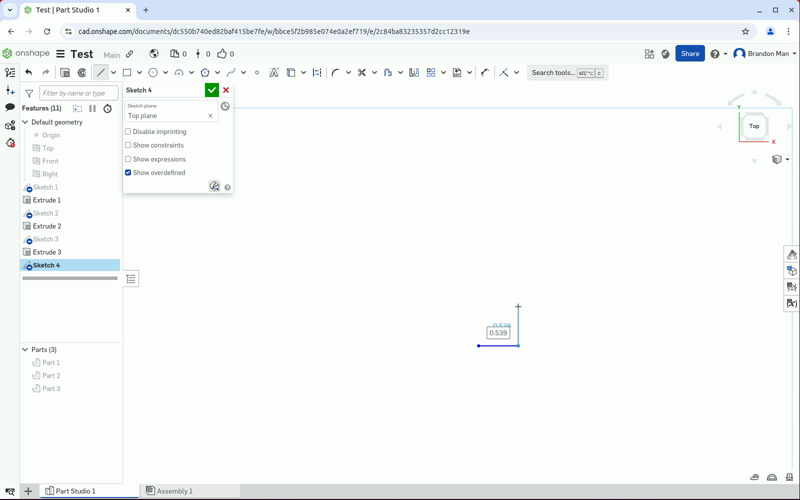
scroll(-6)
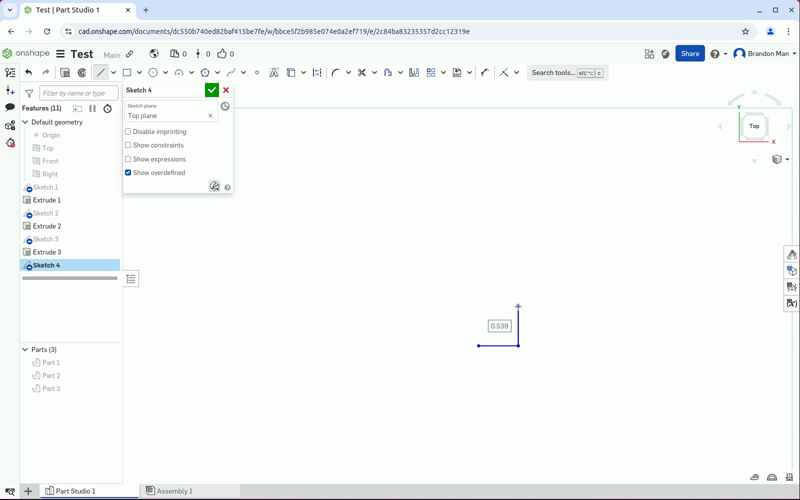
scroll(-6)
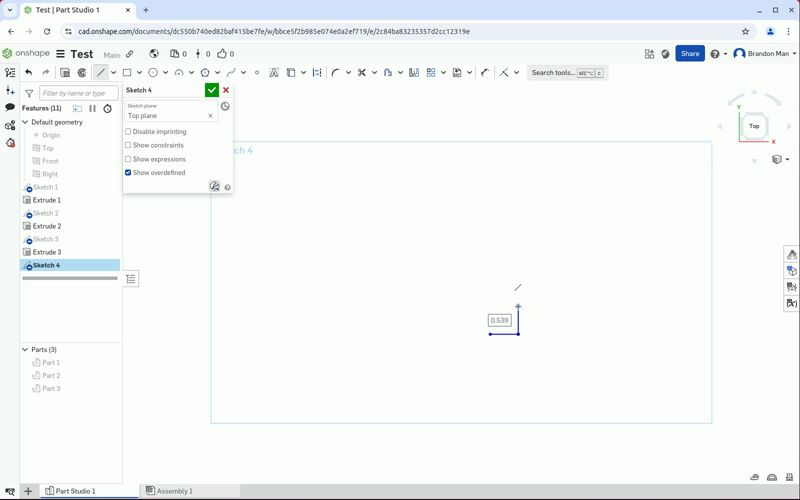
scroll(-6)
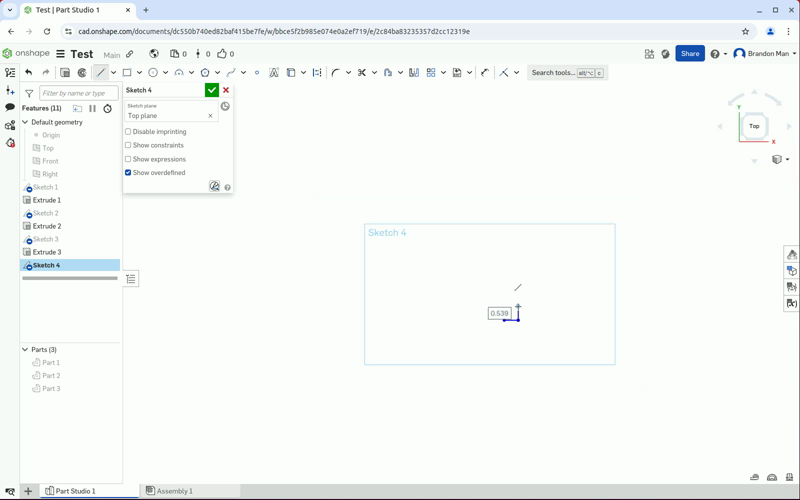
scroll(-6)
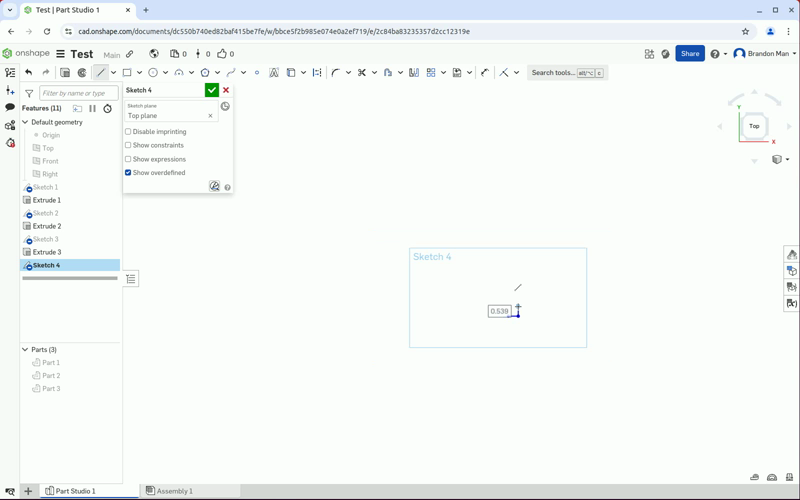
scroll(-6)
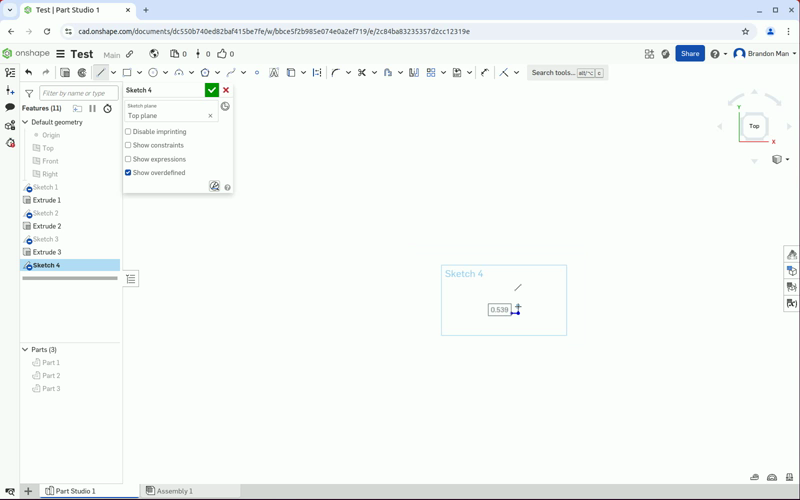
scroll(-6)
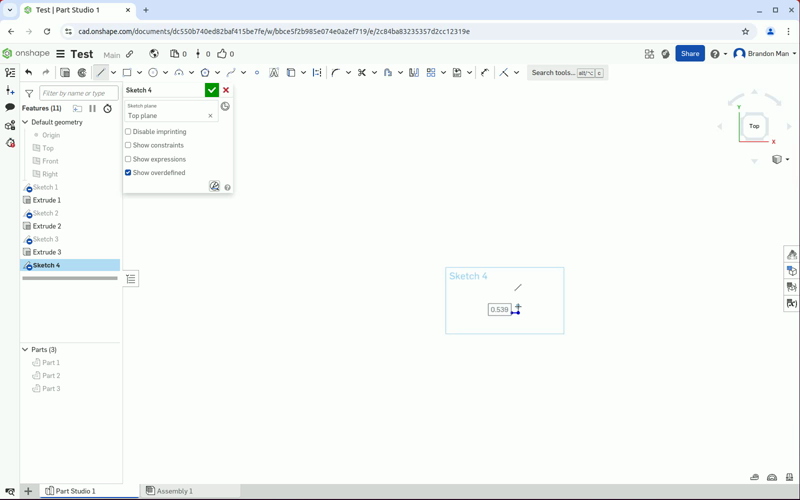
scroll(-6)
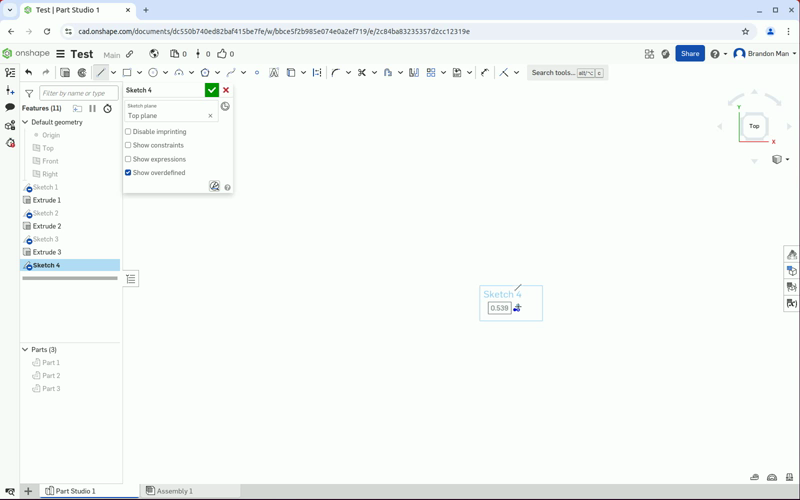
key_up(shift)
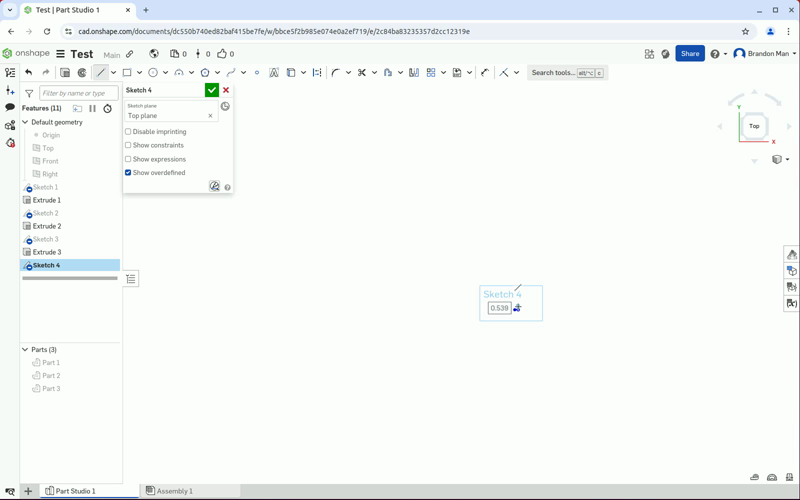
key_down(shift)
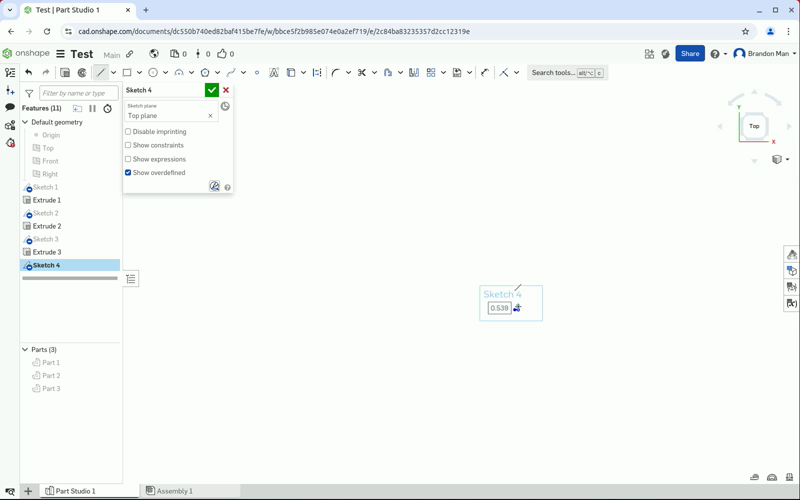
mouse_move(548, 306)
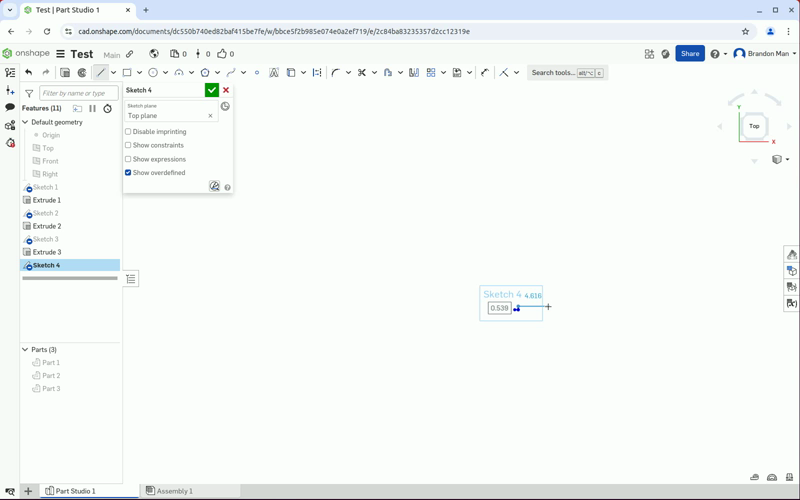
mouse_move(514, 306)
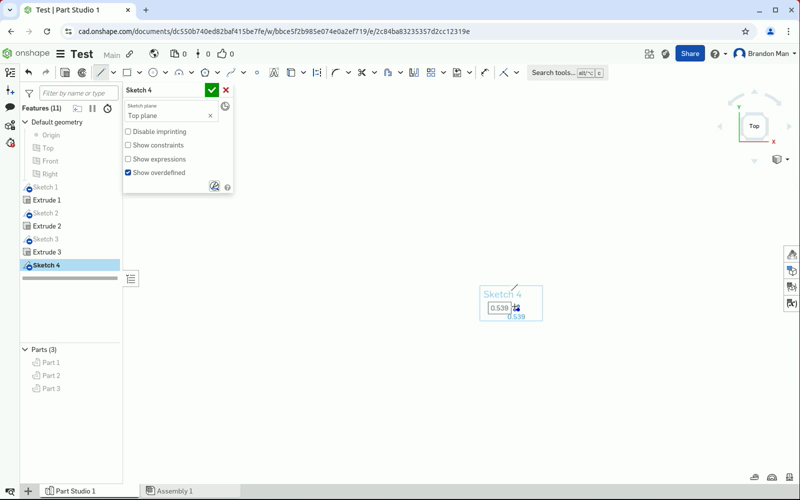
scroll(6)
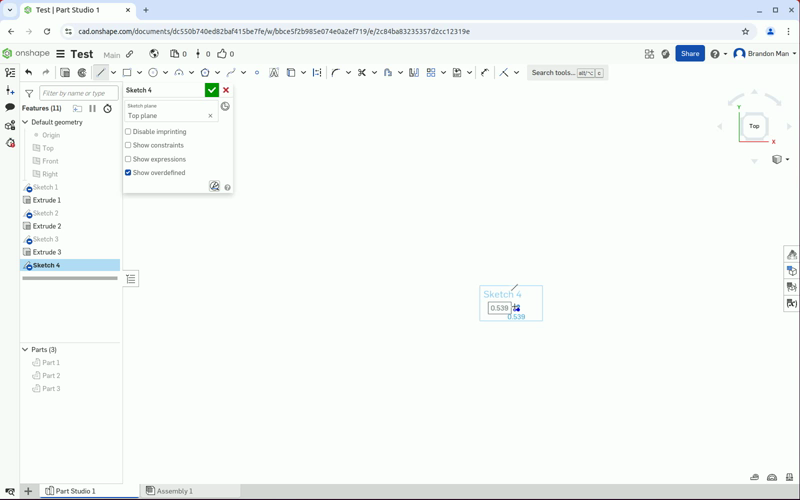
scroll(6)
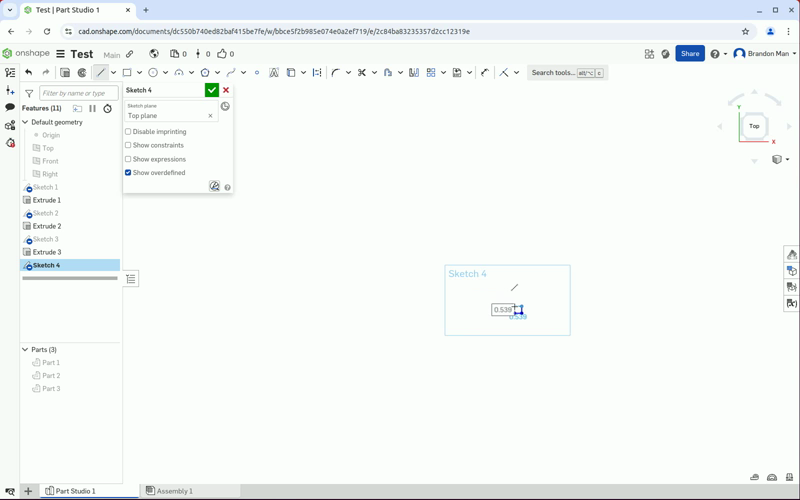
scroll(6)
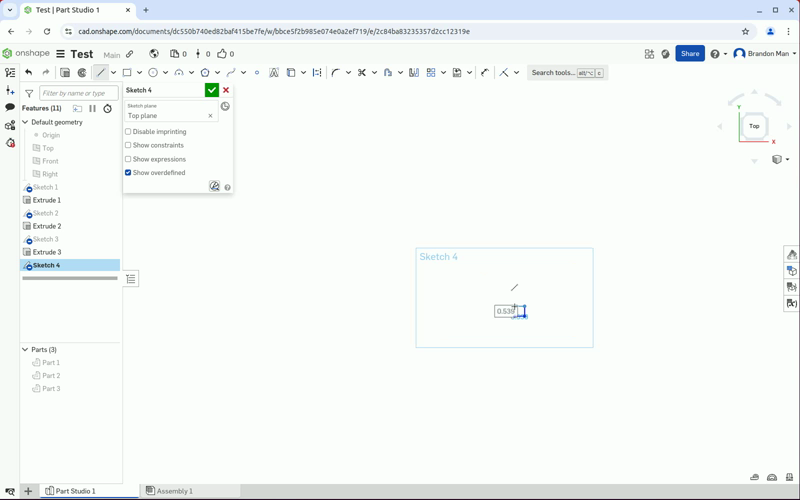
scroll(6)
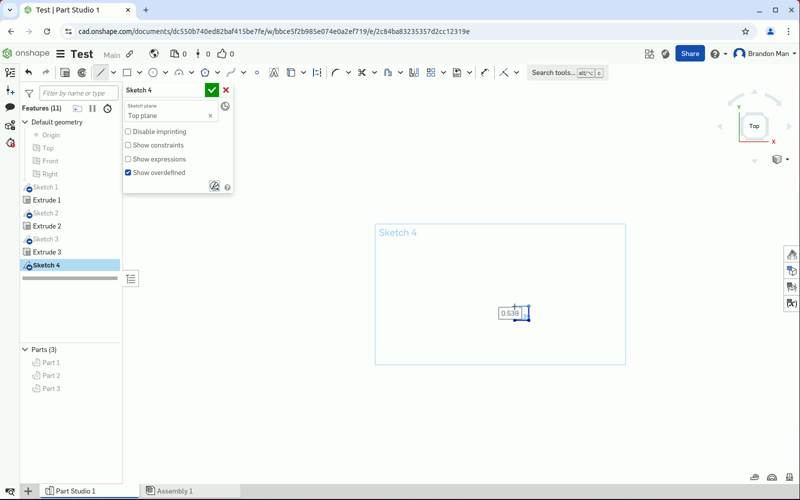
scroll(6)
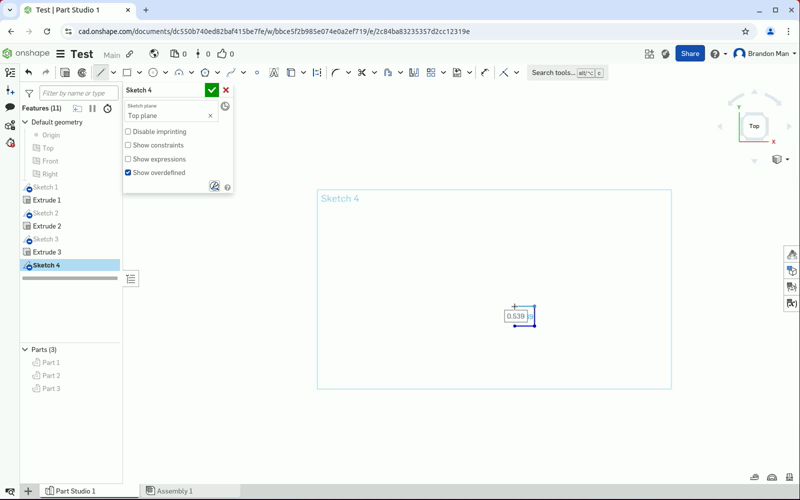
scroll(6)
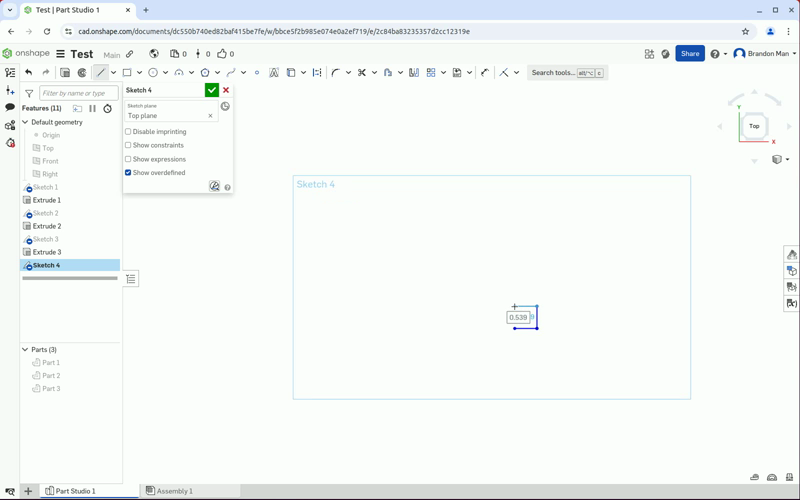
scroll(6)
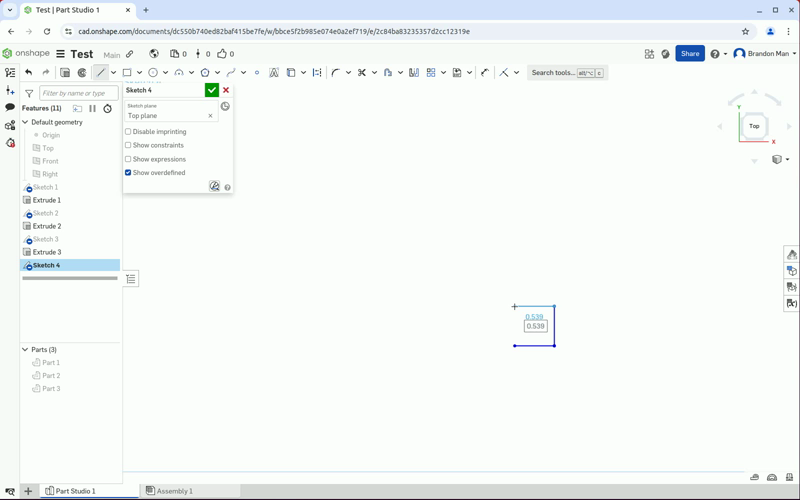
click(514, 306)
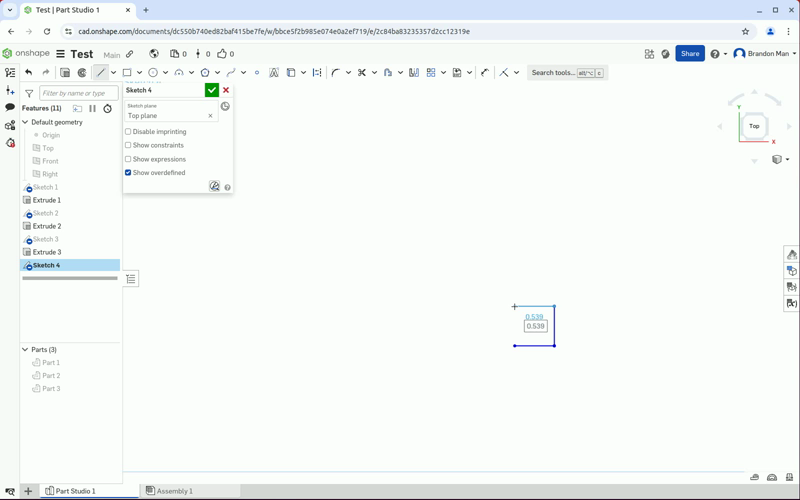
scroll(-6)
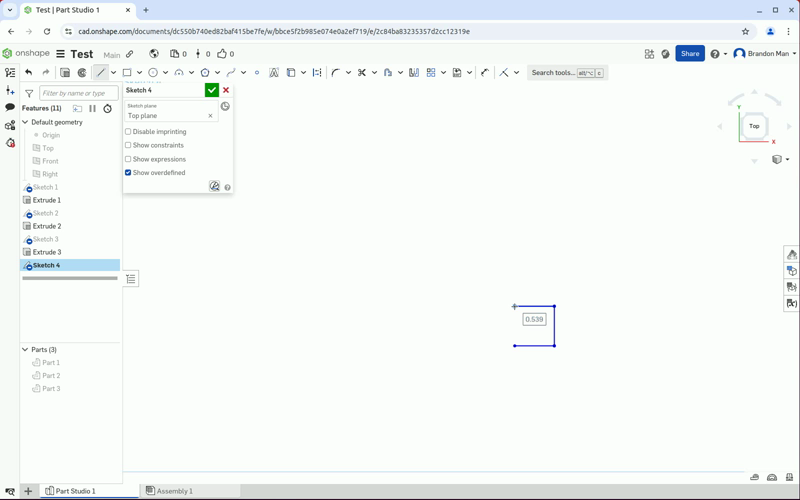
scroll(-6)
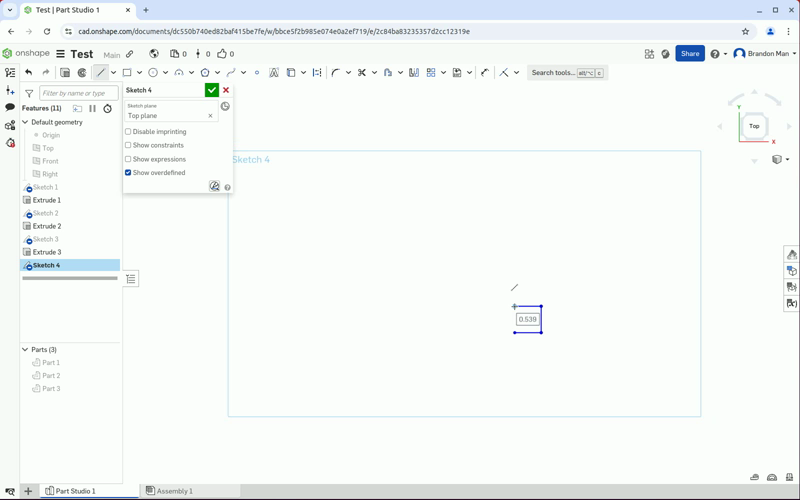
scroll(-6)
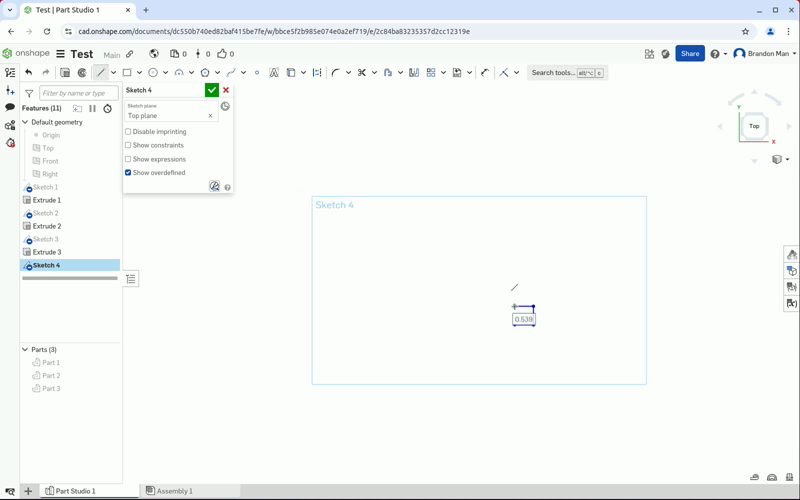
scroll(-6)
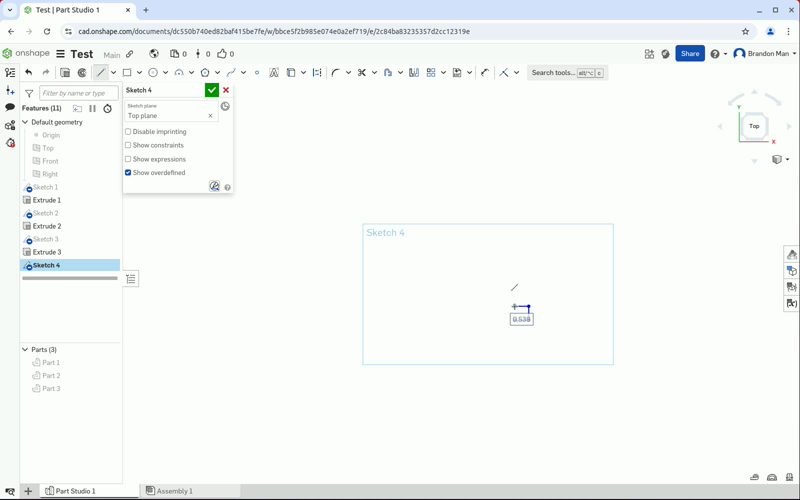
scroll(-6)
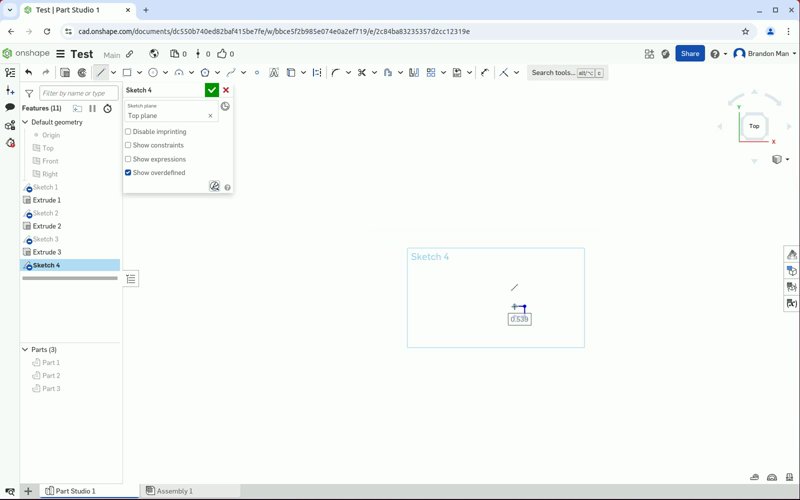
scroll(-6)
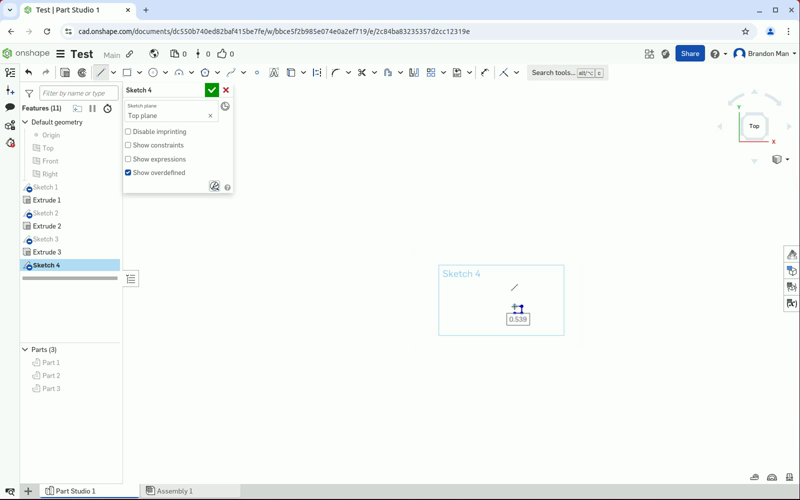
scroll(-6)
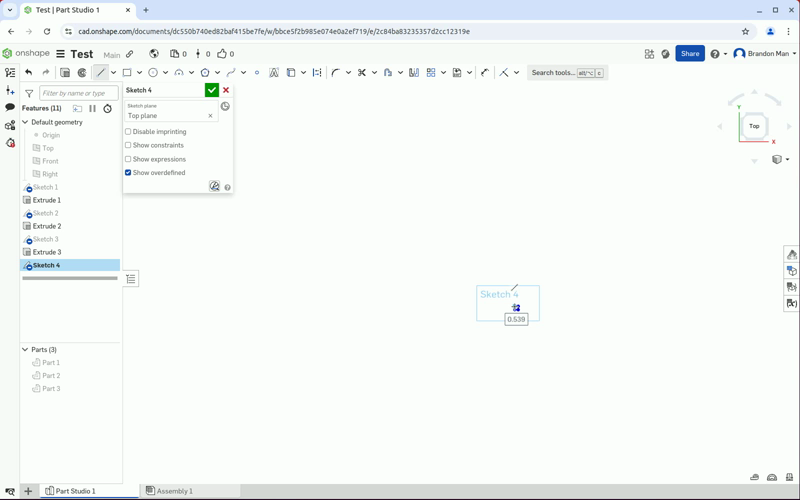
key_up(shift)
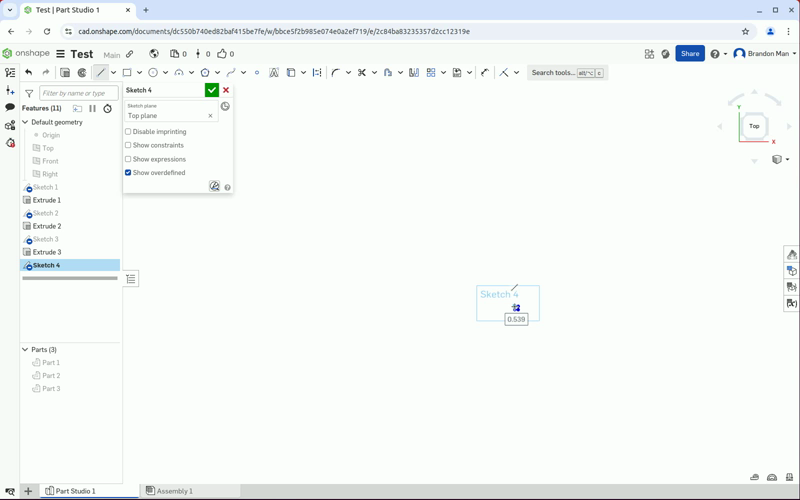
mouse_move(544, 306)
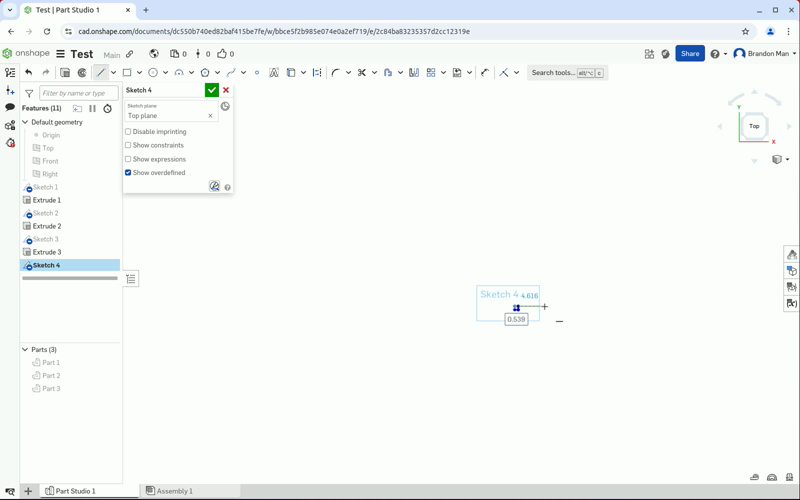
key_down(shift)
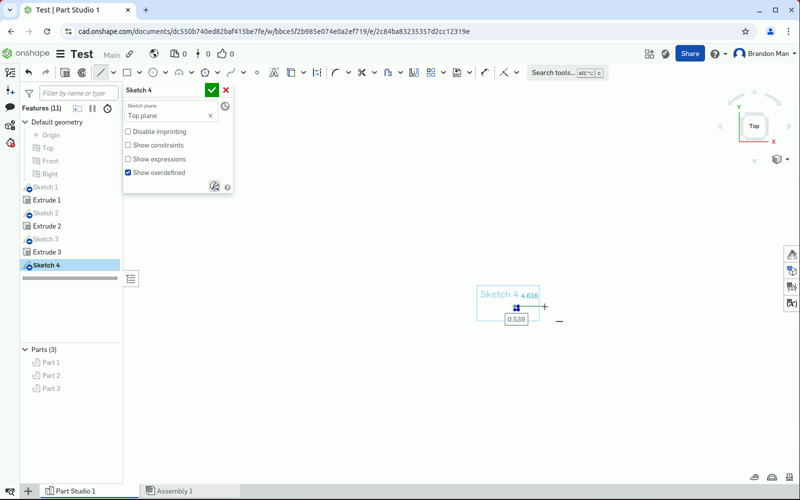
mouse_move(514, 309)
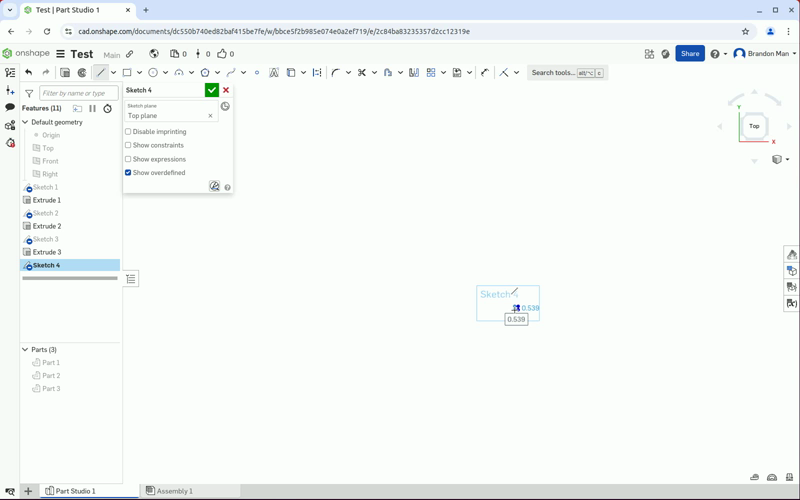
scroll(6)
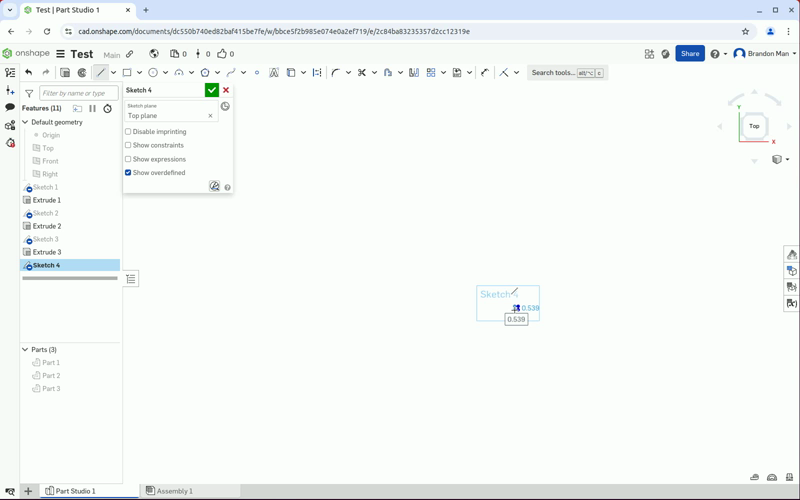
scroll(6)
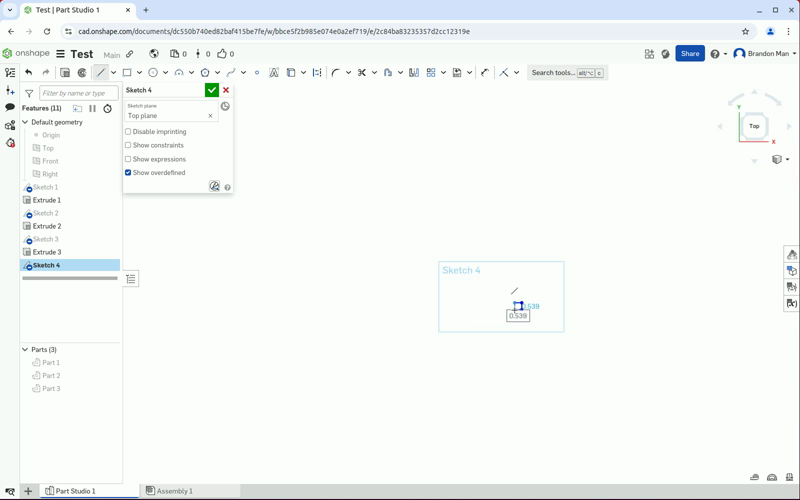
scroll(6)
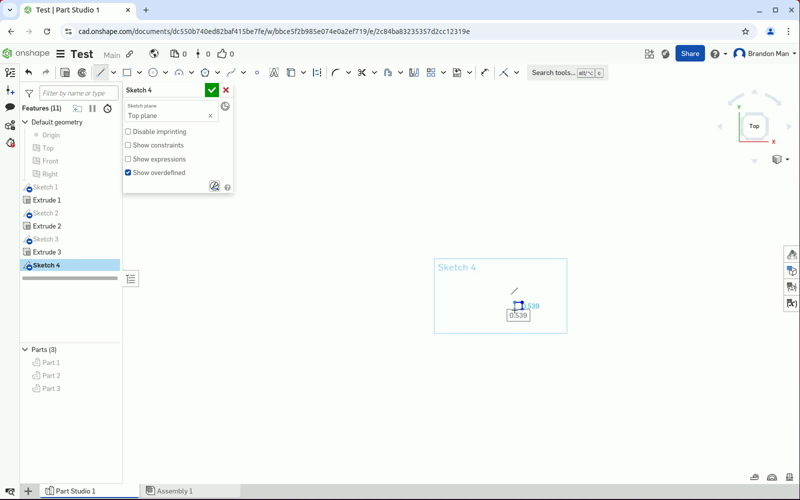
scroll(6)
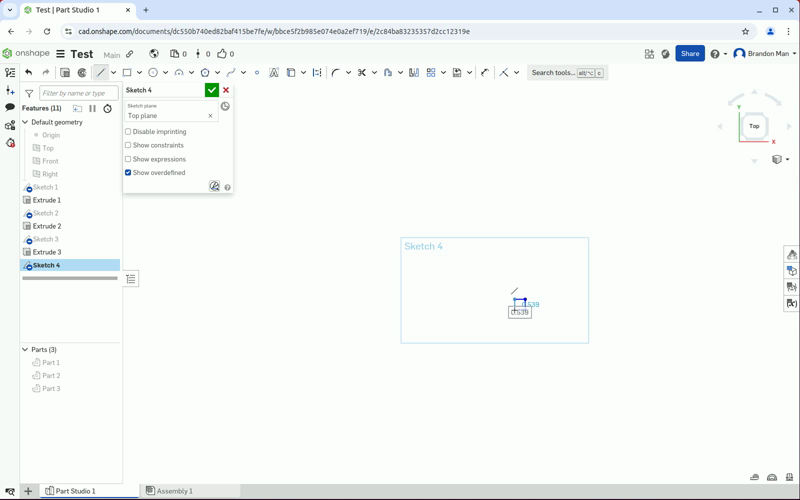
scroll(6)
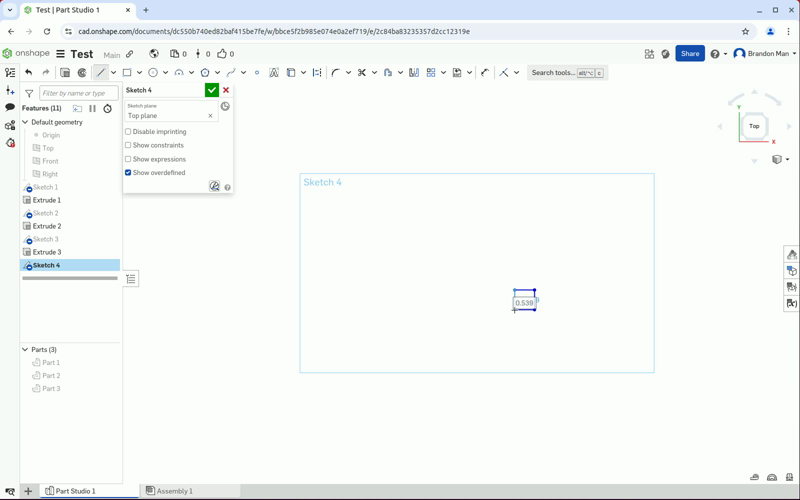
scroll(6)
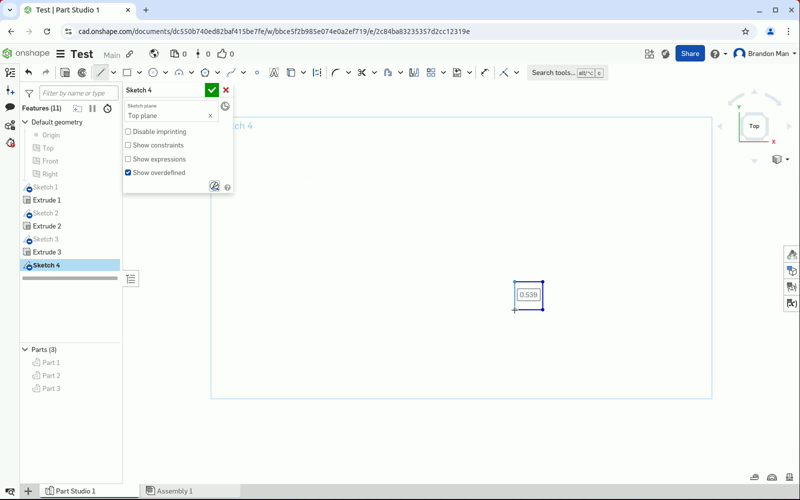
scroll(6)
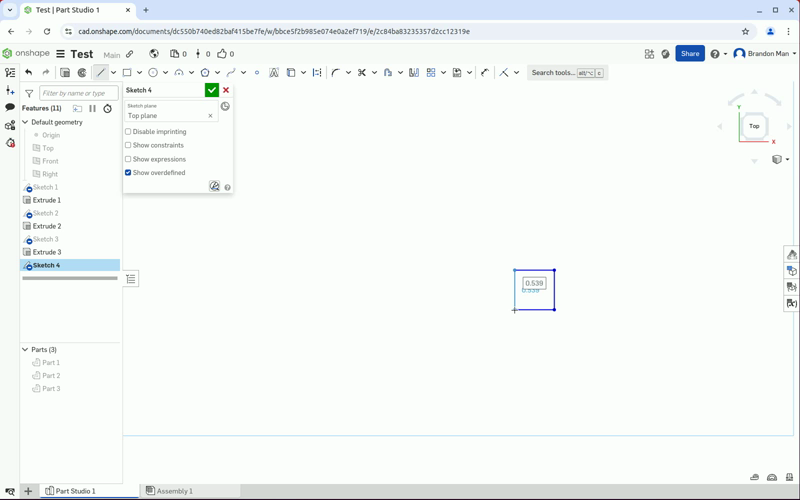
key_up(shift)
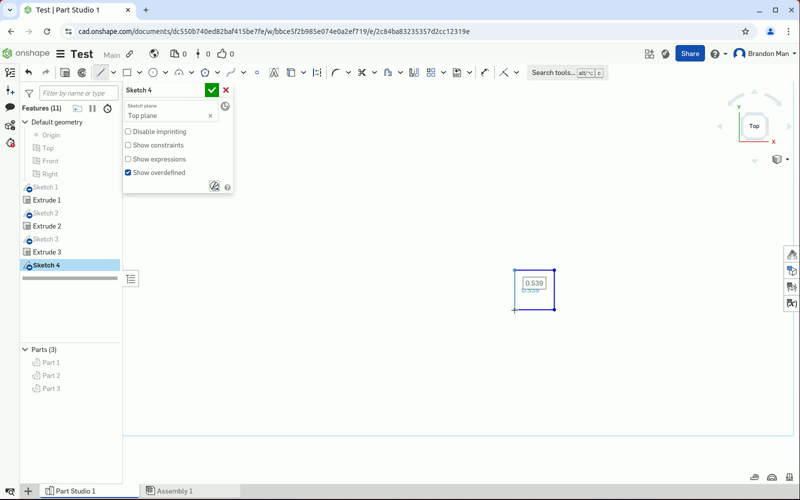
click(514, 309)
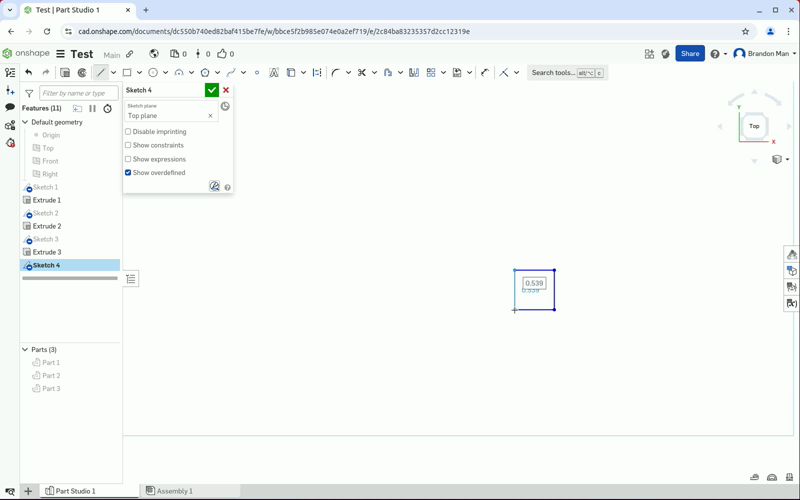
scroll(-6)
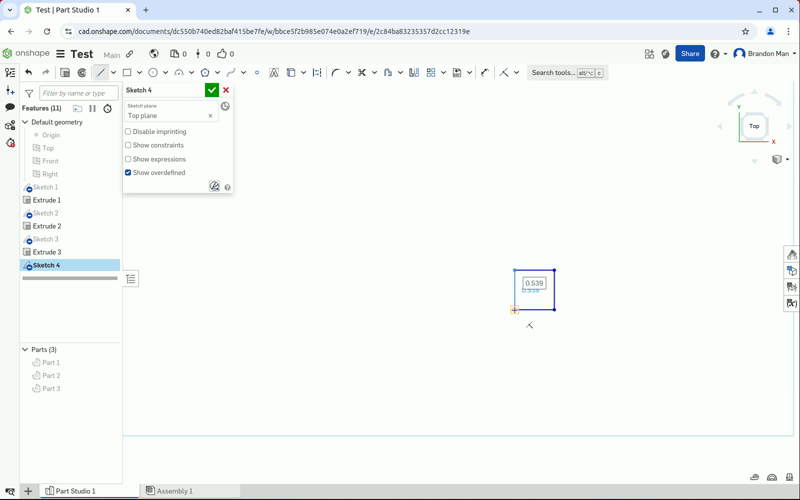
scroll(-6)
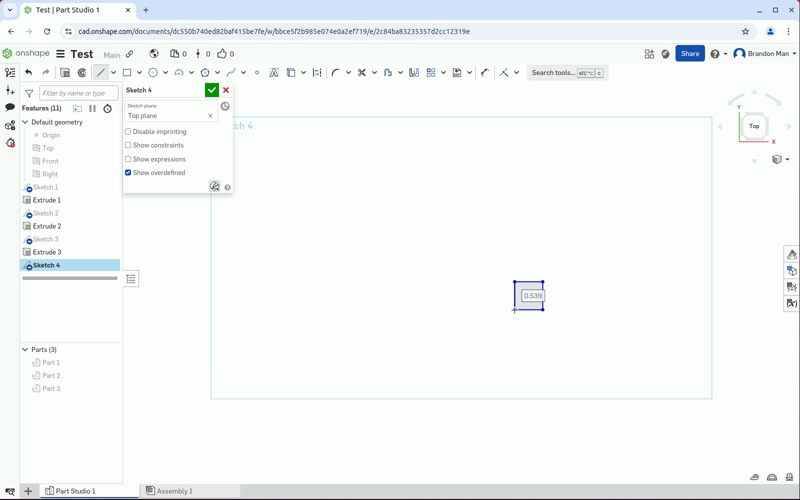
scroll(-6)
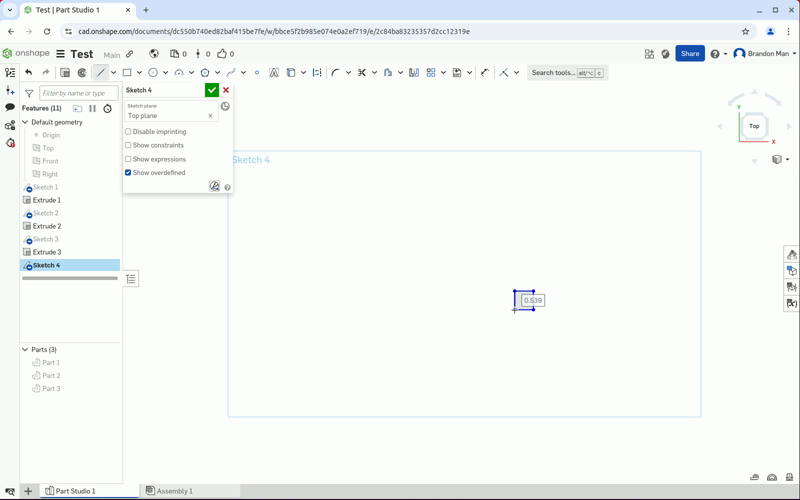
scroll(-6)
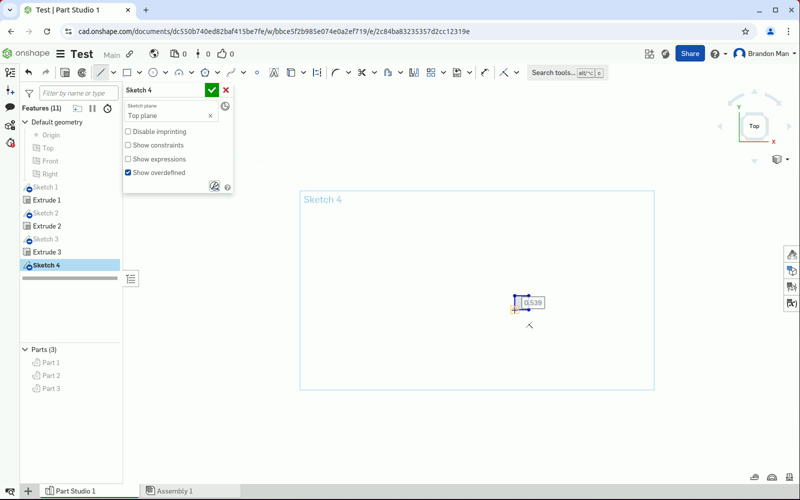
scroll(-6)
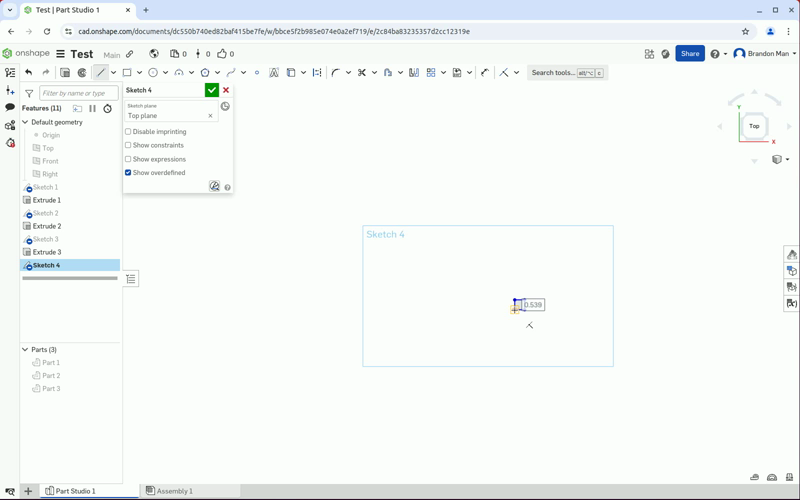
scroll(-6)
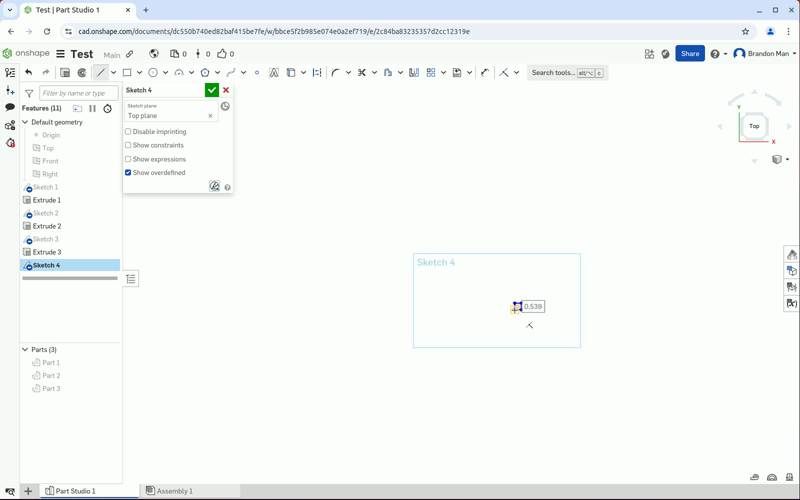
scroll(-6)
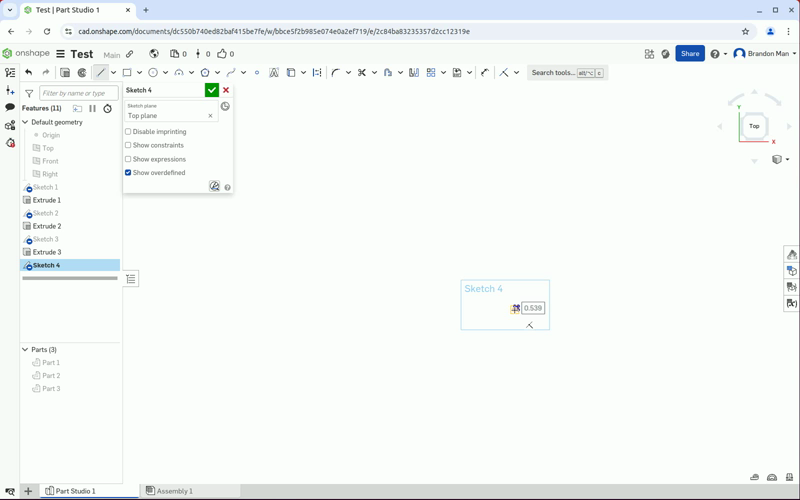
key(esc)
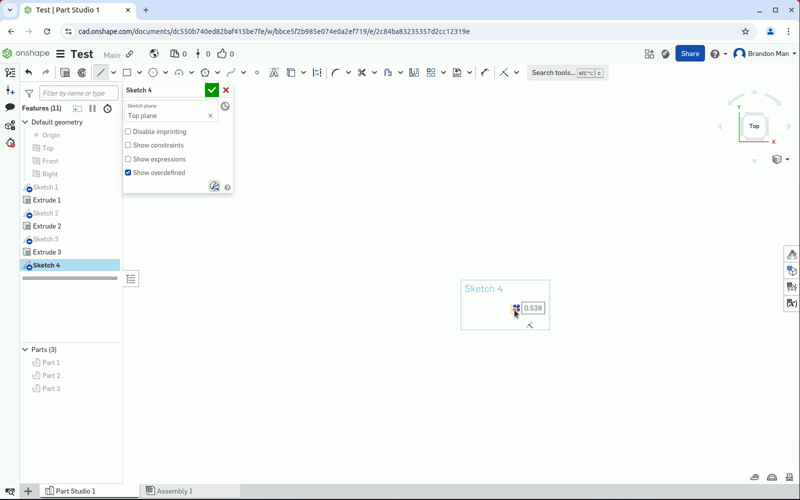
mouse_move(517, 309)
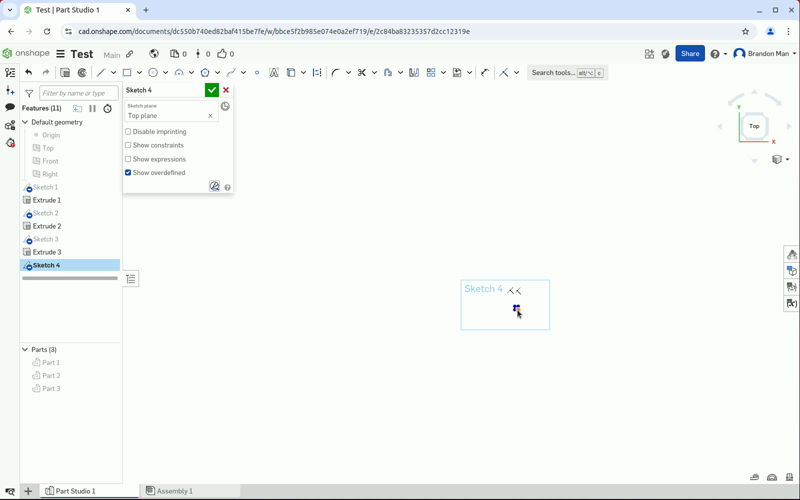
scroll(6)
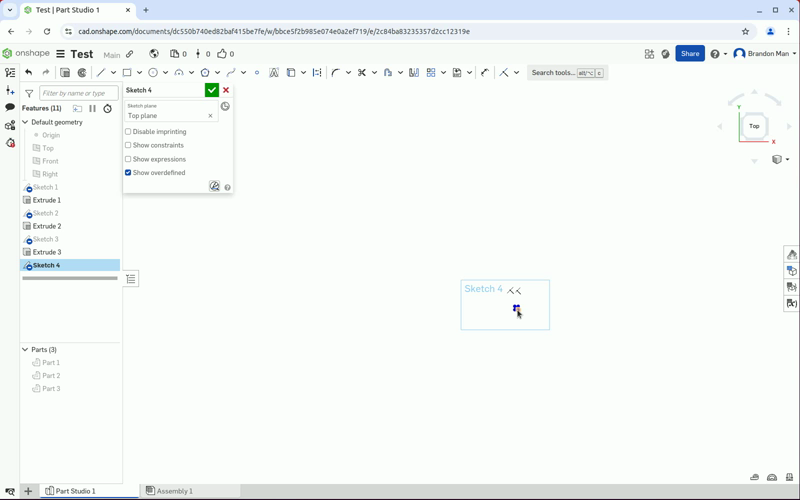
scroll(6)
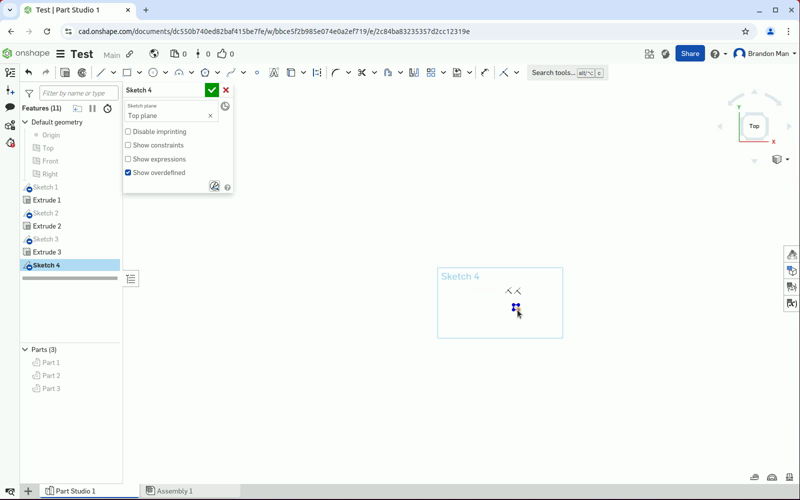
scroll(6)
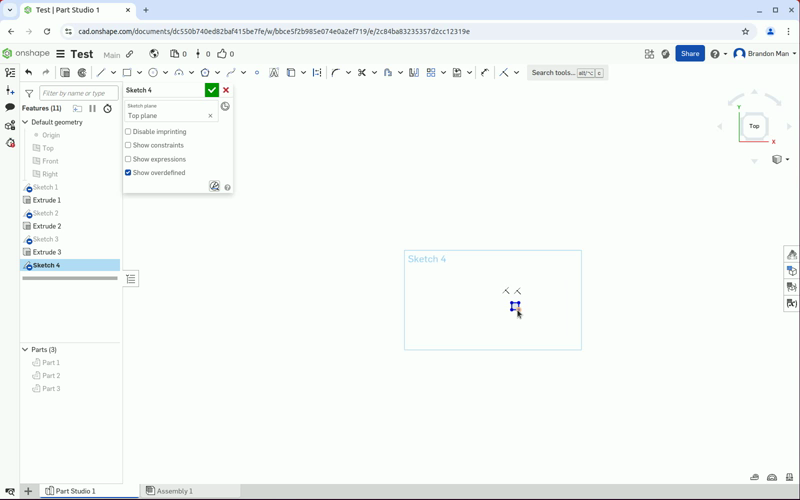
scroll(6)
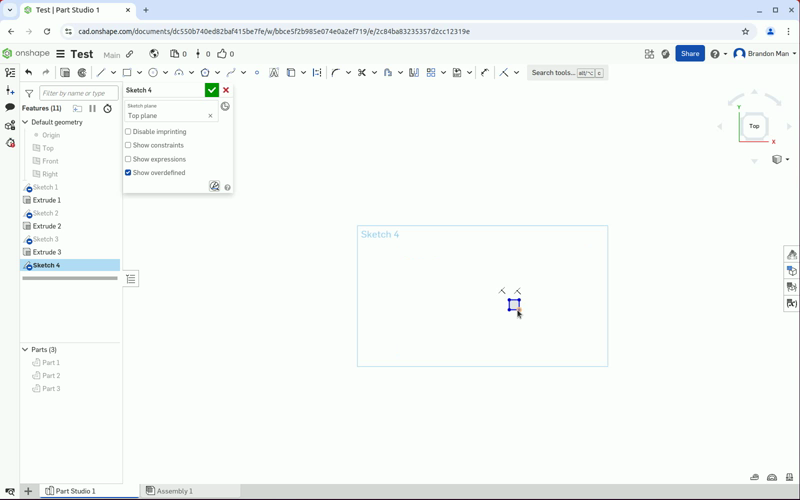
scroll(6)
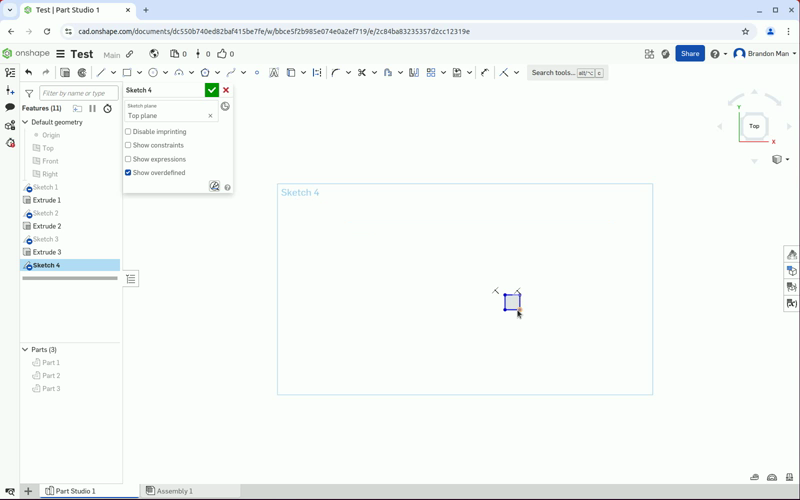
scroll(6)
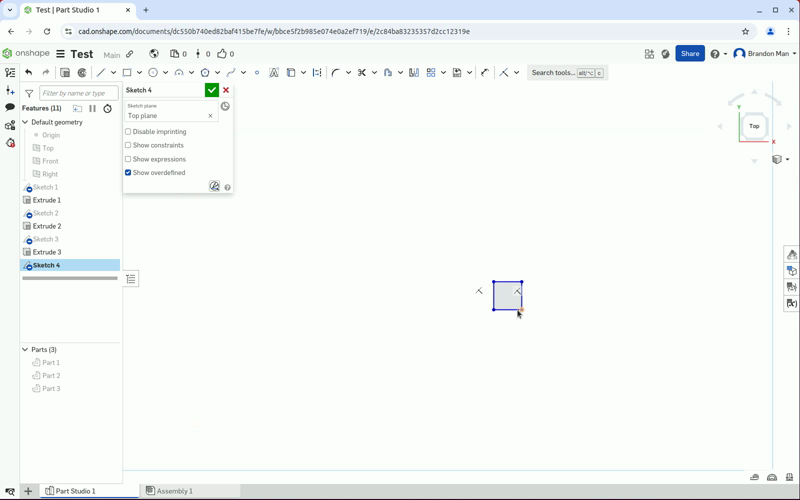
scroll(6)
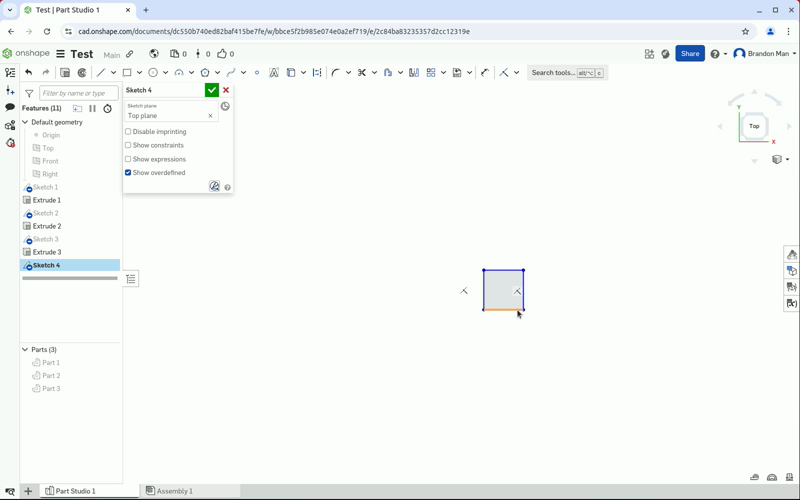
click(517, 309)
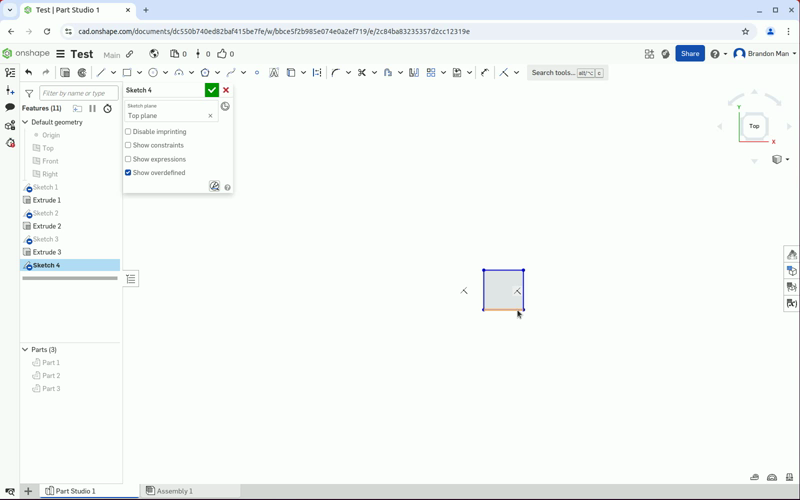
scroll(-6)
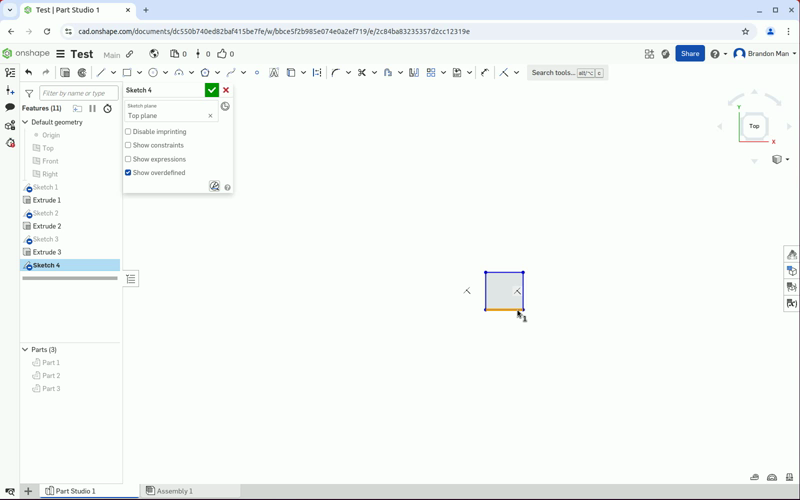
scroll(-6)
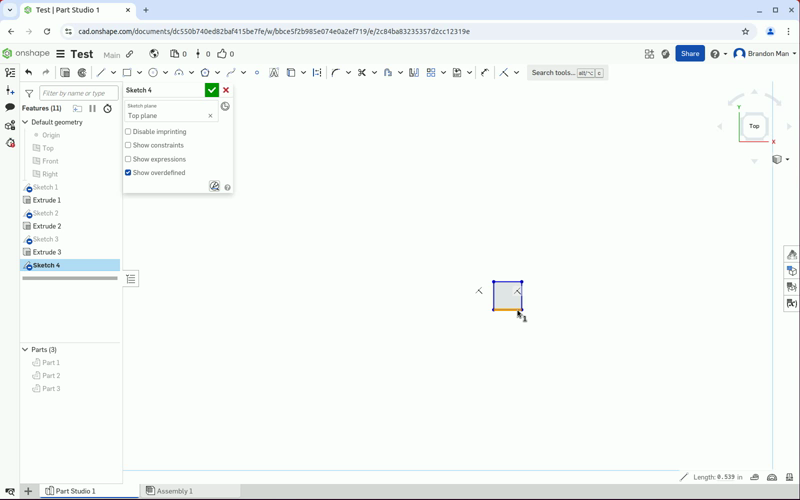
scroll(-6)
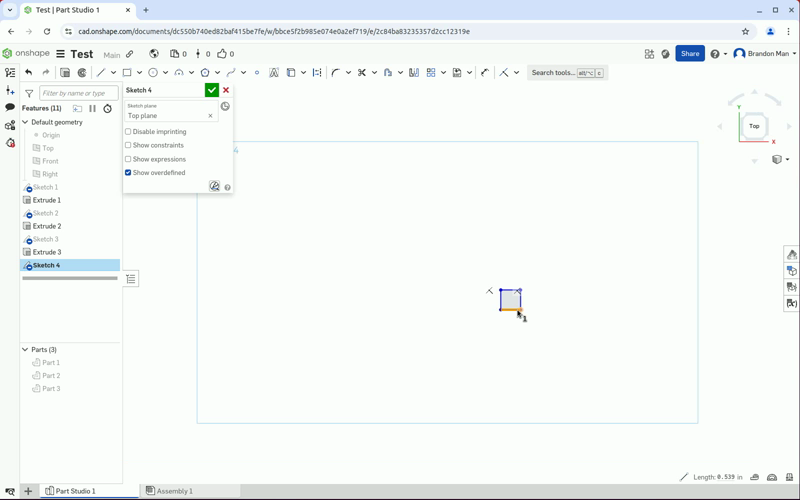
scroll(-6)
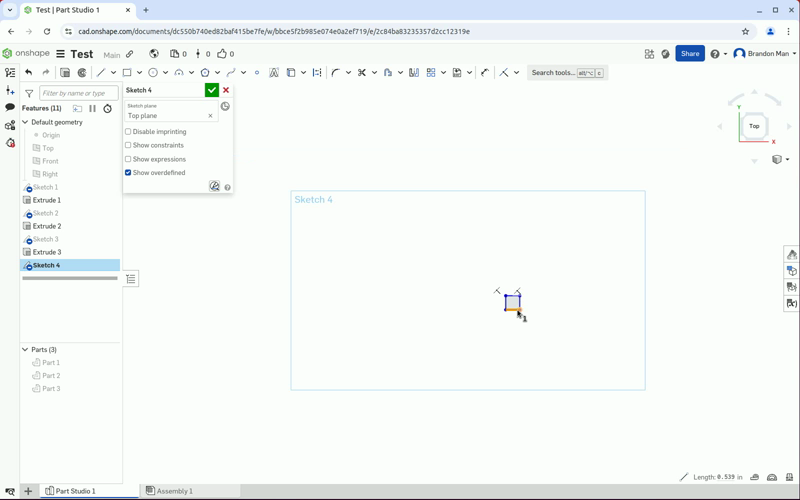
scroll(-6)
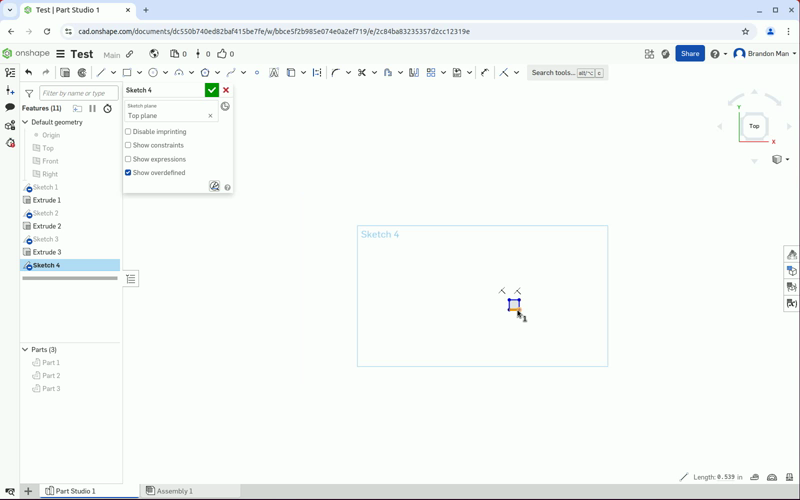
scroll(-6)
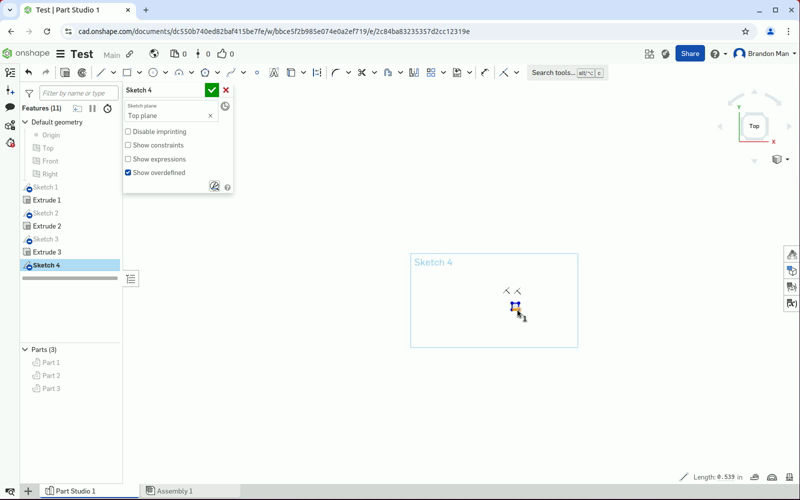
scroll(-6)
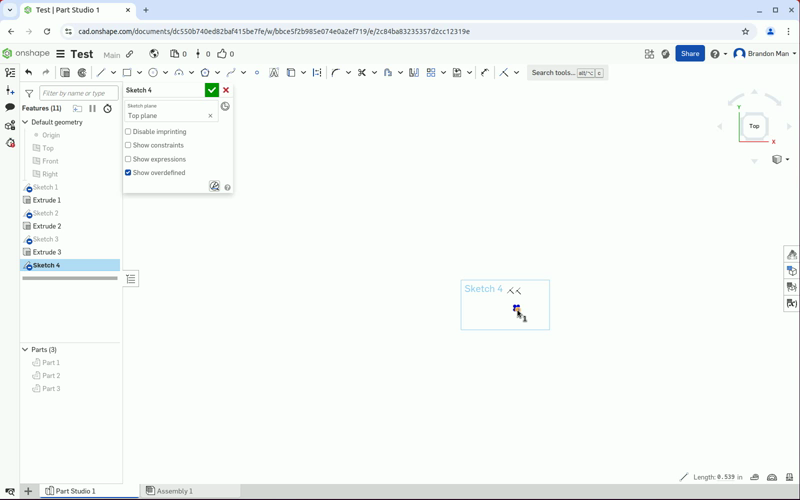
mouse_move(73, 352)
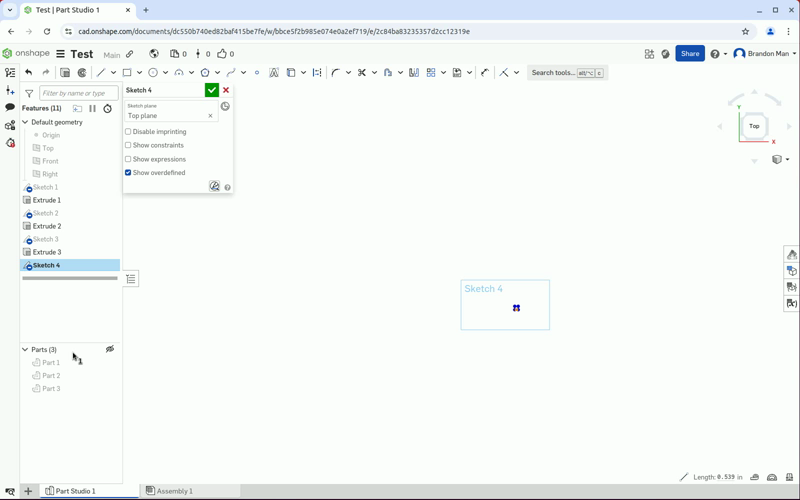
key(shift+y)
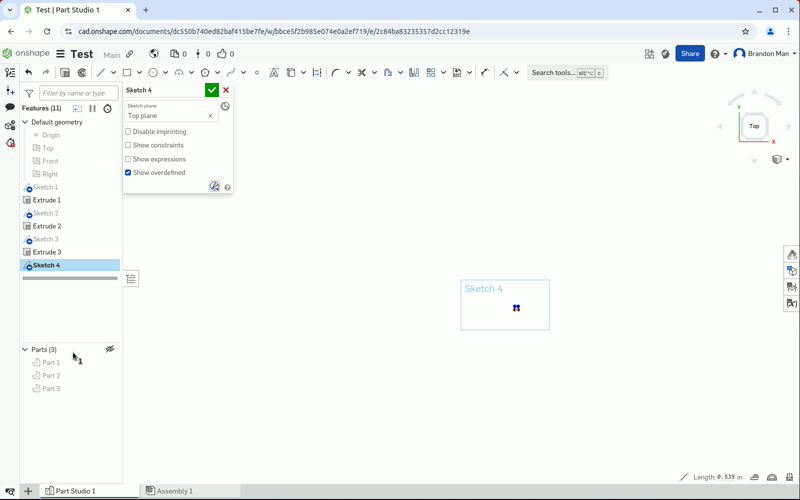
key(shift+e)
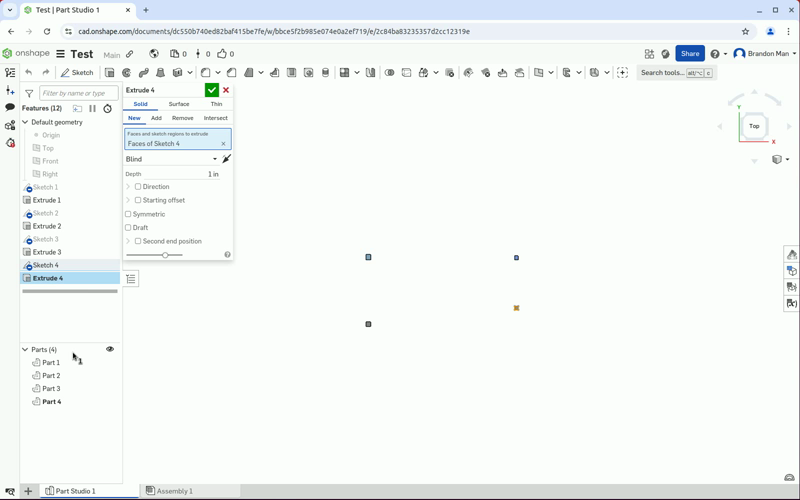
mouse_move(143, 106)
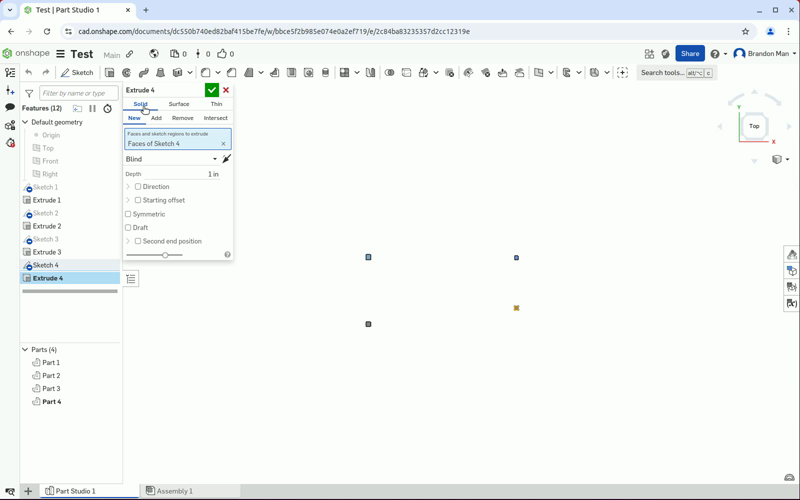
click(143, 106)
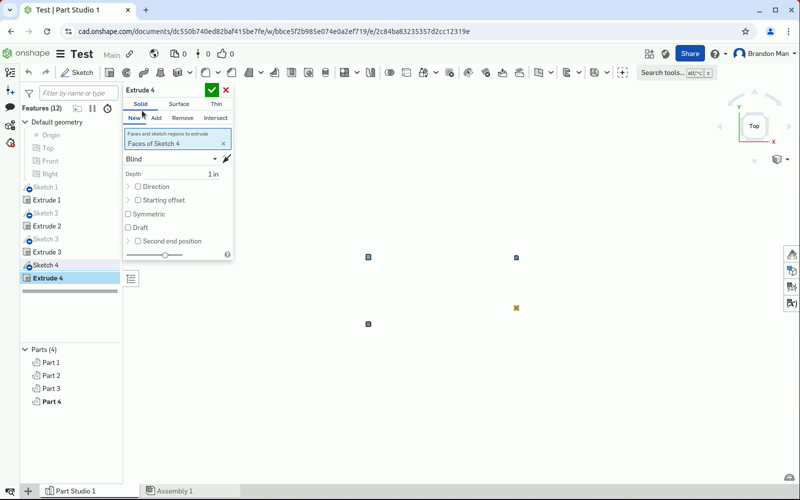
mouse_move(137, 120)
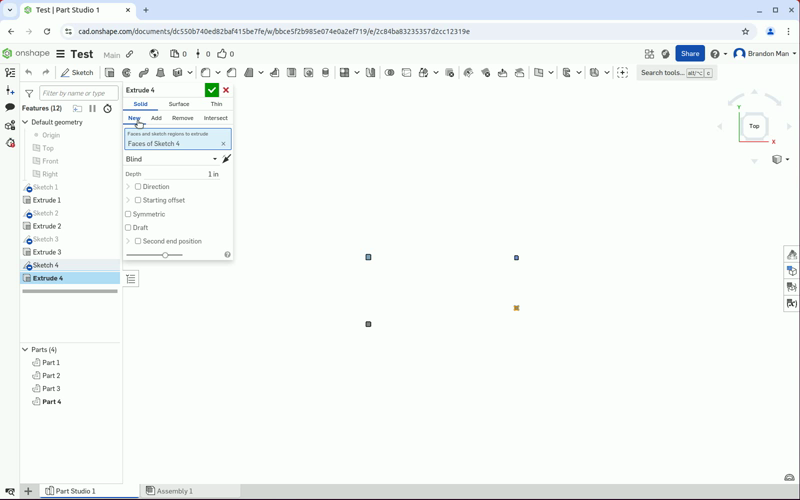
click(137, 120)
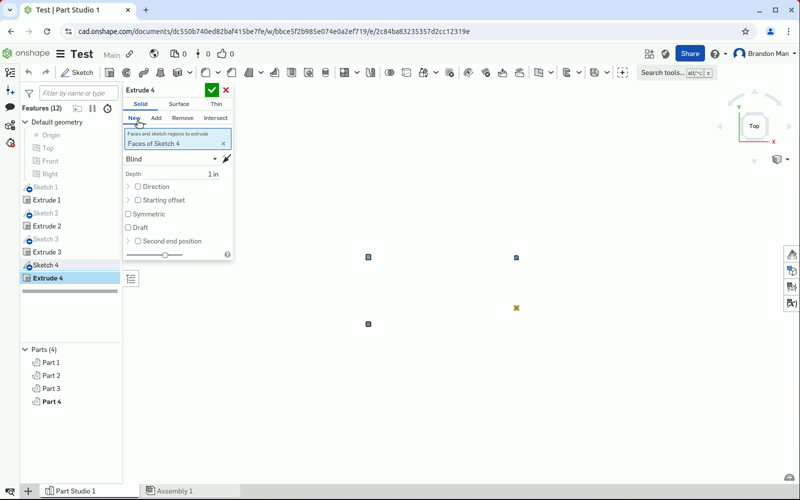
key(tab, 4)
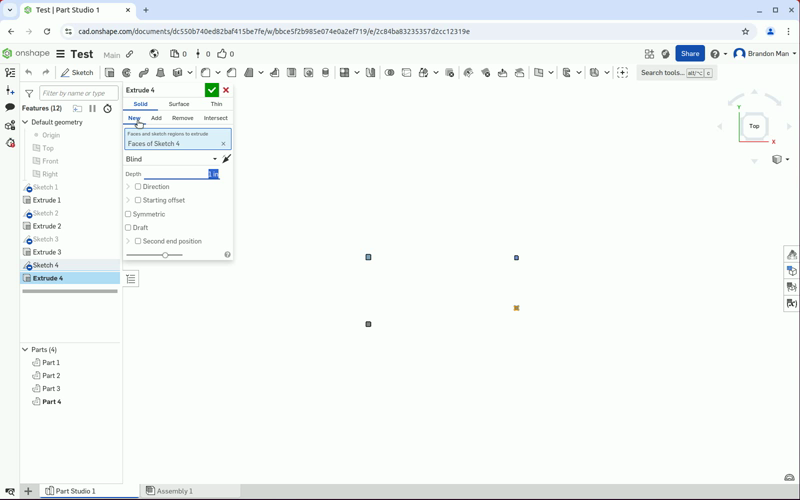
text(23.108)
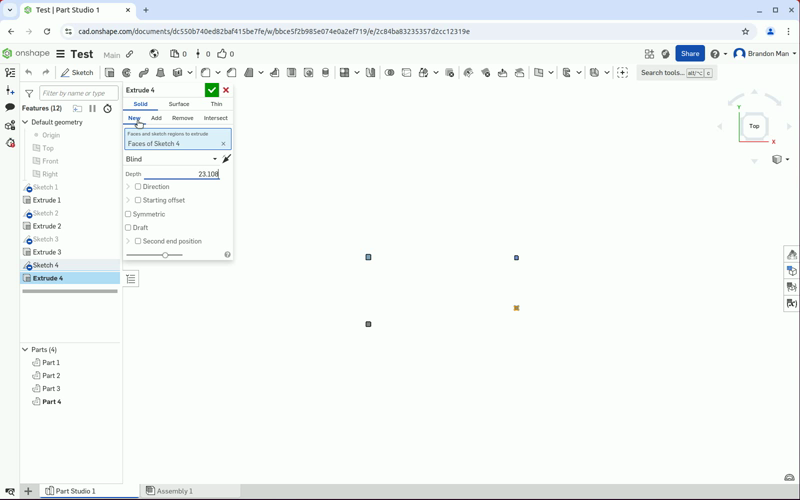
key(enter)
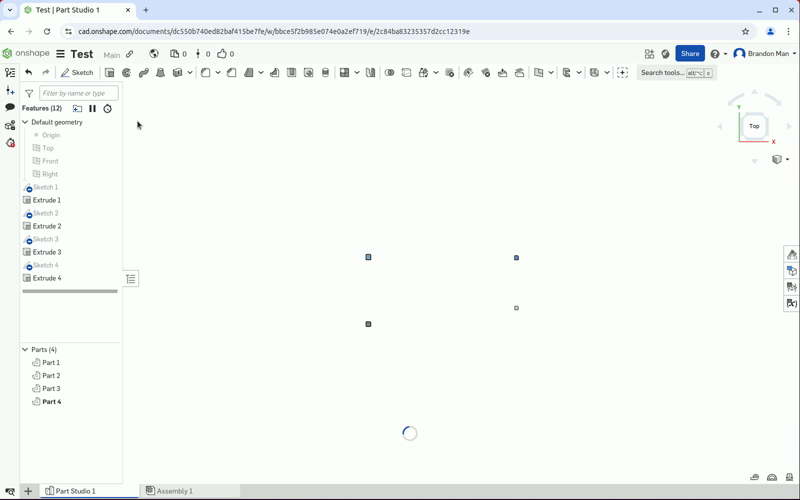
key(shift+h)
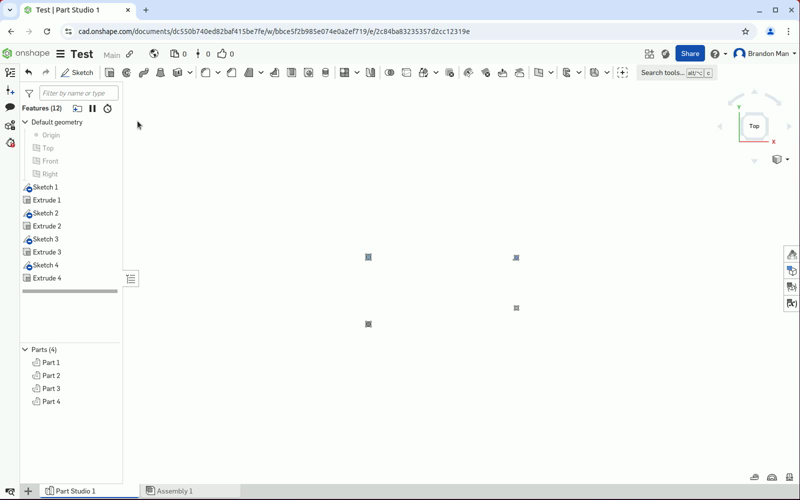
key(shift+h)
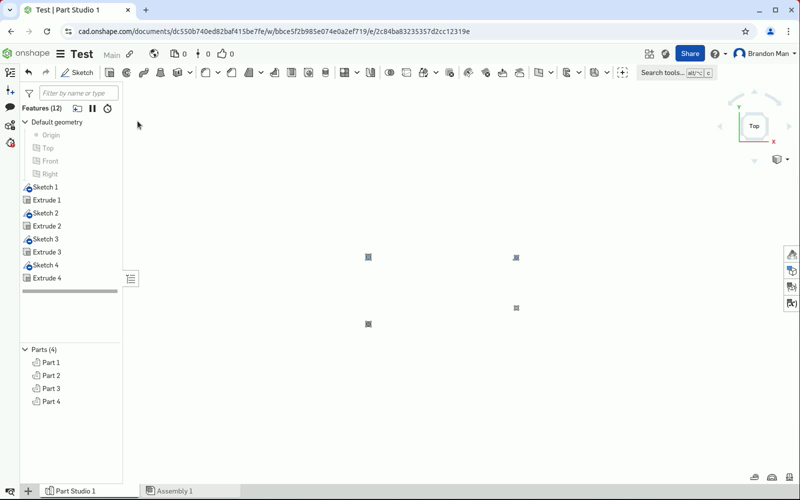
key(shift+7)
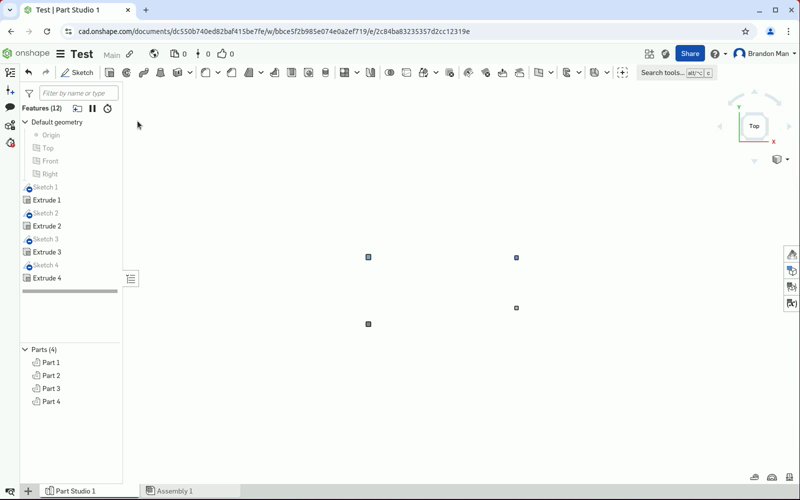
key(up, 3)
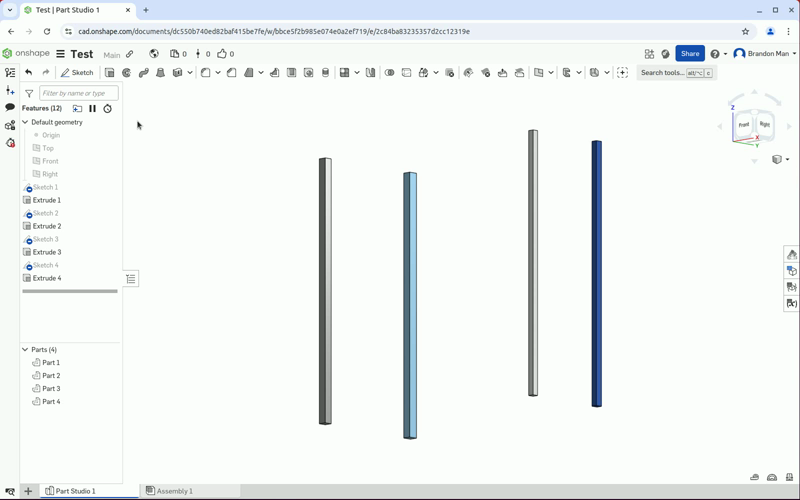
key(left, 3)
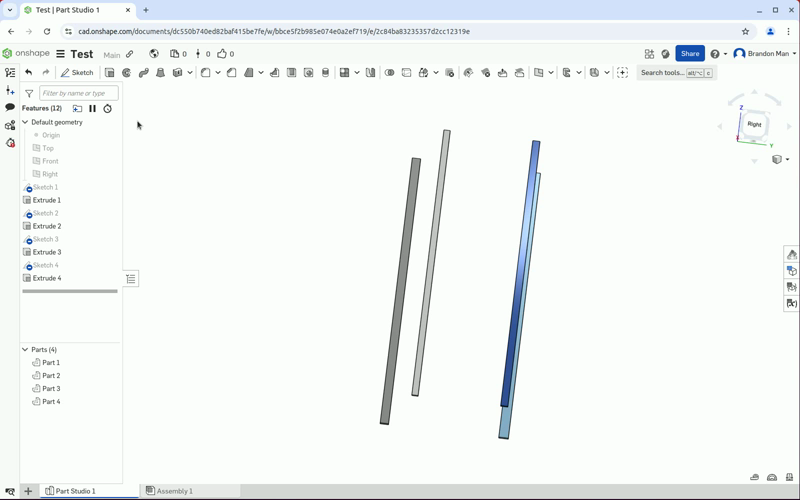
key(right, 3)
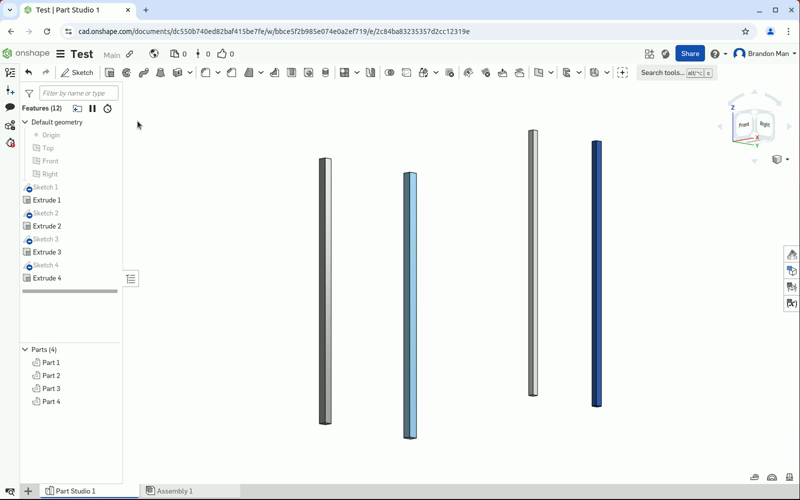
key(down, 3)
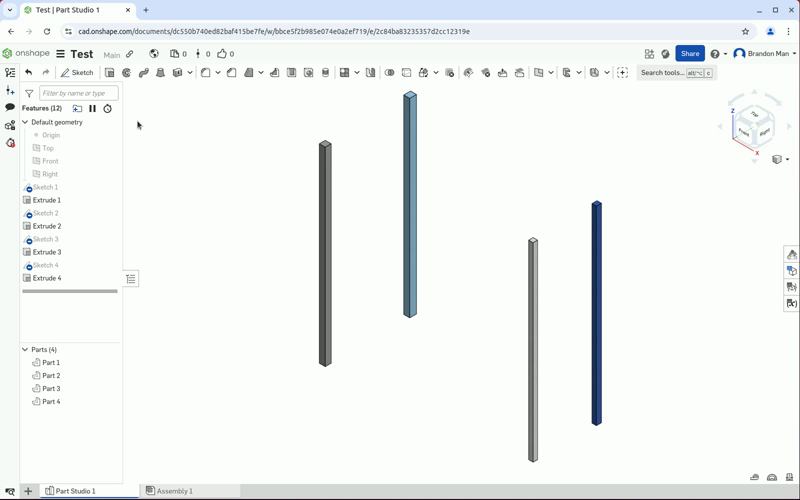
mouse_move(73, 189)
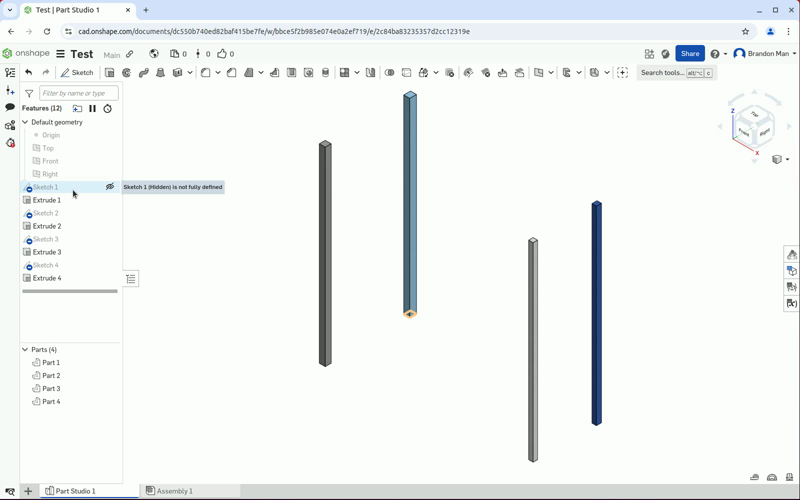
click(73, 189)